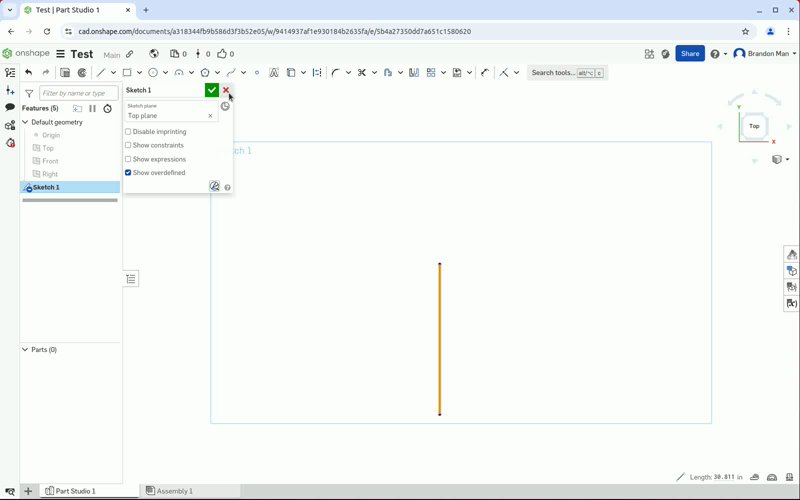
key(shift+h)
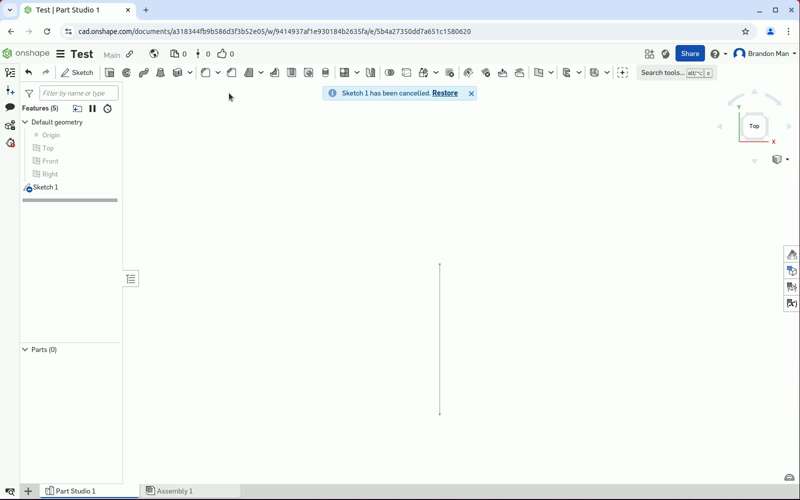
key(shift+s)
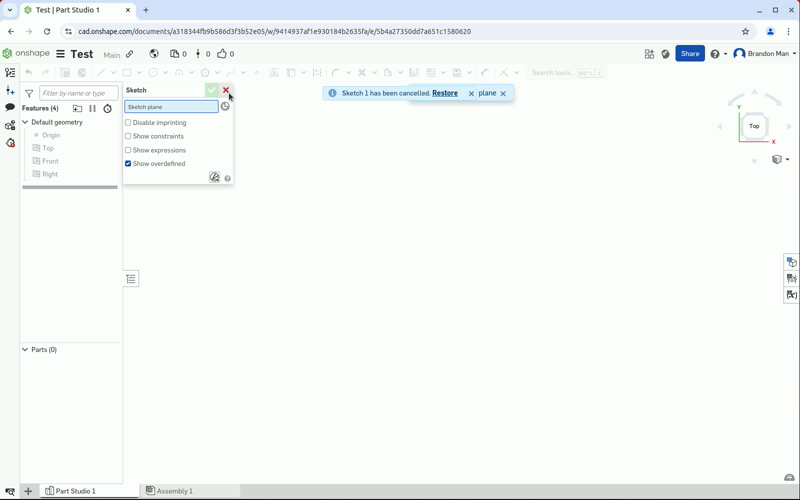
mouse_move(73, 150)
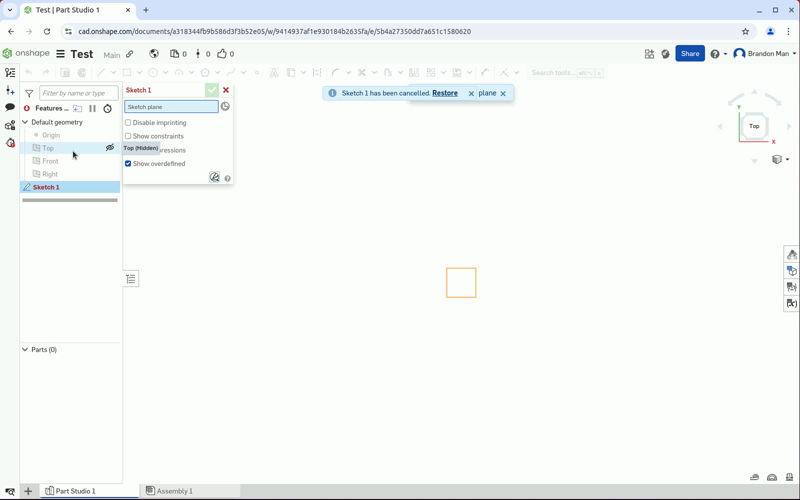
click(73, 150)
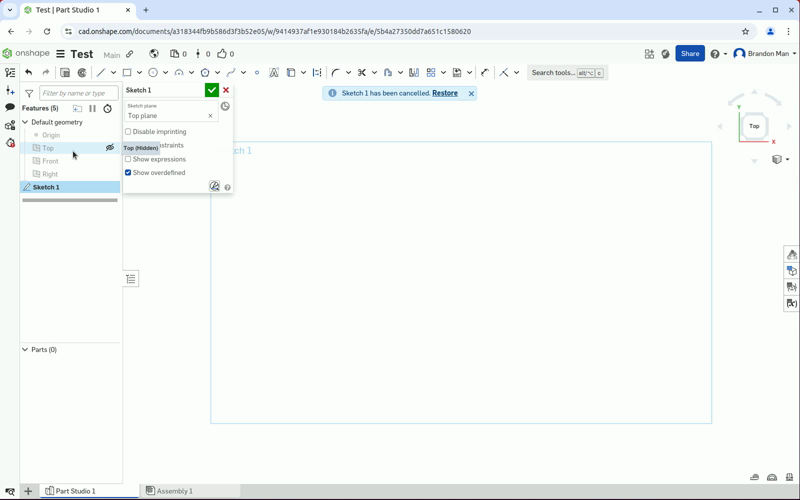
mouse_move(73, 352)
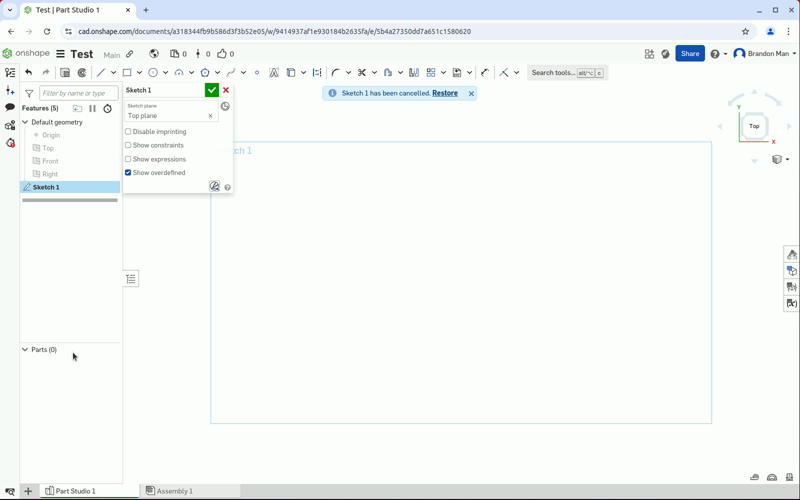
key(y)
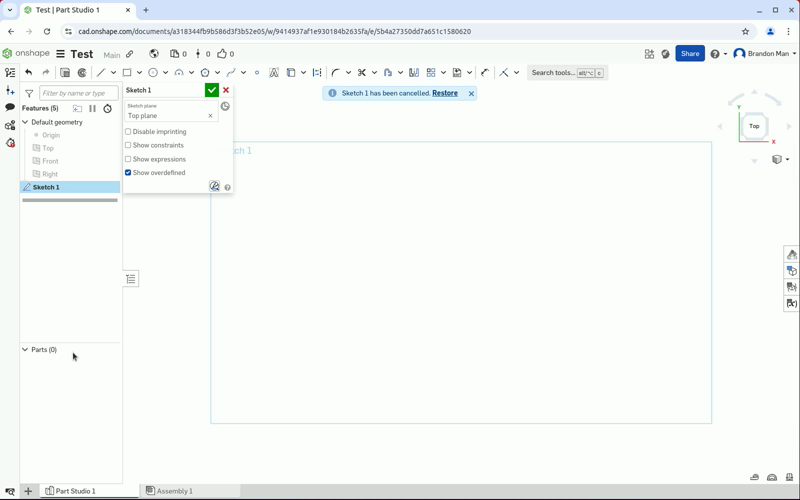
key(l)
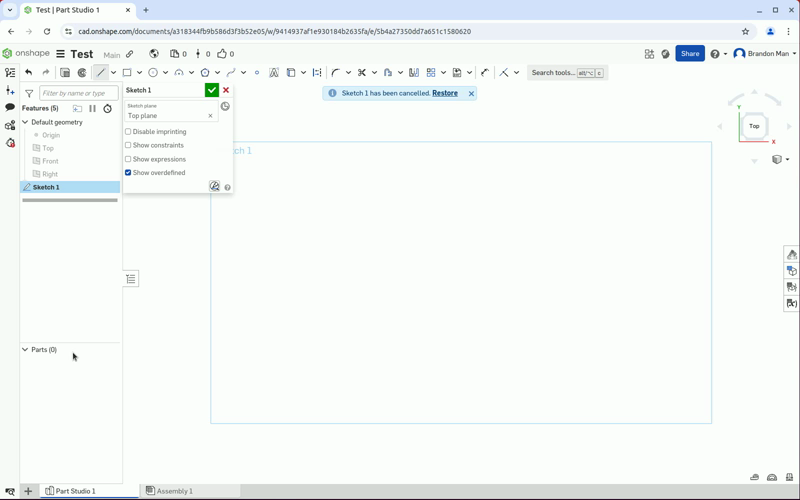
key_down(shift)
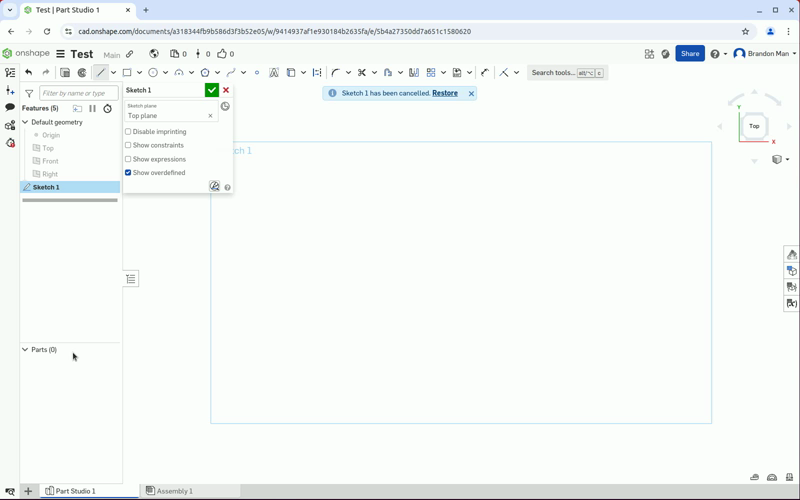
mouse_move(348, 356)
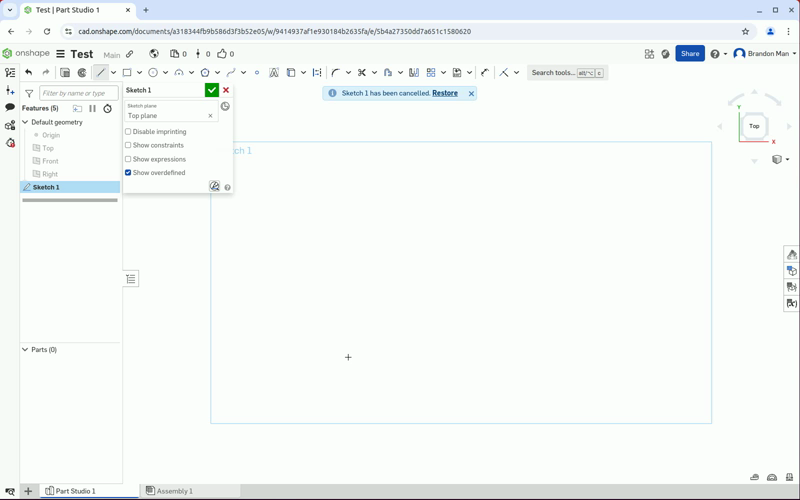
click(348, 356)
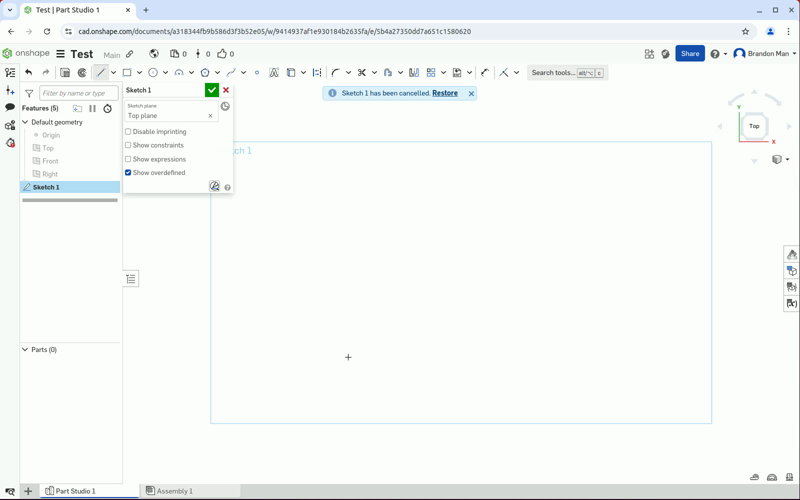
key_up(shift)
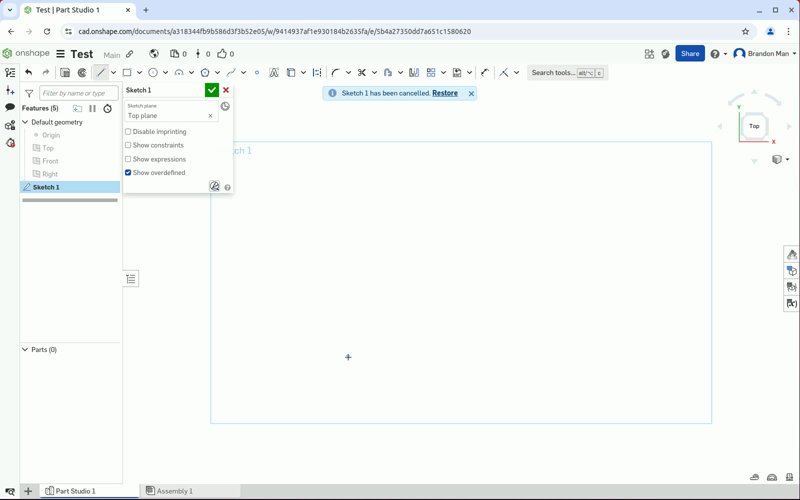
key_down(shift)
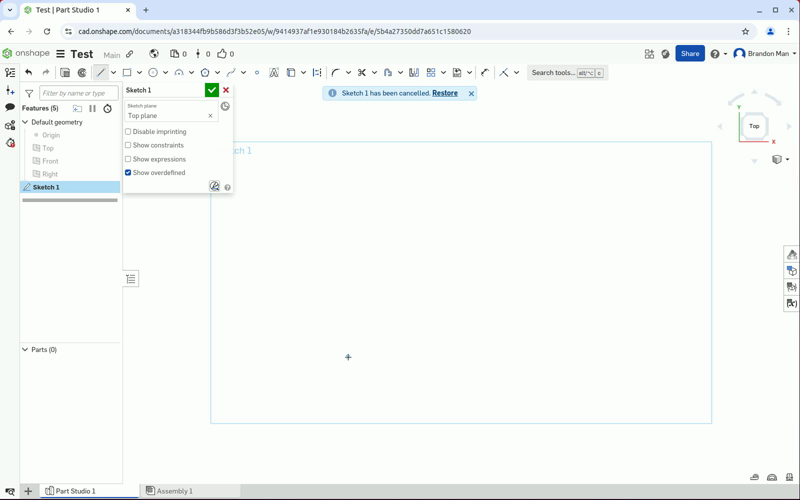
mouse_move(378, 356)
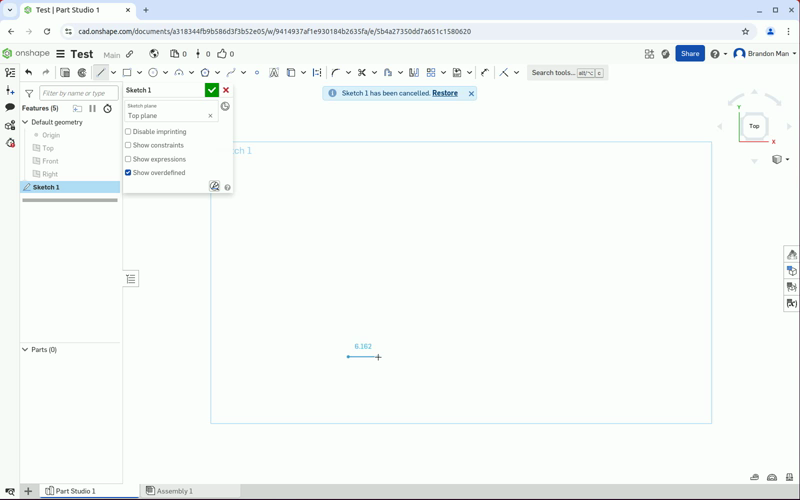
mouse_move(365, 356)
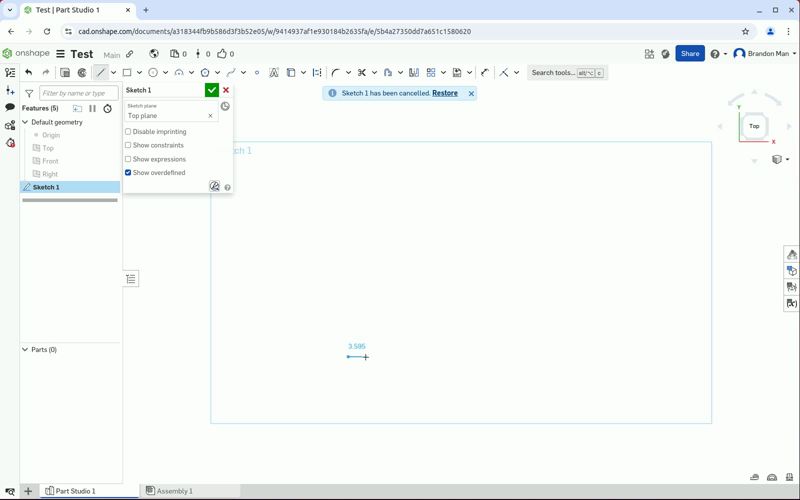
click(365, 356)
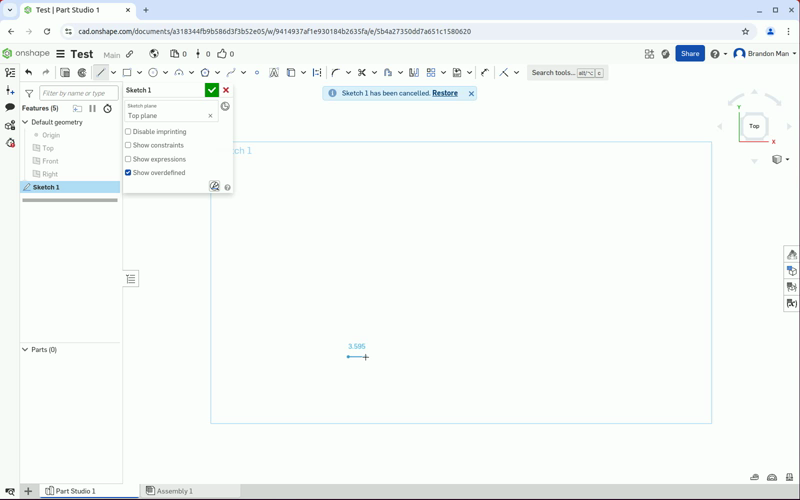
key_up(shift)
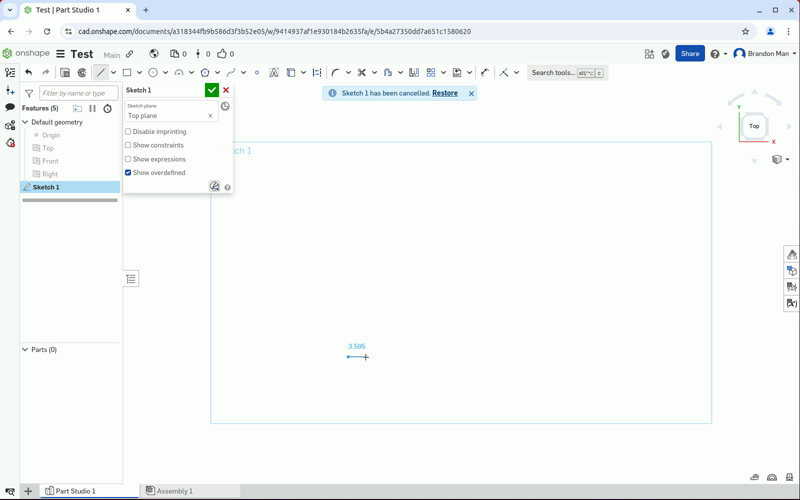
key_down(shift)
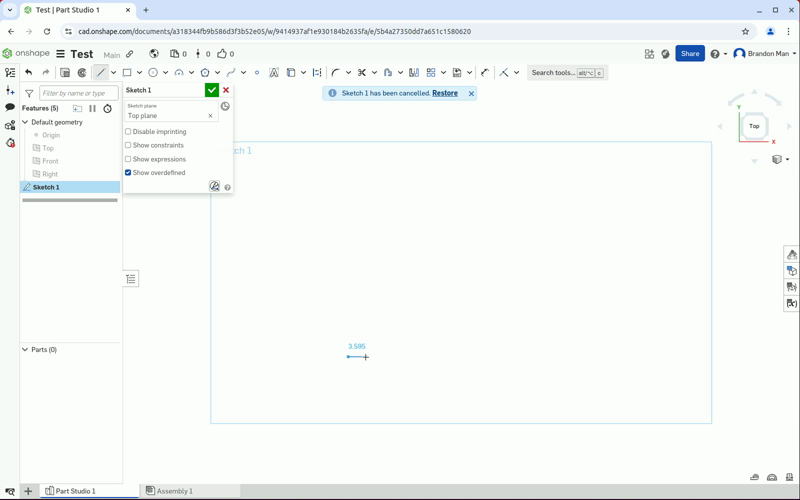
mouse_move(395, 356)
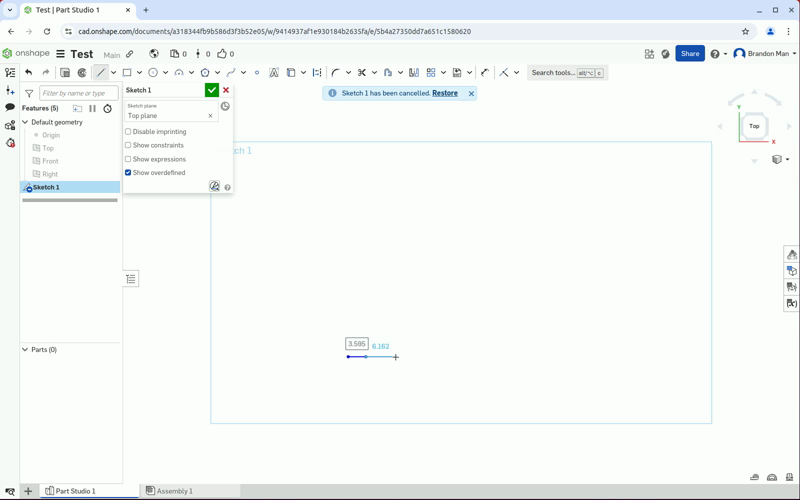
mouse_move(398, 356)
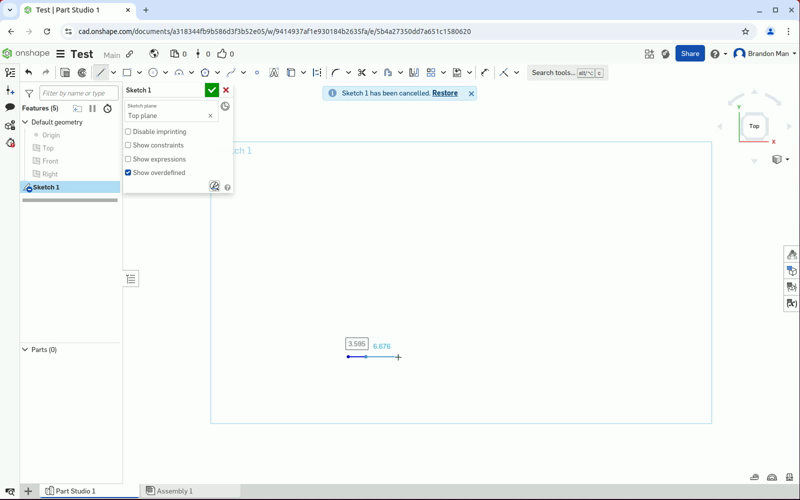
click(398, 356)
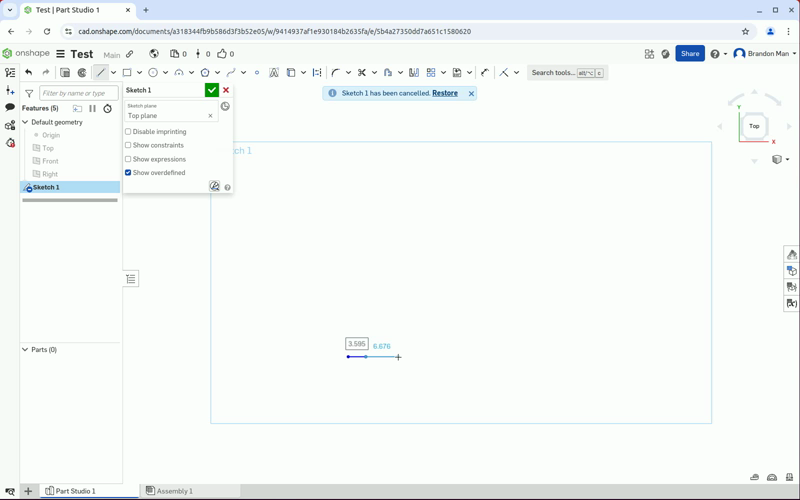
key_up(shift)
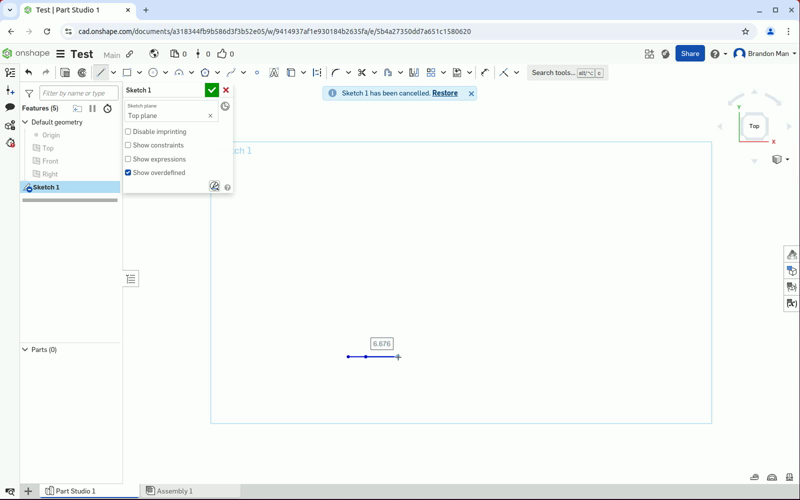
key_down(shift)
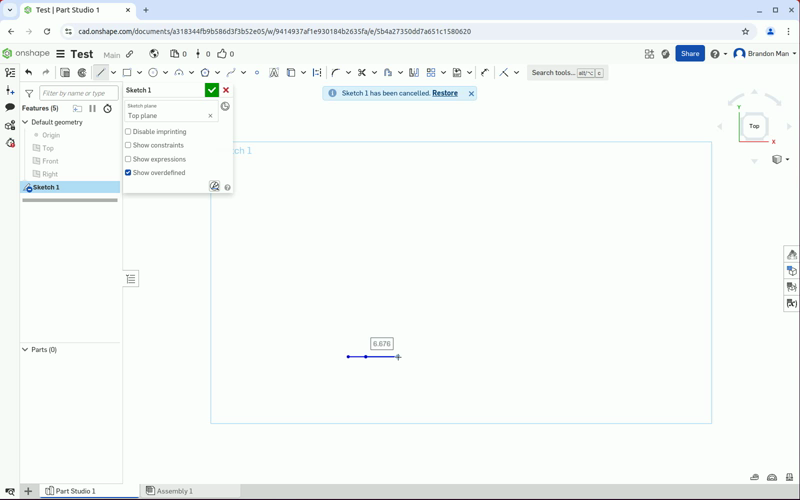
mouse_move(428, 356)
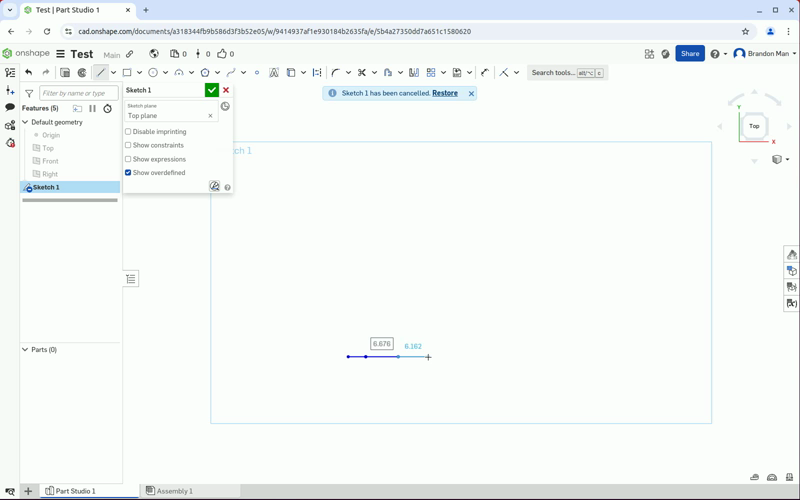
mouse_move(398, 334)
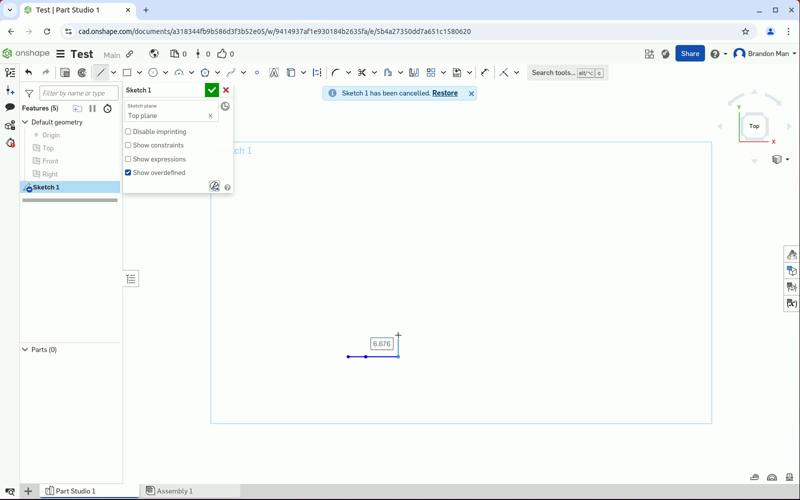
click(398, 334)
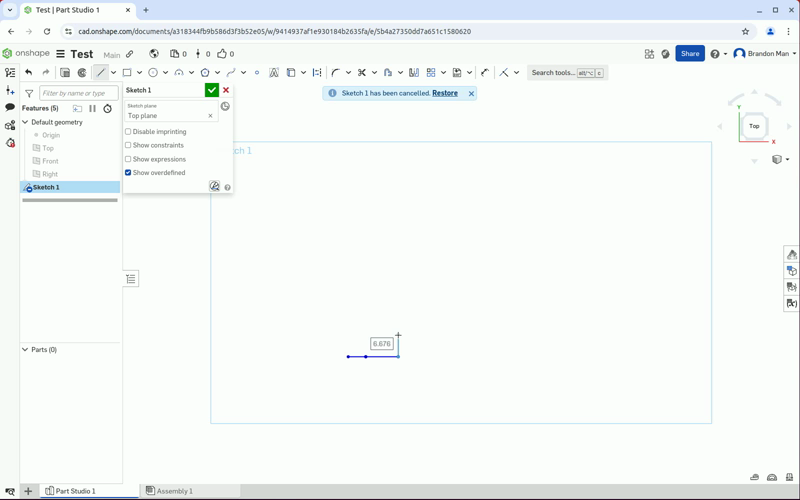
key_up(shift)
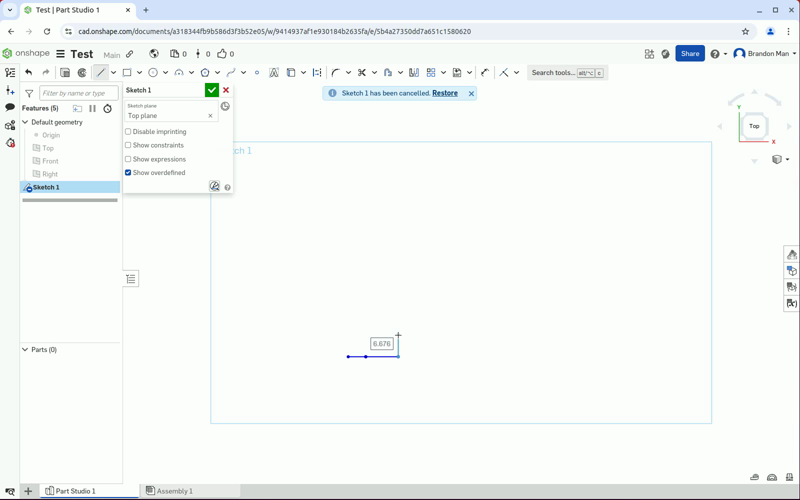
key_down(shift)
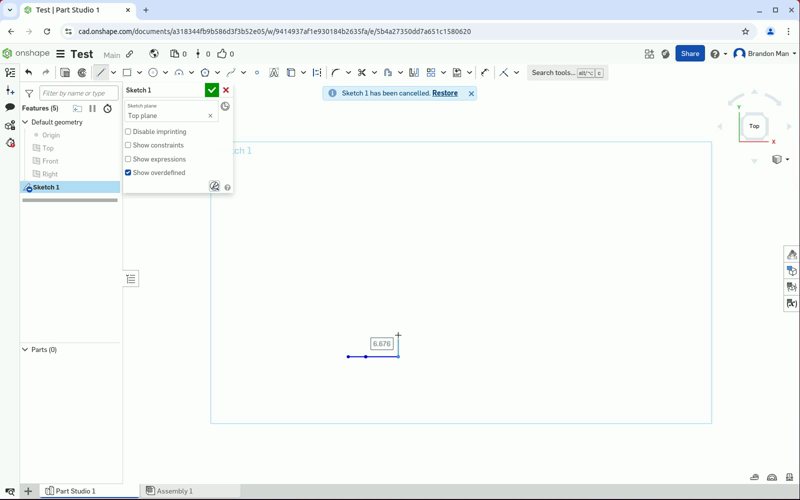
mouse_move(428, 334)
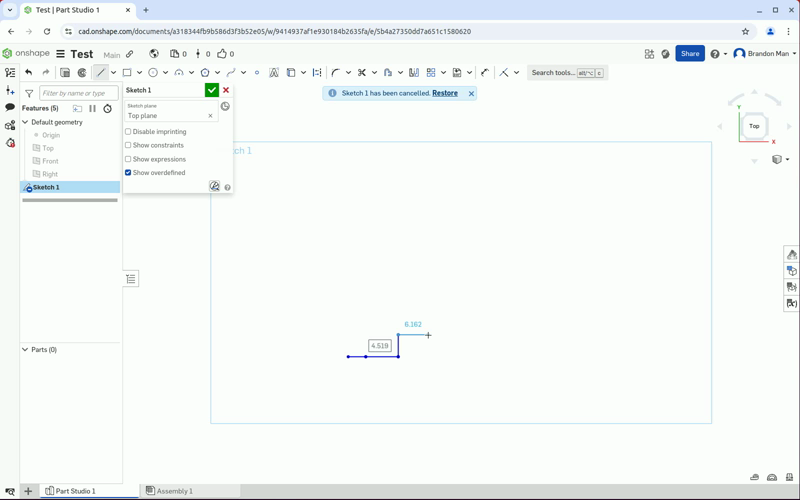
mouse_move(398, 325)
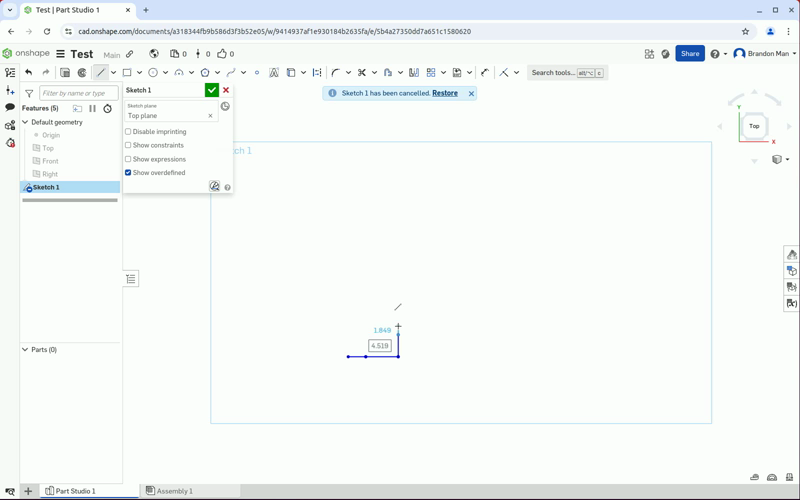
click(398, 325)
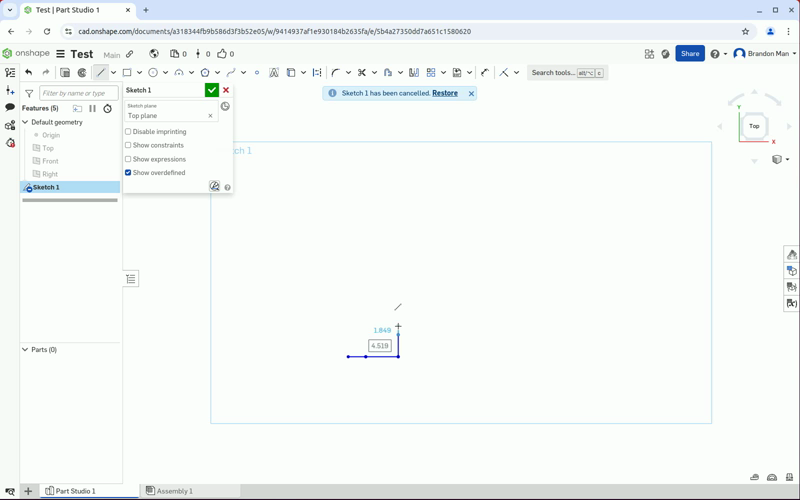
key_up(shift)
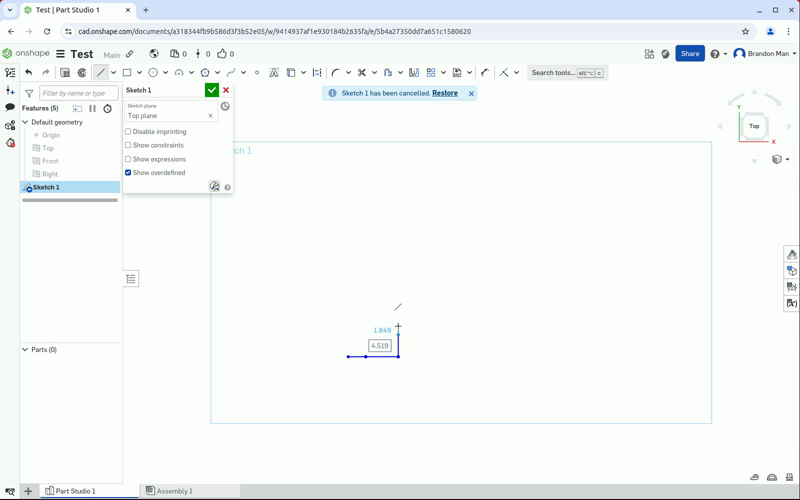
key_down(shift)
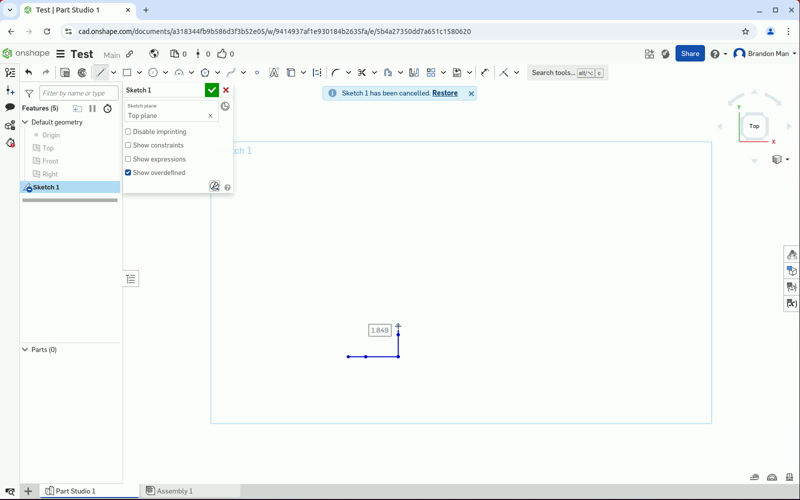
mouse_move(428, 325)
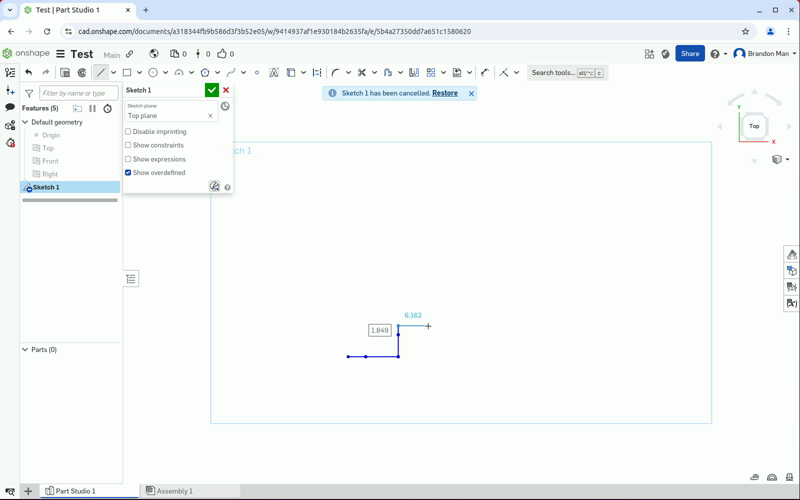
mouse_move(365, 325)
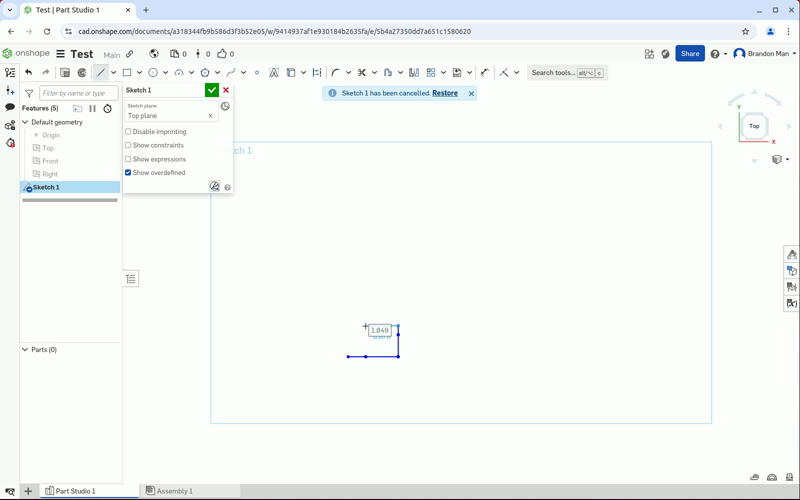
click(365, 325)
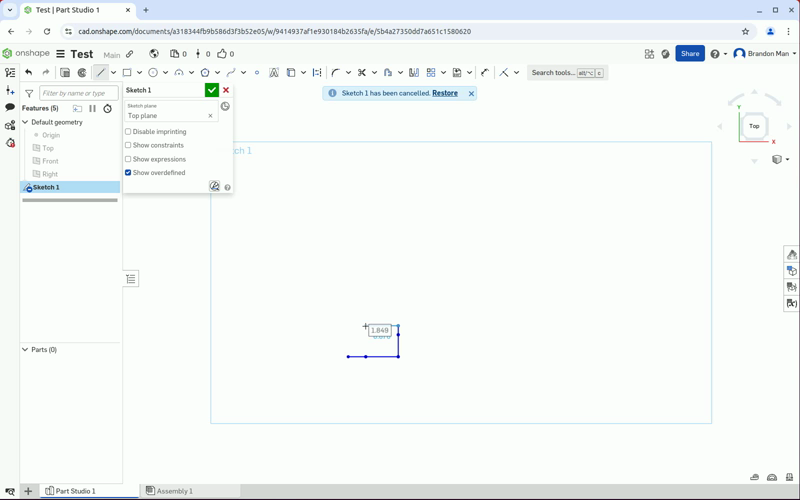
key_up(shift)
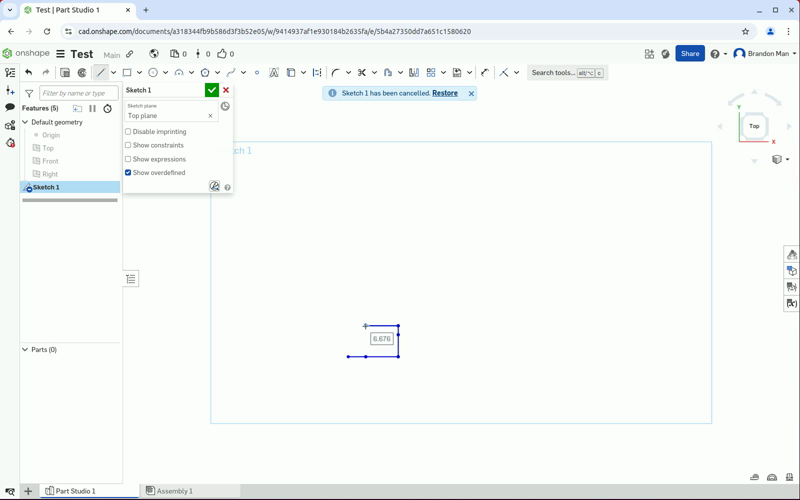
key_down(shift)
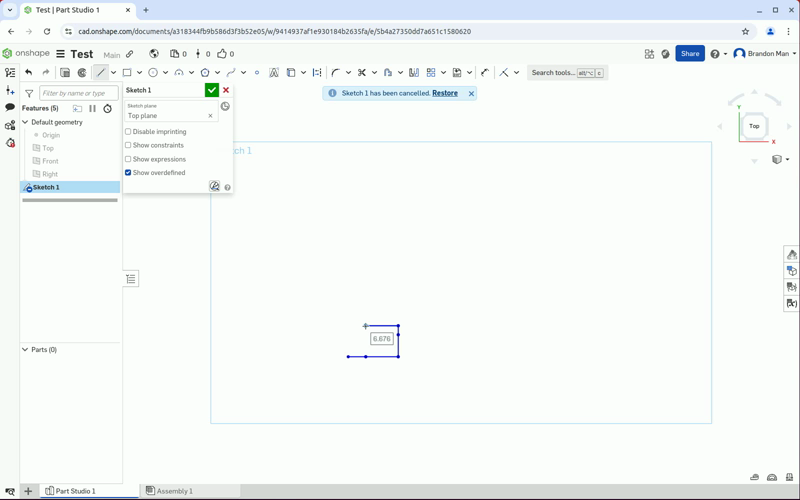
mouse_move(395, 325)
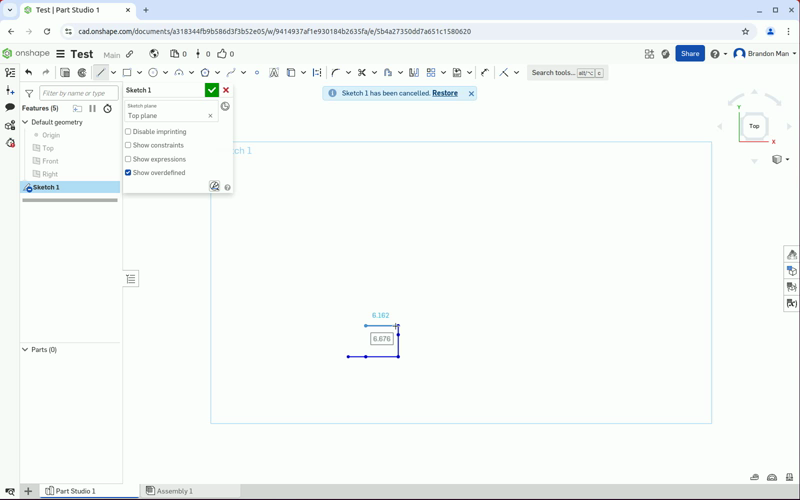
mouse_move(365, 334)
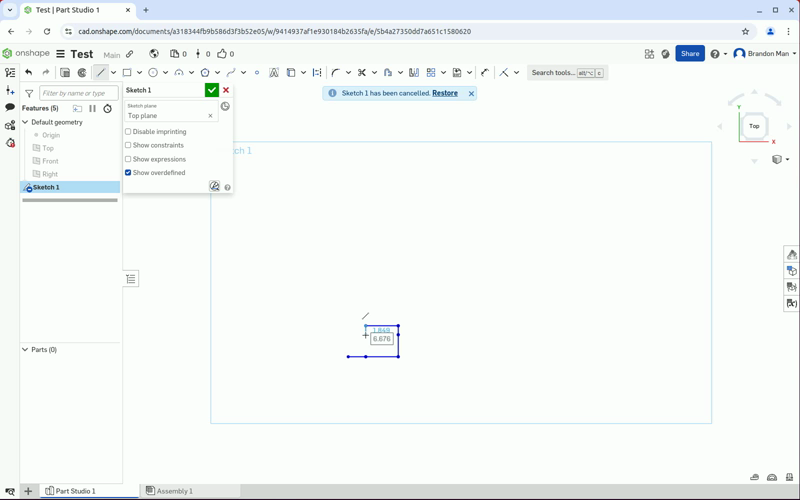
click(365, 334)
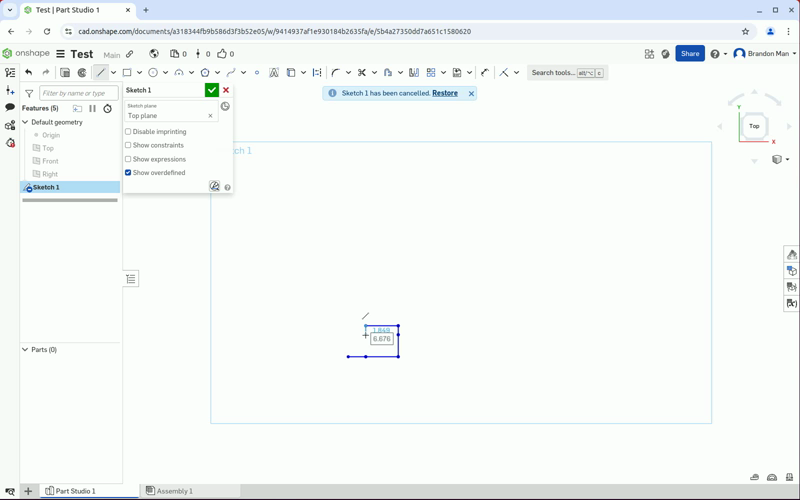
key_up(shift)
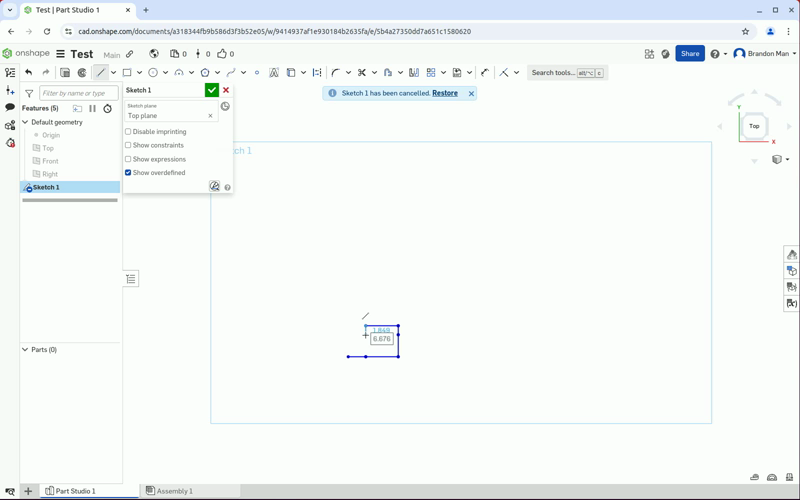
key_down(shift)
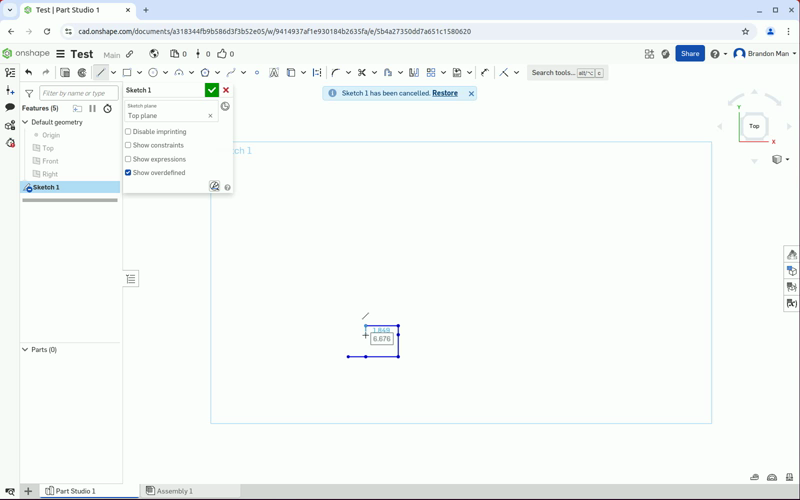
mouse_move(395, 334)
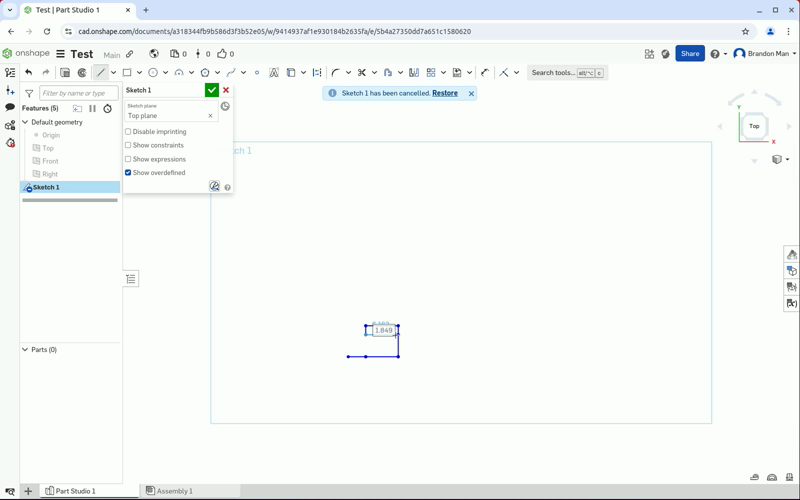
mouse_move(348, 334)
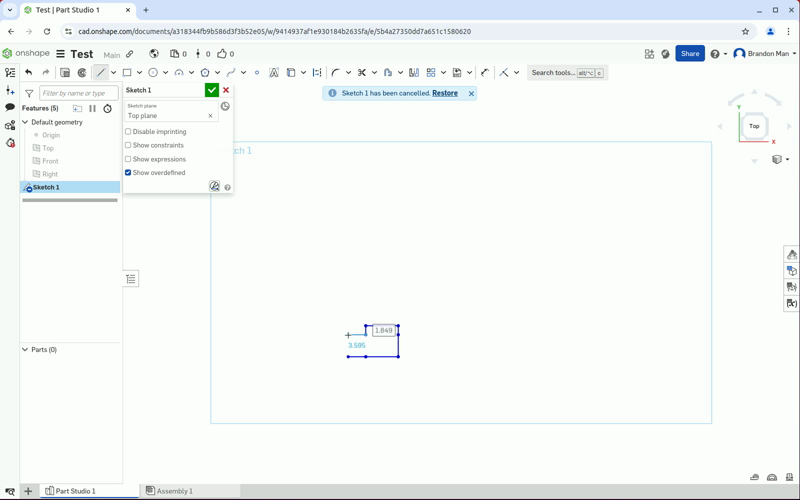
click(348, 334)
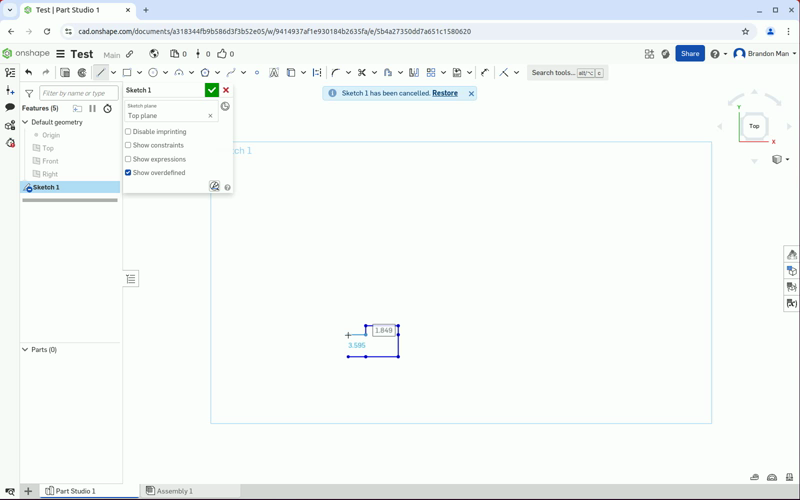
key_up(shift)
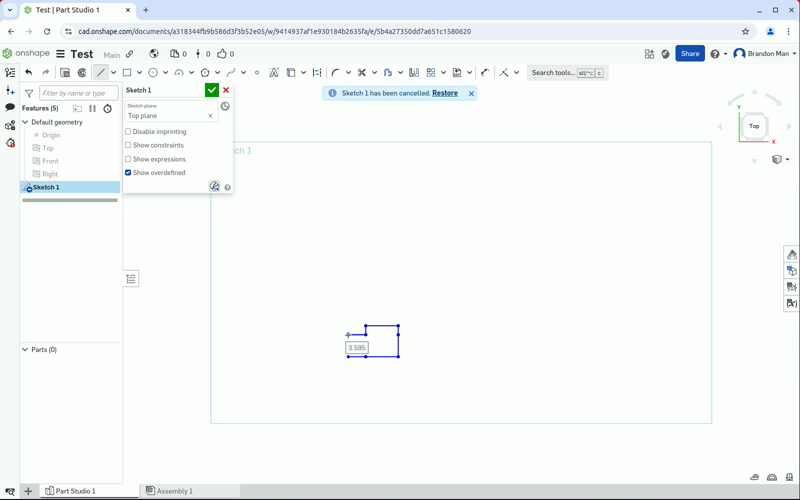
mouse_move(378, 334)
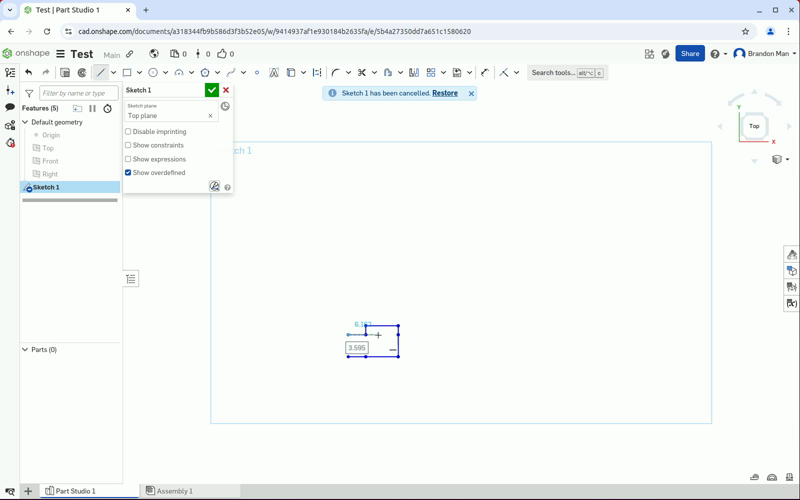
key_down(shift)
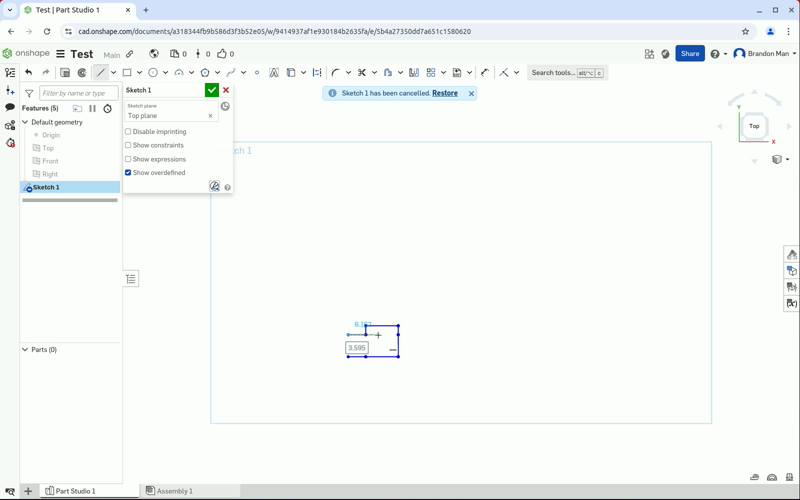
mouse_move(348, 356)
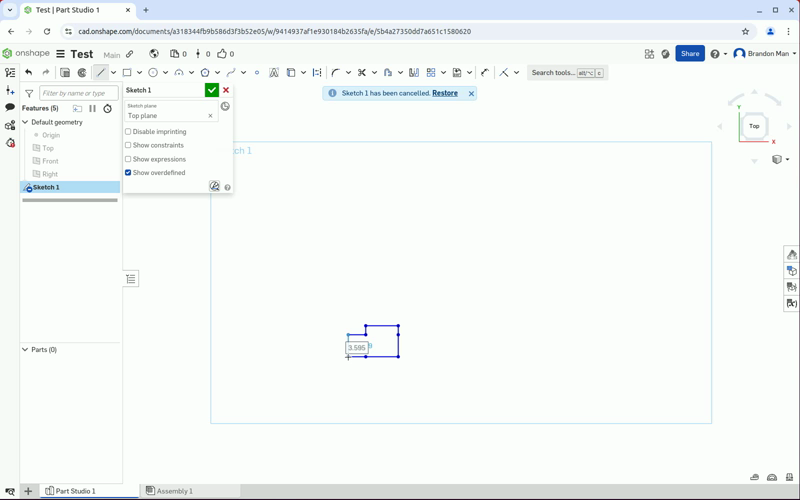
key_up(shift)
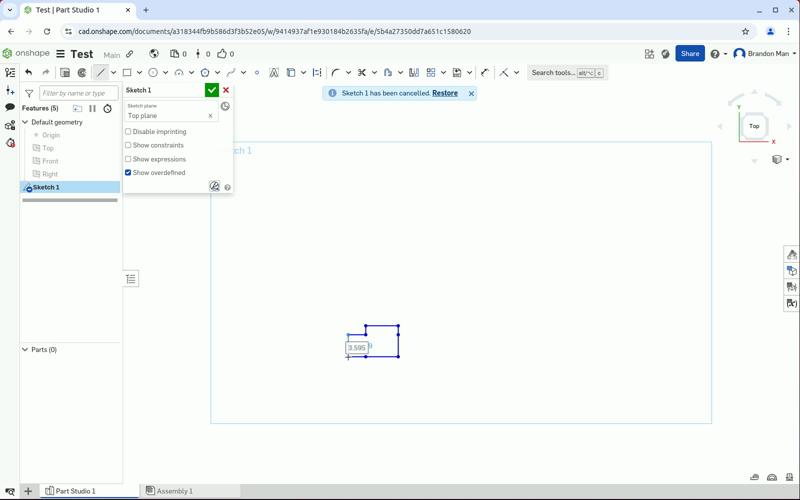
click(348, 356)
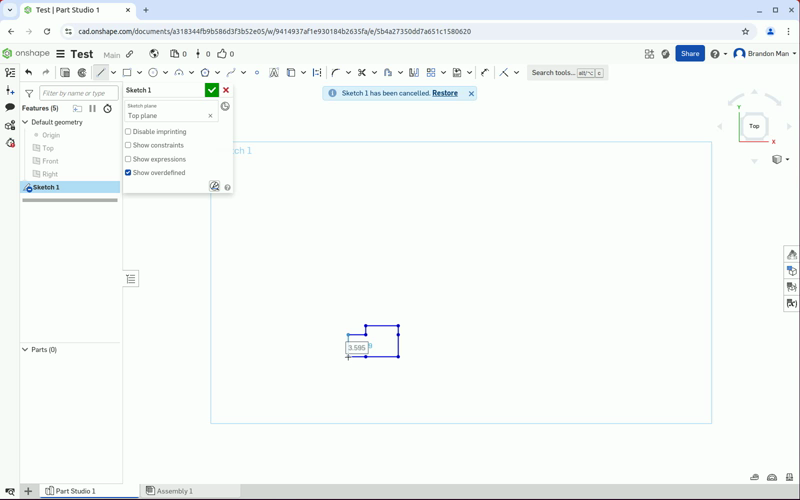
key(esc)
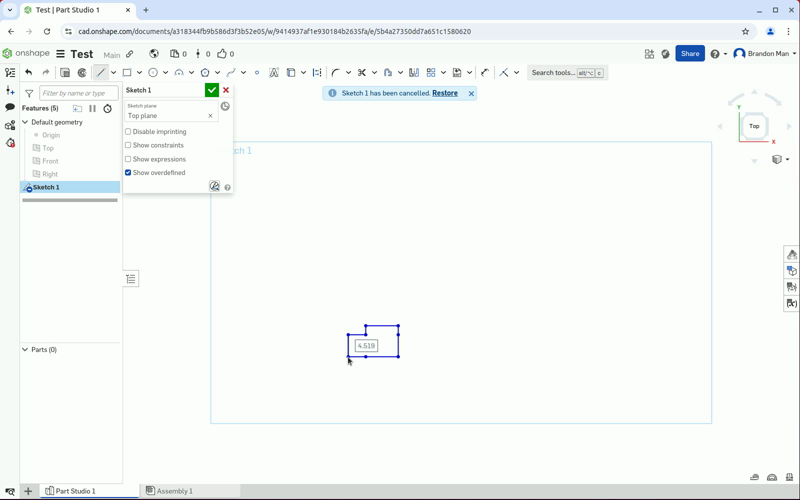
mouse_move(382, 331)
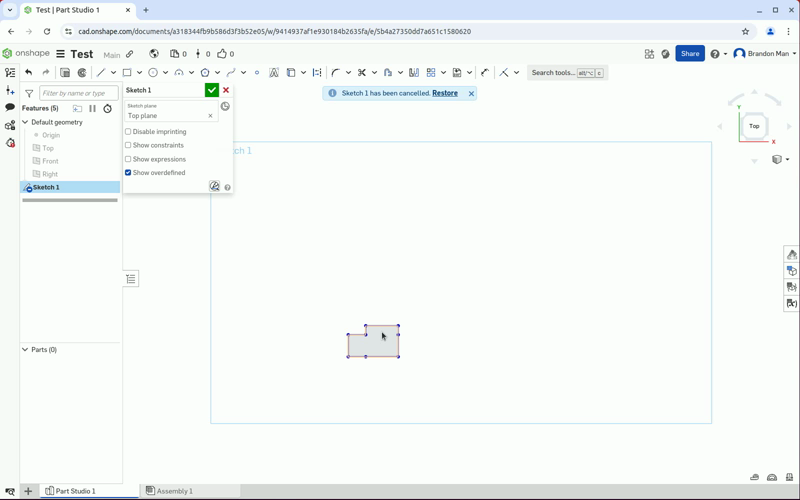
scroll(6)
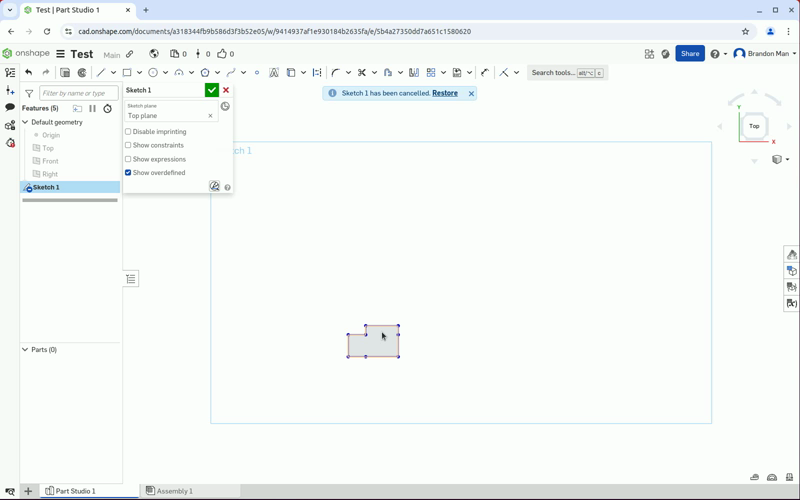
scroll(6)
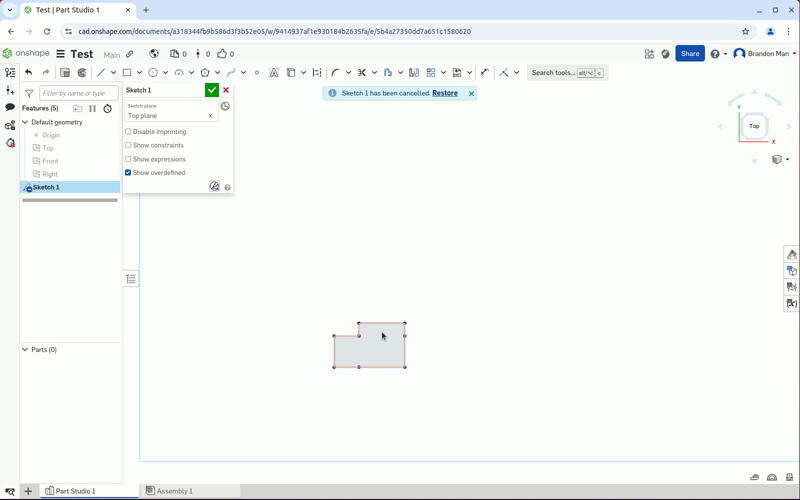
scroll(6)
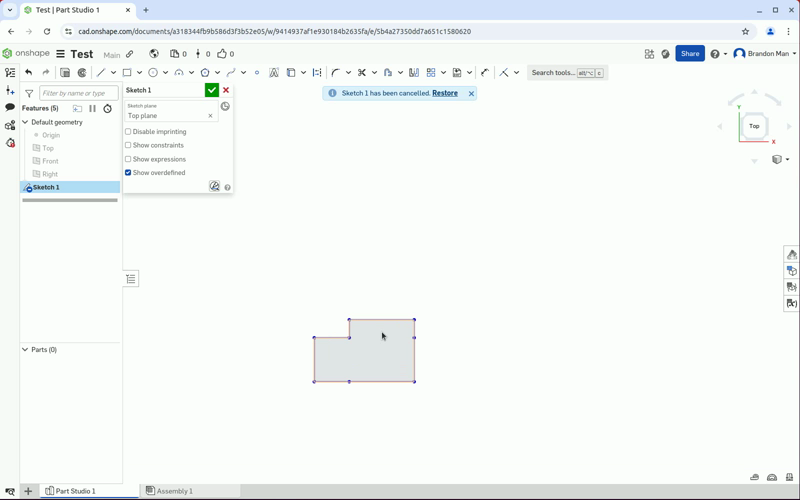
scroll(6)
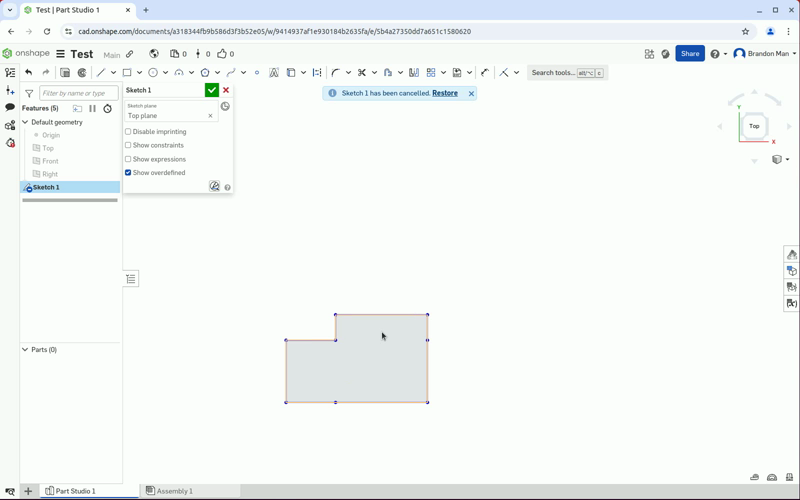
scroll(6)
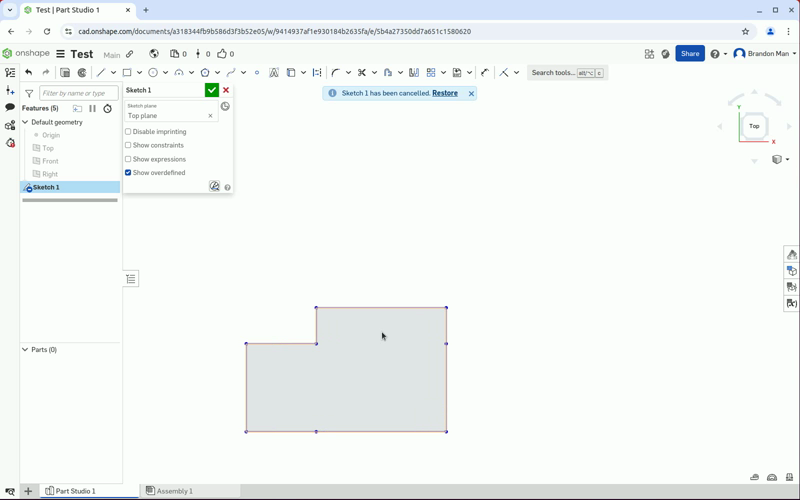
scroll(6)
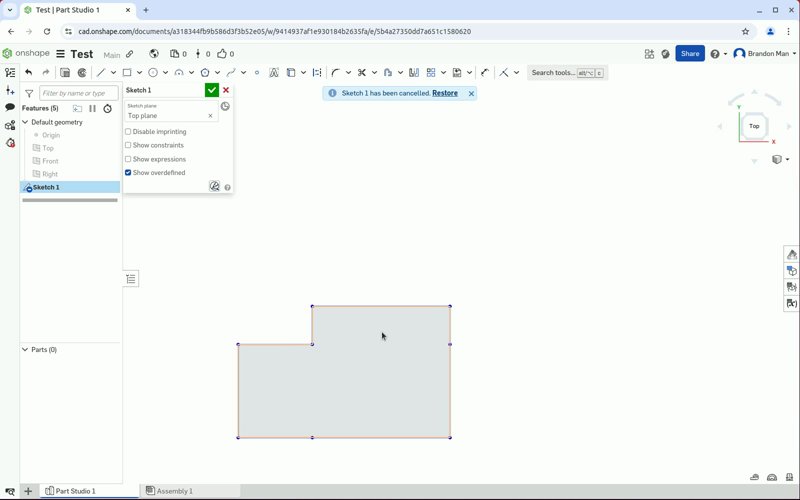
scroll(6)
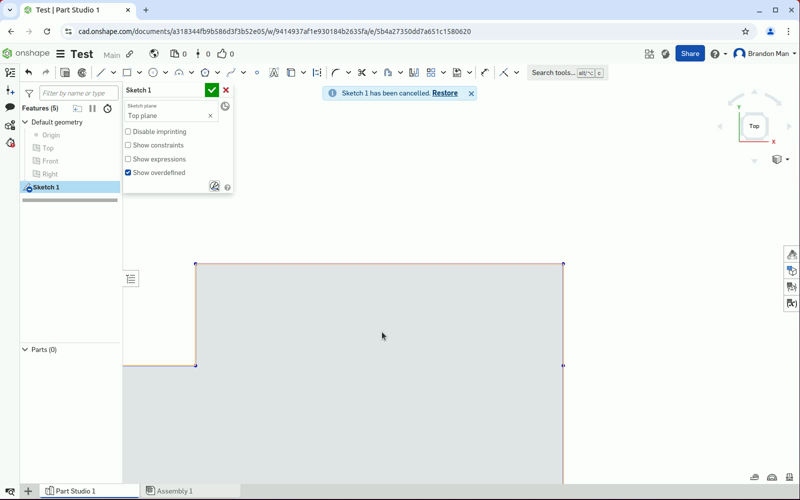
click(382, 331)
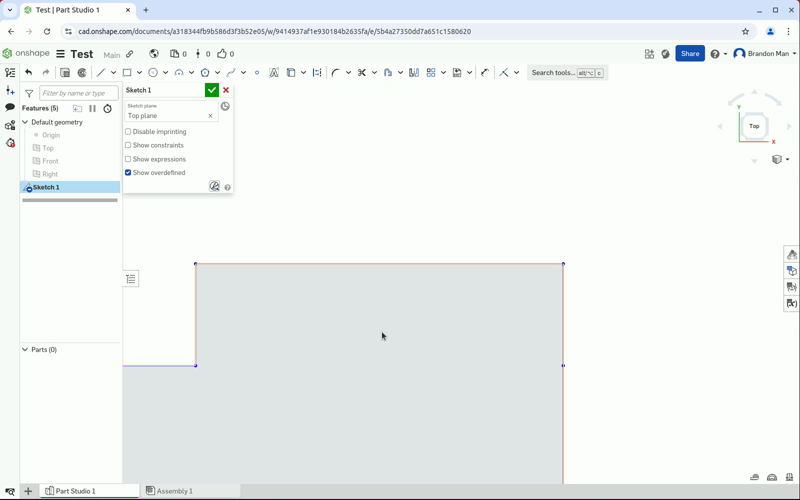
scroll(-6)
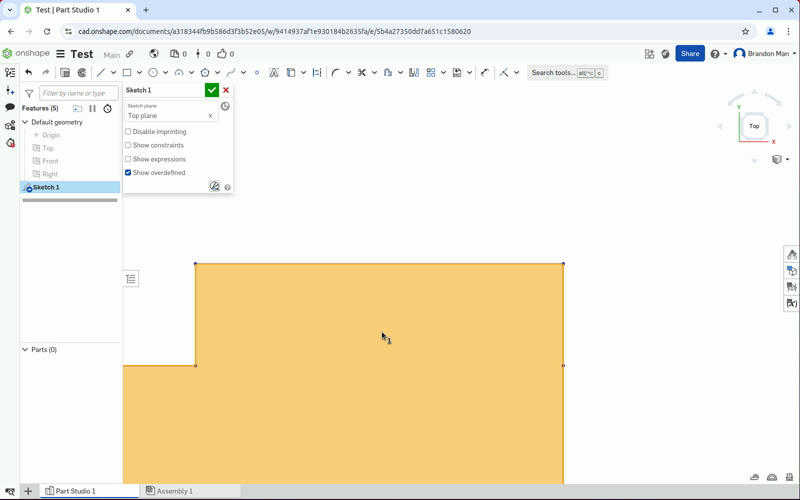
scroll(-6)
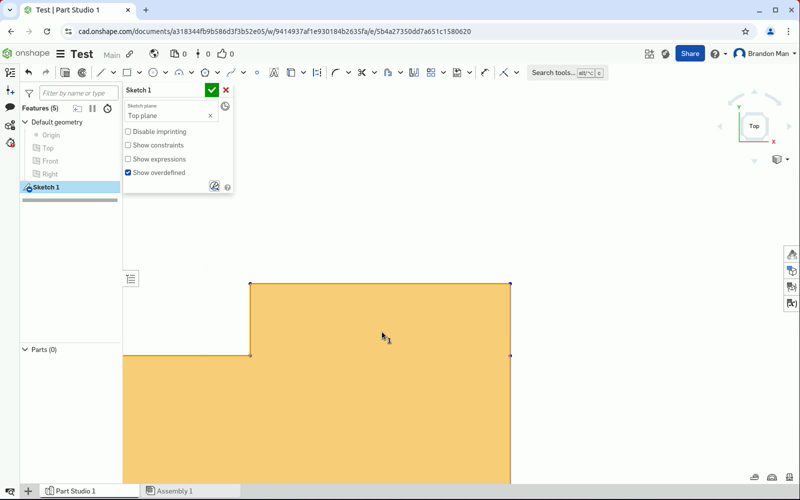
scroll(-6)
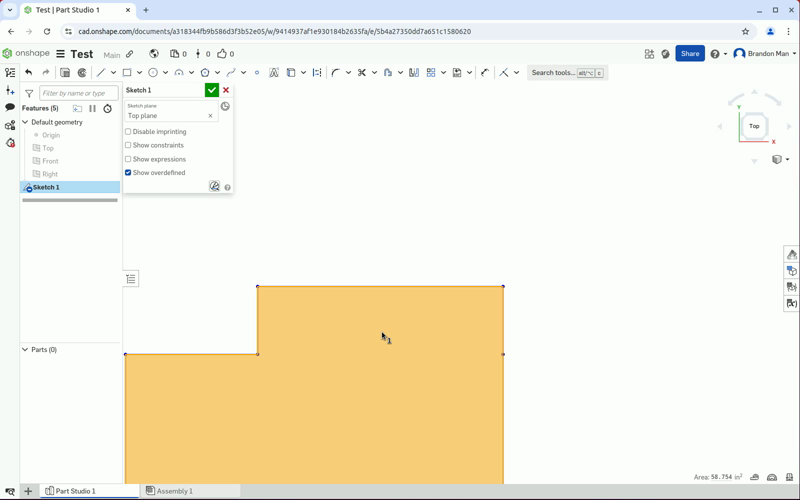
scroll(-6)
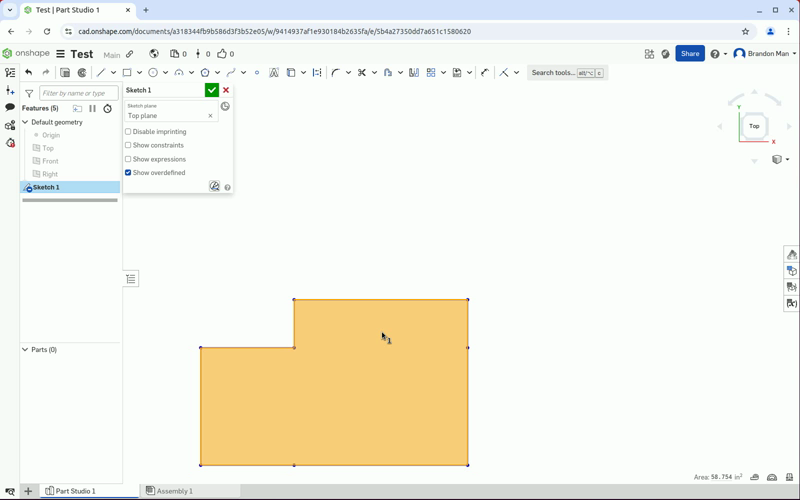
scroll(-6)
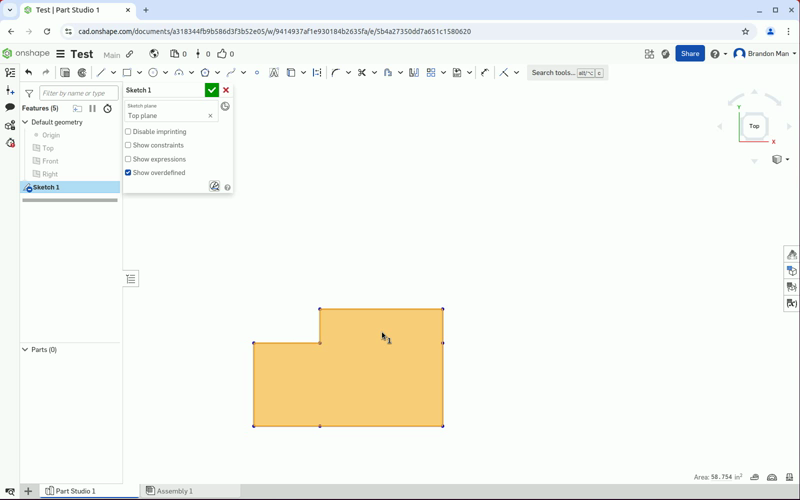
scroll(-6)
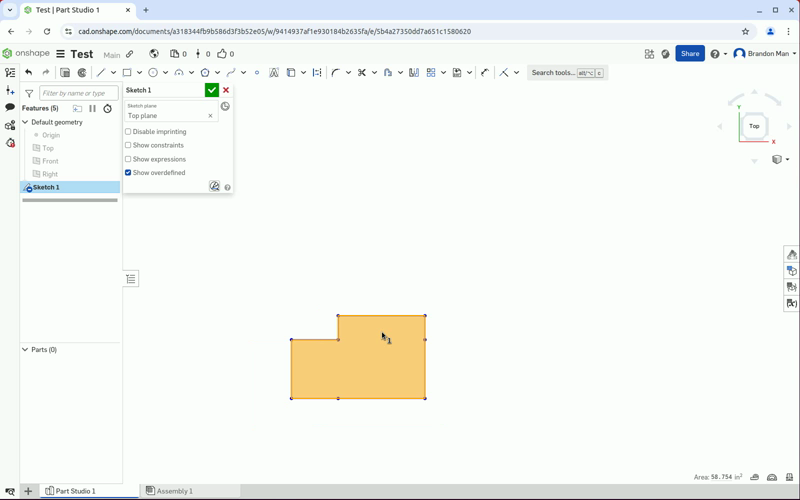
scroll(-6)
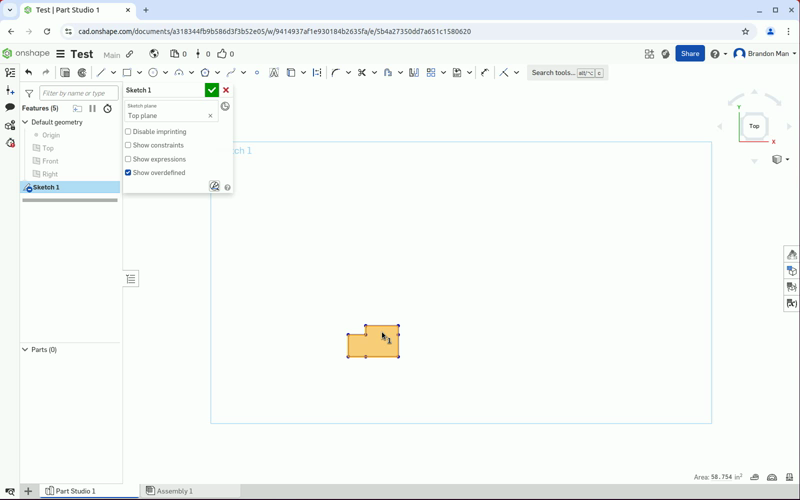
mouse_move(73, 352)
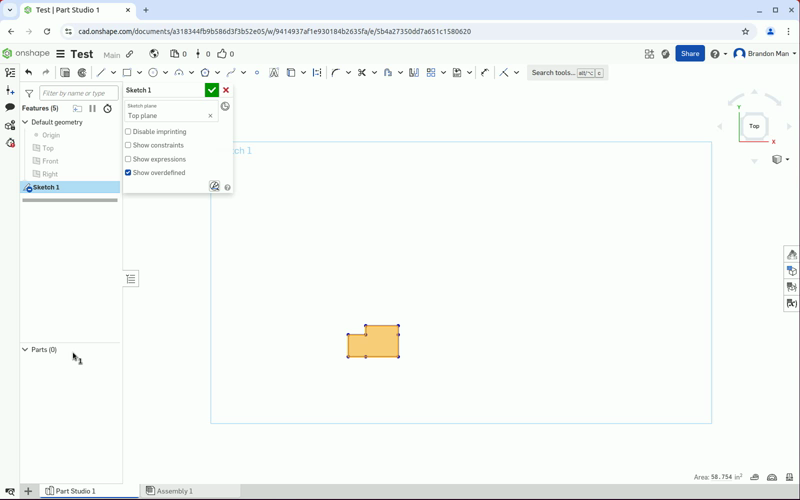
key(shift+y)
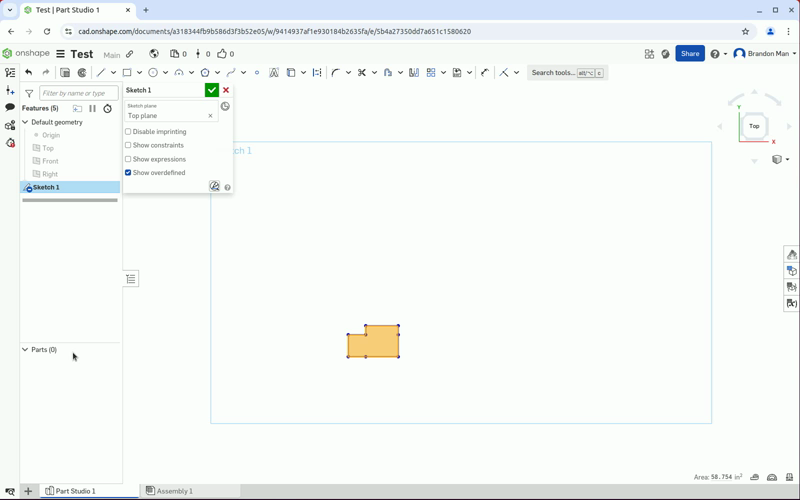
key(shift+e)
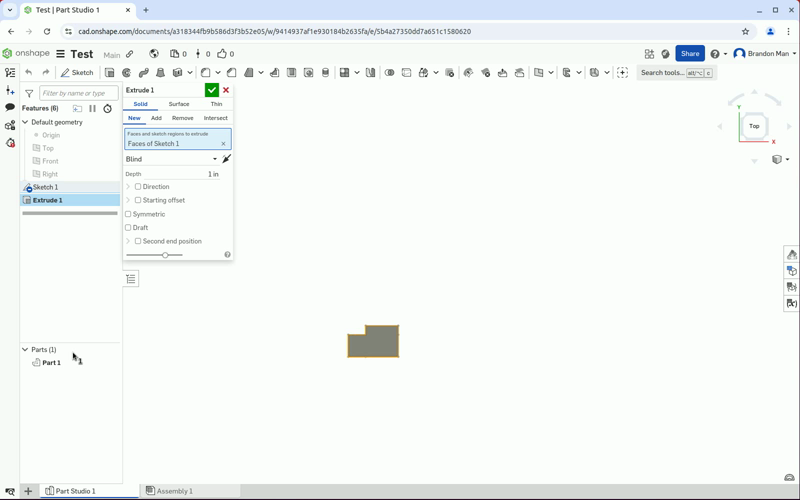
mouse_move(143, 106)
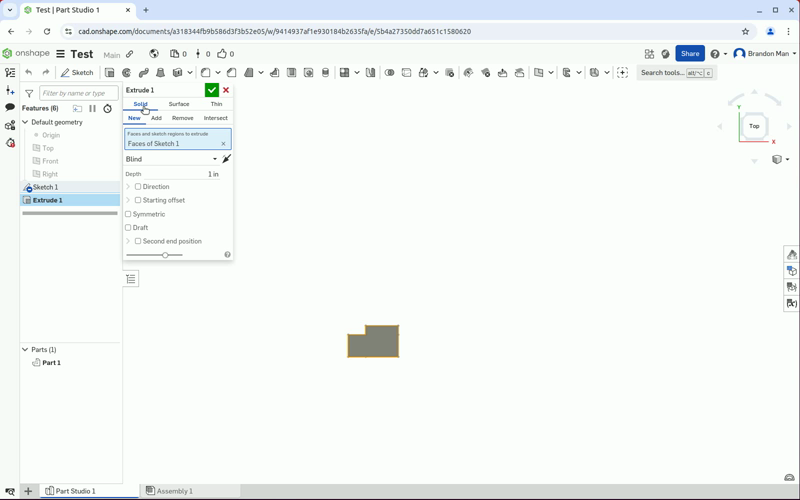
click(143, 106)
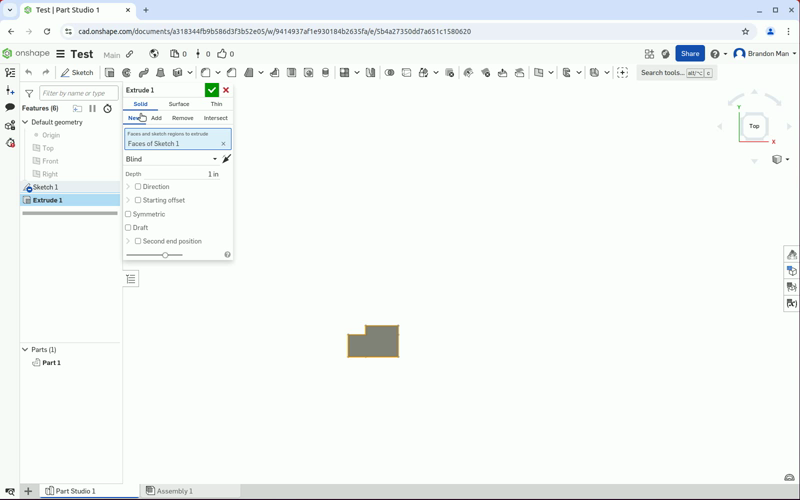
mouse_move(137, 120)
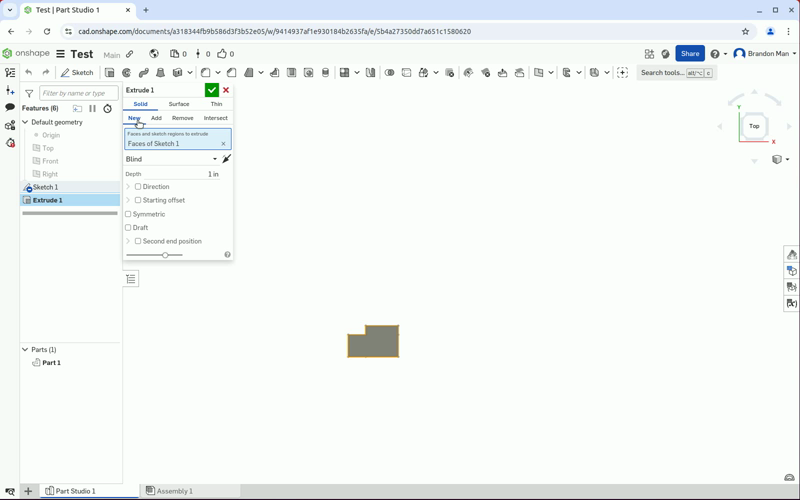
click(137, 120)
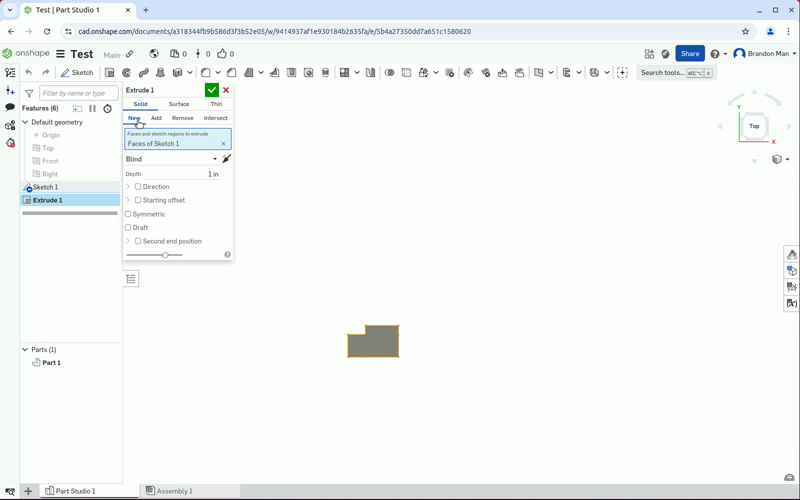
key(tab, 4)
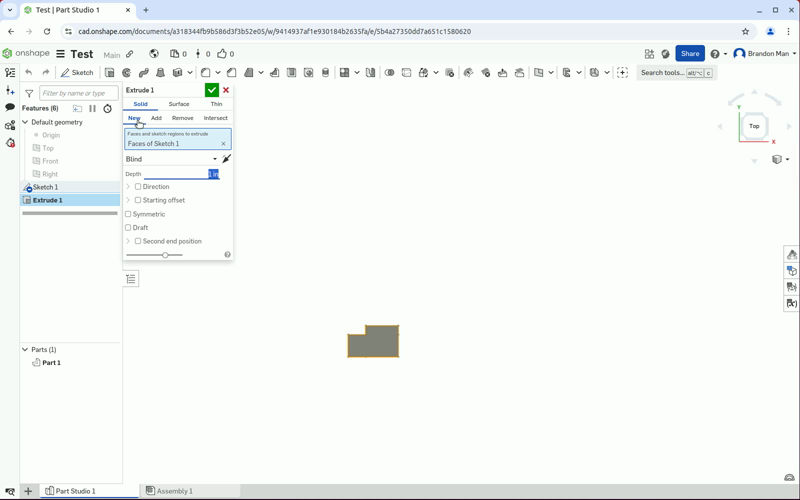
text(17.09)
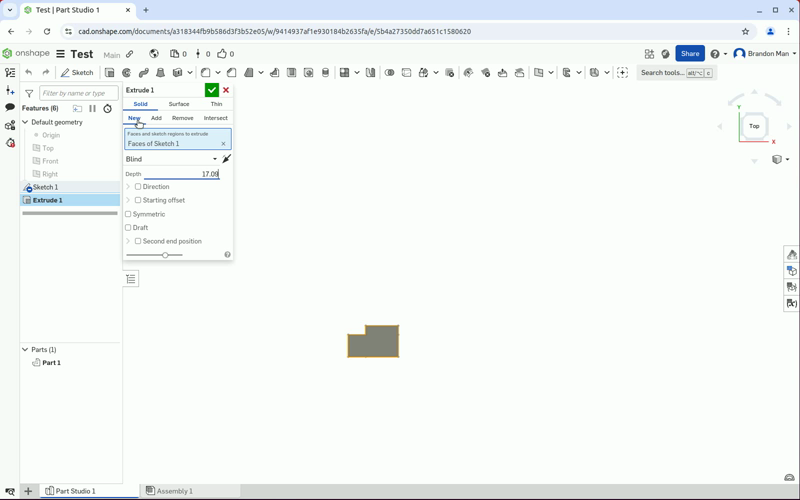
key(enter)
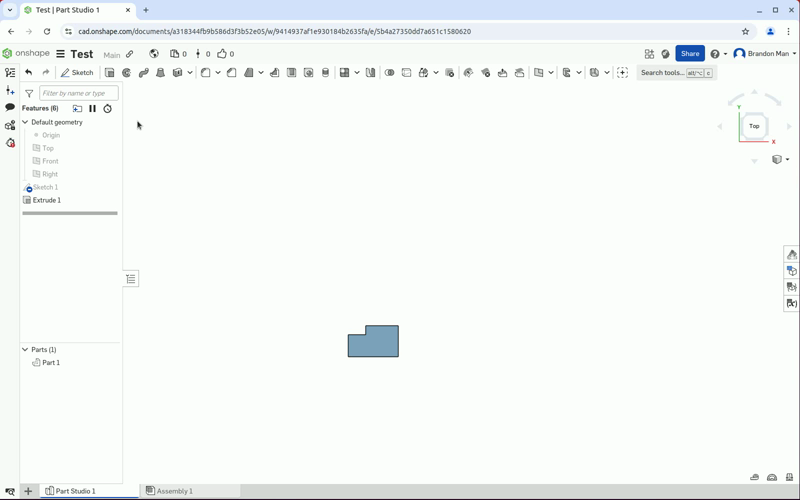
key(shift+h)
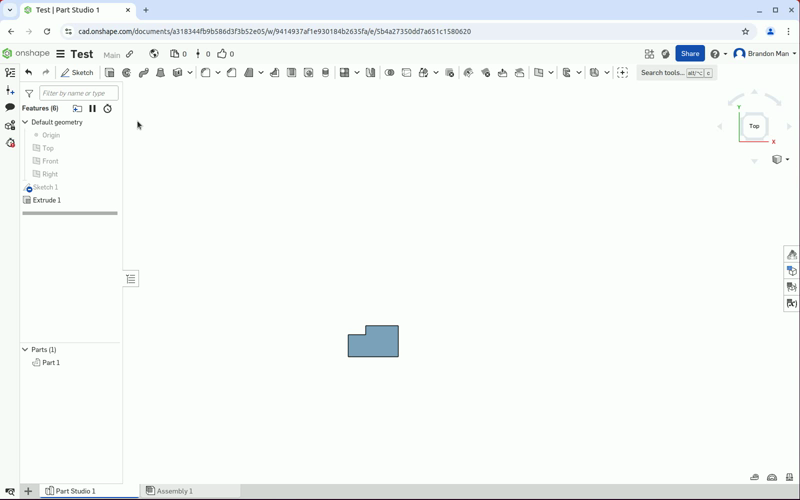
key(shift+h)
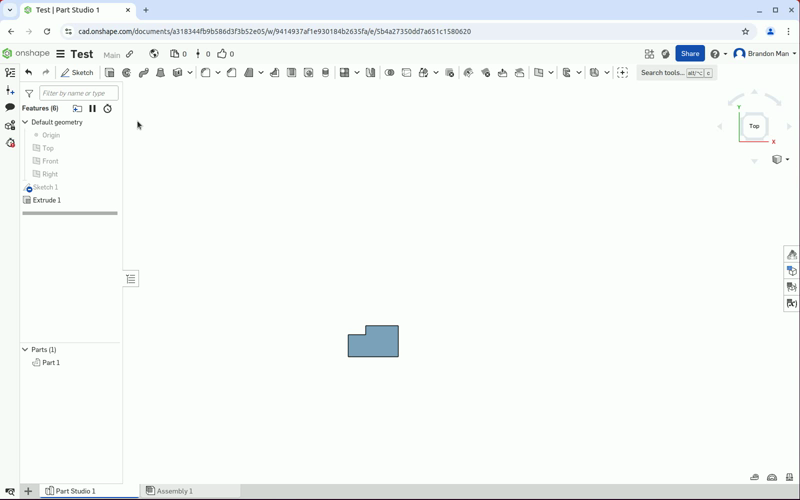
mouse_move(73, 189)
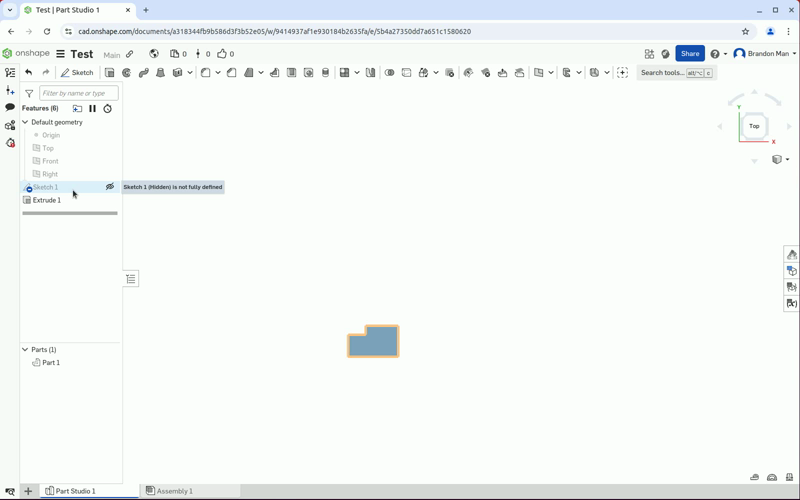
click(73, 189)
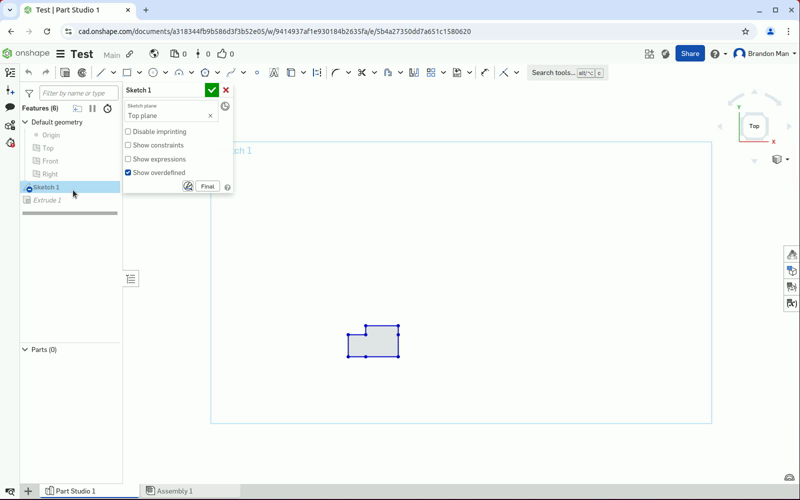
mouse_move(229, 92)
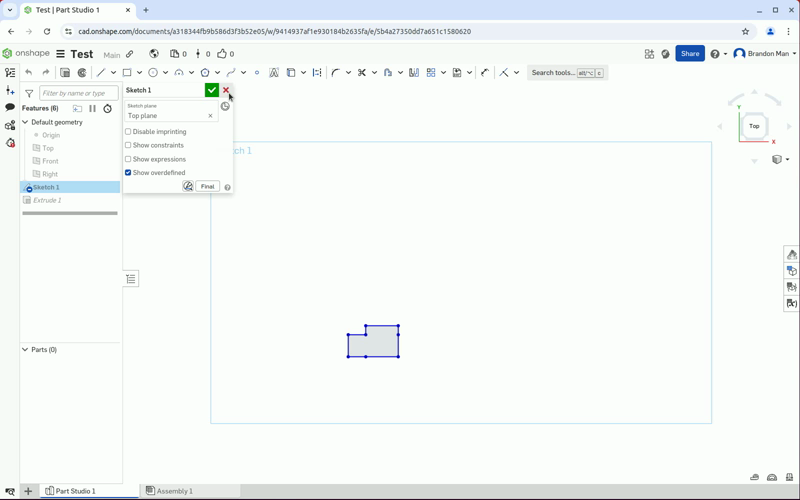
click(229, 92)
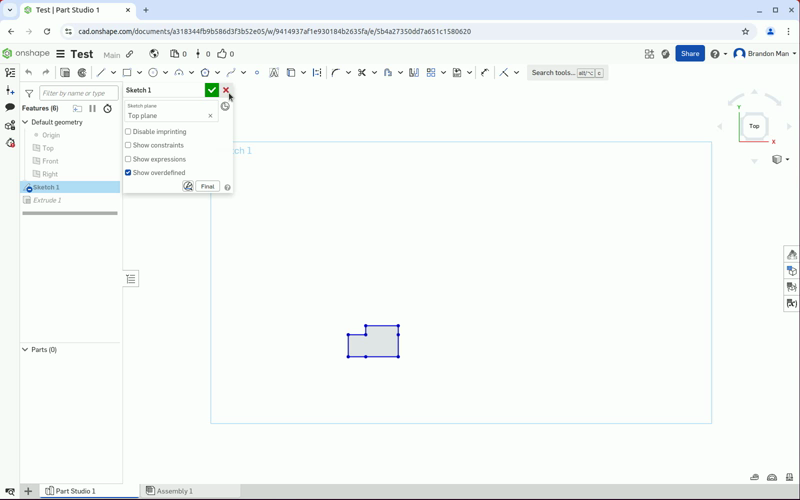
key(shift+s)
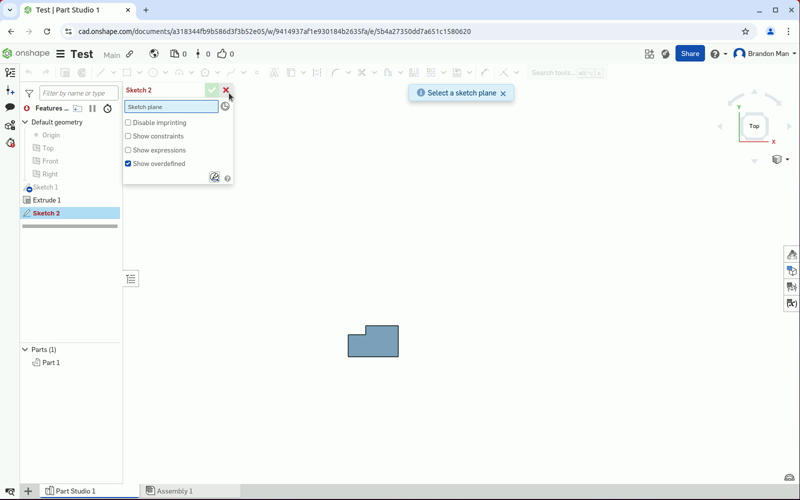
mouse_move(73, 150)
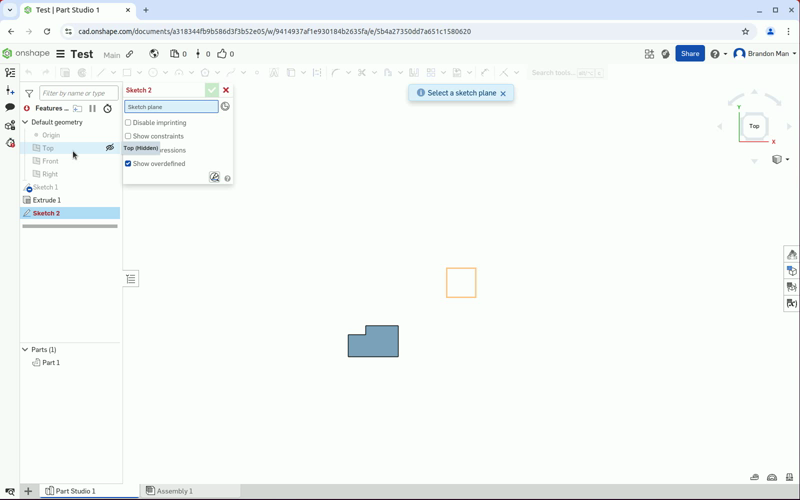
click(73, 150)
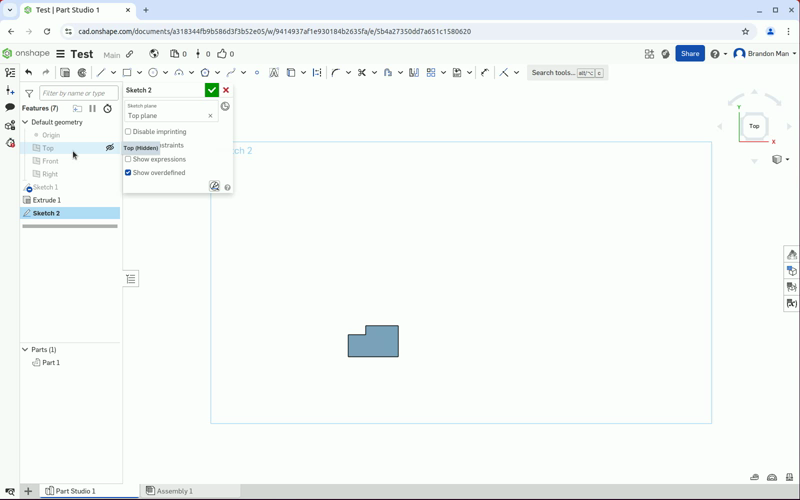
mouse_move(73, 352)
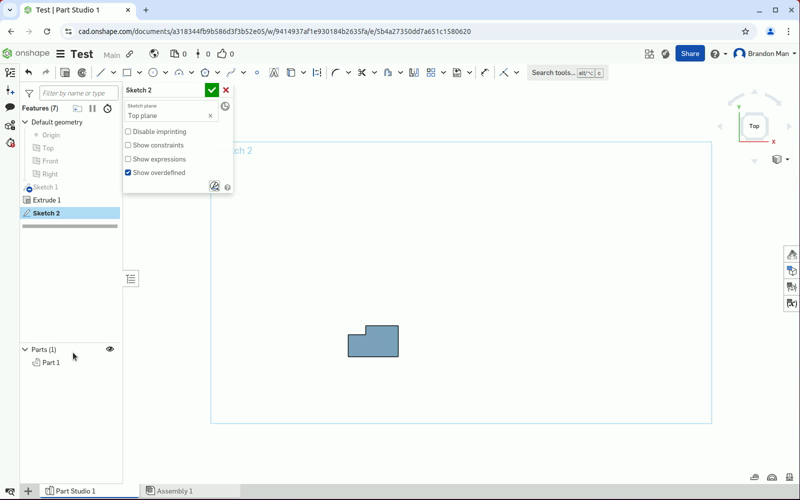
key(y)
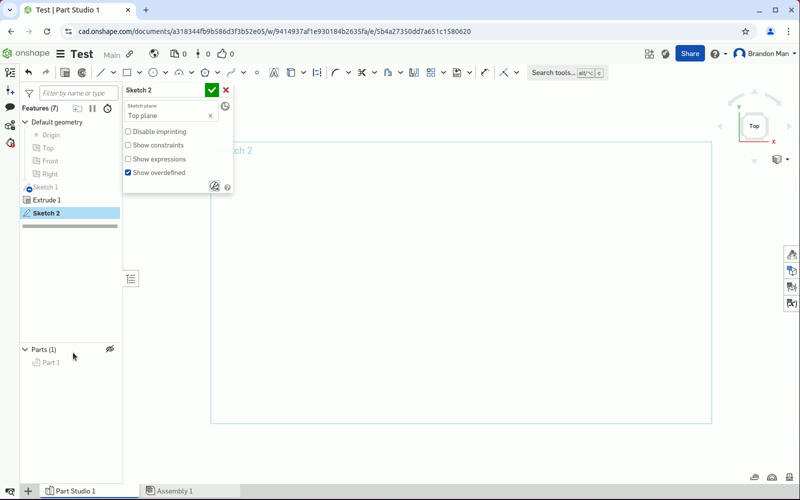
key(l)
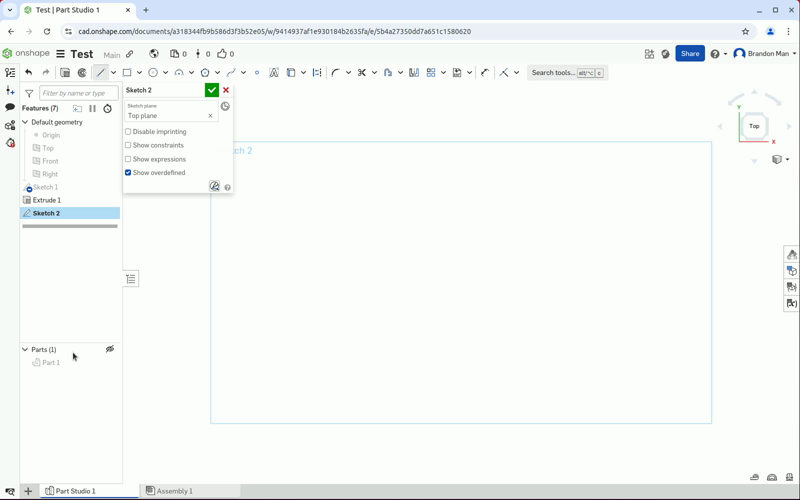
key_down(shift)
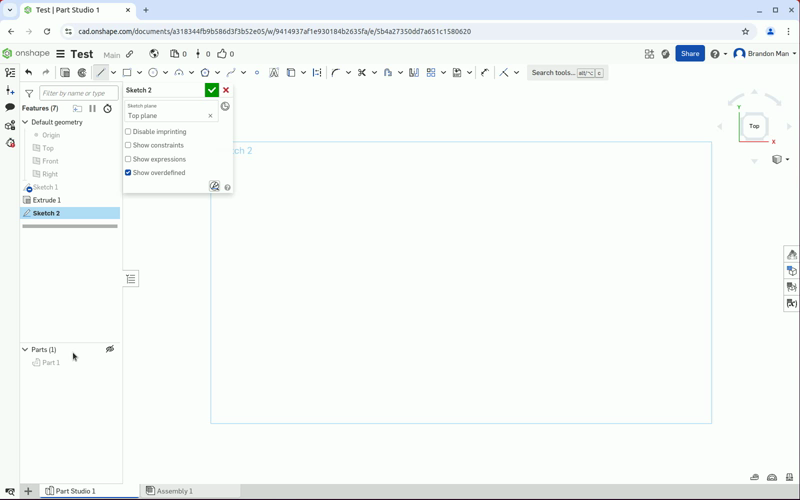
mouse_move(348, 274)
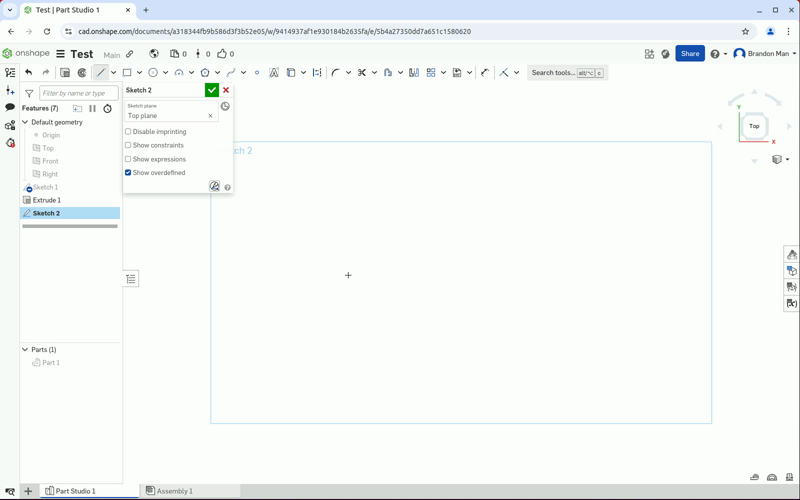
click(348, 274)
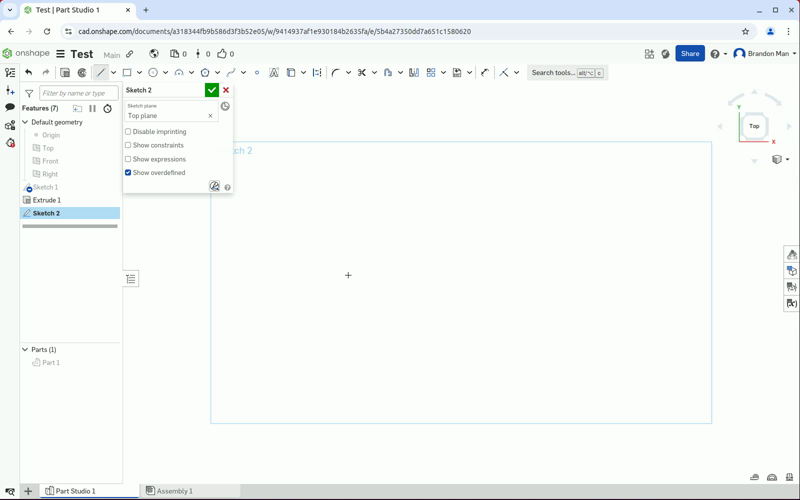
key_up(shift)
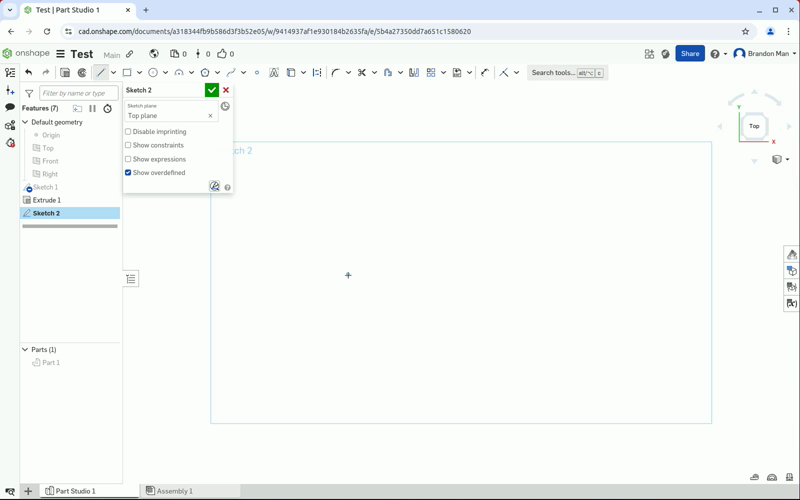
key_down(shift)
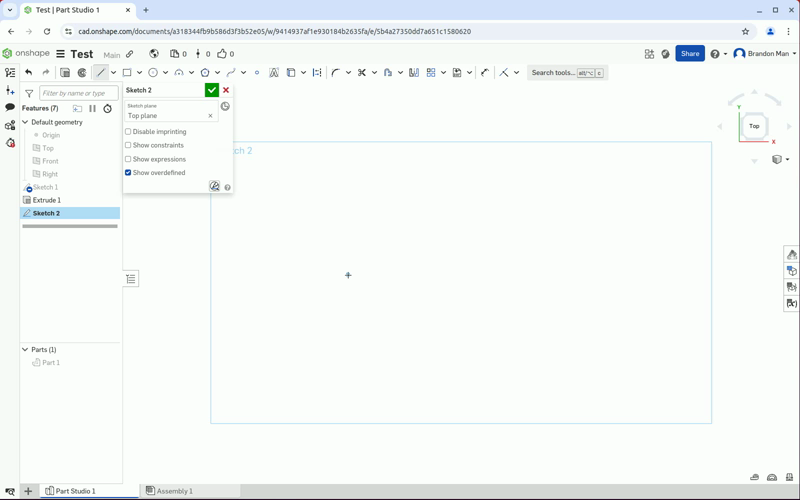
mouse_move(378, 274)
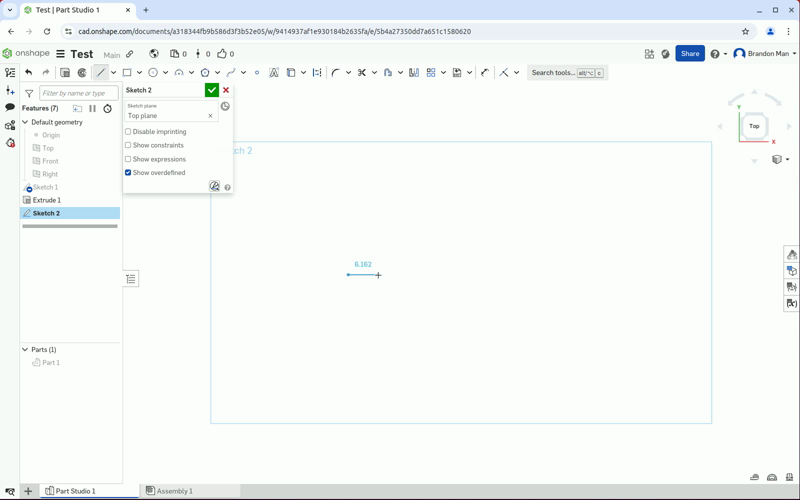
mouse_move(365, 274)
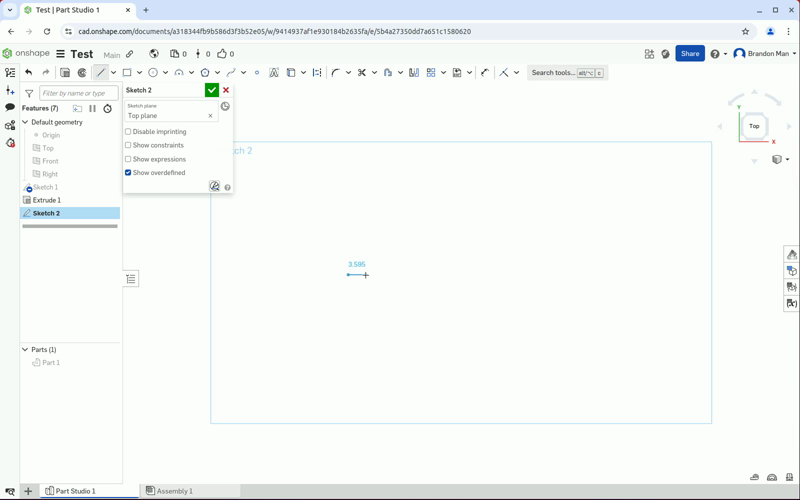
click(365, 274)
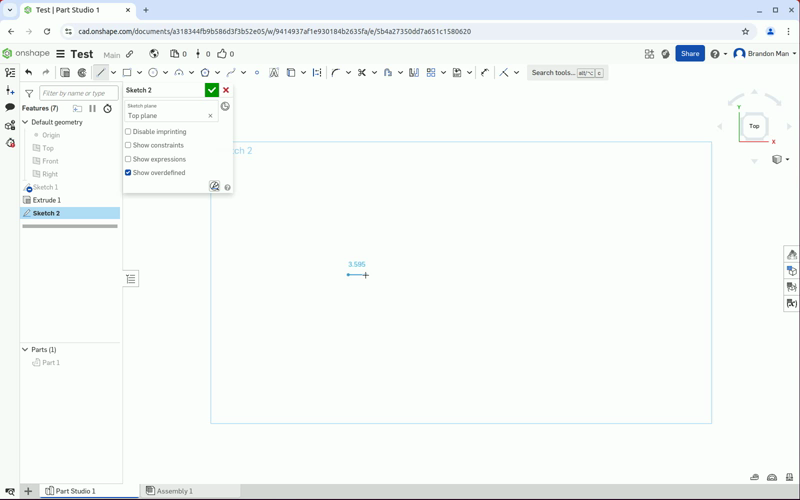
key_up(shift)
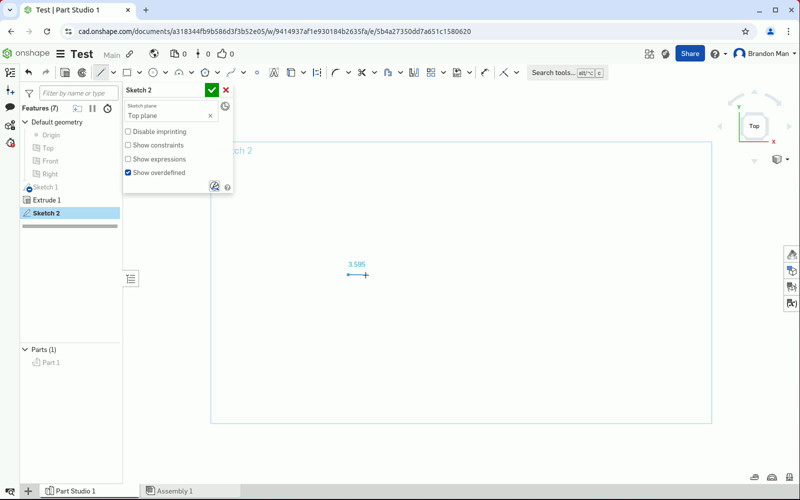
key_down(shift)
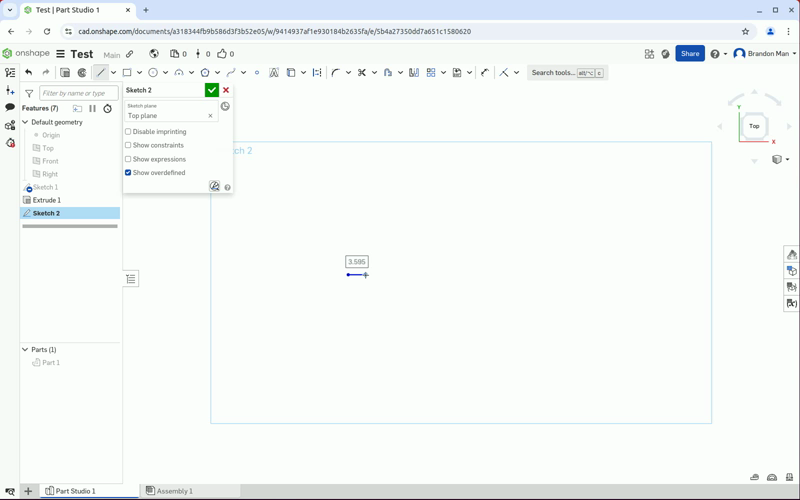
mouse_move(395, 274)
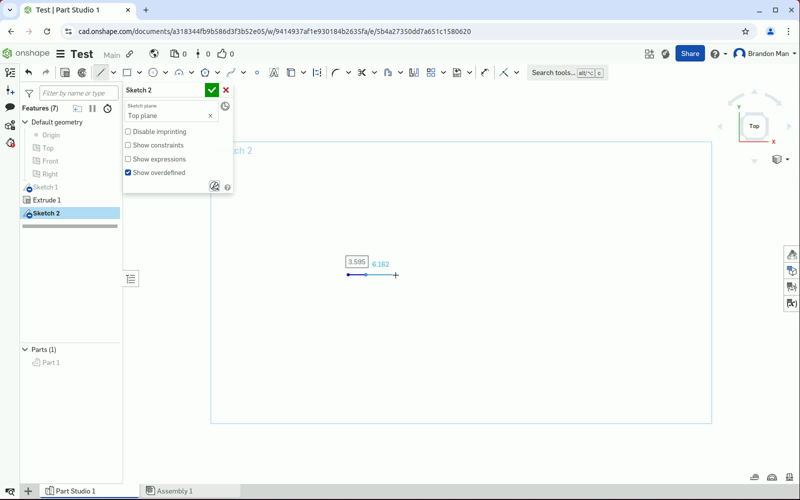
mouse_move(365, 283)
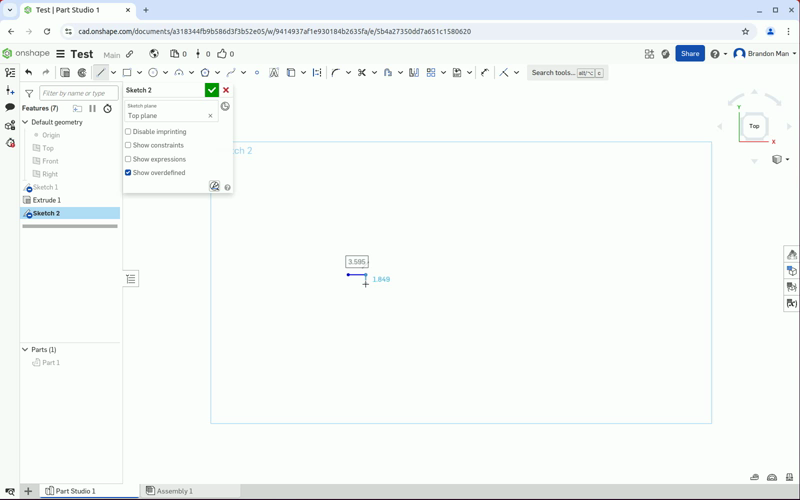
click(365, 283)
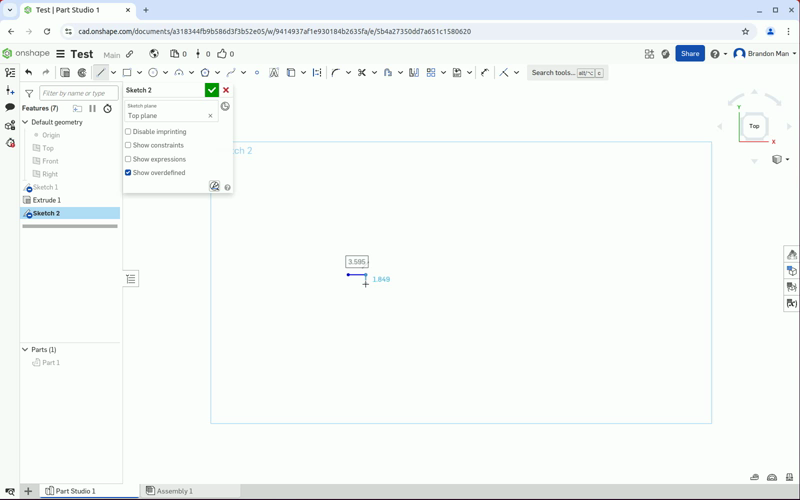
key_up(shift)
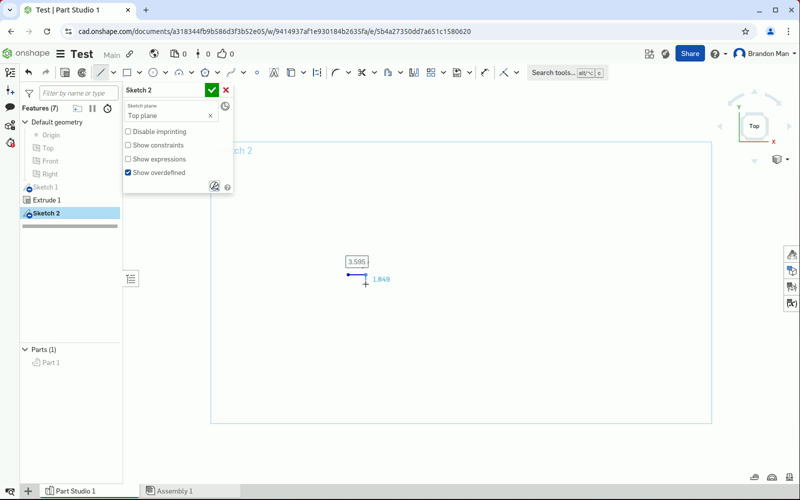
key_down(shift)
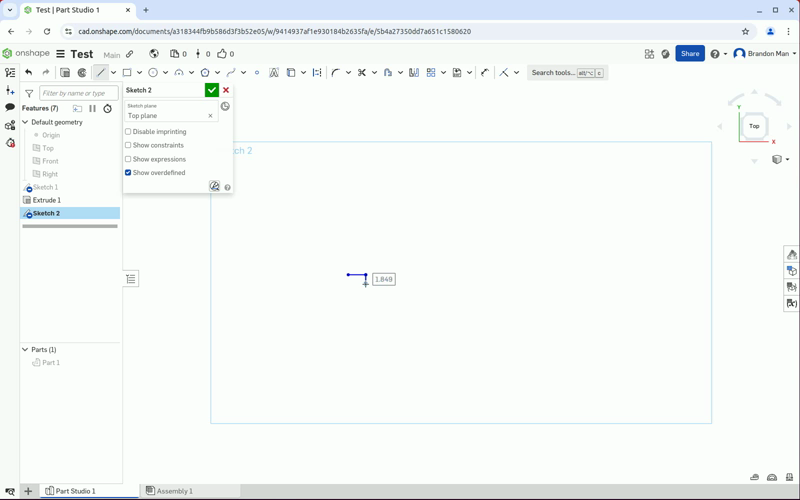
mouse_move(395, 283)
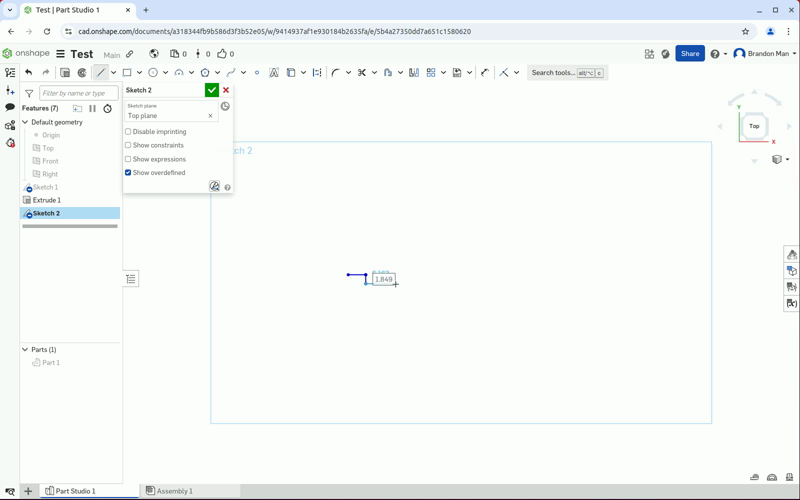
mouse_move(398, 283)
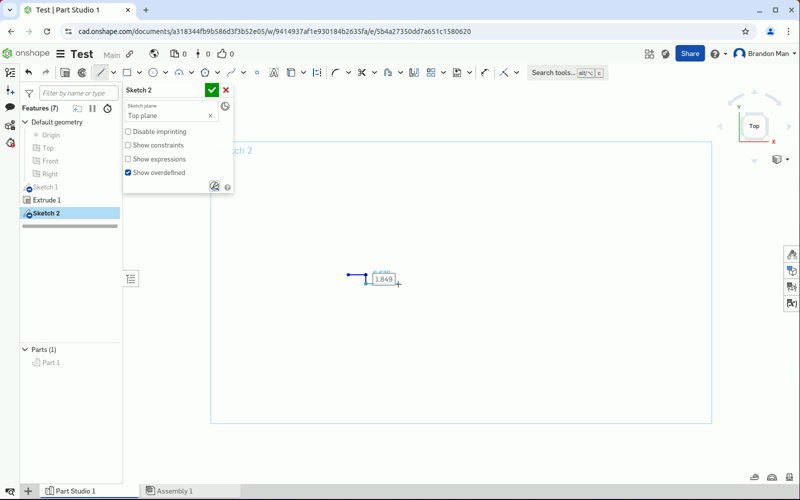
click(398, 283)
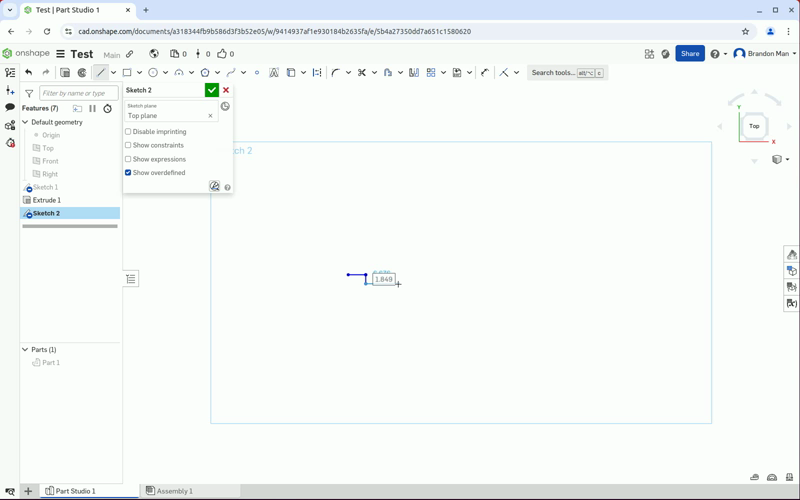
key_up(shift)
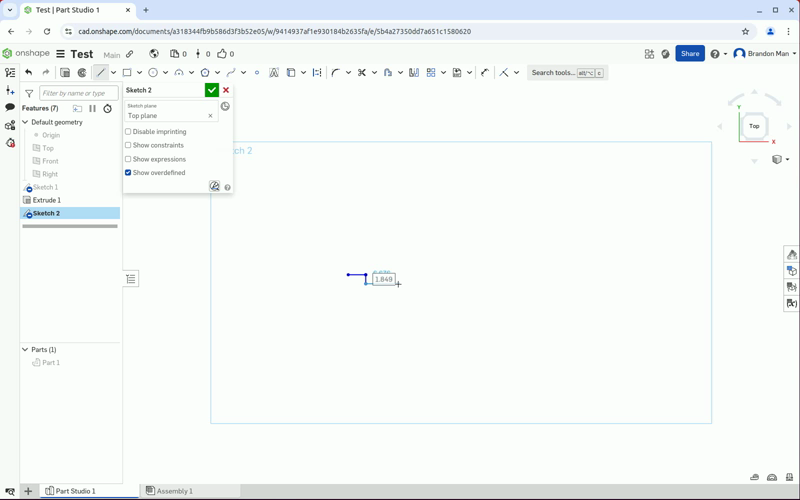
key_down(shift)
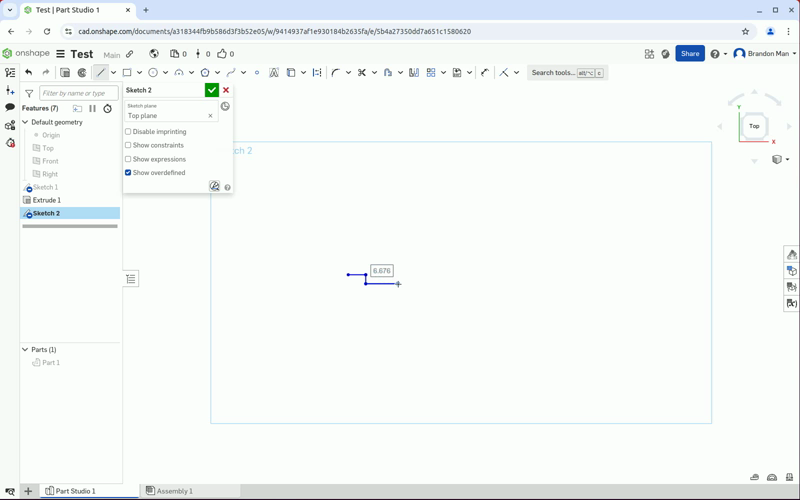
mouse_move(428, 283)
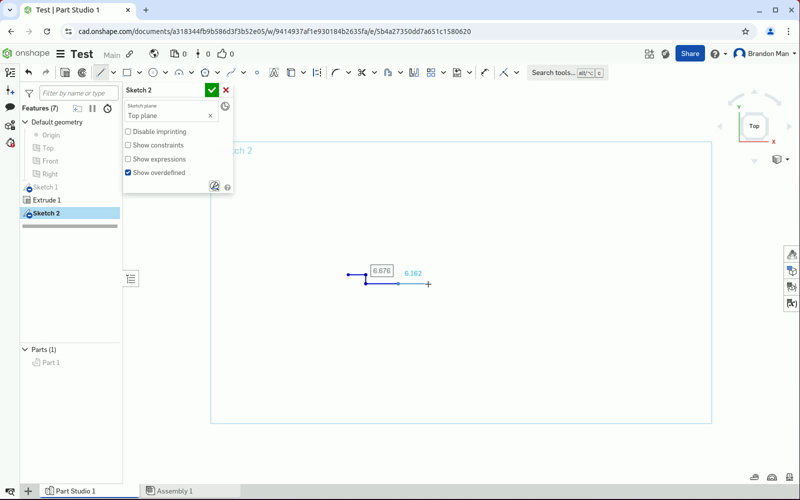
mouse_move(398, 274)
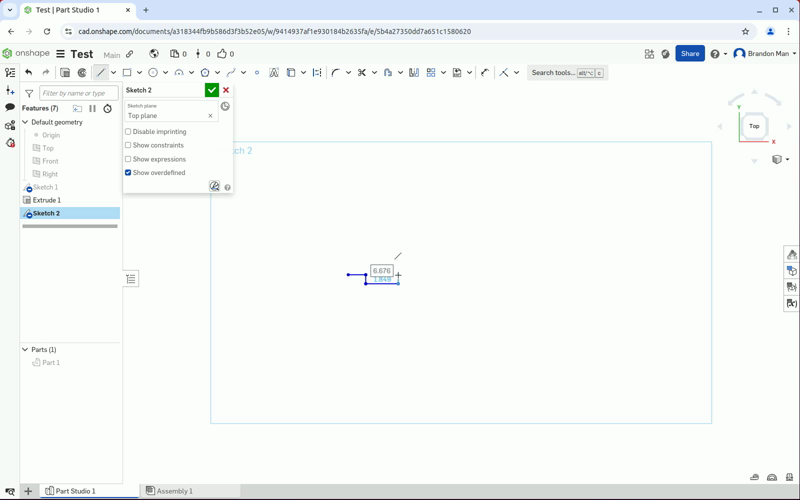
click(398, 274)
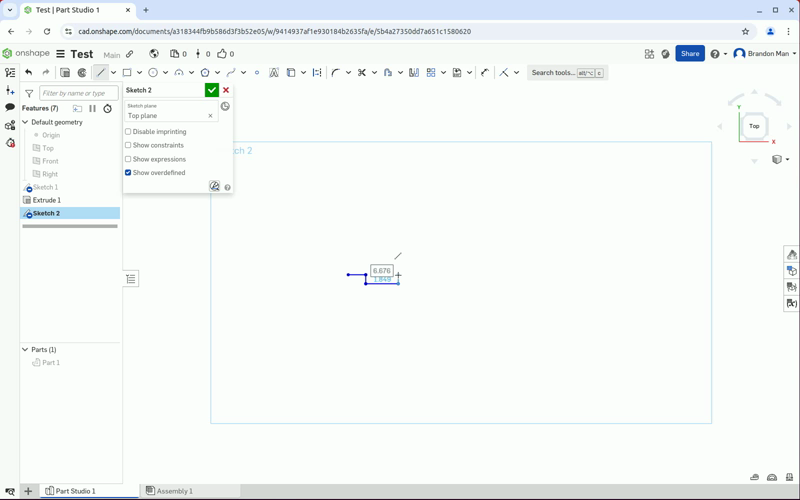
key_up(shift)
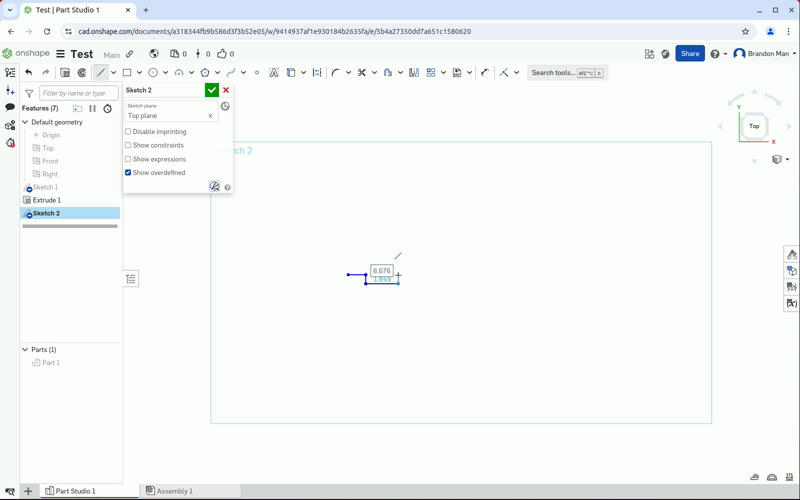
key_down(shift)
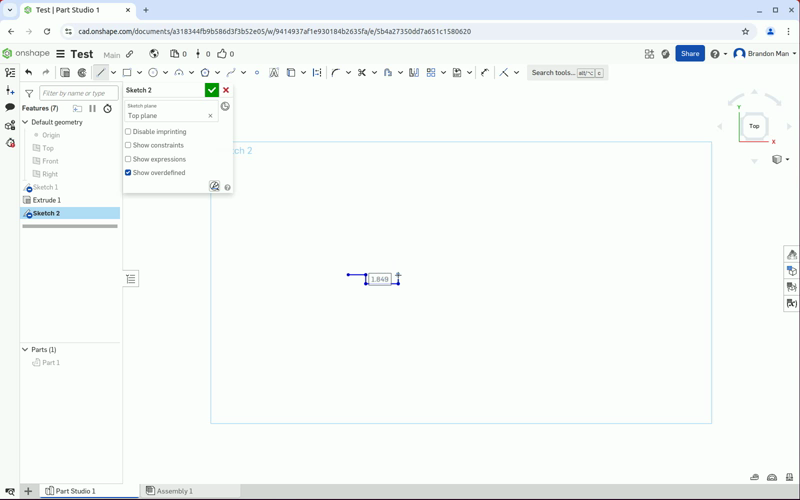
mouse_move(428, 274)
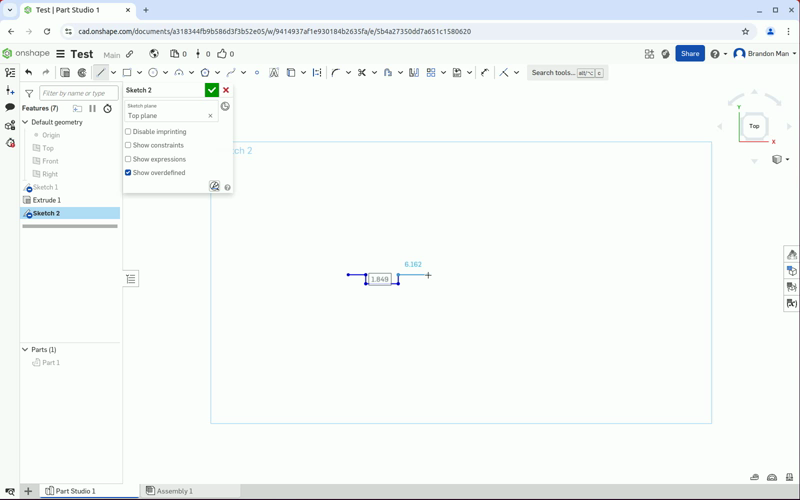
mouse_move(398, 252)
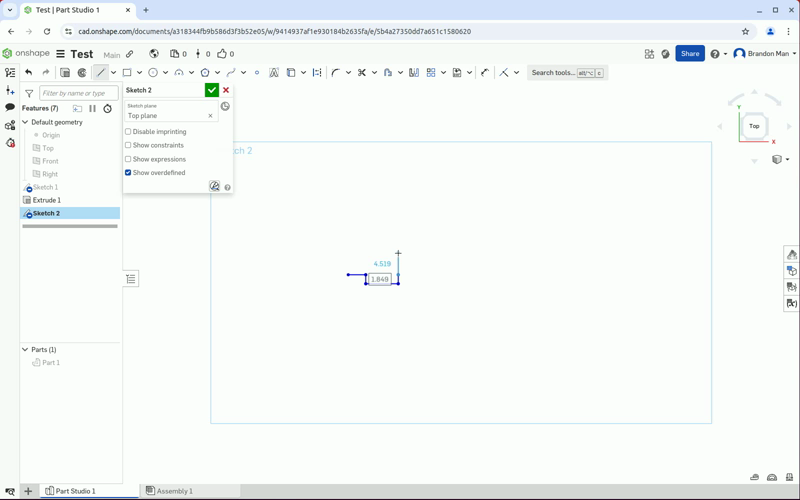
click(398, 252)
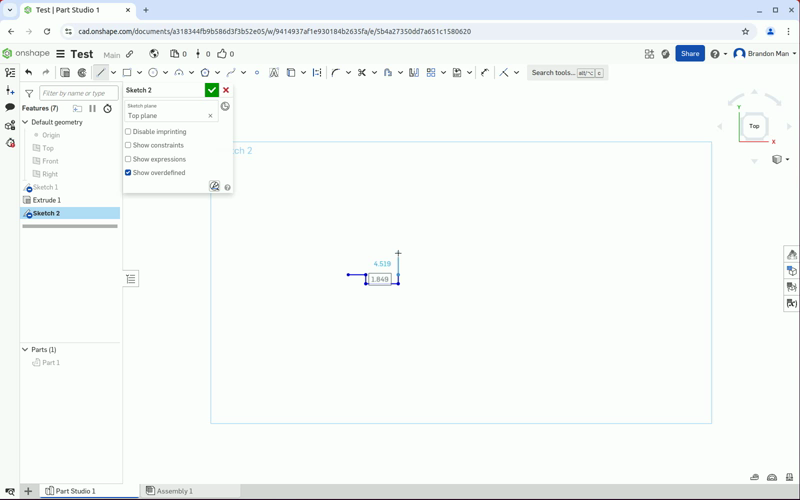
key_up(shift)
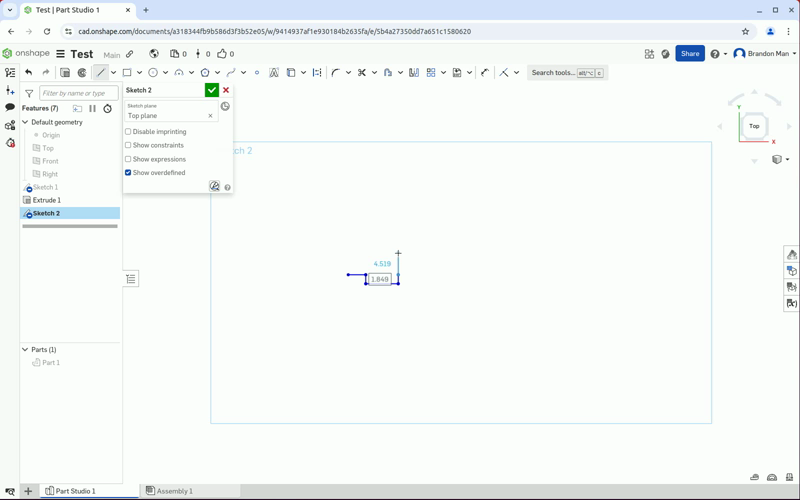
key_down(shift)
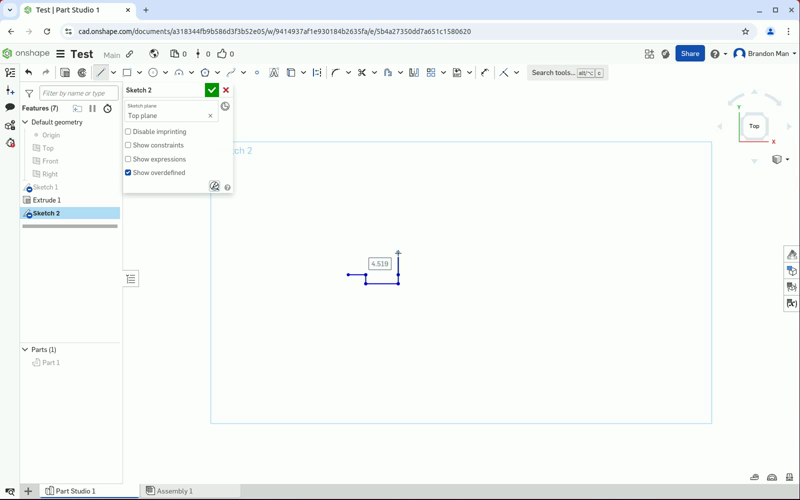
mouse_move(428, 252)
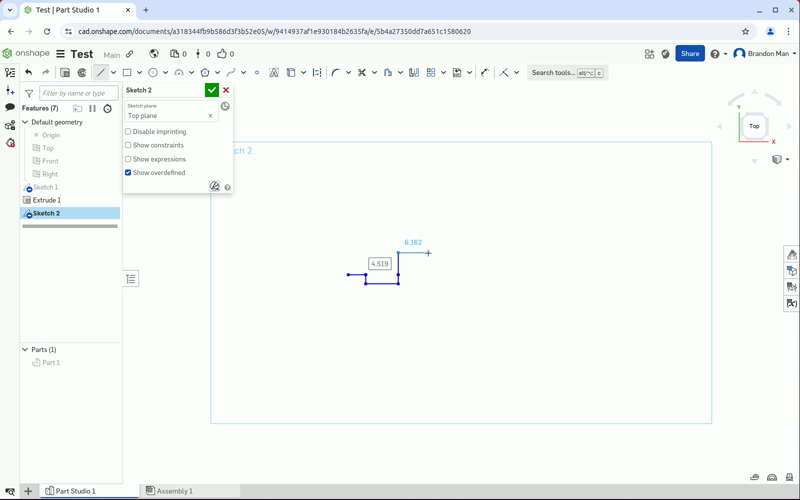
mouse_move(365, 252)
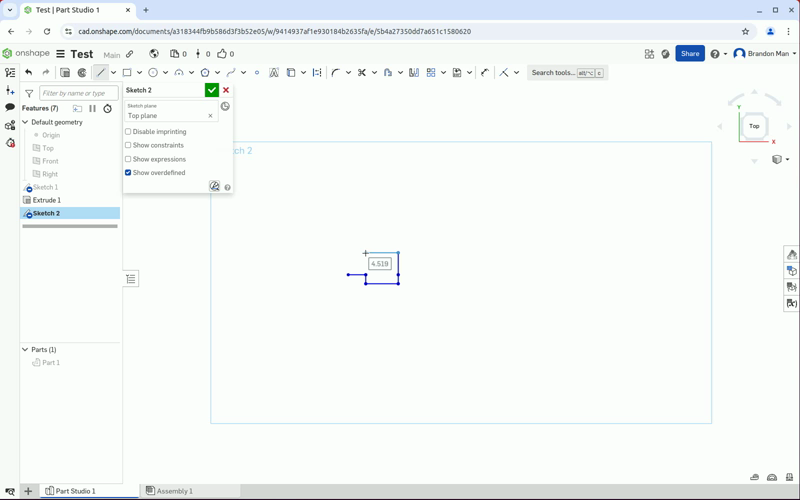
click(365, 252)
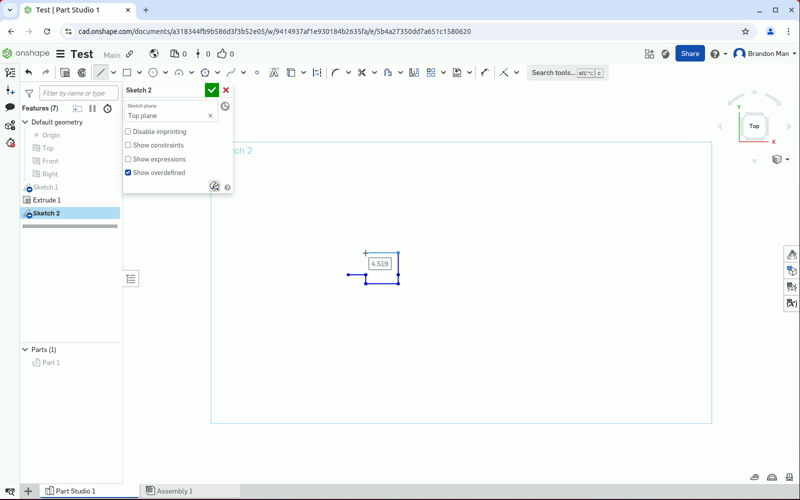
key_up(shift)
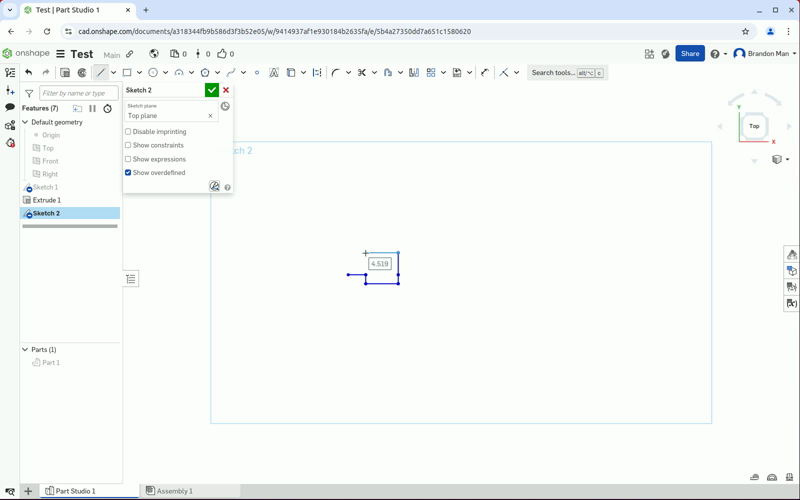
key_down(shift)
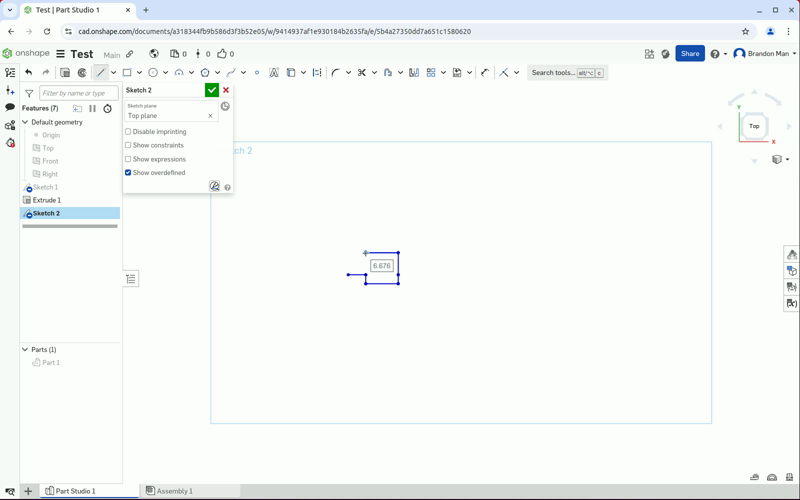
mouse_move(395, 252)
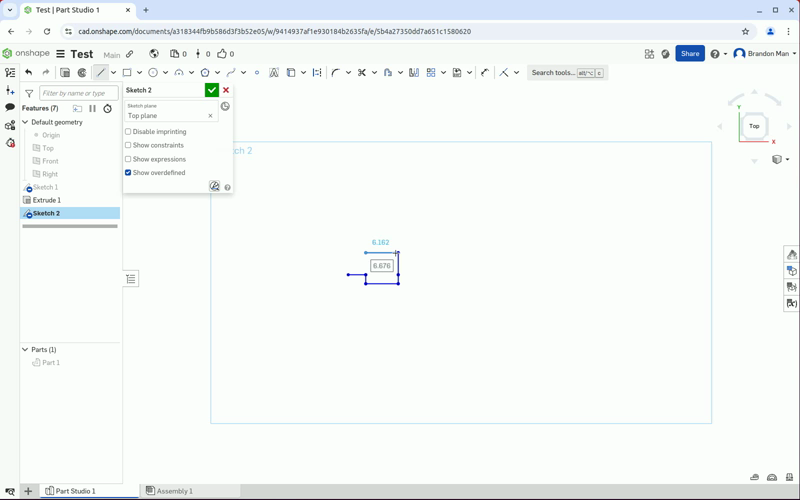
mouse_move(348, 252)
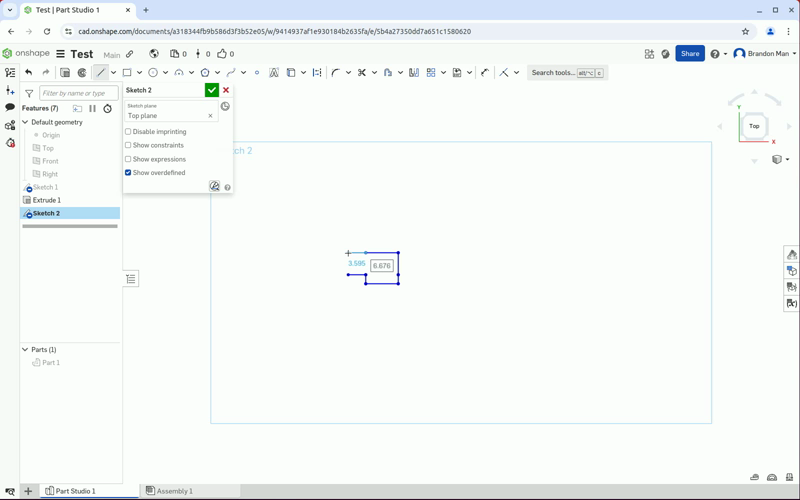
click(348, 252)
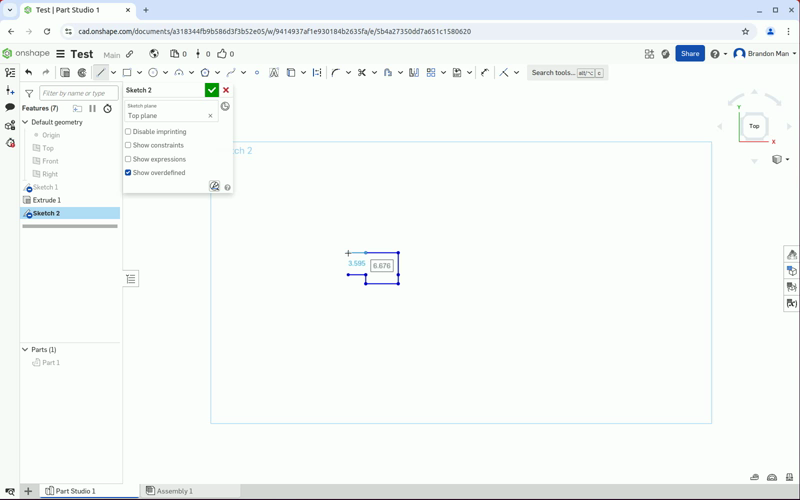
key_up(shift)
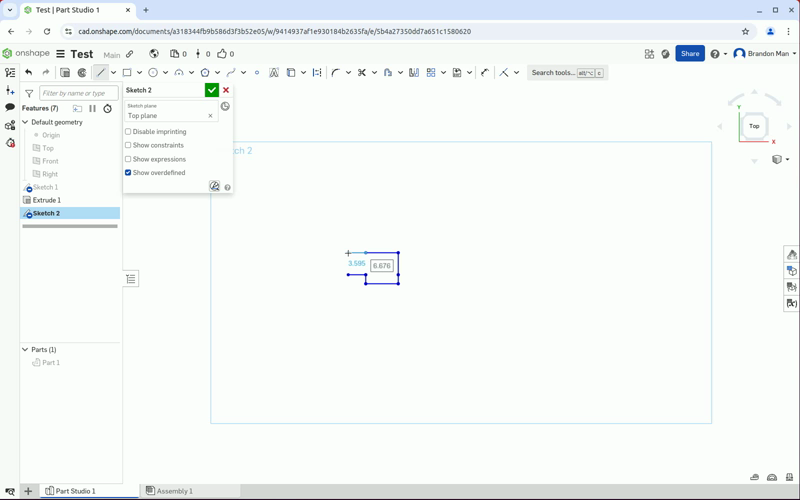
mouse_move(378, 252)
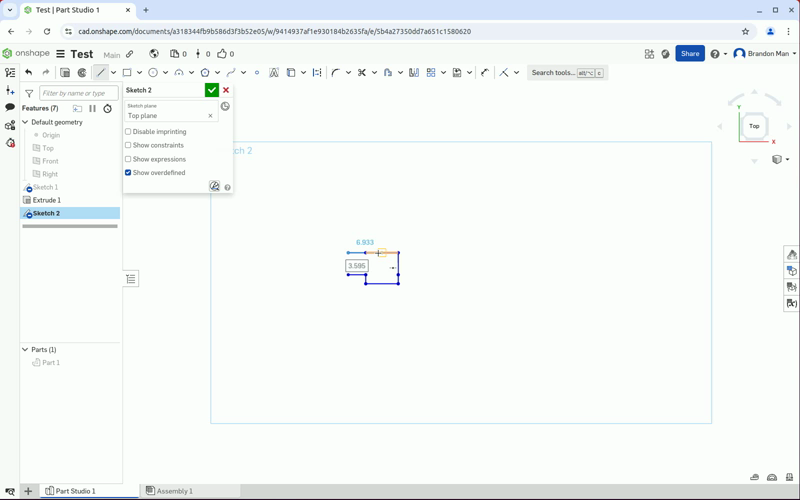
key_down(shift)
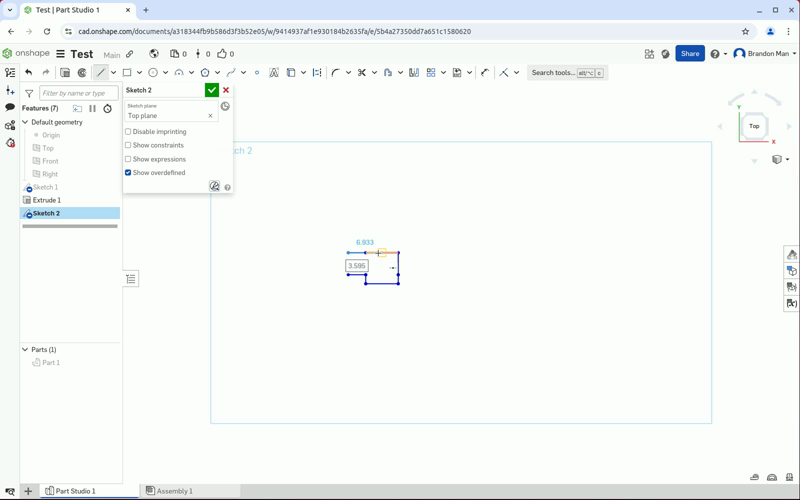
mouse_move(348, 274)
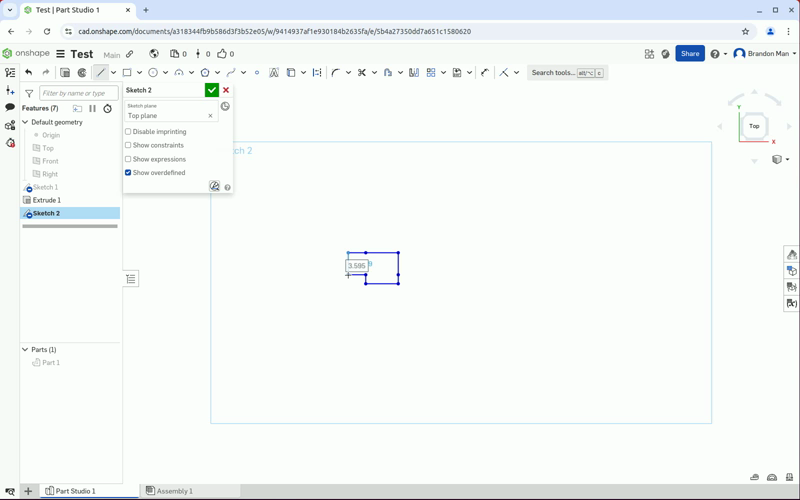
key_up(shift)
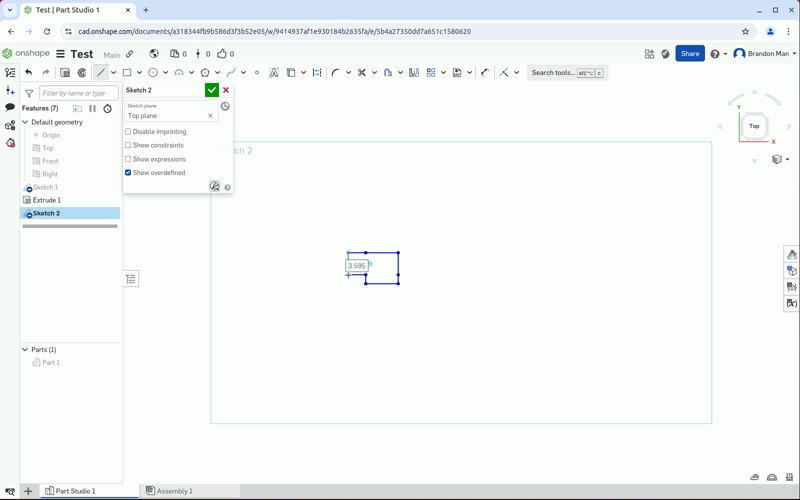
click(348, 274)
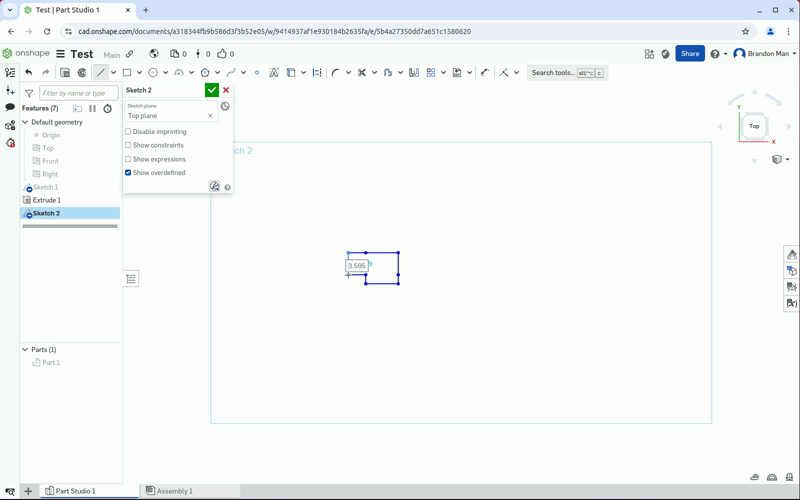
key(esc)
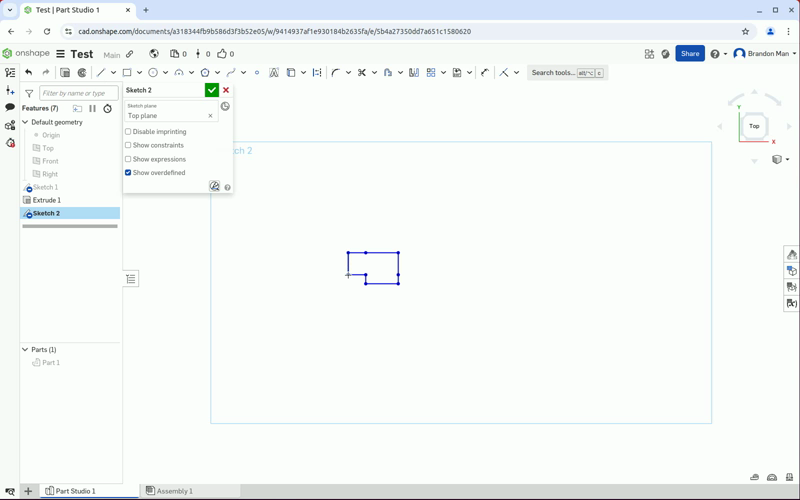
mouse_move(388, 272)
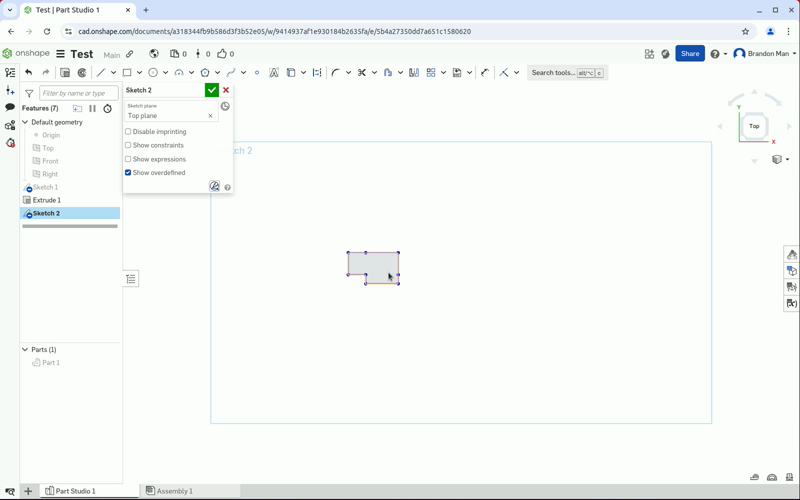
scroll(6)
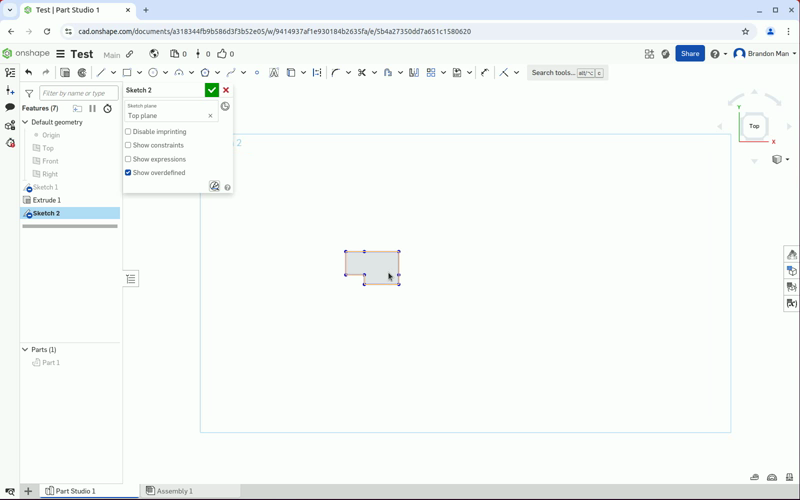
scroll(6)
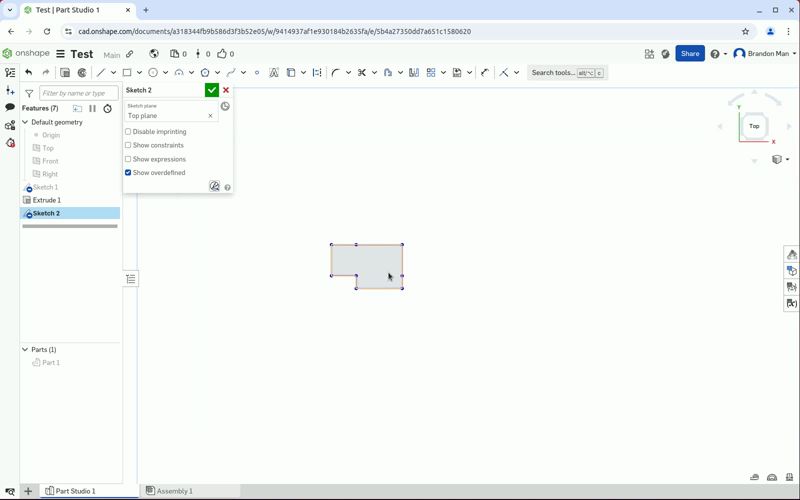
scroll(6)
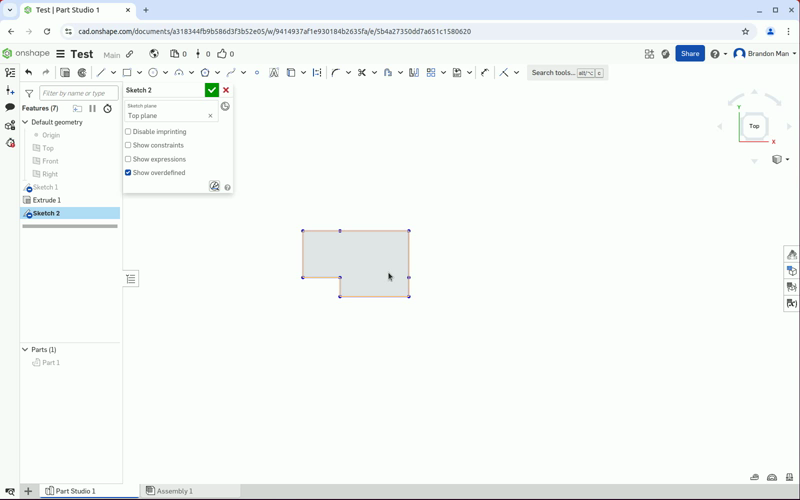
scroll(6)
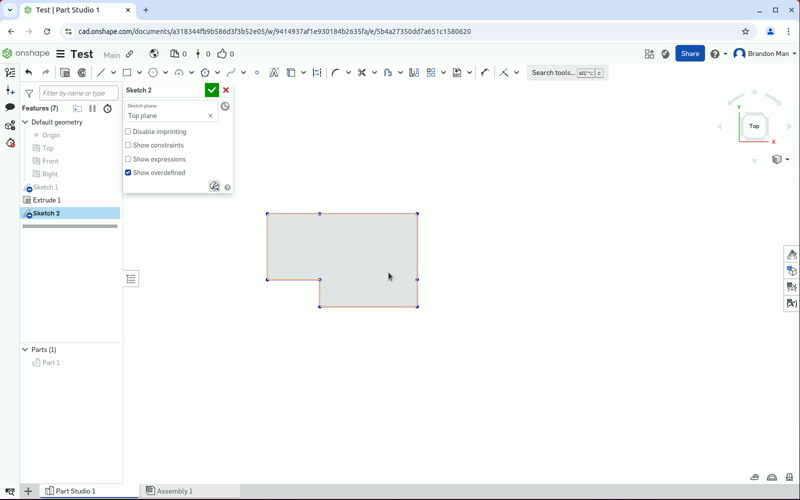
scroll(6)
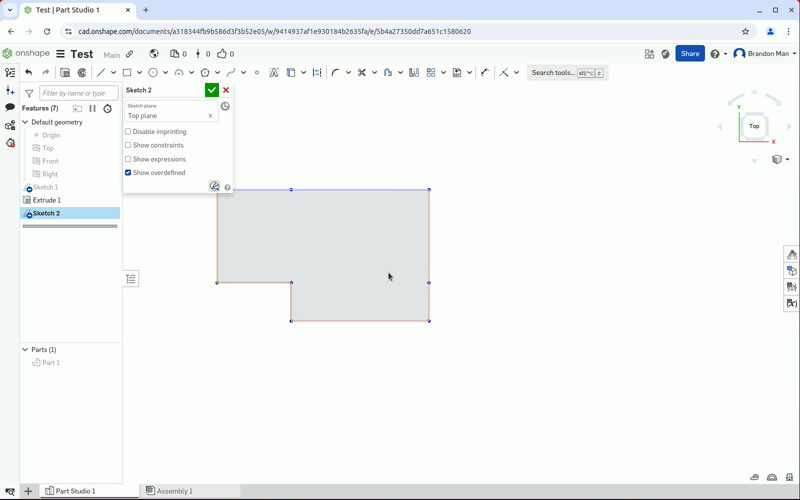
scroll(6)
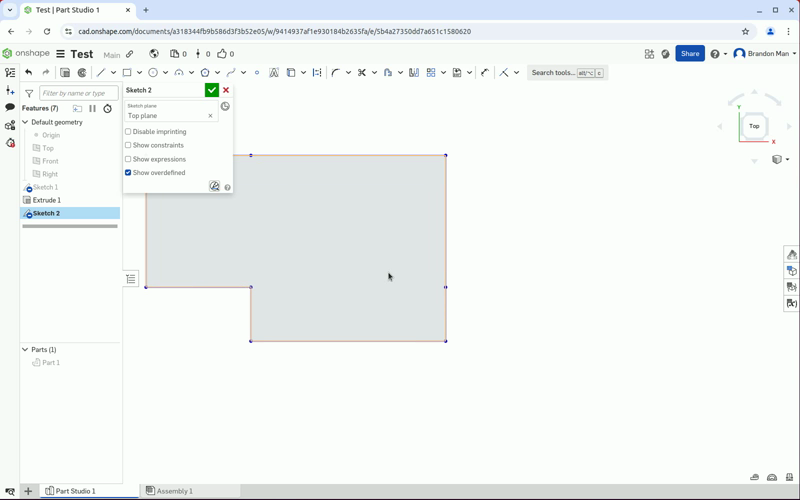
scroll(6)
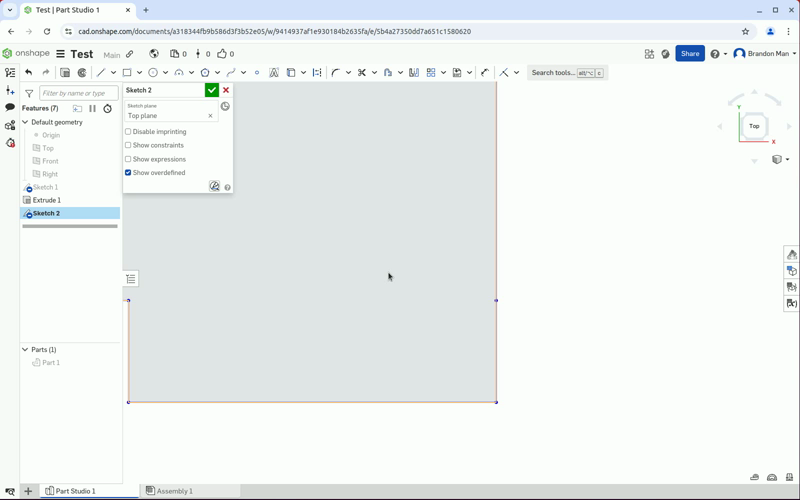
click(388, 272)
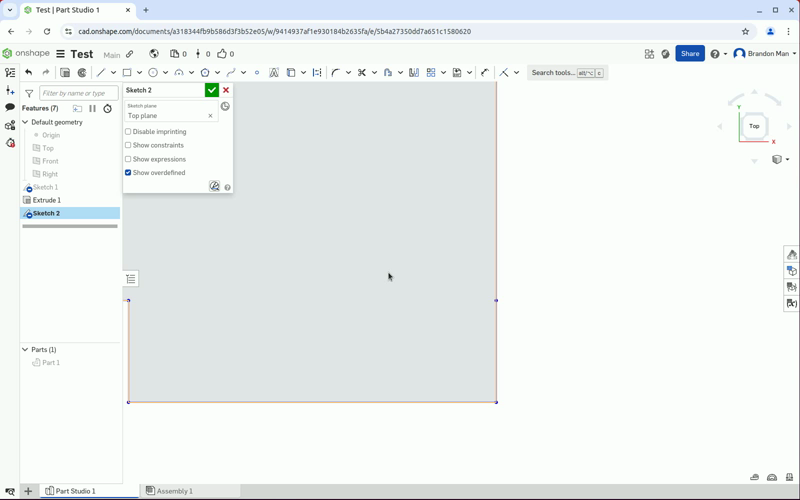
scroll(-6)
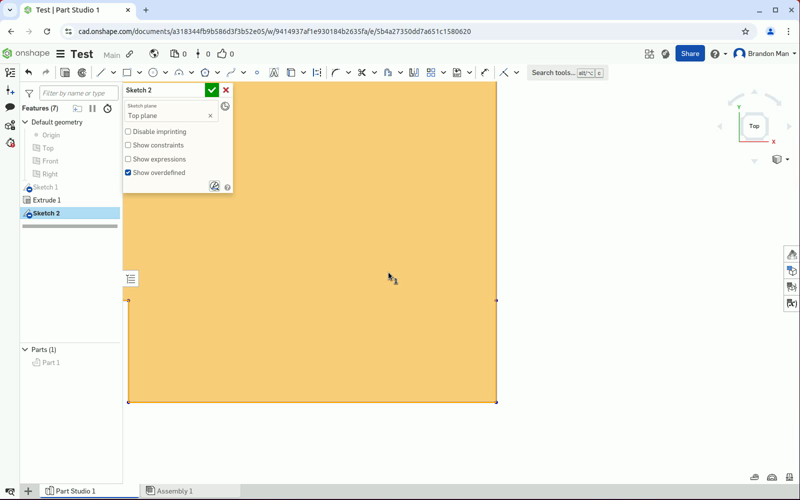
scroll(-6)
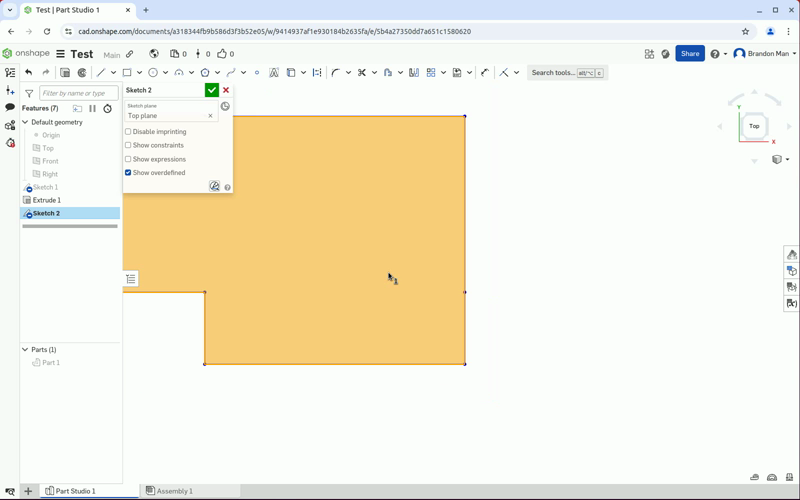
scroll(-6)
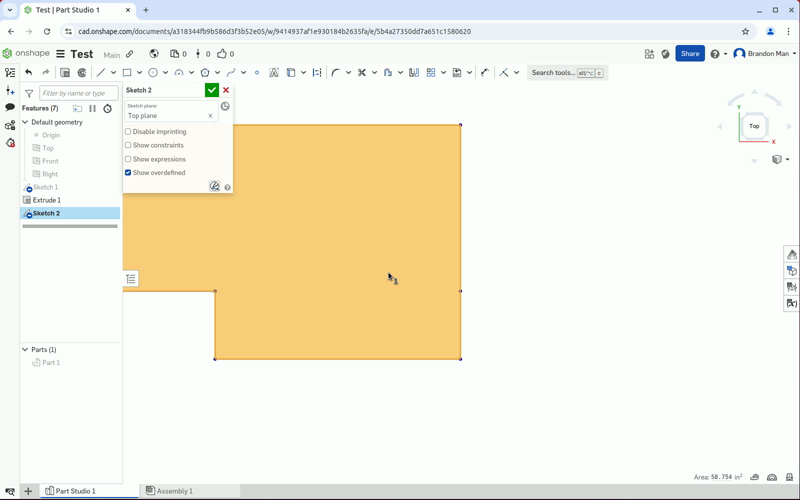
scroll(-6)
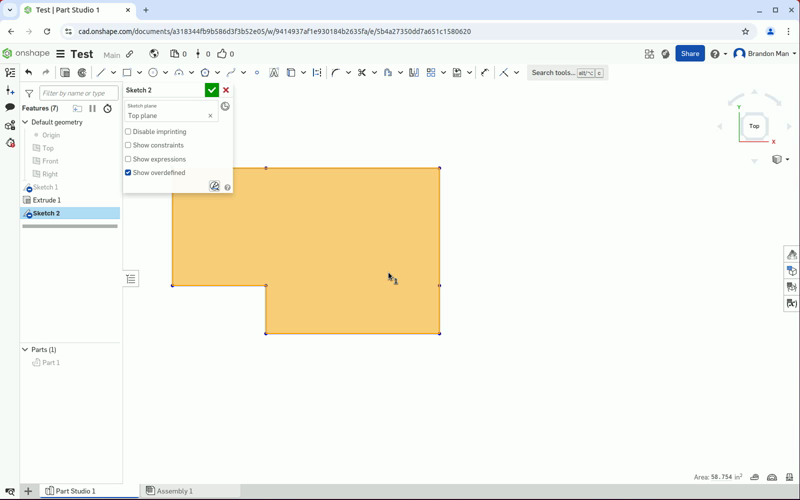
scroll(-6)
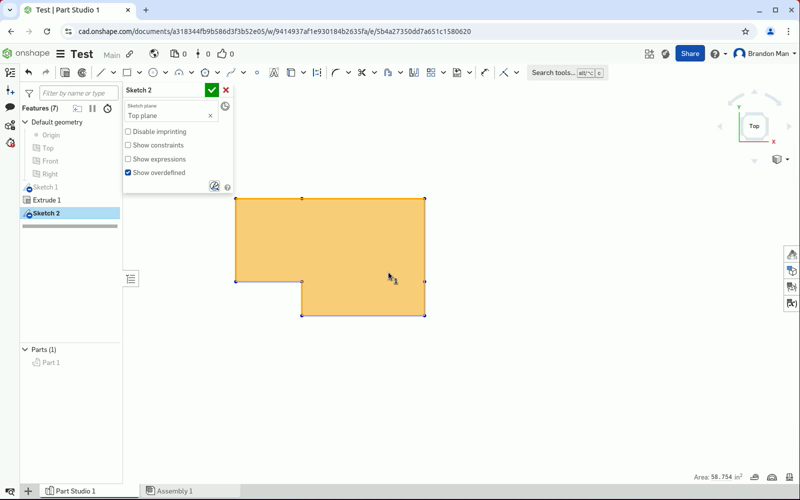
scroll(-6)
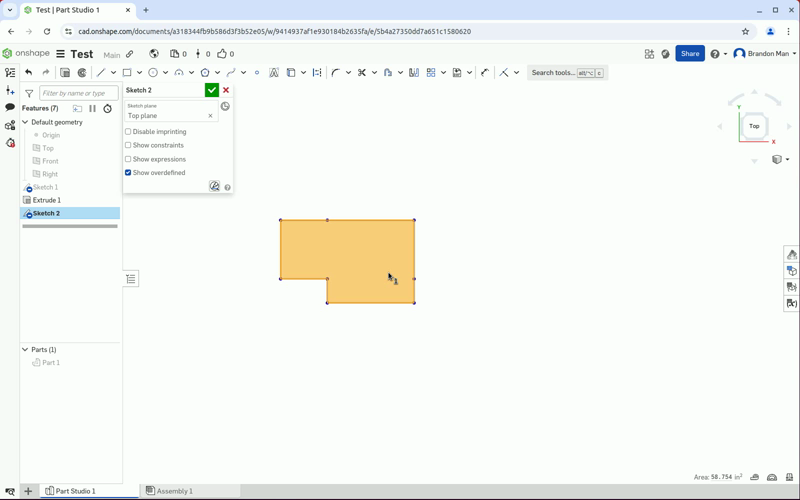
scroll(-6)
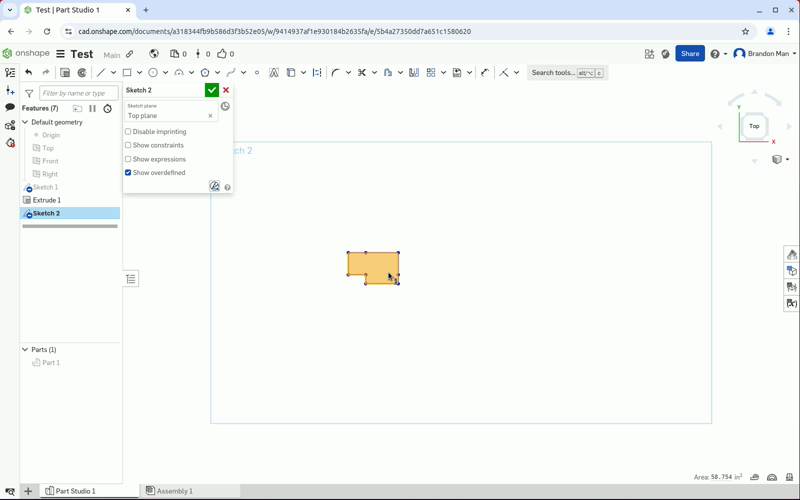
mouse_move(73, 352)
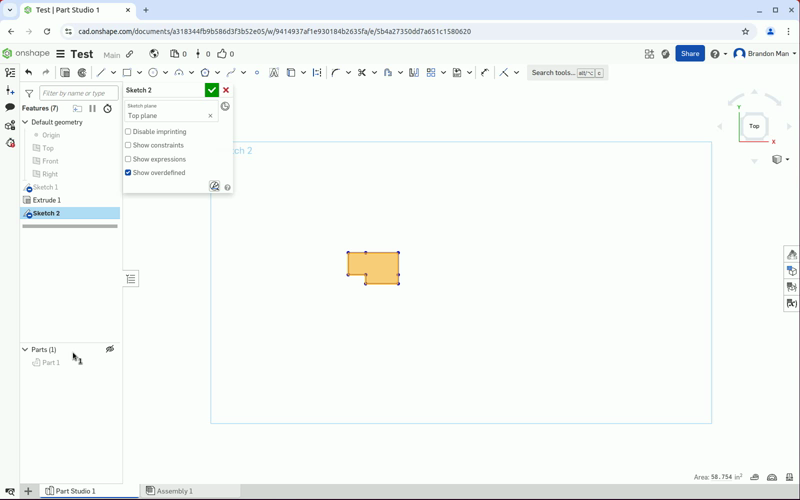
key(shift+y)
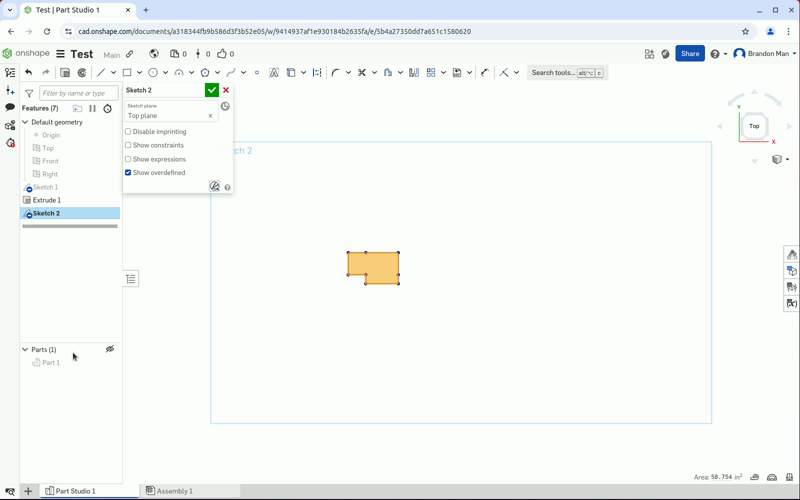
key(shift+e)
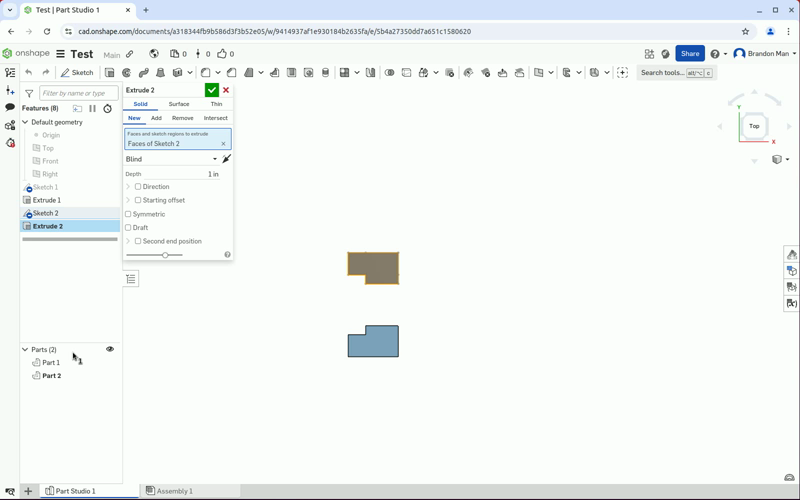
mouse_move(143, 106)
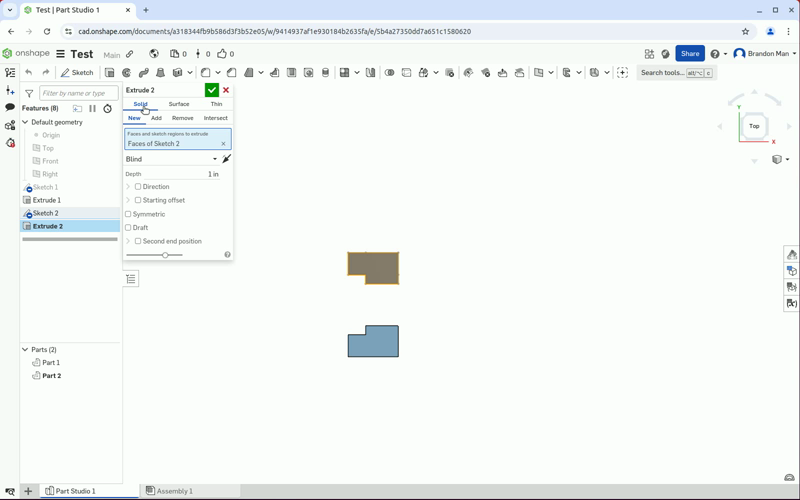
click(143, 106)
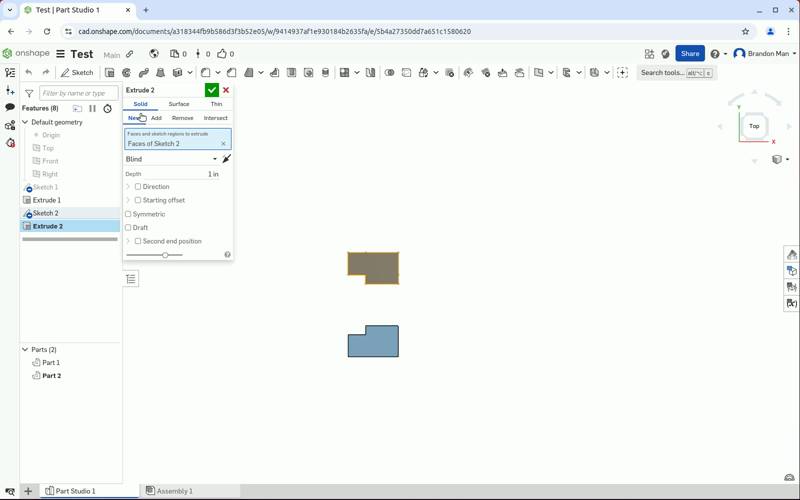
mouse_move(137, 120)
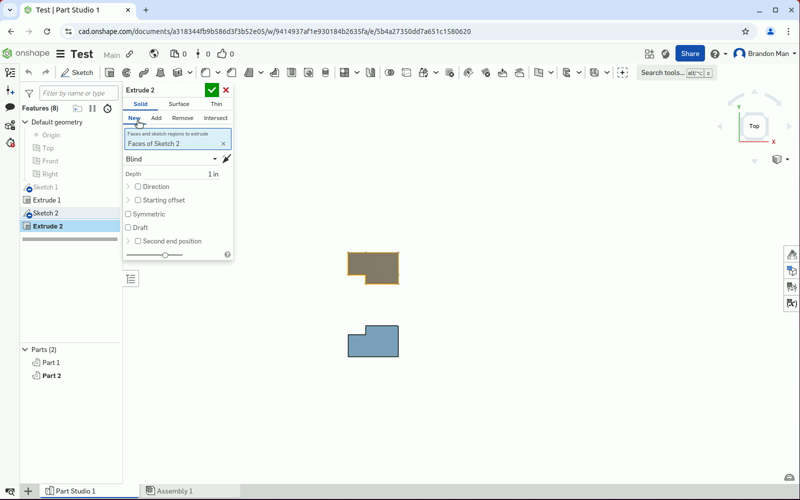
click(137, 120)
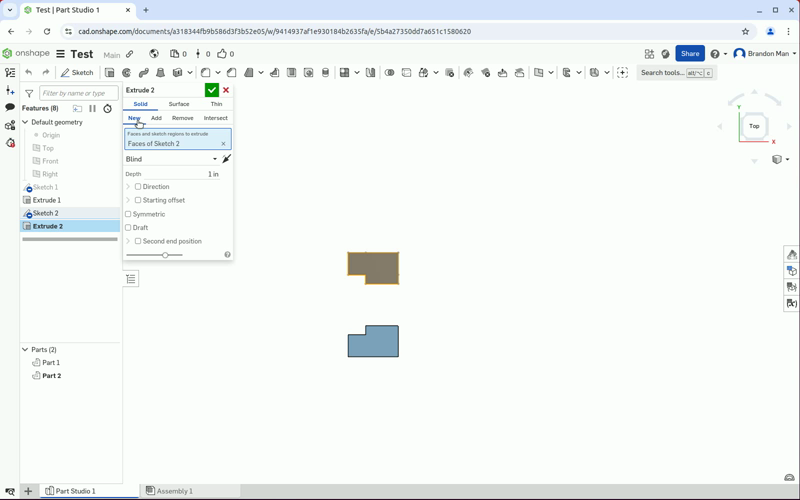
key(tab, 4)
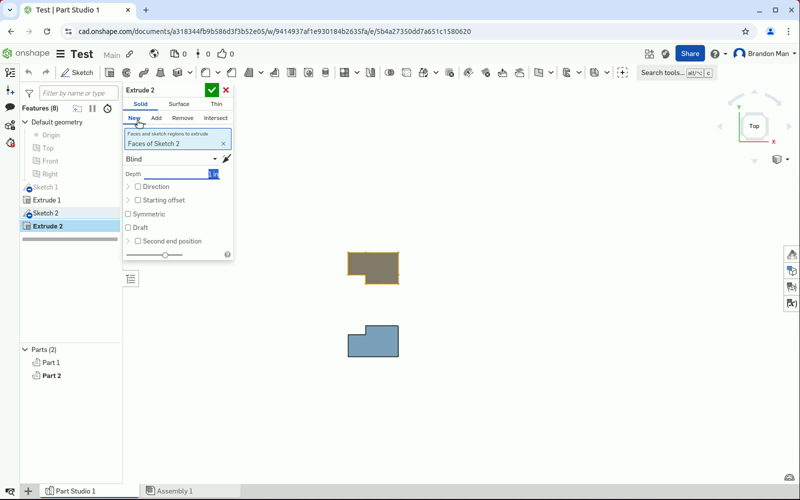
text(17.09)
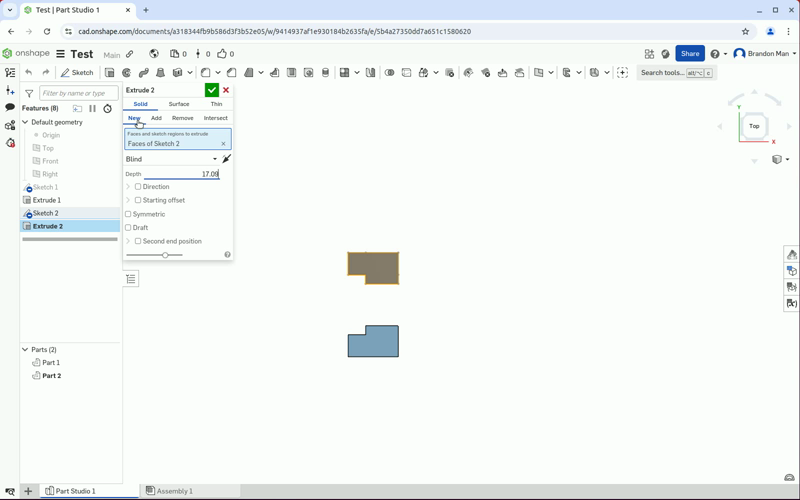
key(enter)
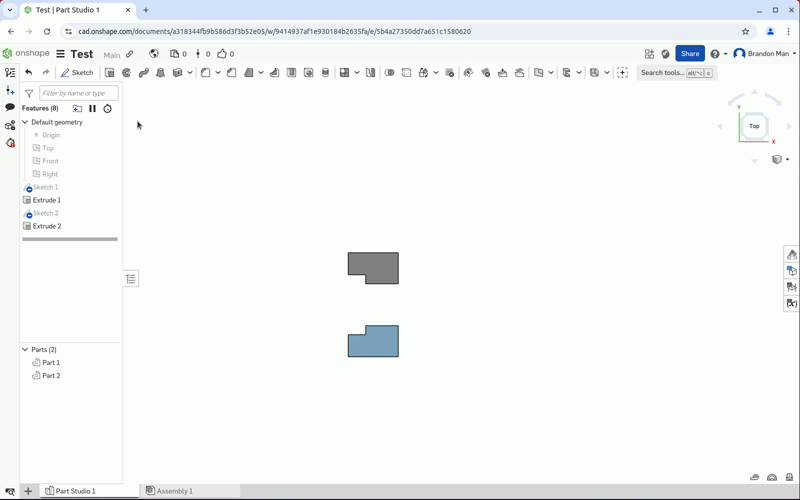
key(shift+h)
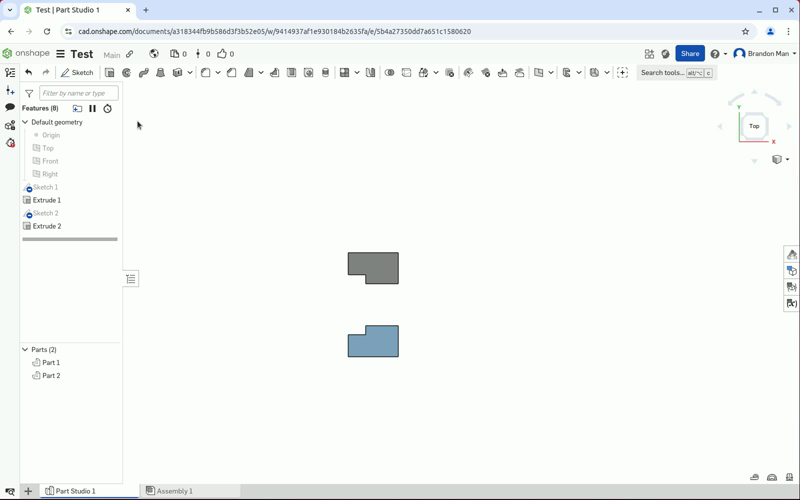
key(shift+h)
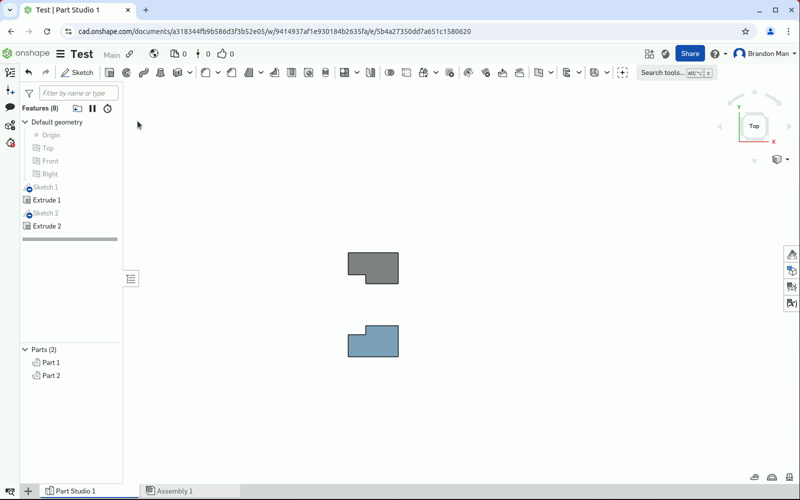
mouse_move(73, 189)
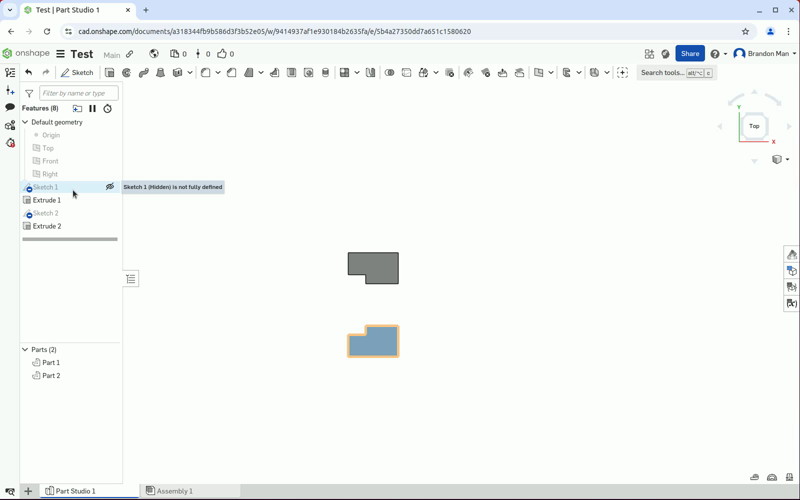
click(73, 189)
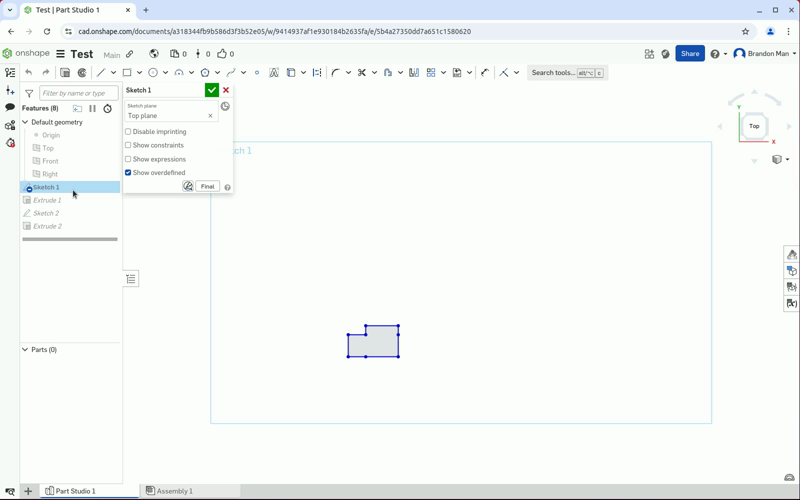
mouse_move(229, 92)
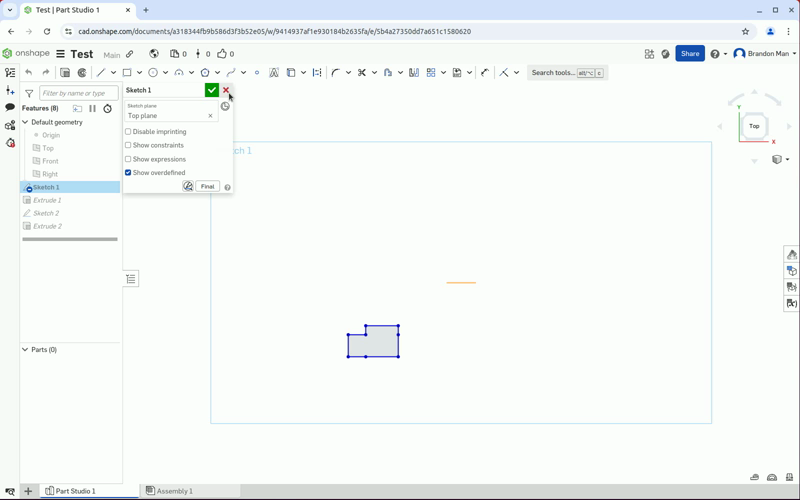
click(229, 92)
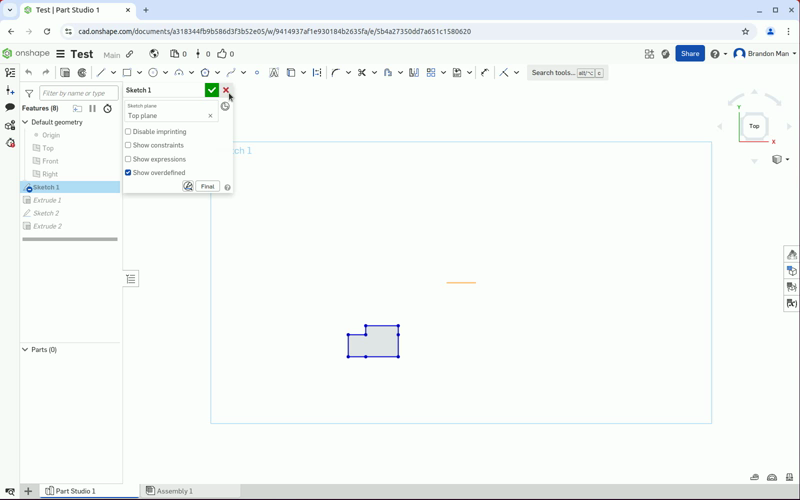
key(shift+s)
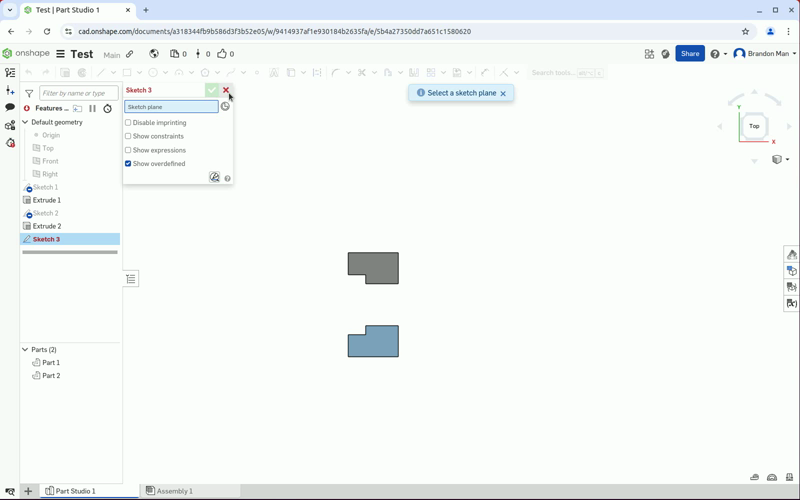
mouse_move(73, 150)
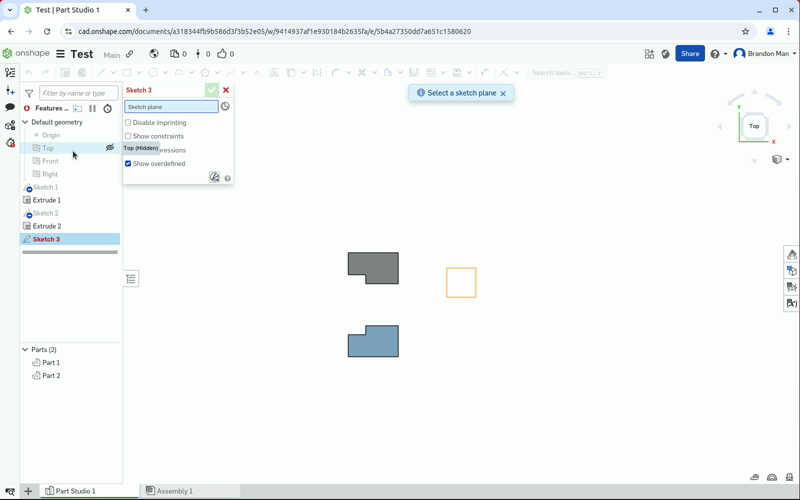
click(73, 150)
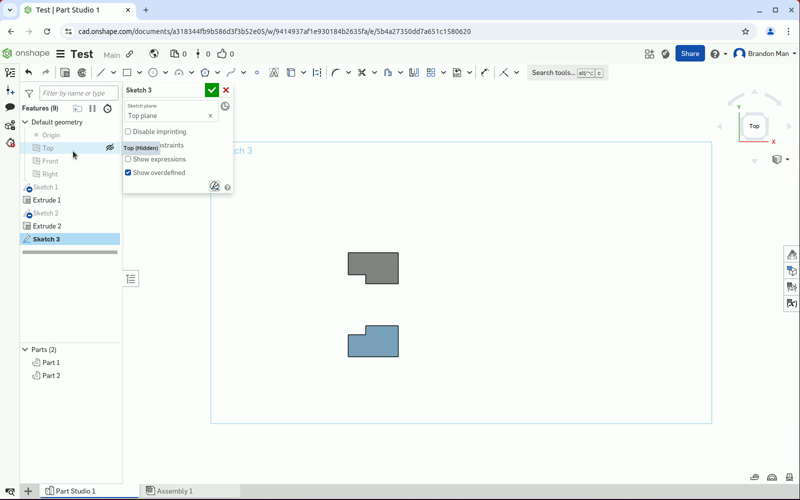
mouse_move(73, 352)
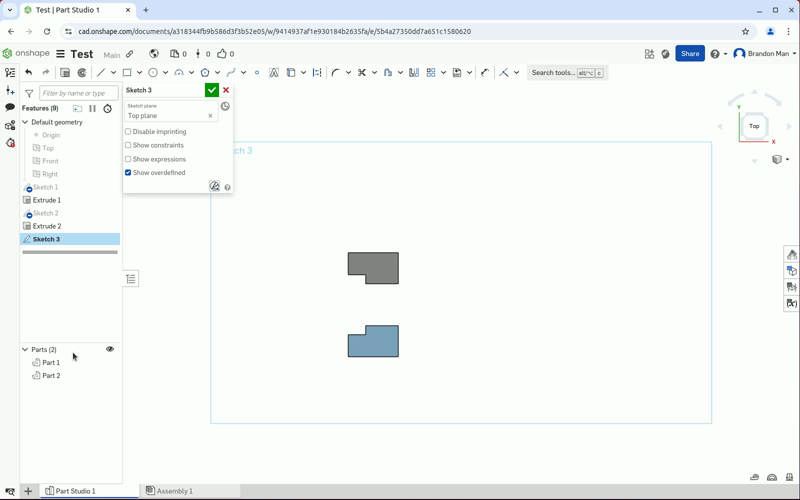
key(y)
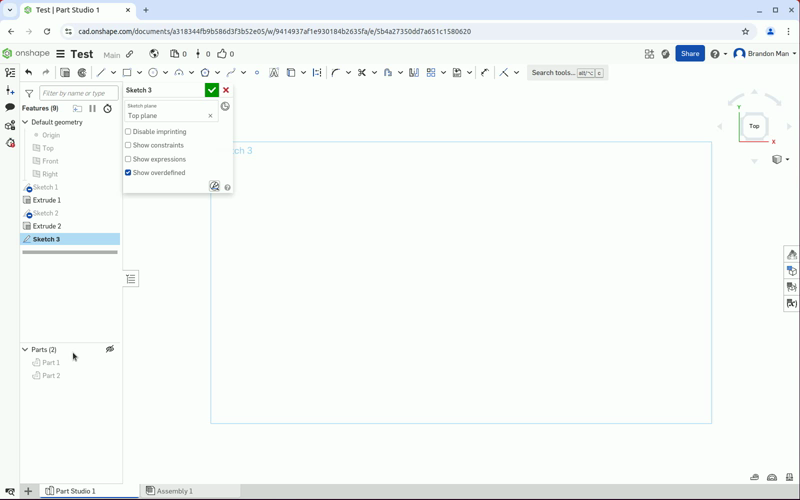
key(l)
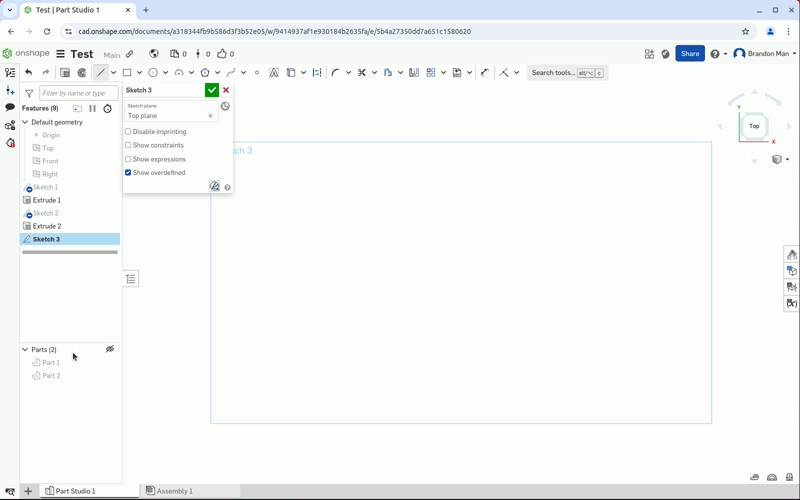
key_down(shift)
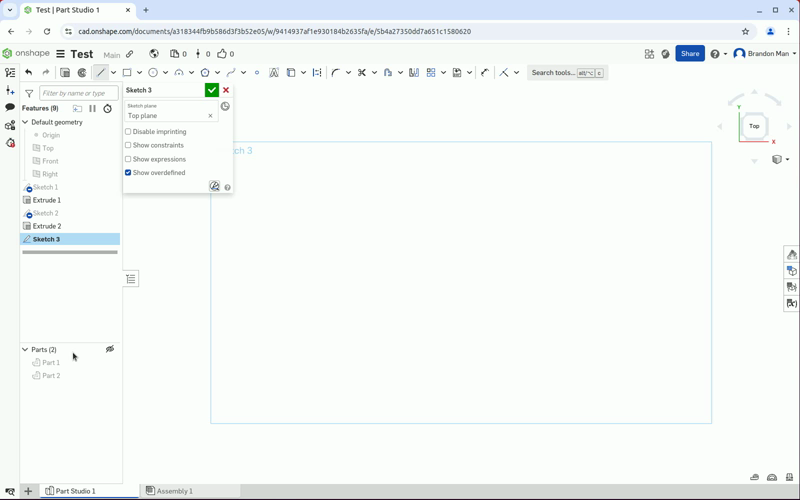
mouse_move(365, 326)
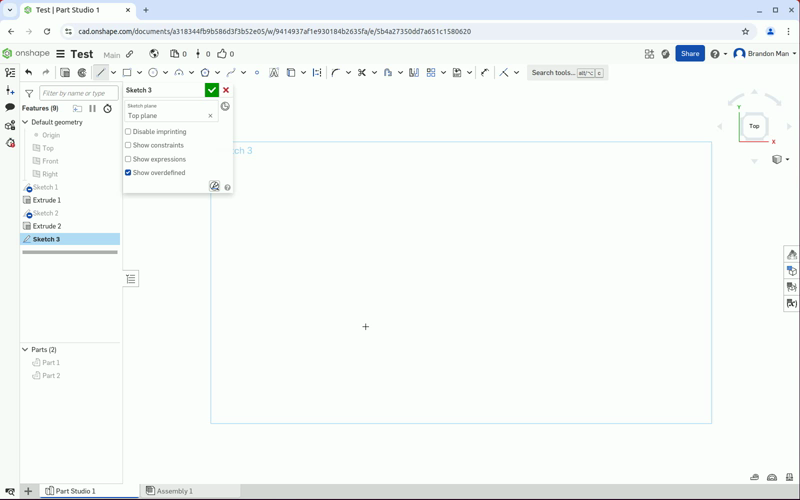
click(365, 326)
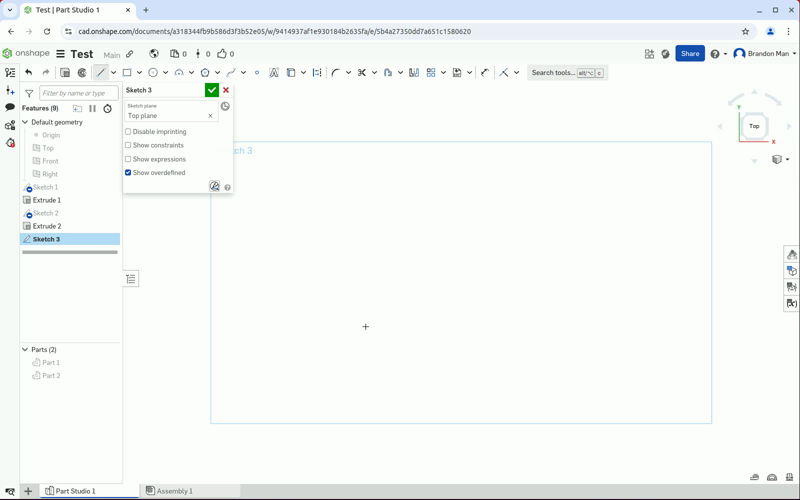
key_up(shift)
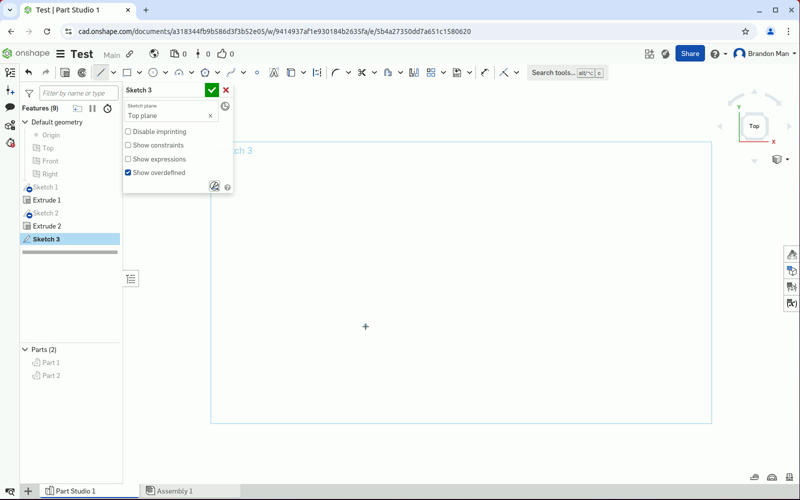
key_down(shift)
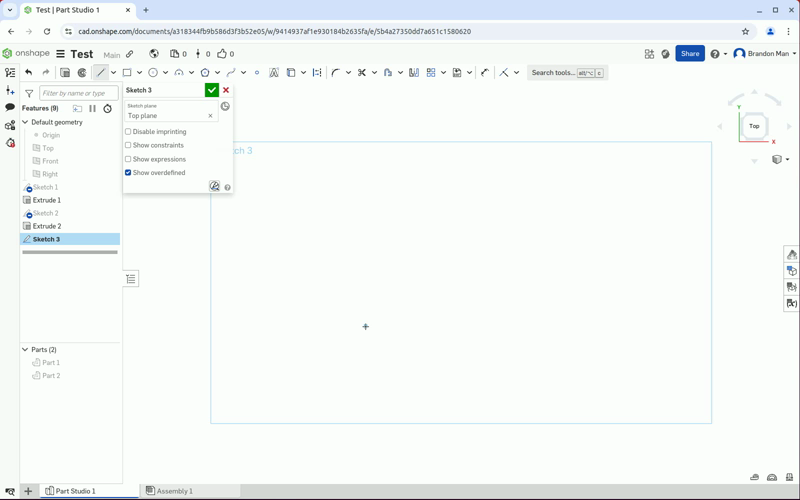
mouse_move(395, 326)
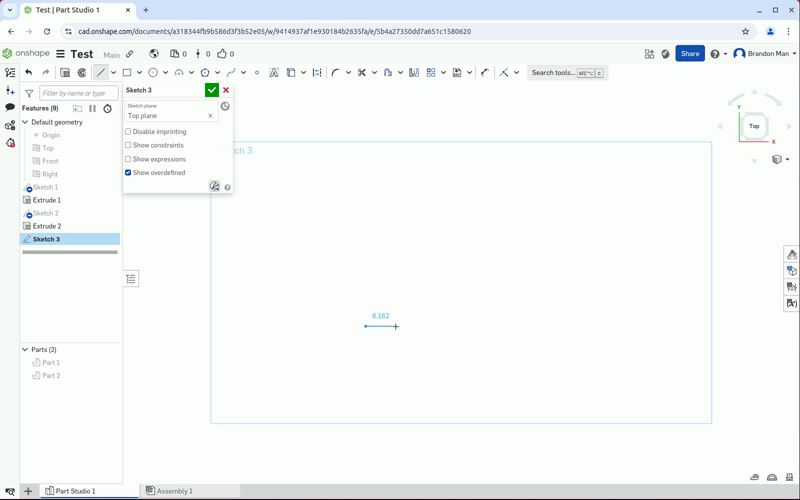
mouse_move(397, 326)
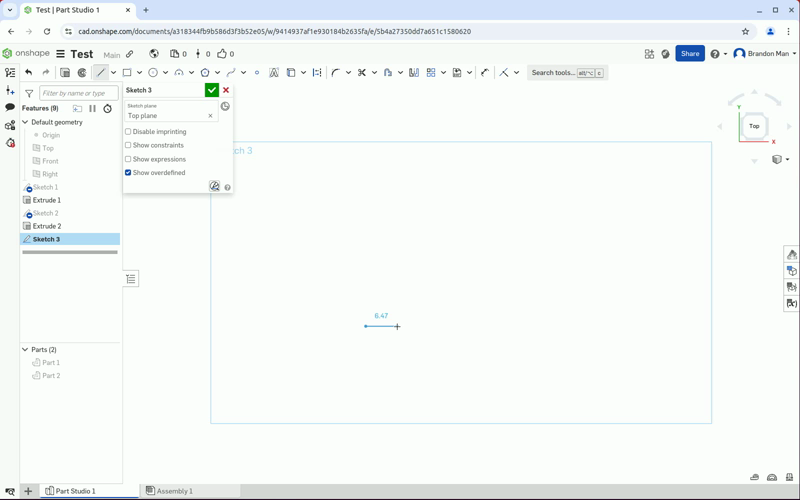
click(397, 326)
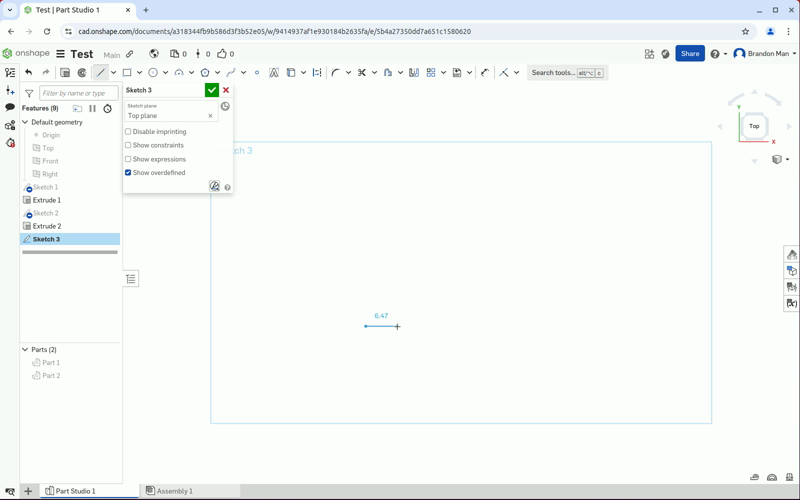
key_up(shift)
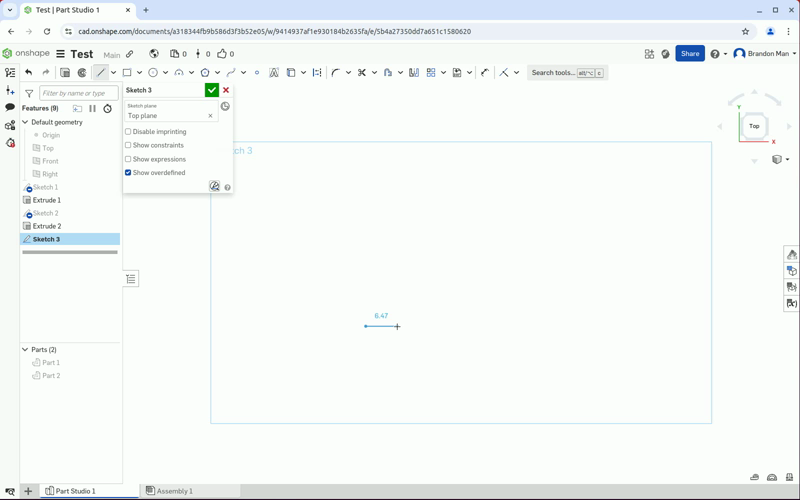
key_down(shift)
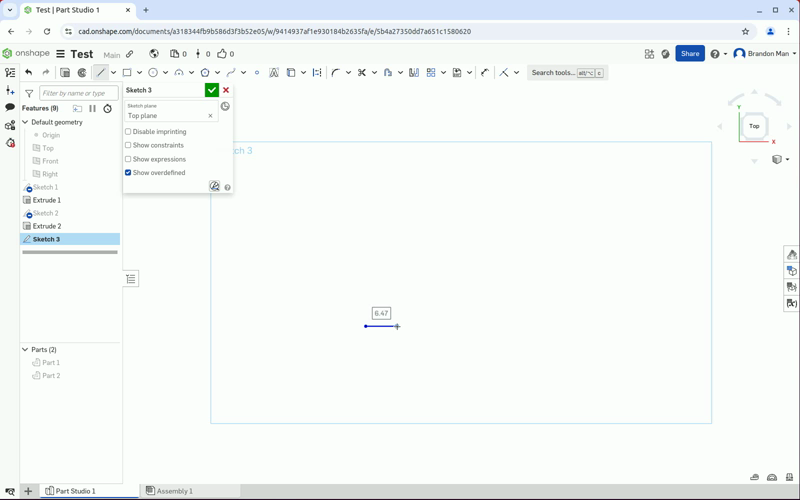
mouse_move(427, 326)
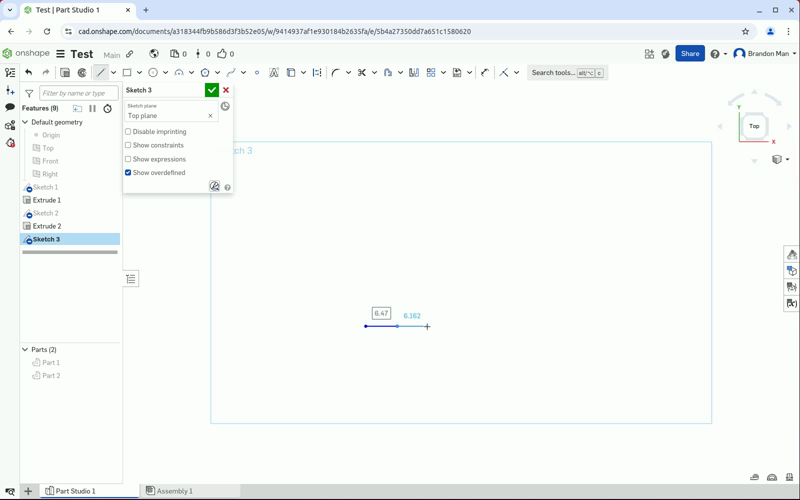
mouse_move(397, 303)
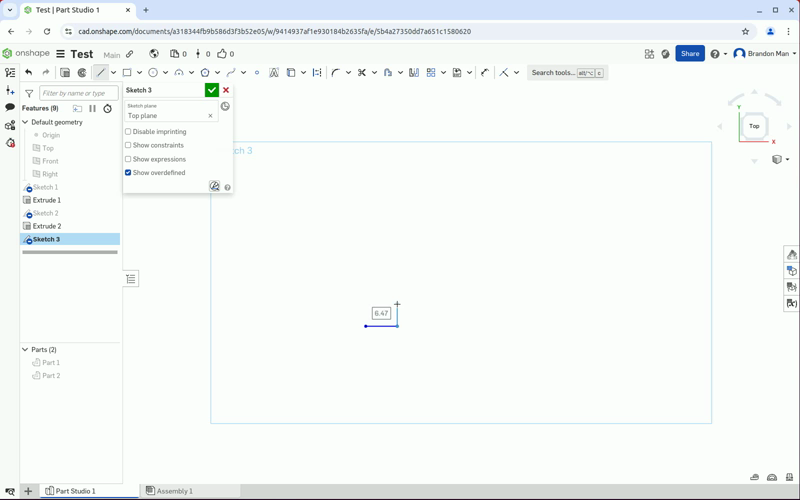
click(397, 303)
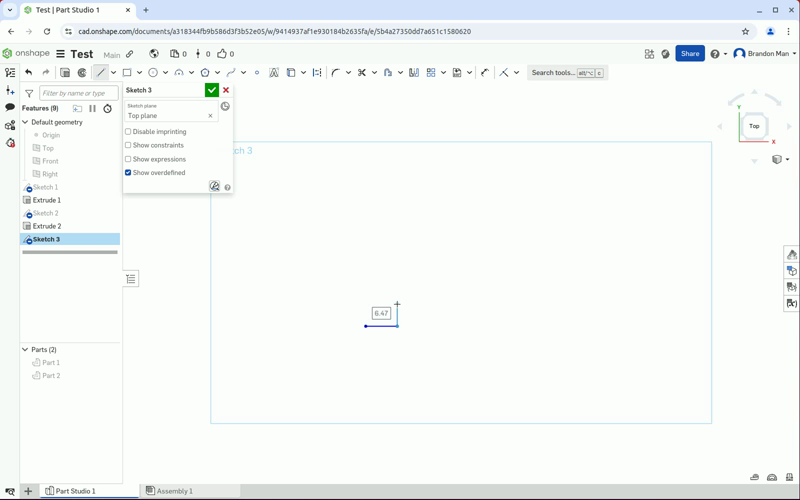
key_up(shift)
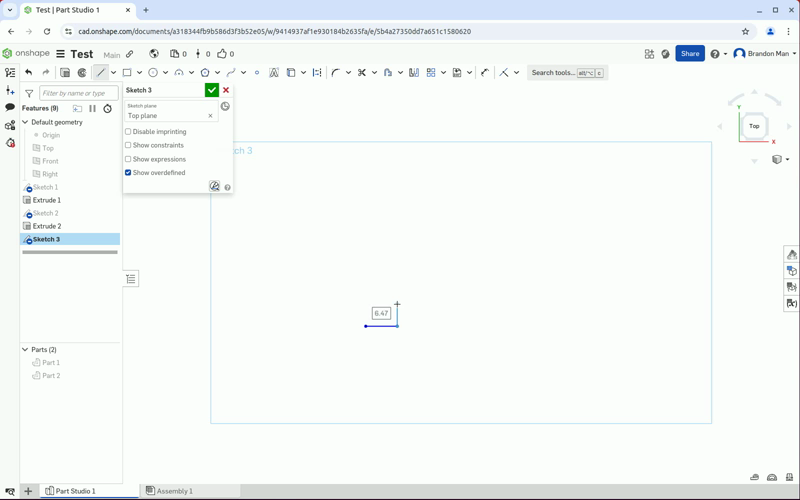
key_down(shift)
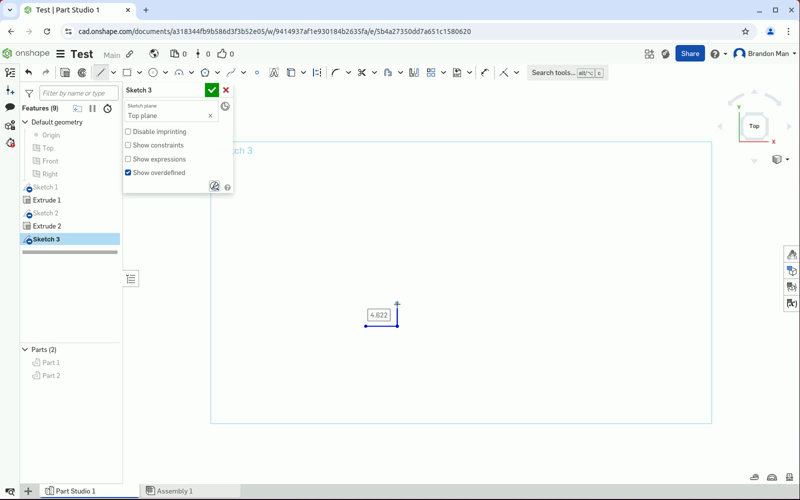
mouse_move(427, 303)
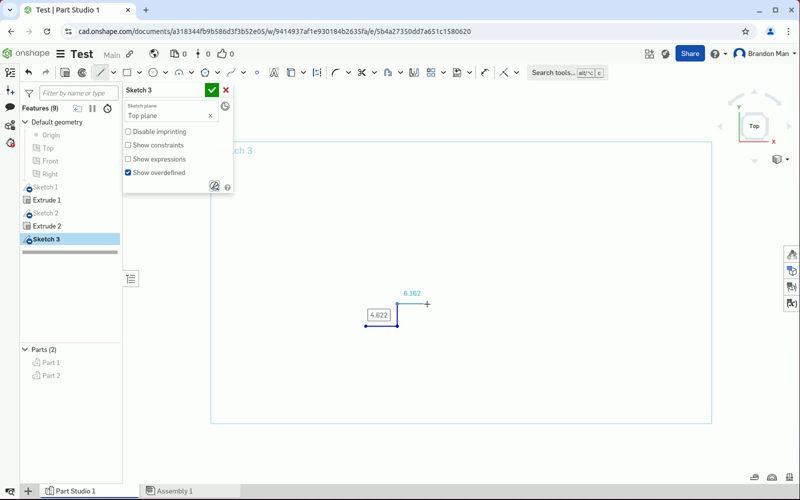
mouse_move(397, 282)
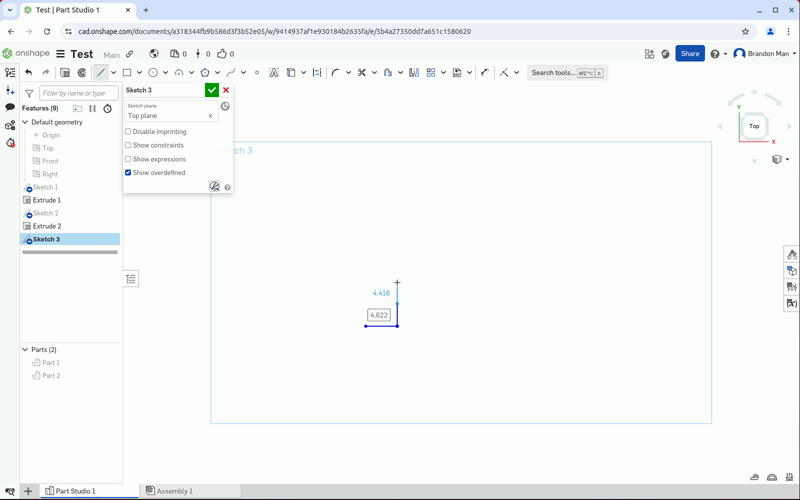
click(397, 282)
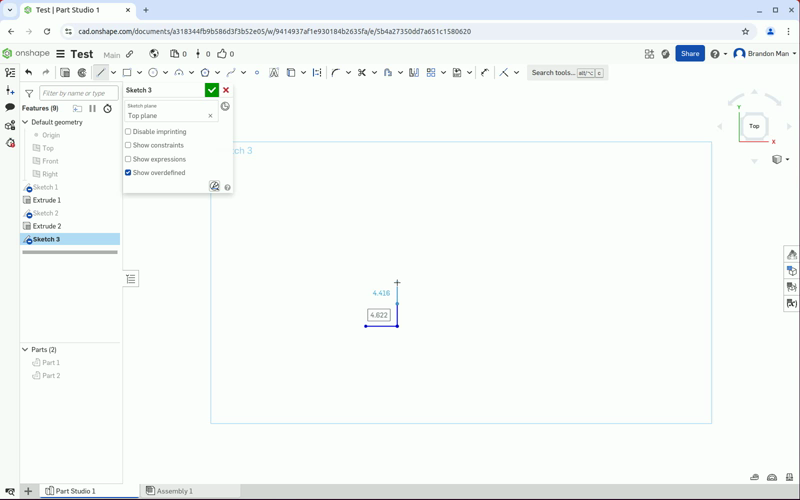
key_up(shift)
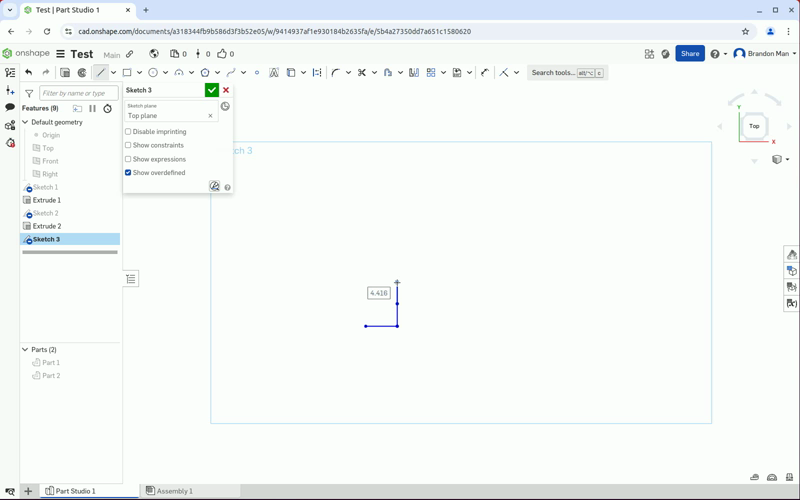
key_down(shift)
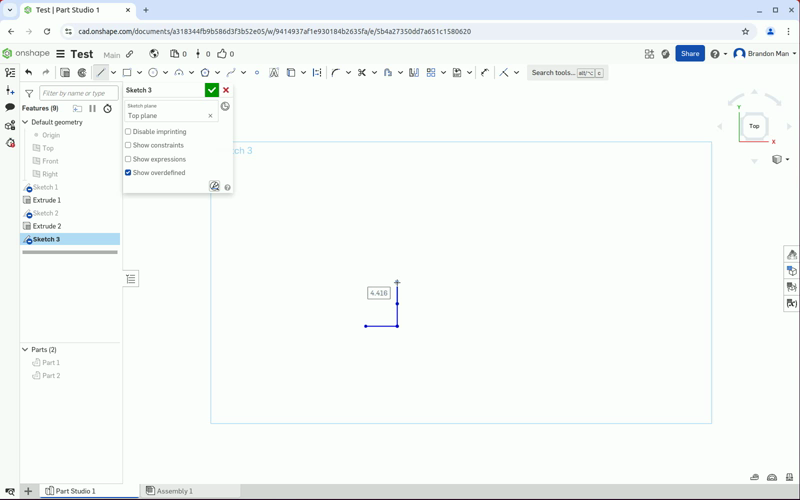
mouse_move(427, 282)
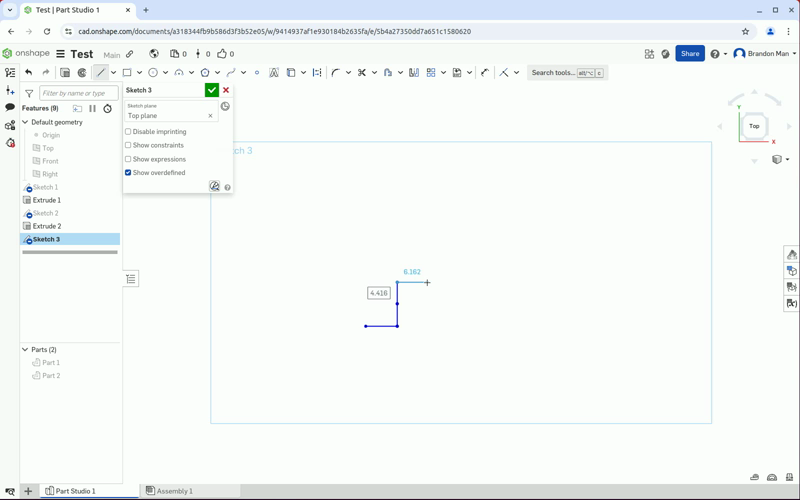
mouse_move(365, 282)
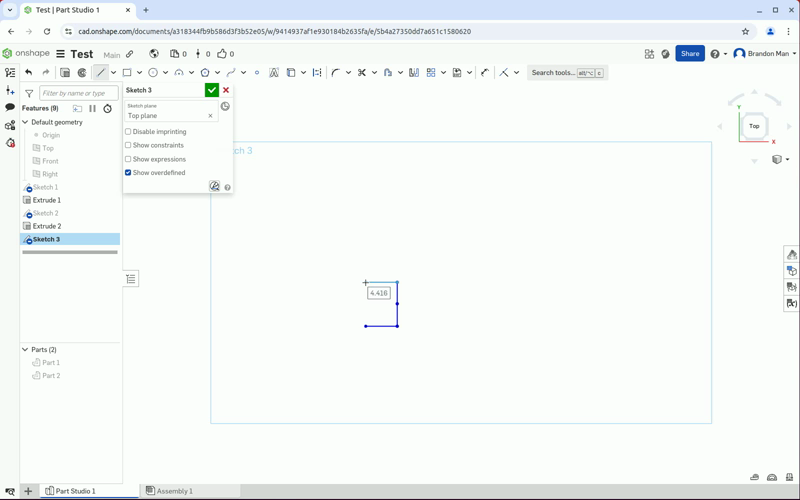
click(365, 282)
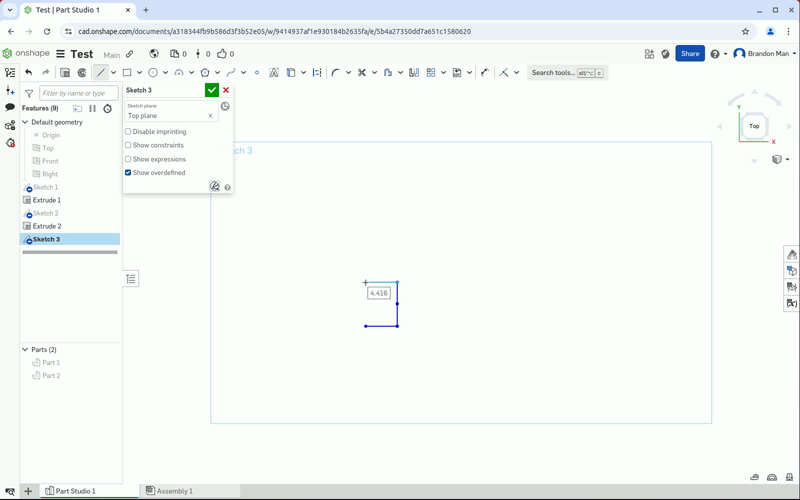
key_up(shift)
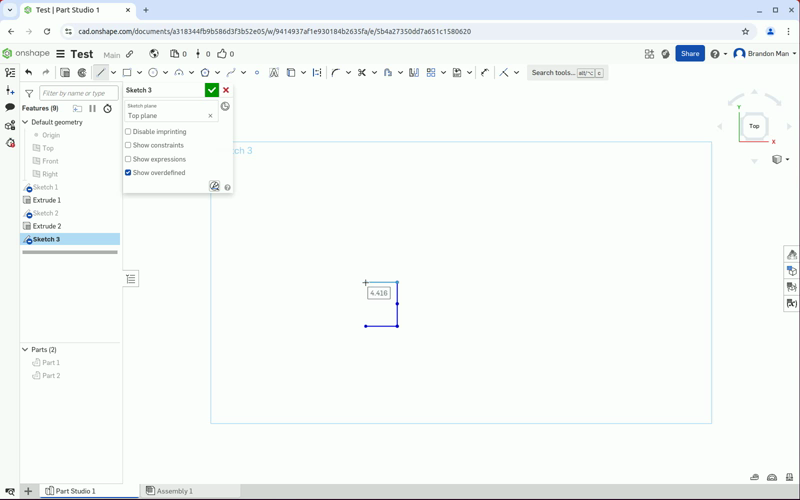
mouse_move(395, 282)
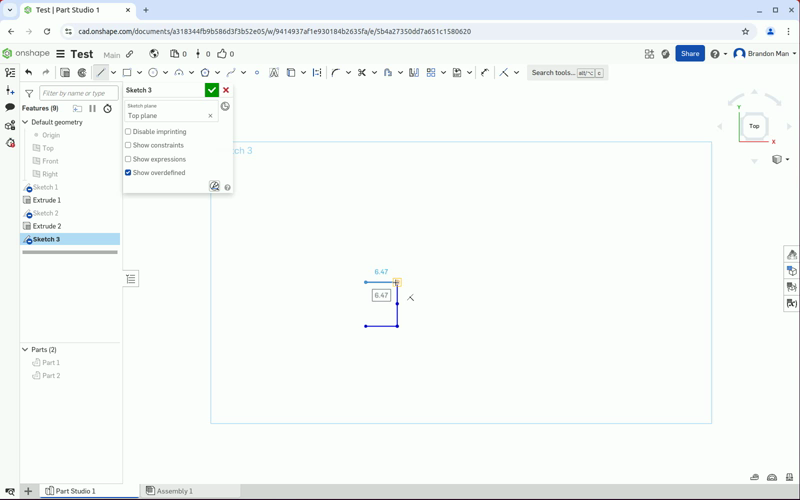
key_down(shift)
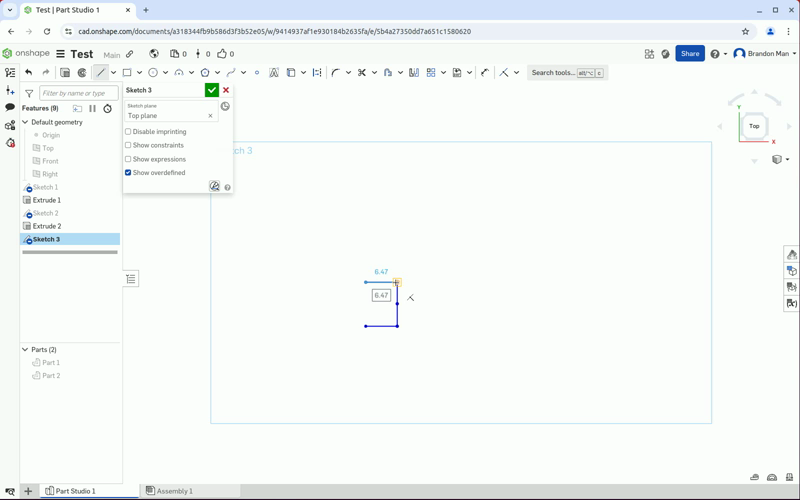
mouse_move(365, 326)
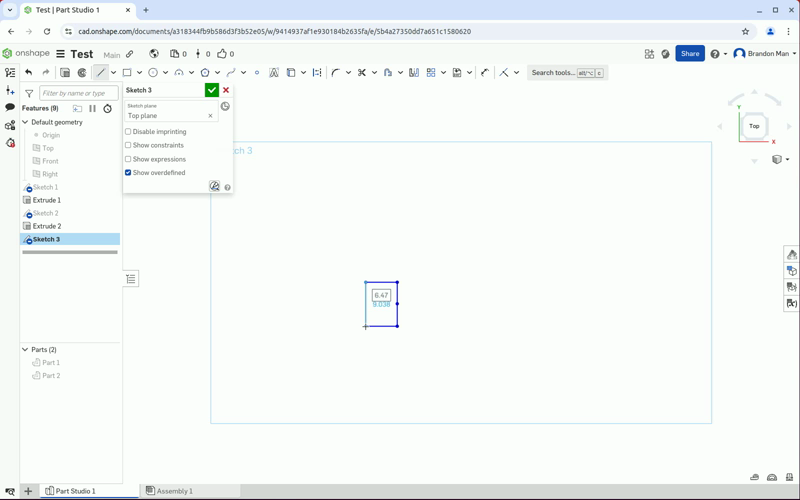
key_up(shift)
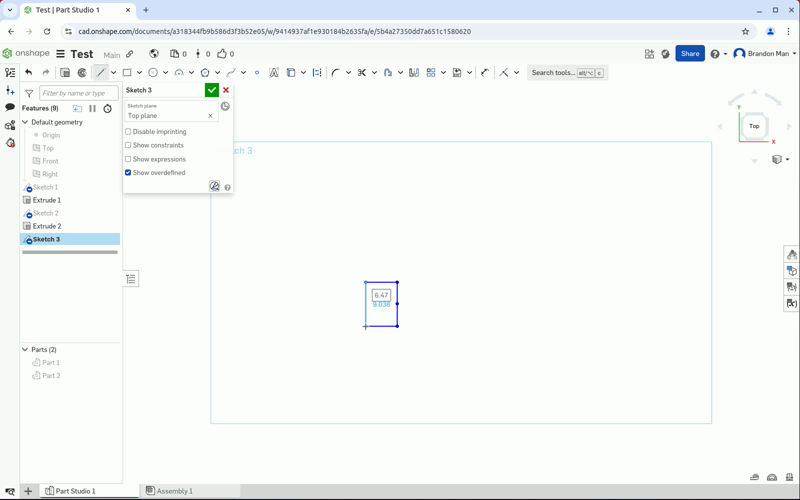
click(365, 326)
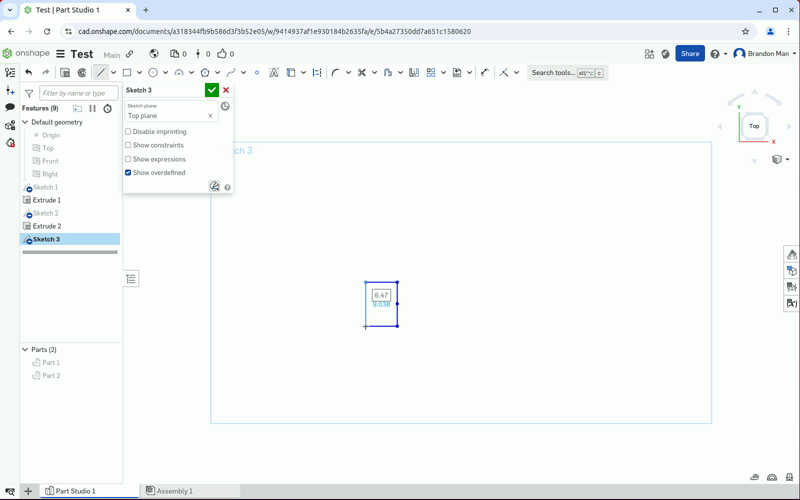
key(esc)
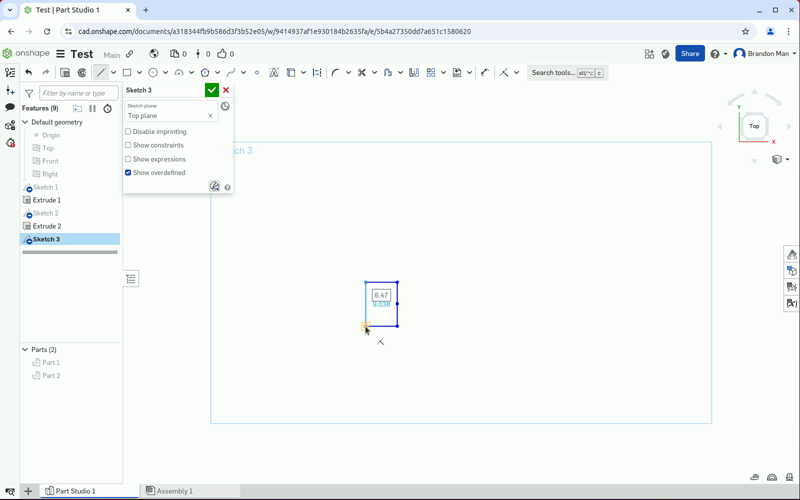
mouse_move(381, 288)
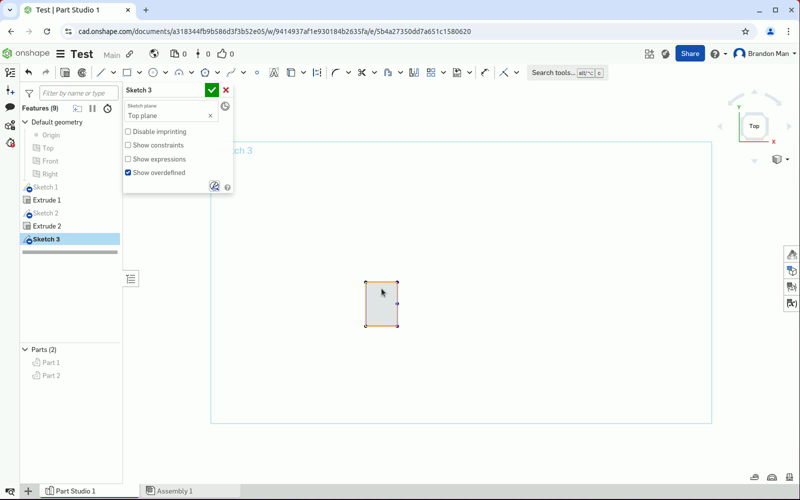
scroll(6)
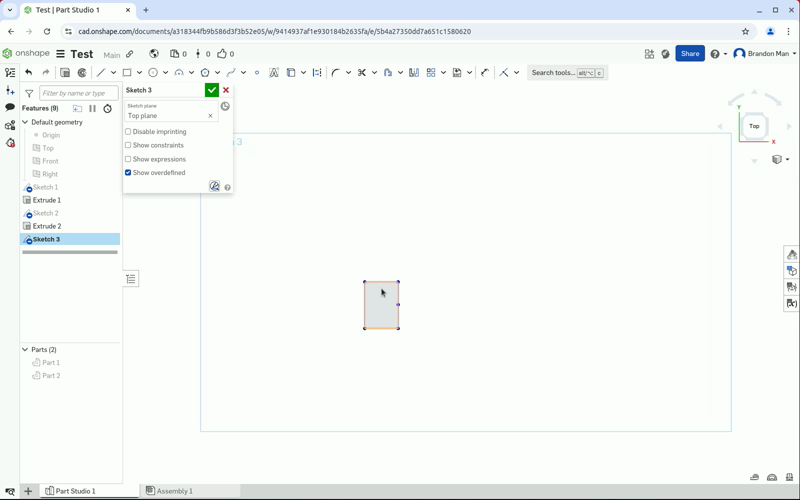
scroll(6)
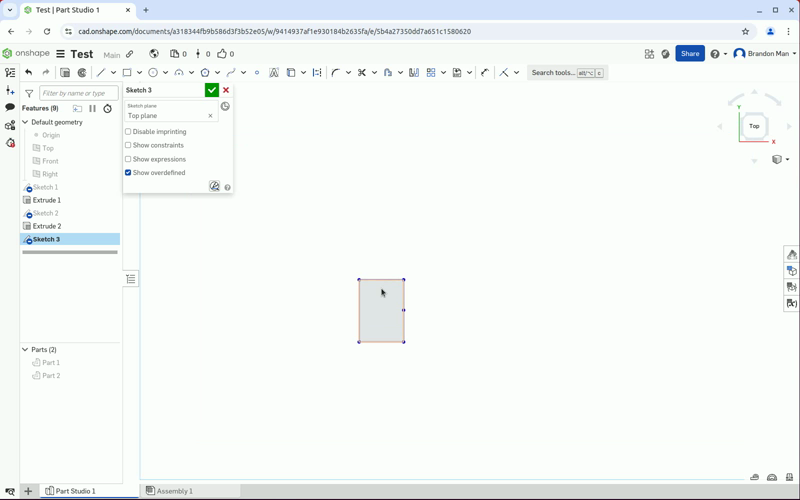
scroll(6)
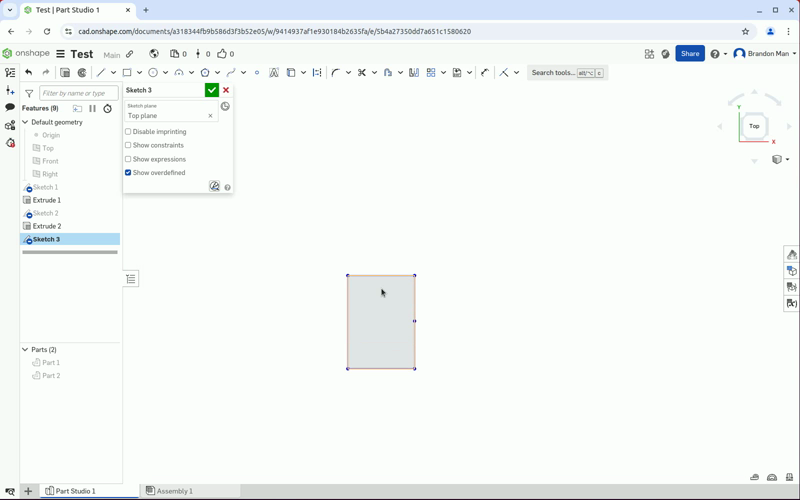
scroll(6)
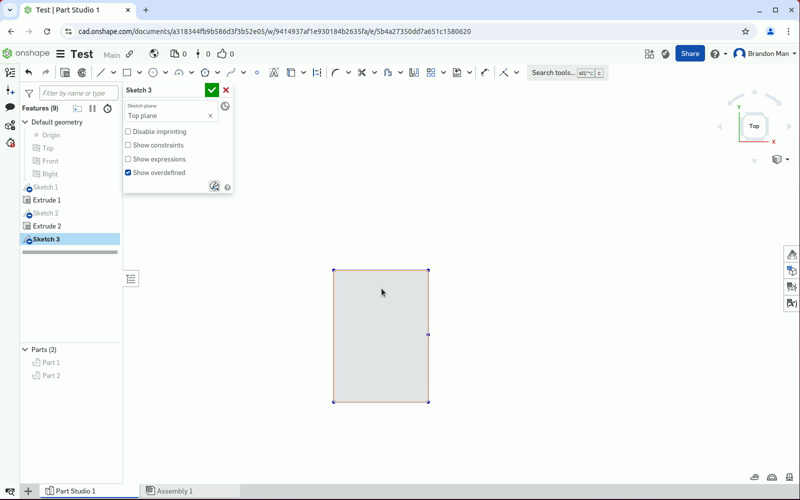
scroll(6)
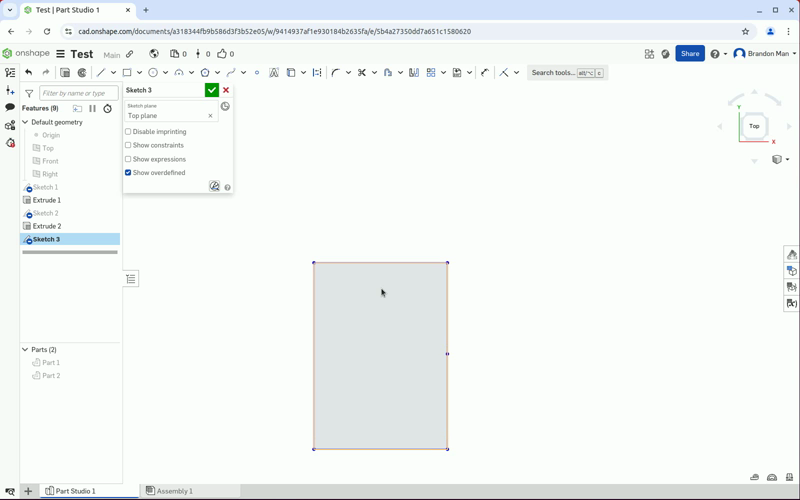
scroll(6)
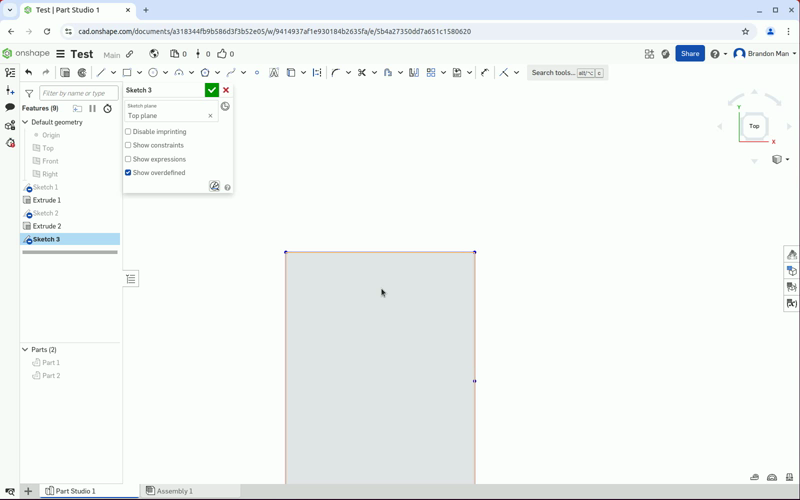
scroll(6)
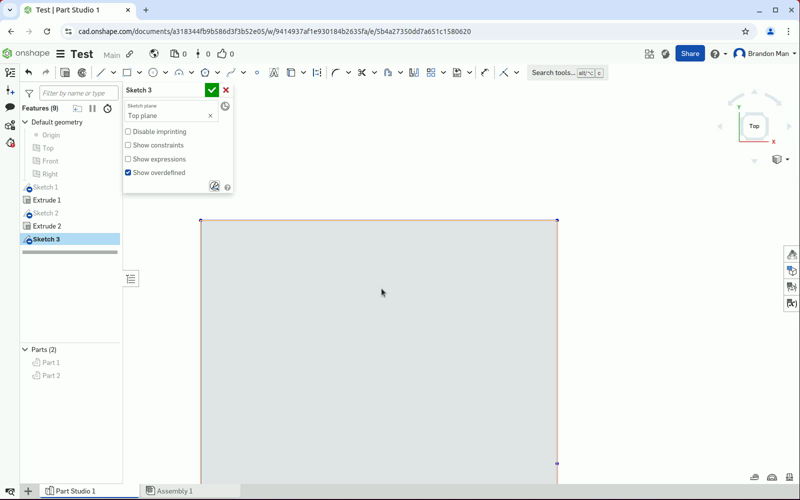
click(381, 288)
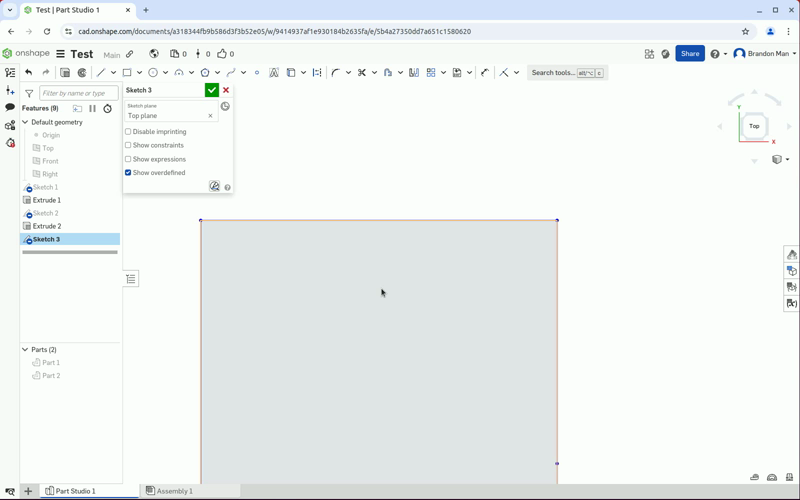
scroll(-6)
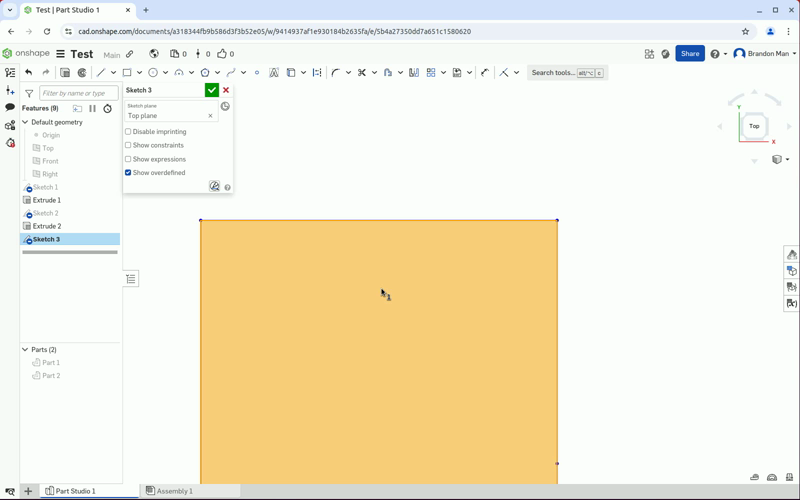
scroll(-6)
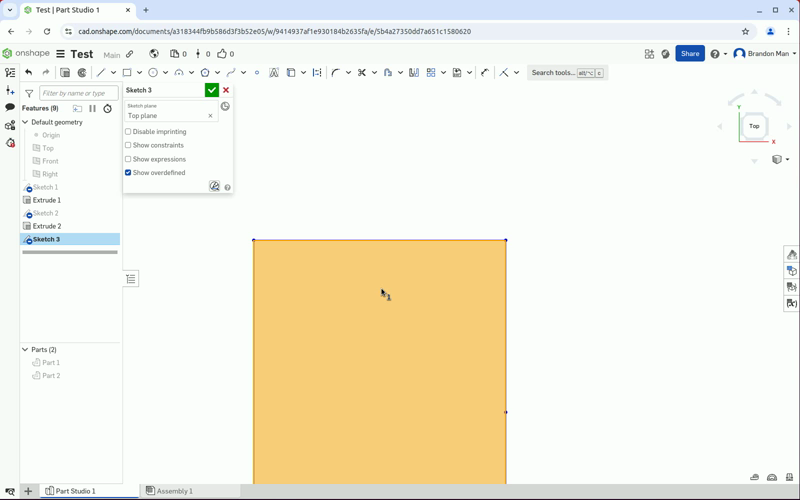
scroll(-6)
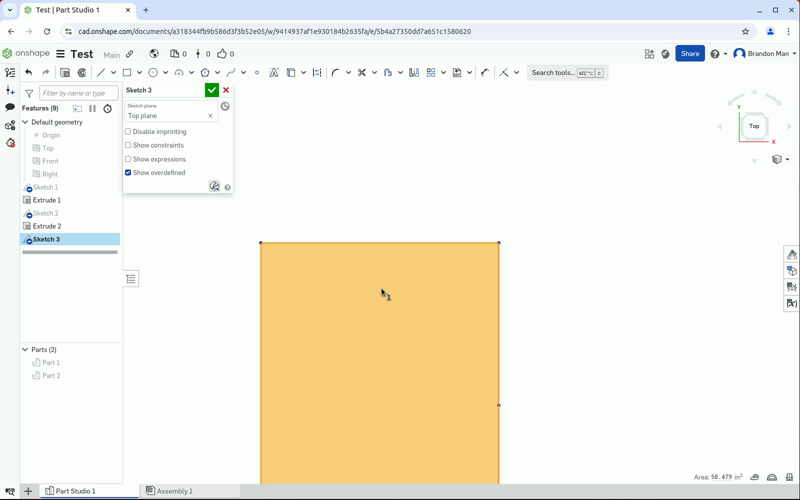
scroll(-6)
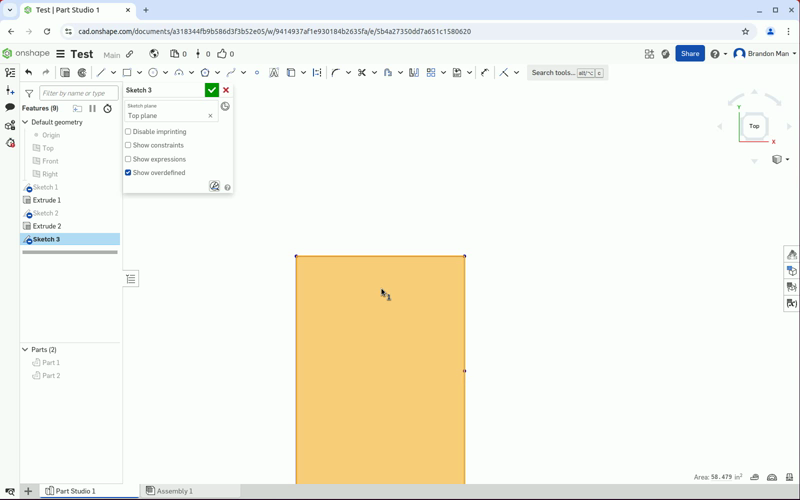
scroll(-6)
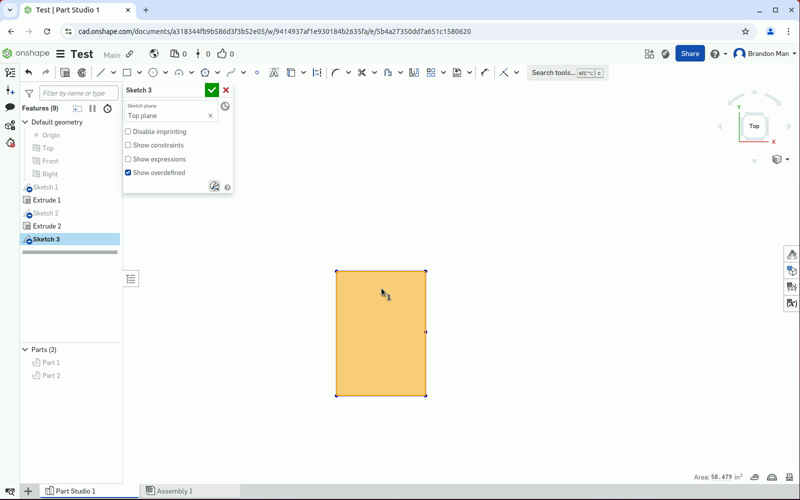
scroll(-6)
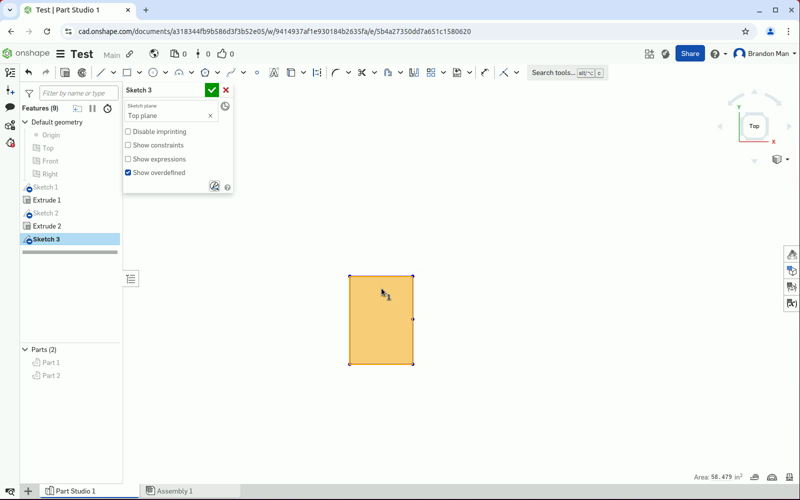
scroll(-6)
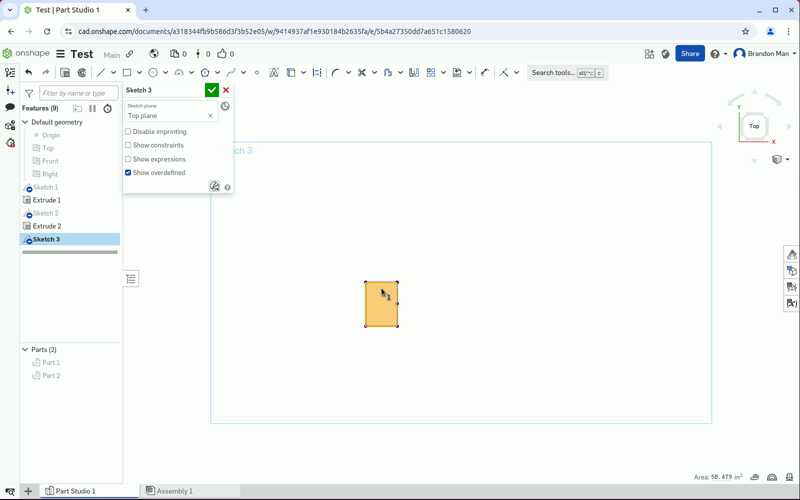
mouse_move(73, 352)
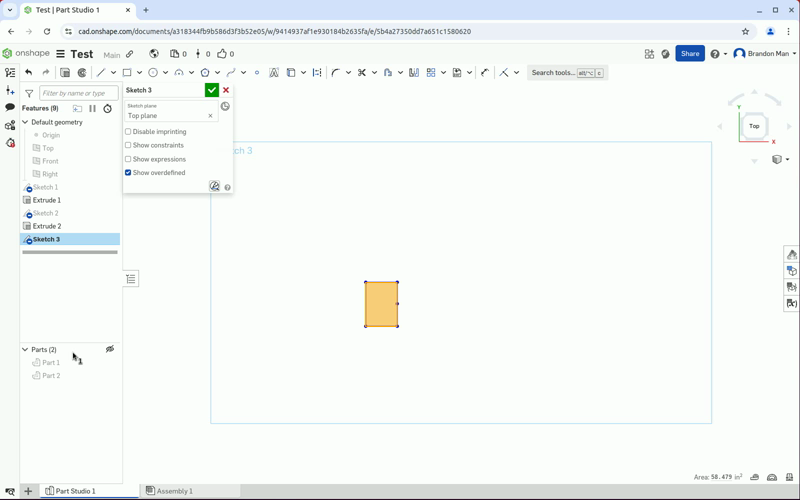
key(shift+y)
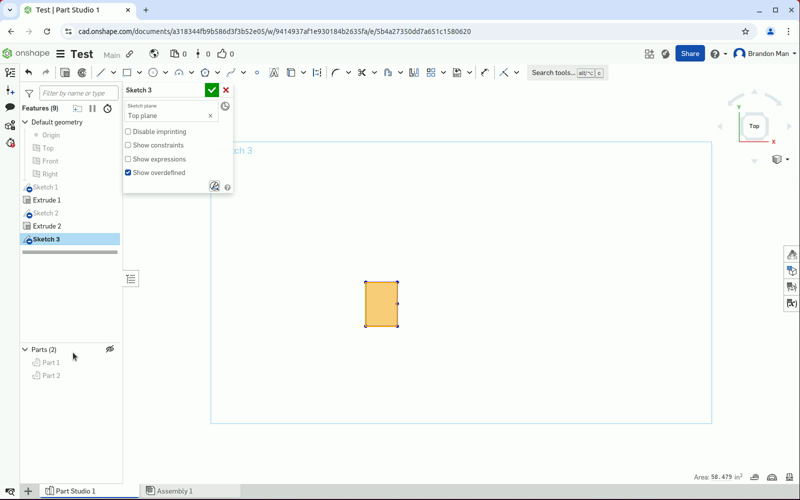
key(shift+e)
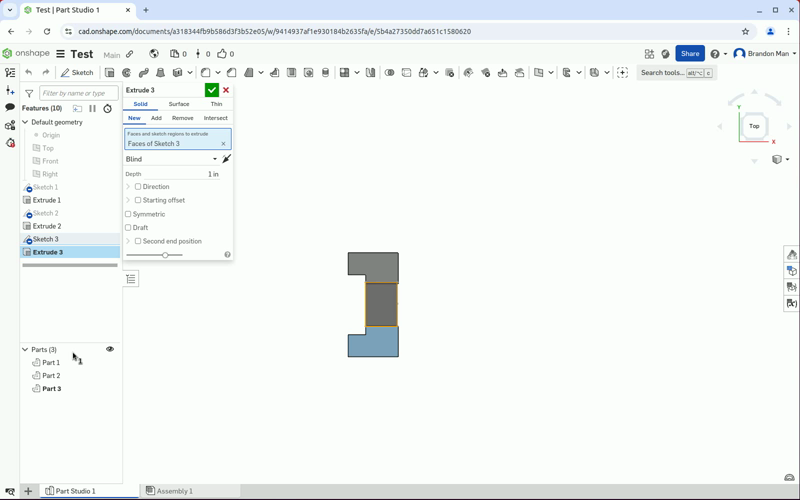
mouse_move(143, 106)
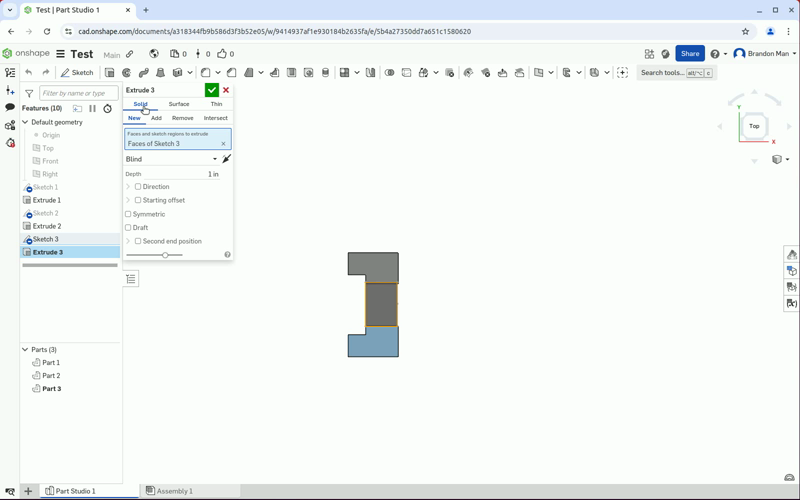
click(143, 106)
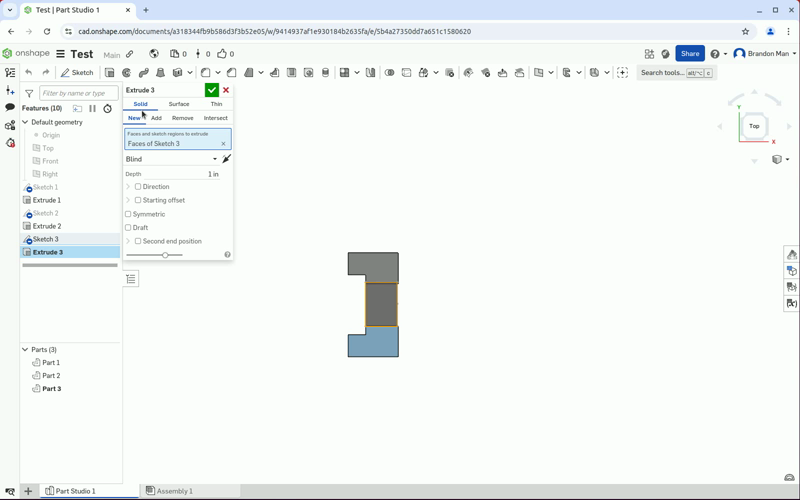
mouse_move(137, 120)
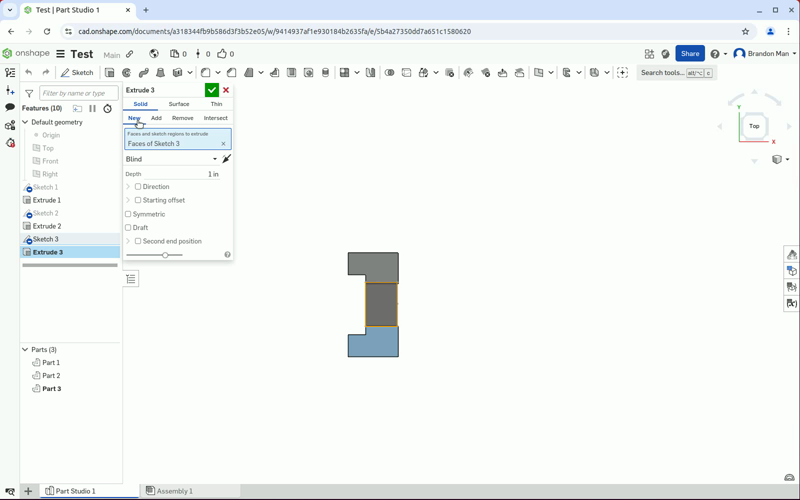
click(137, 120)
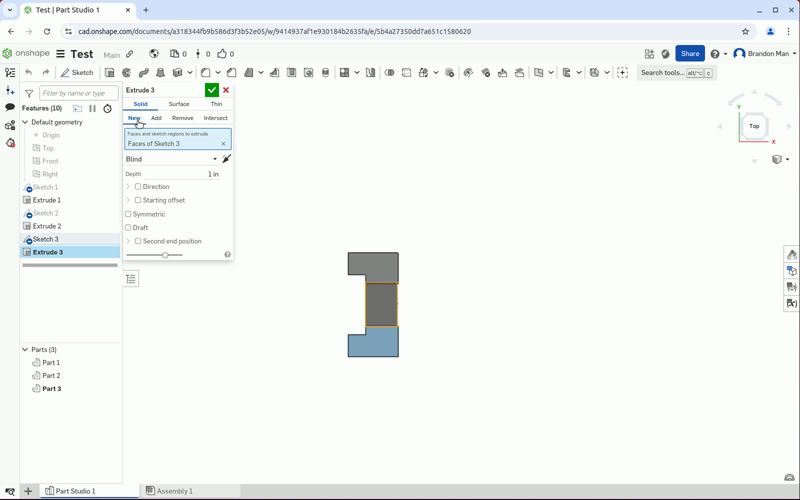
key(tab, 4)
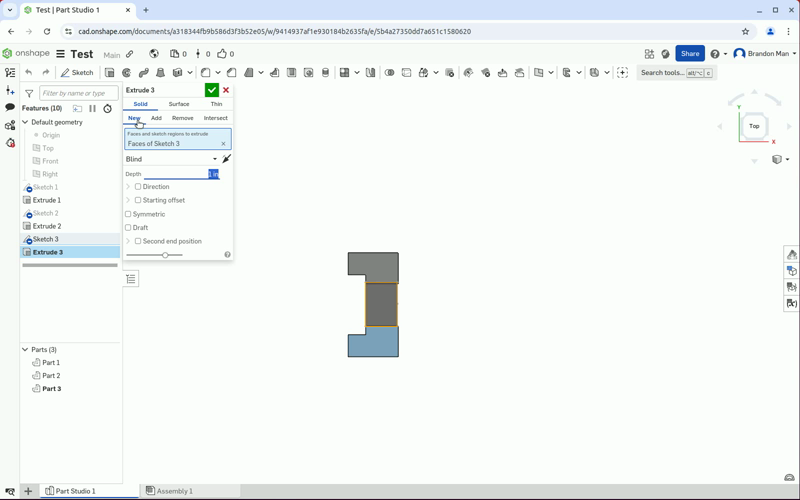
text(13.48)
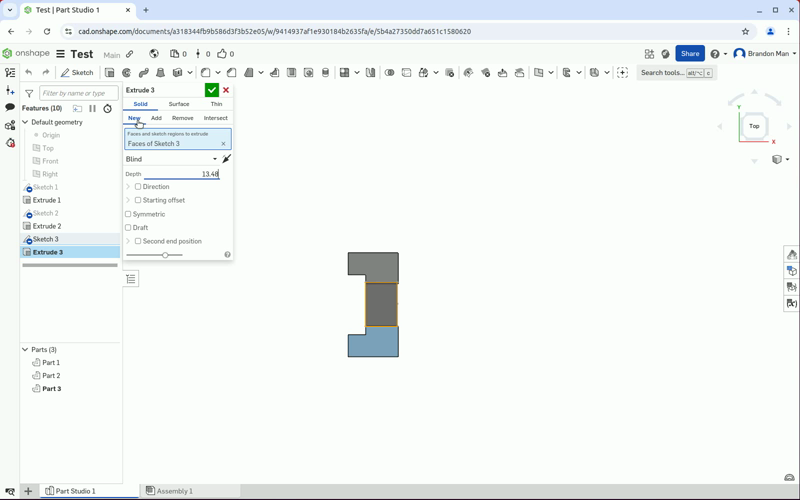
key(enter)
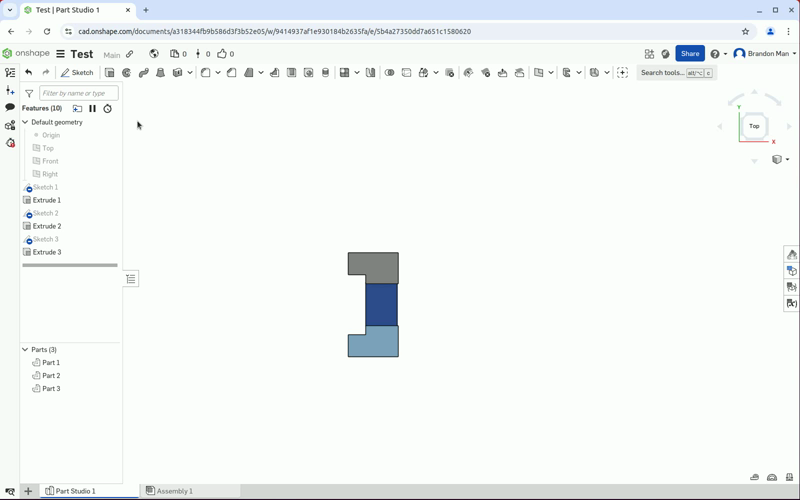
key(shift+h)
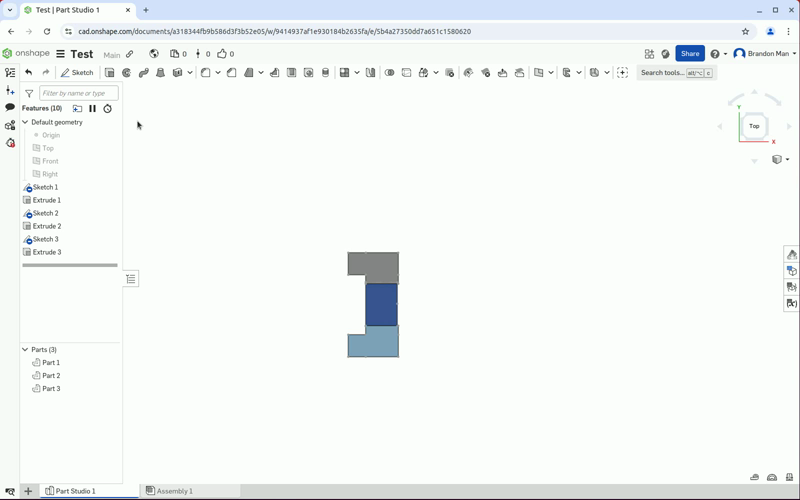
key(shift+h)
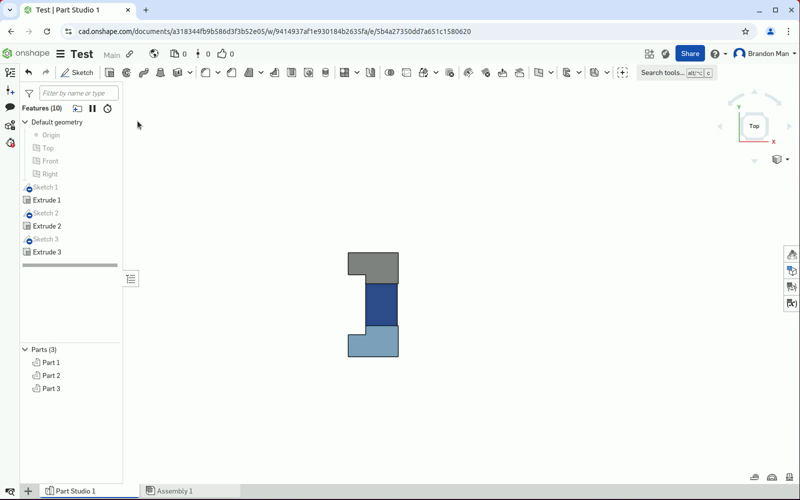
mouse_move(73, 189)
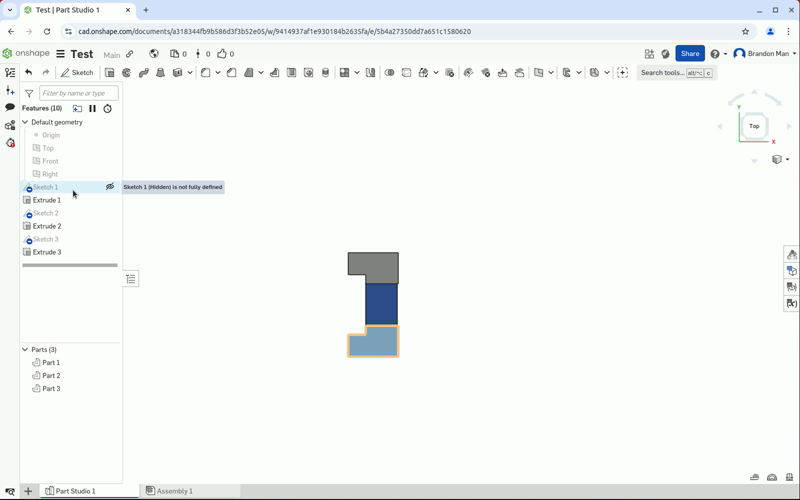
click(73, 189)
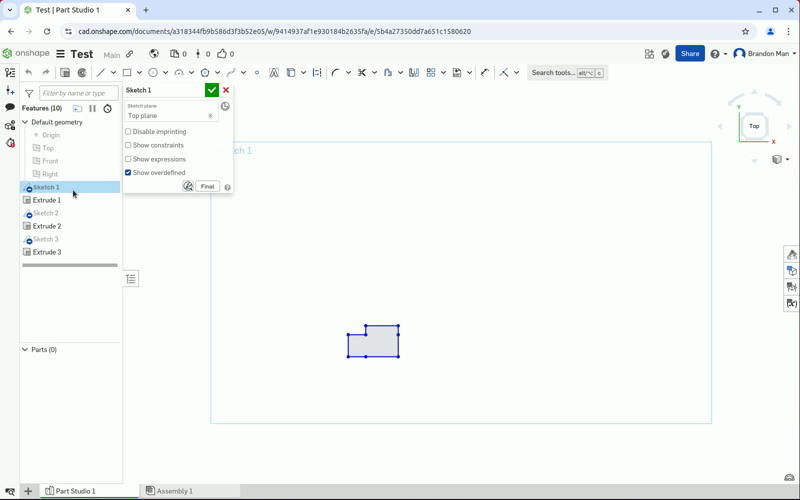
mouse_move(229, 92)
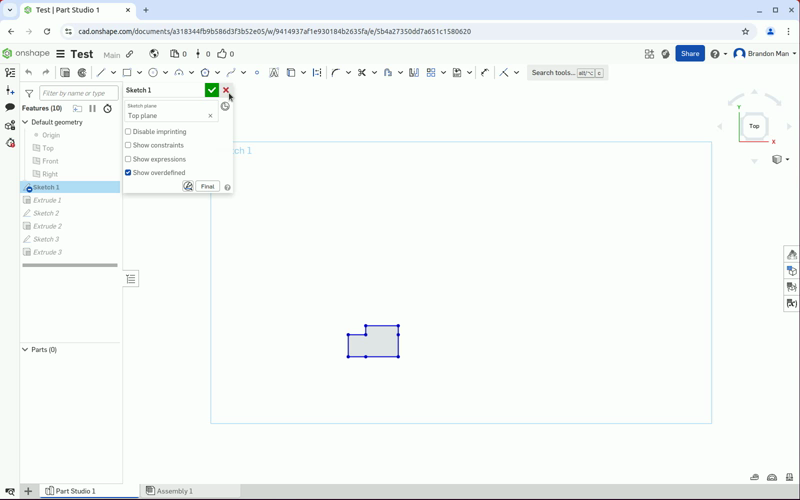
click(229, 92)
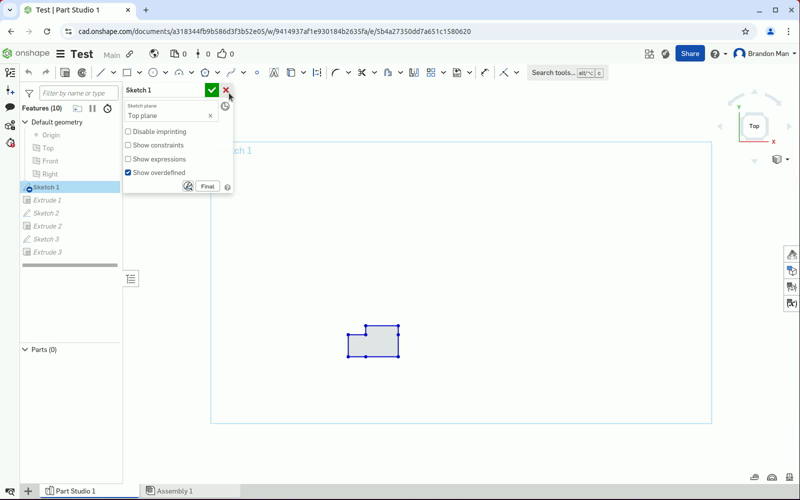
key(shift+s)
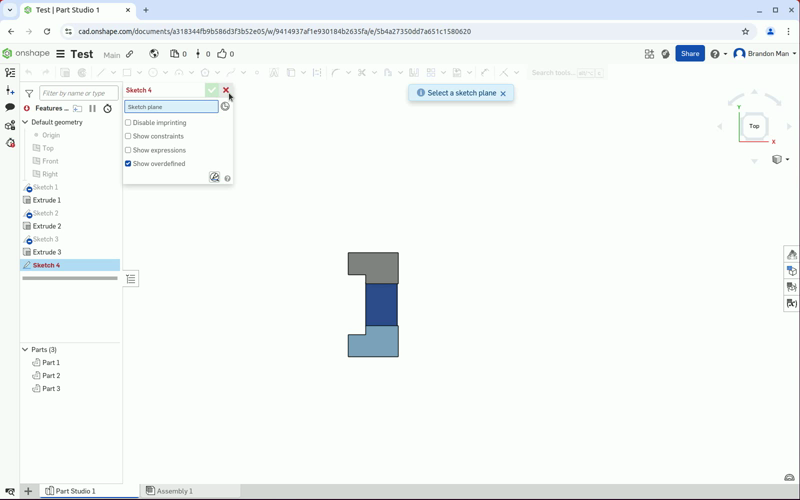
mouse_move(73, 150)
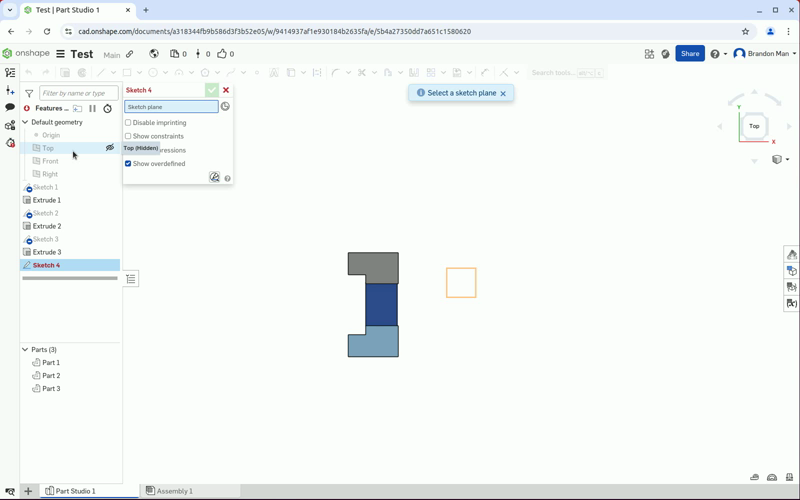
click(73, 150)
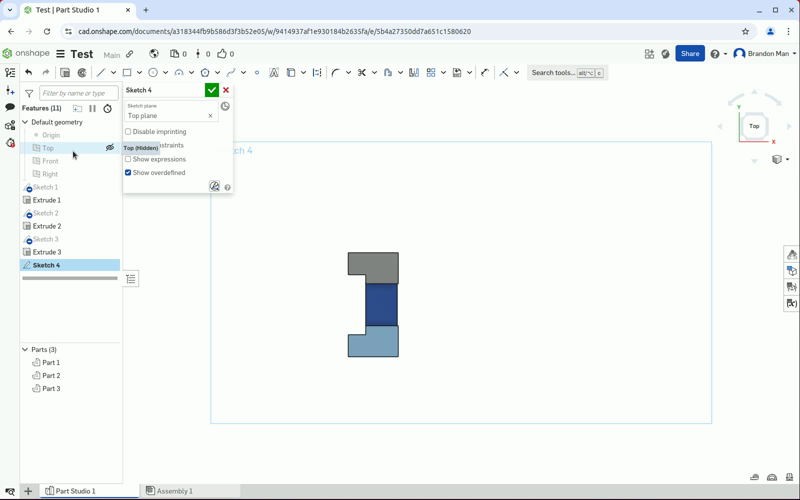
mouse_move(73, 352)
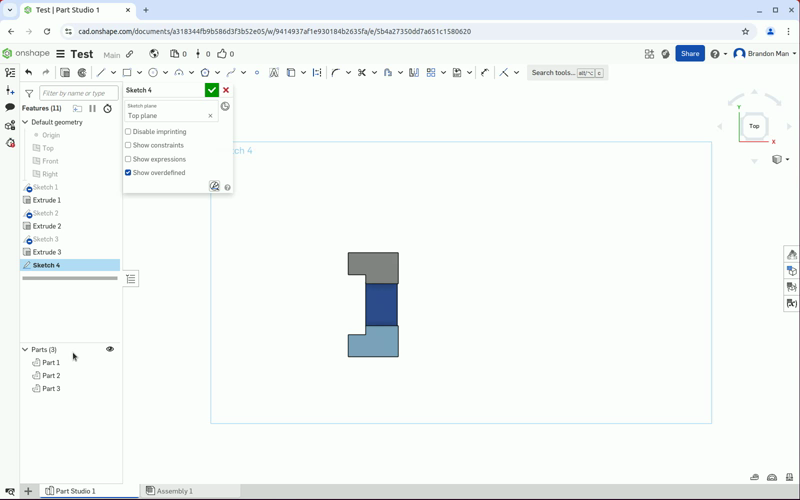
key(y)
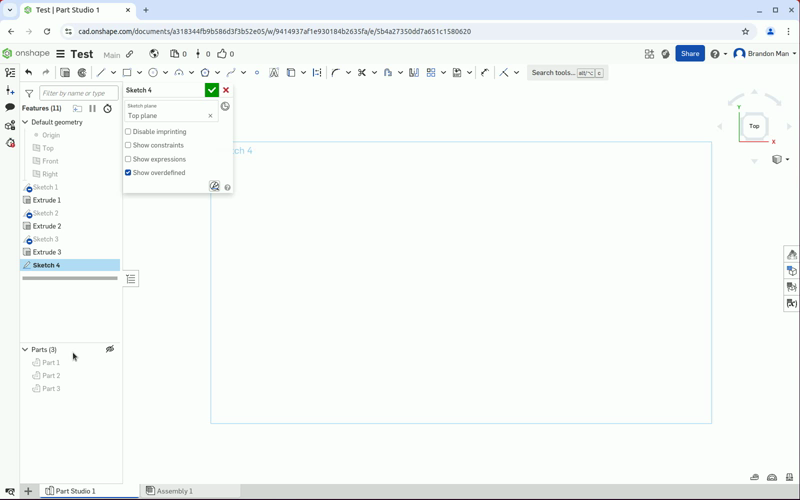
key(l)
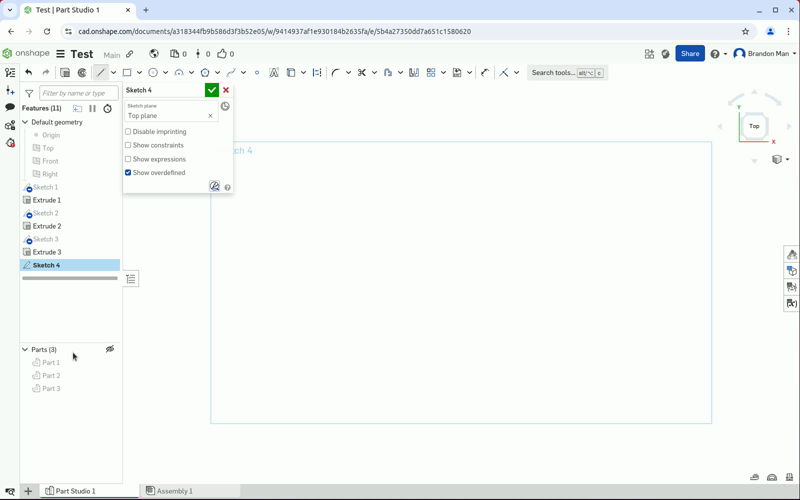
key_down(shift)
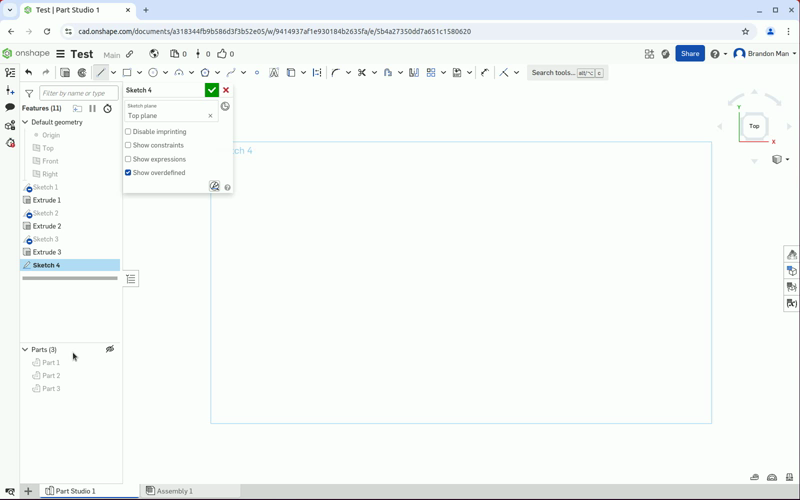
mouse_move(397, 335)
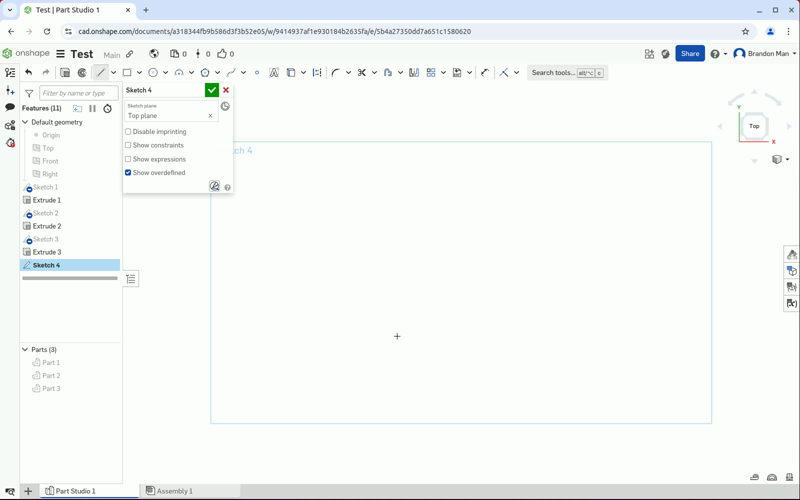
click(397, 335)
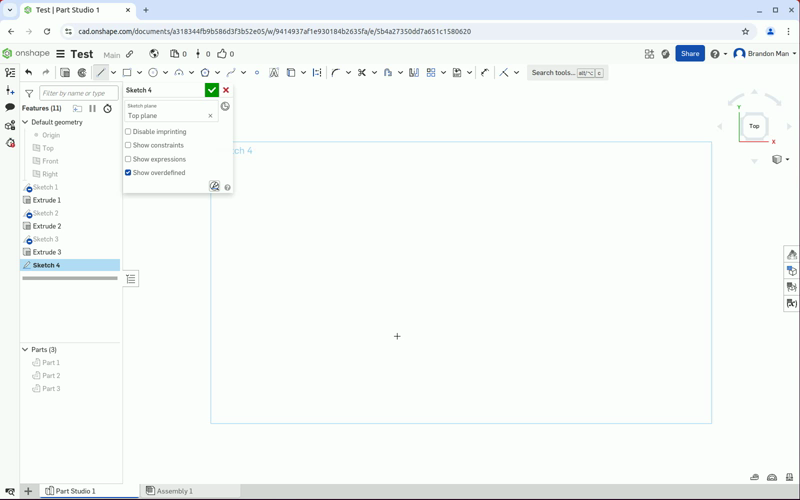
key_up(shift)
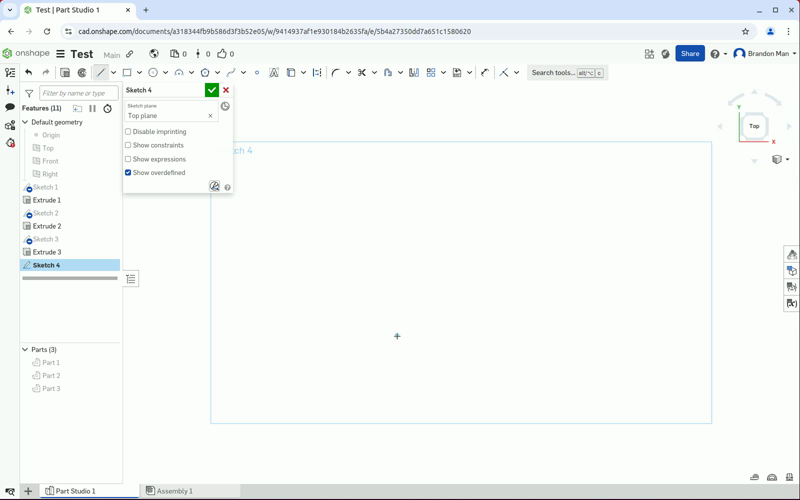
key_down(shift)
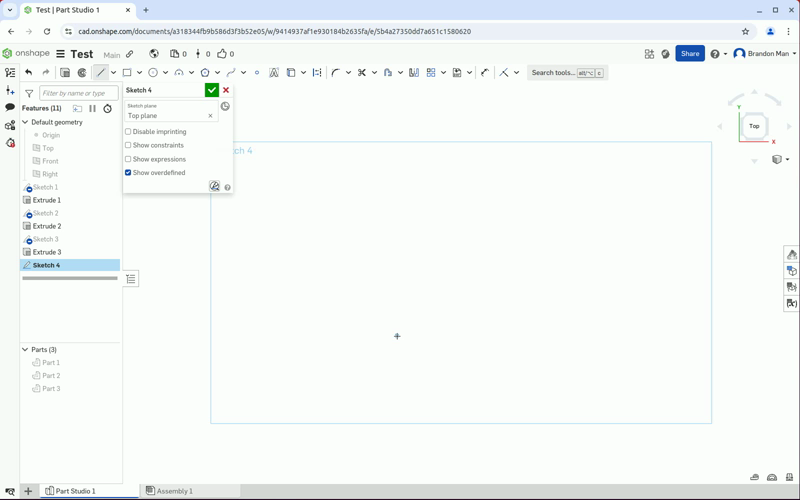
mouse_move(501, 335)
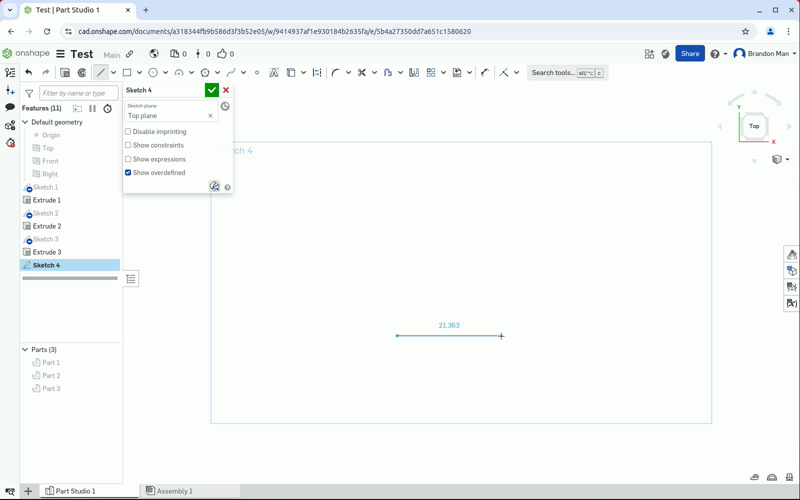
click(501, 335)
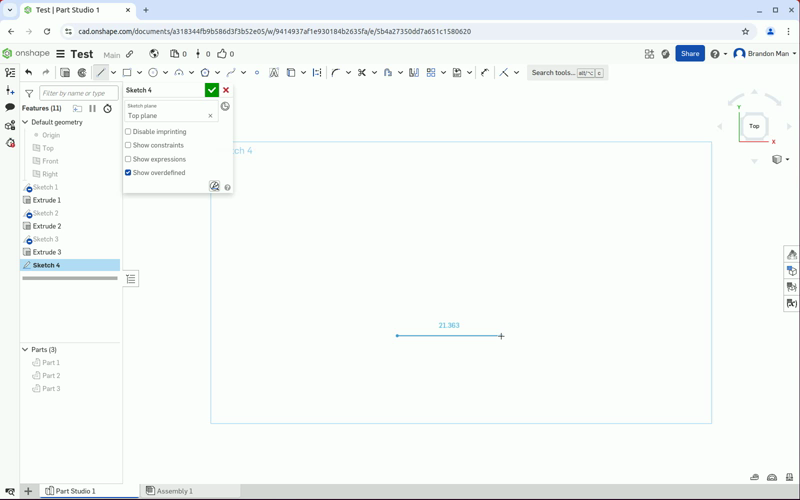
key_up(shift)
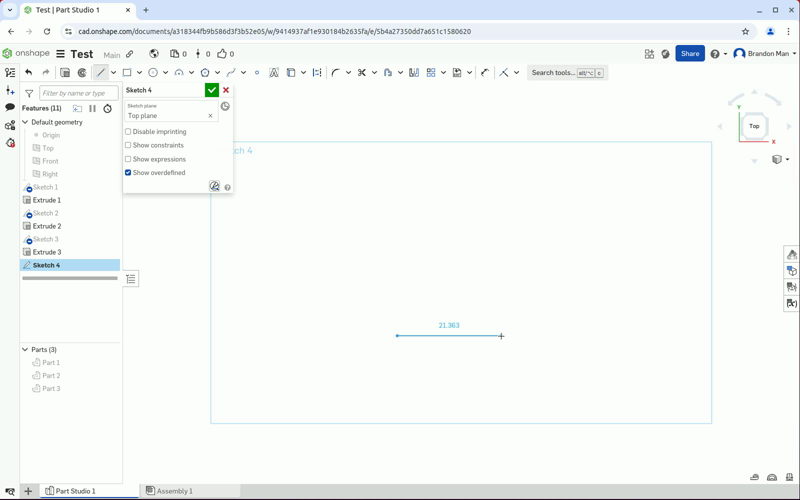
key_down(shift)
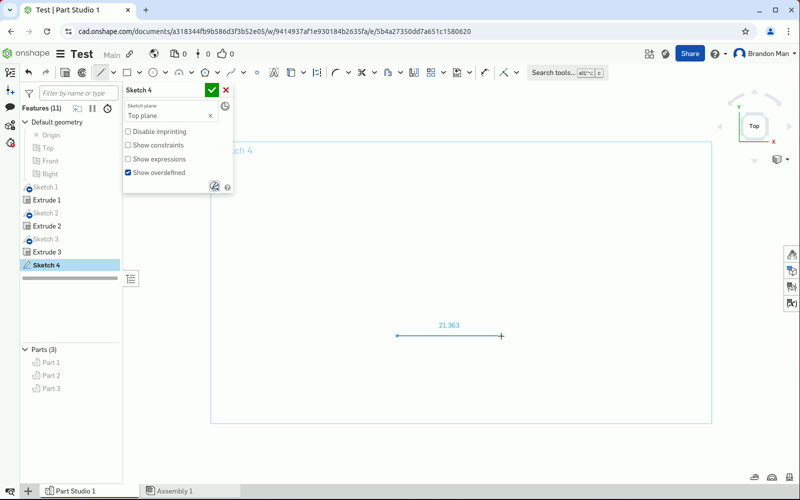
mouse_move(531, 335)
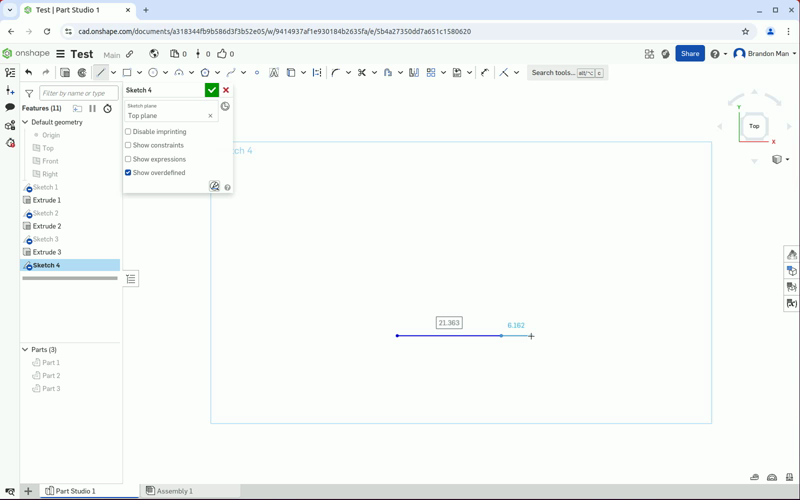
mouse_move(520, 324)
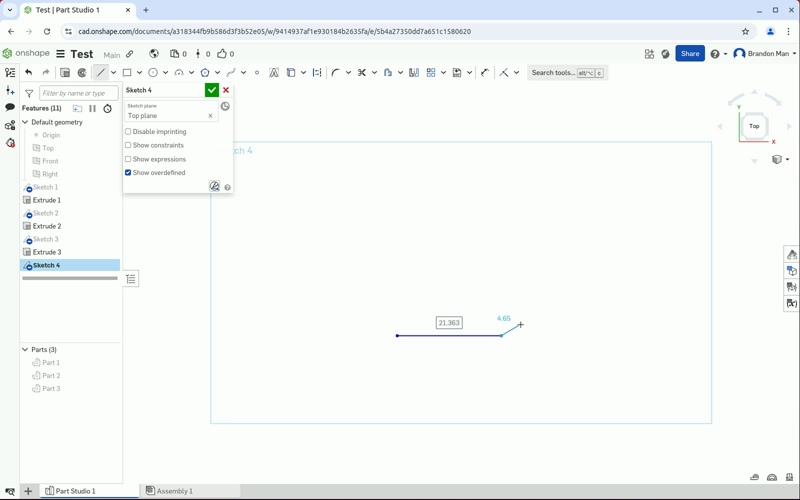
click(520, 324)
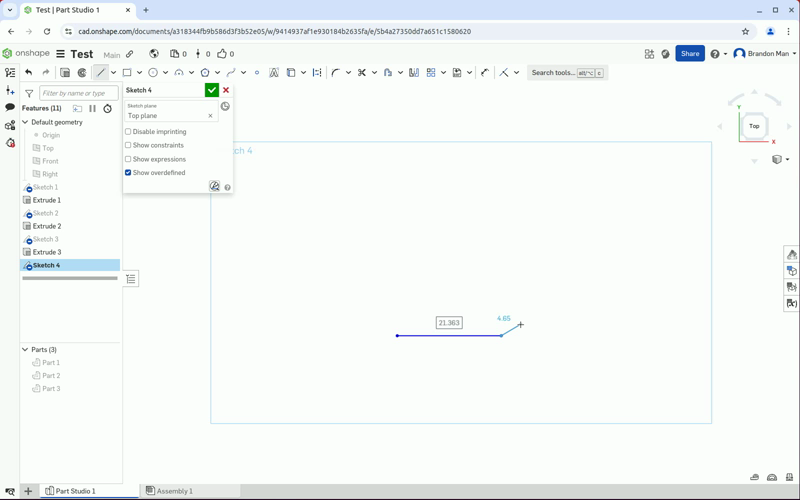
key_up(shift)
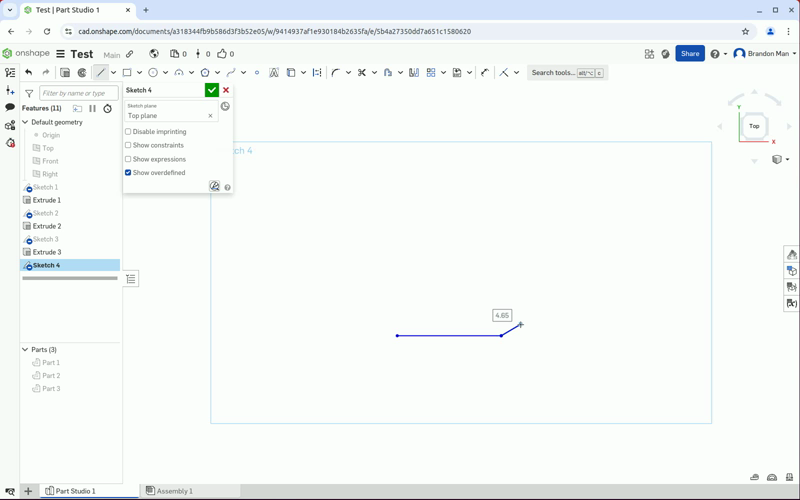
key_down(shift)
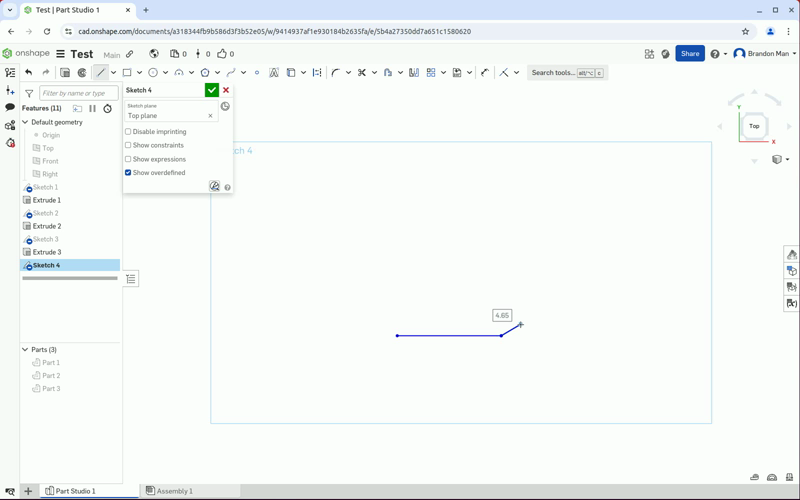
mouse_move(550, 324)
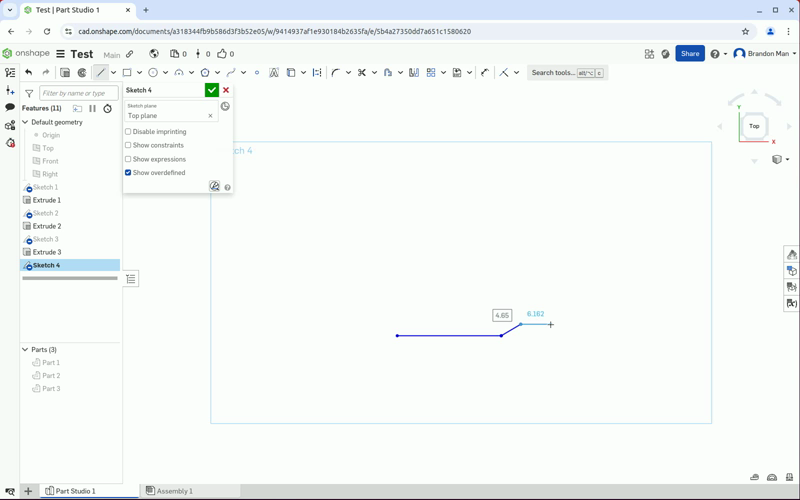
mouse_move(520, 304)
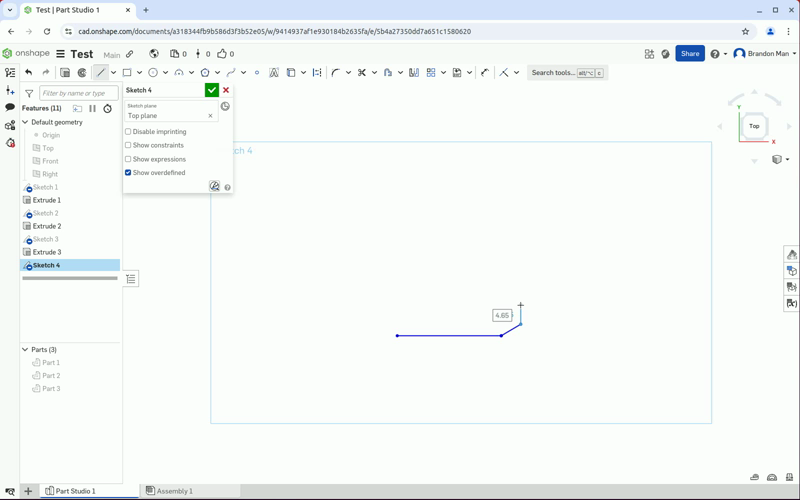
click(520, 304)
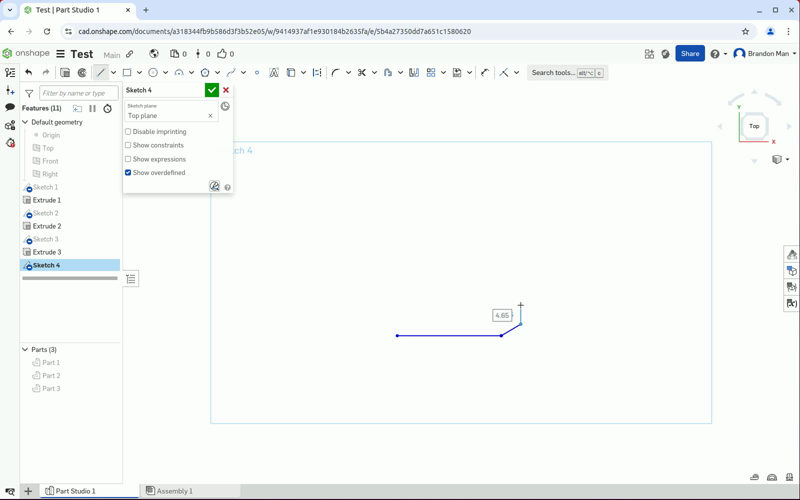
key_up(shift)
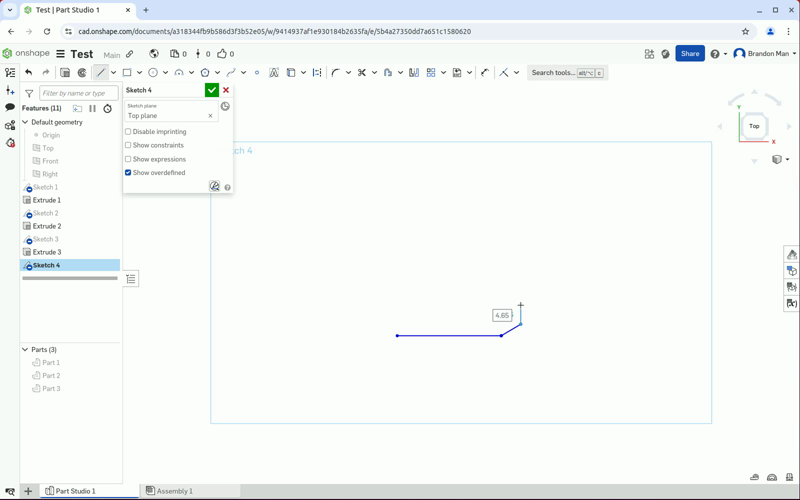
key_down(shift)
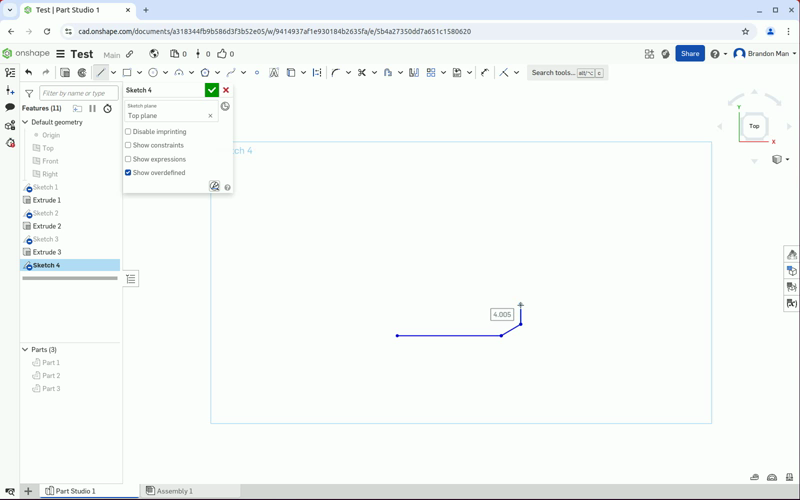
mouse_move(550, 304)
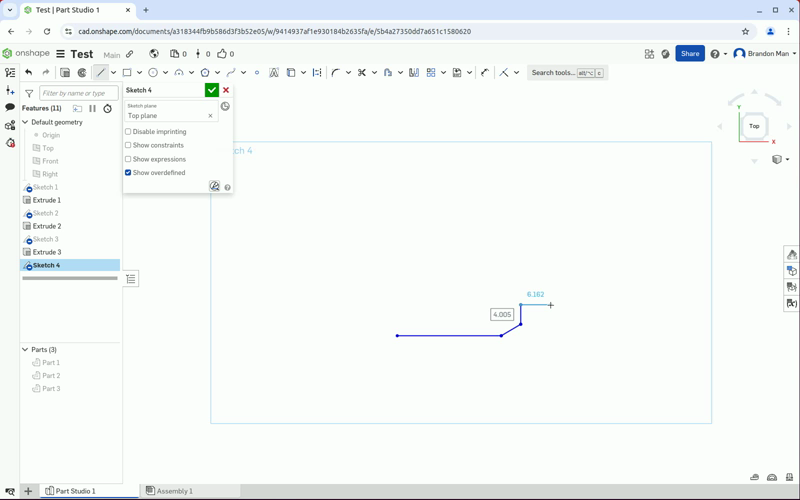
mouse_move(520, 286)
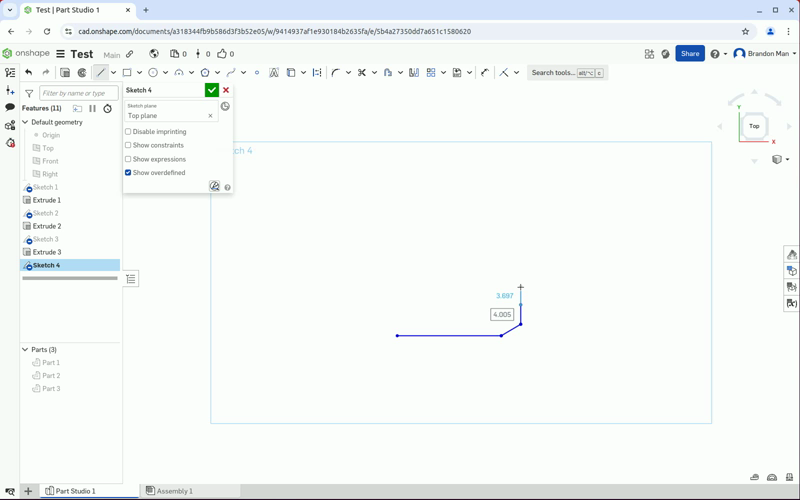
click(520, 286)
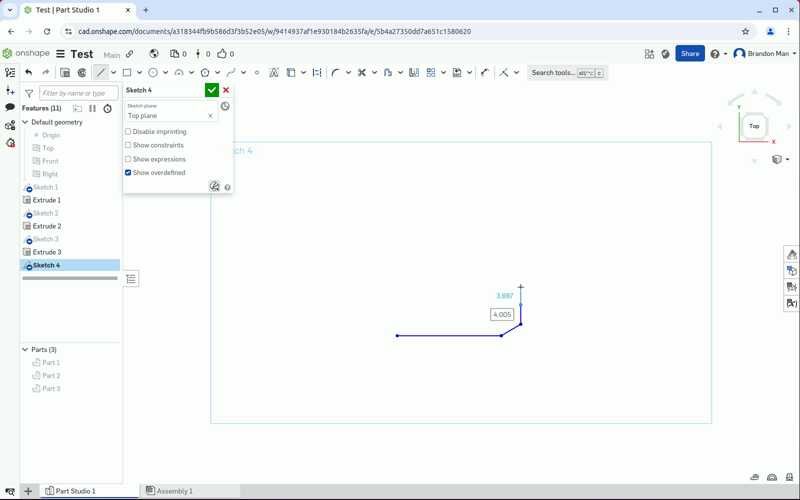
key_up(shift)
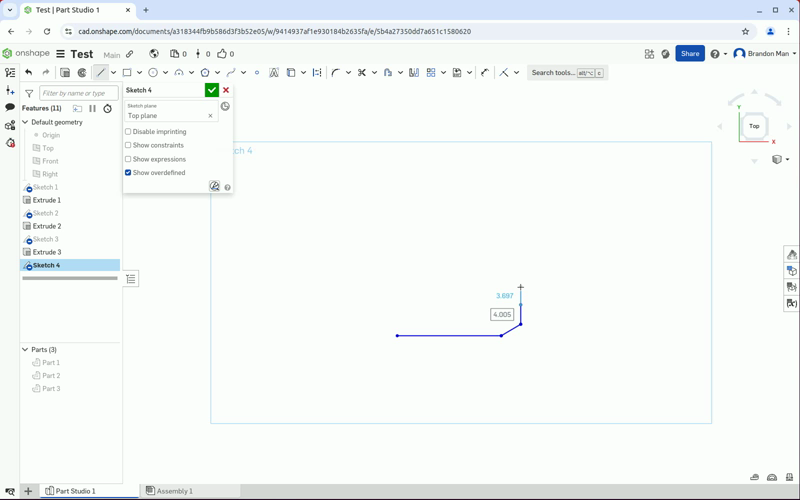
key_down(shift)
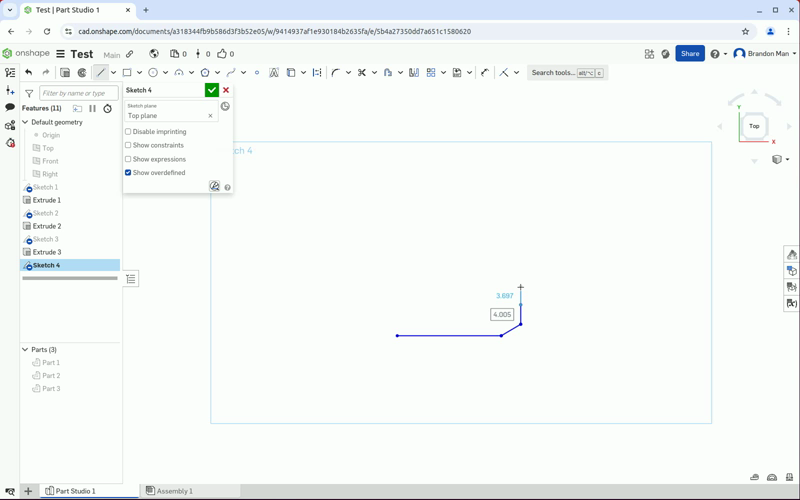
mouse_move(550, 286)
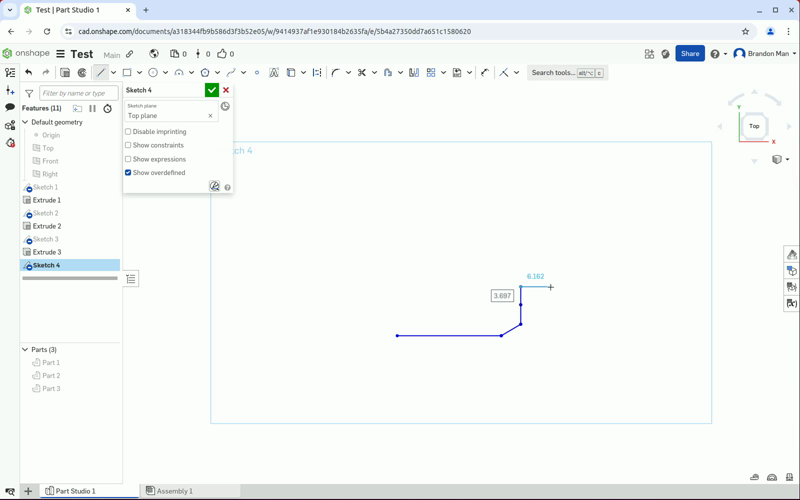
mouse_move(501, 274)
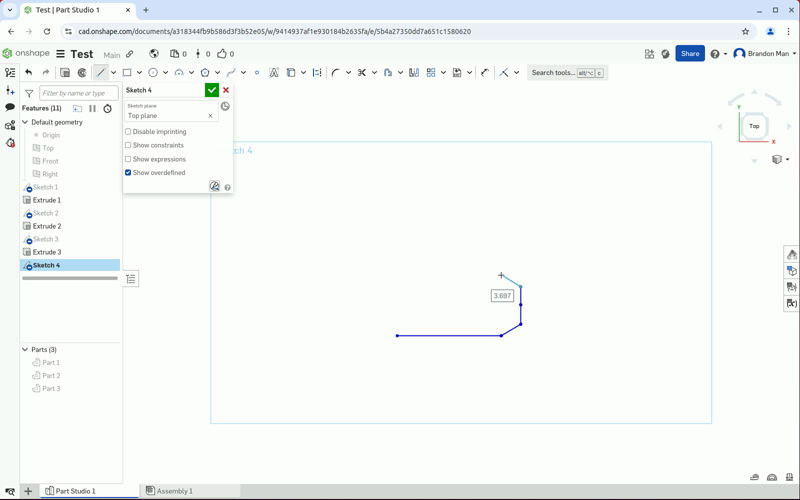
click(501, 274)
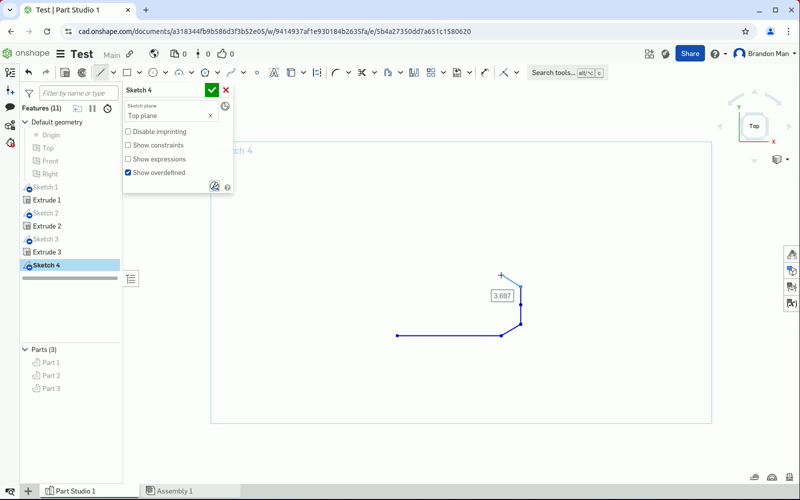
key_up(shift)
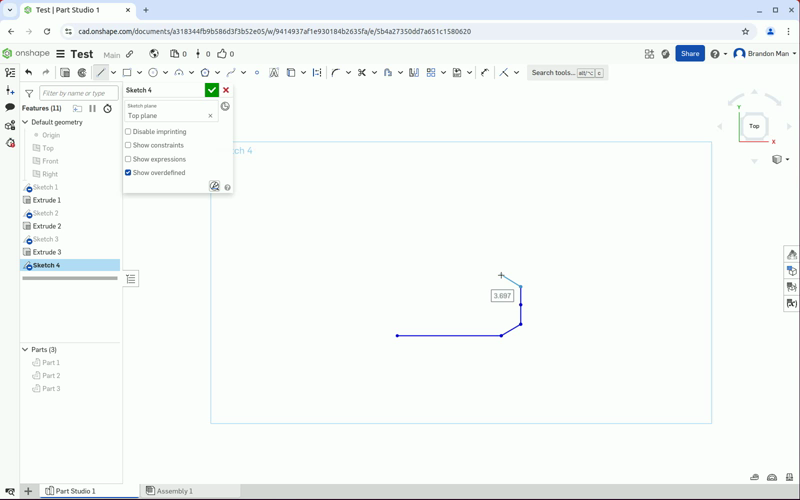
key_down(shift)
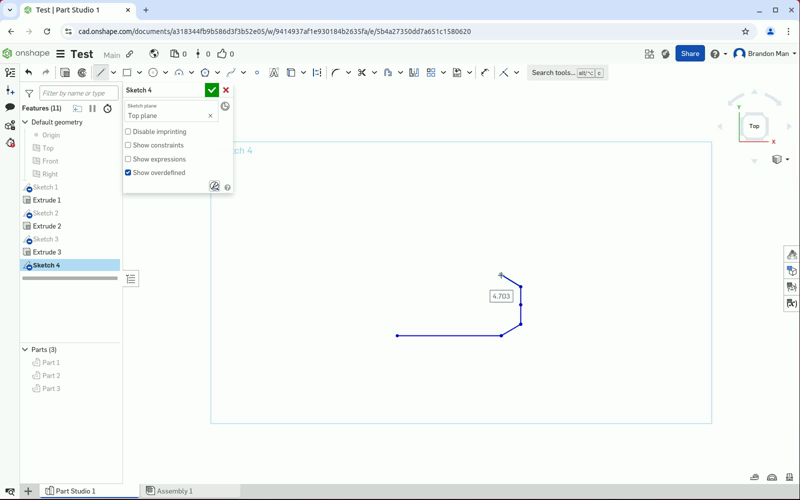
mouse_move(397, 274)
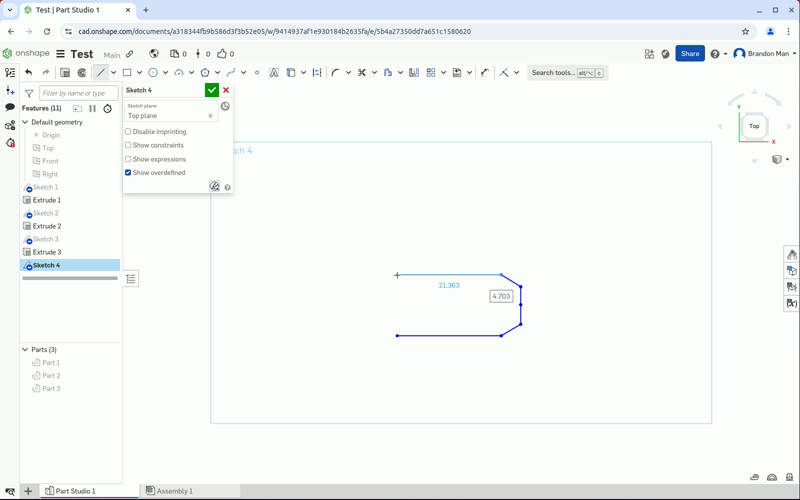
click(397, 274)
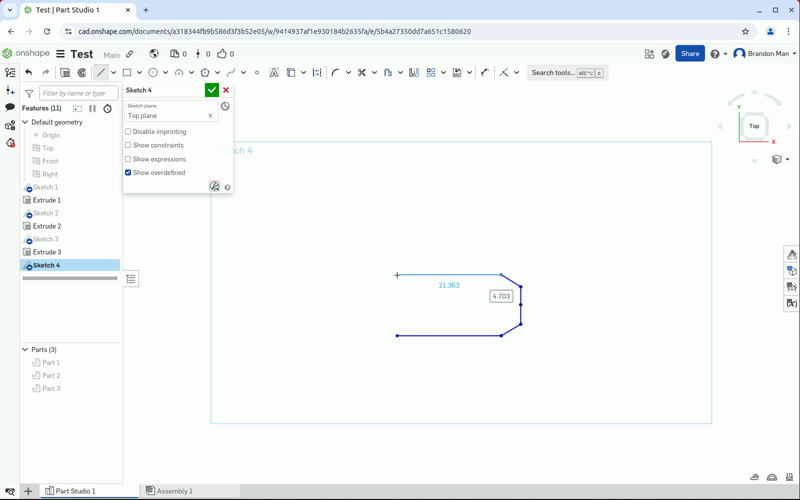
key_up(shift)
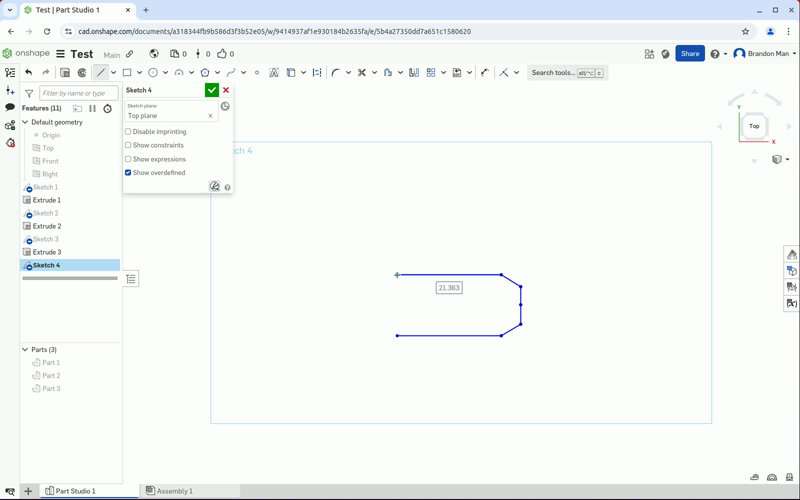
key_down(shift)
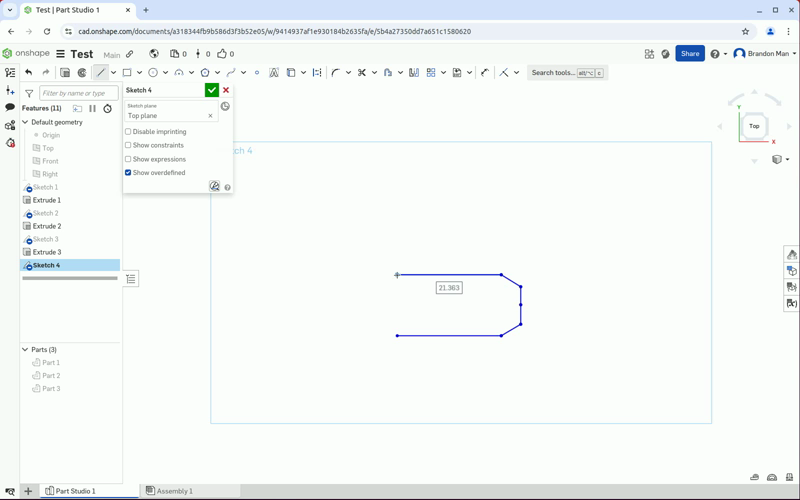
mouse_move(427, 274)
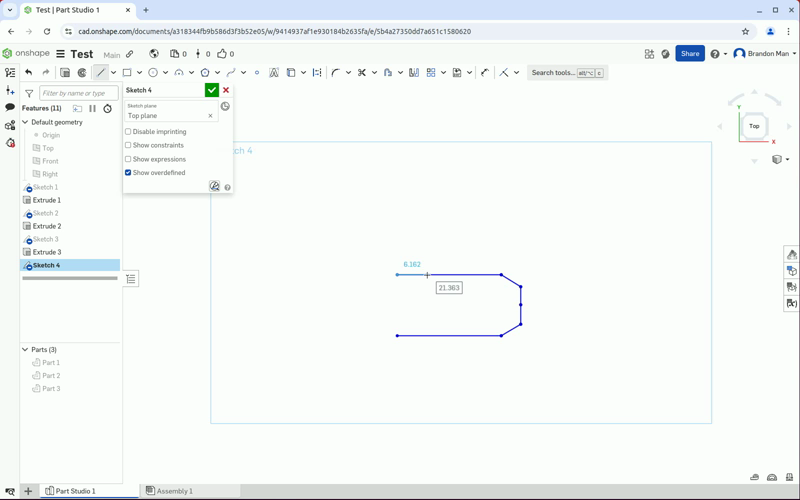
mouse_move(397, 283)
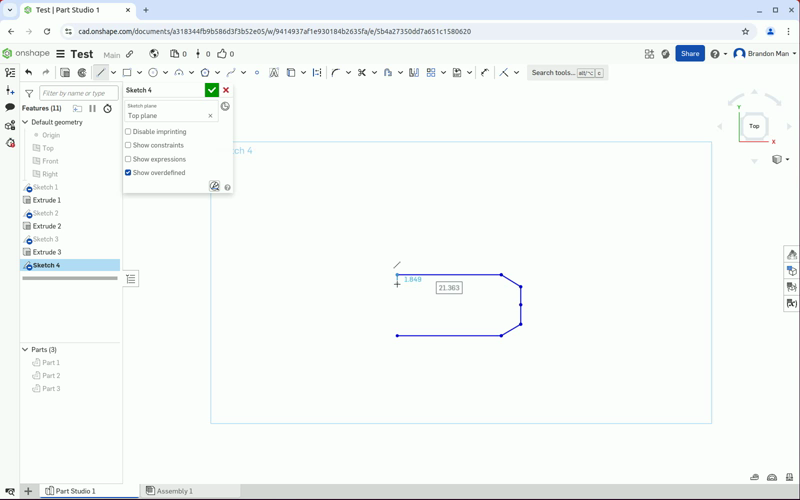
click(397, 283)
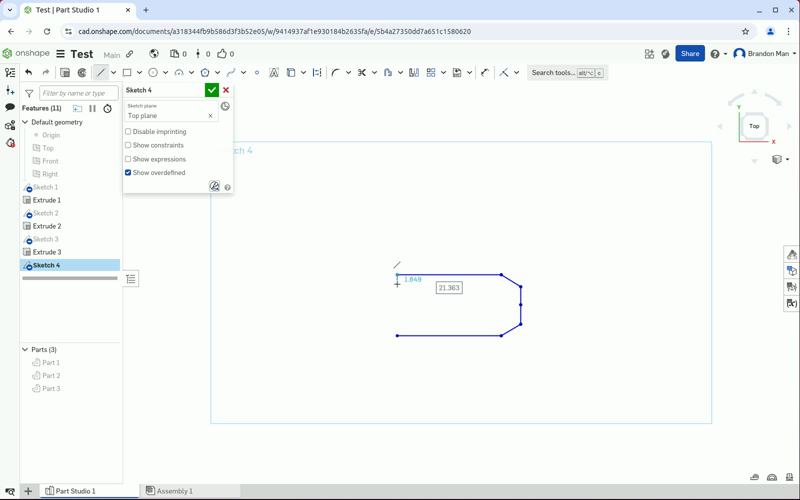
key_up(shift)
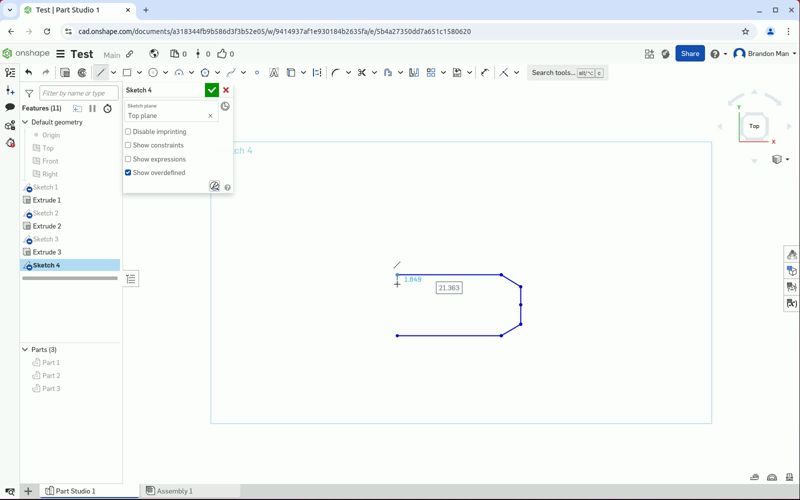
key_down(shift)
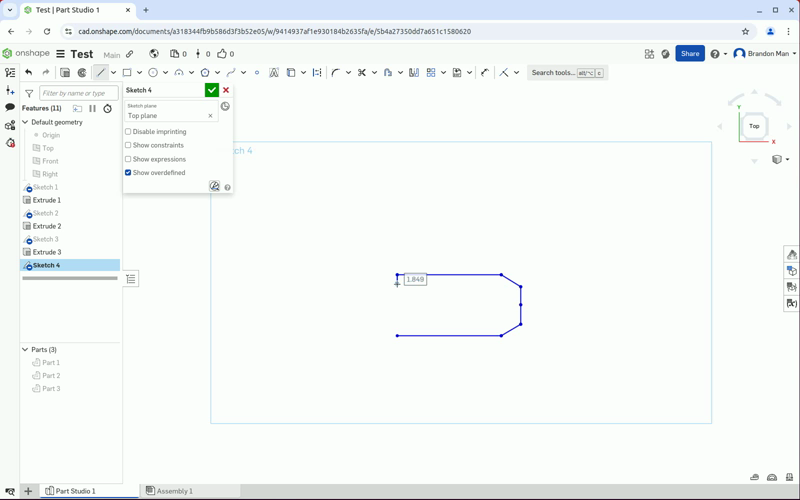
mouse_move(427, 283)
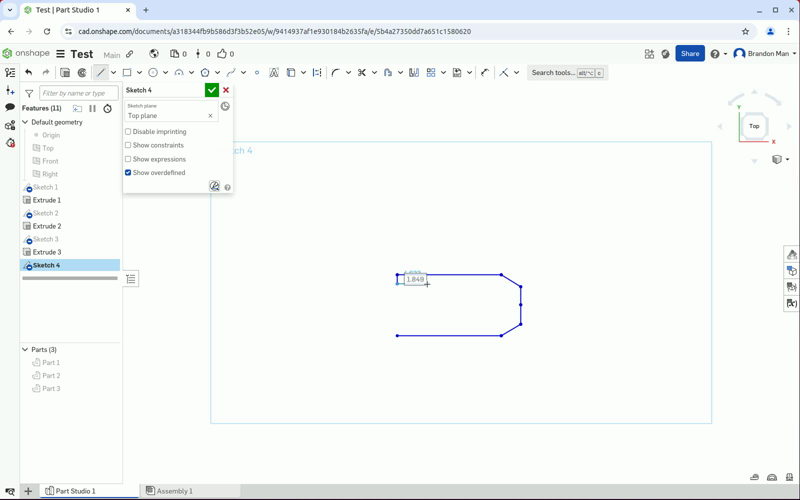
mouse_move(397, 304)
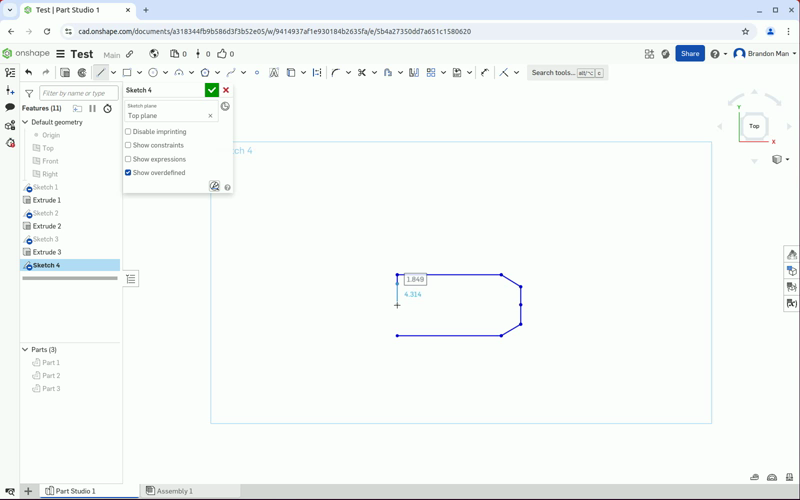
click(397, 304)
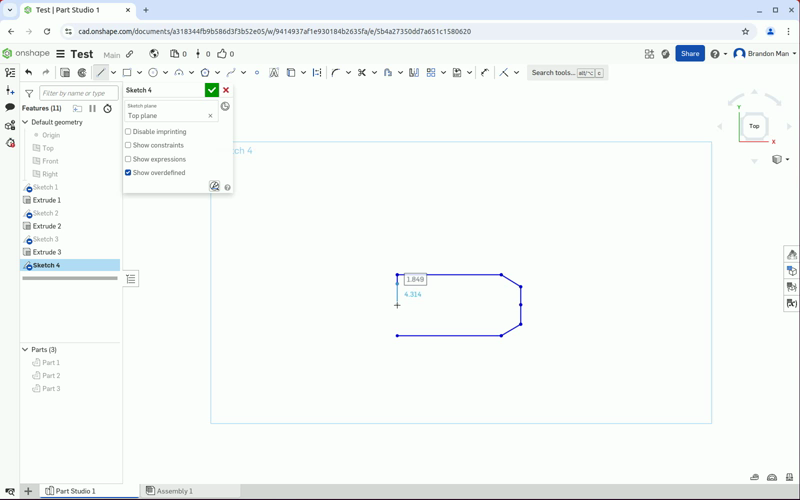
key_up(shift)
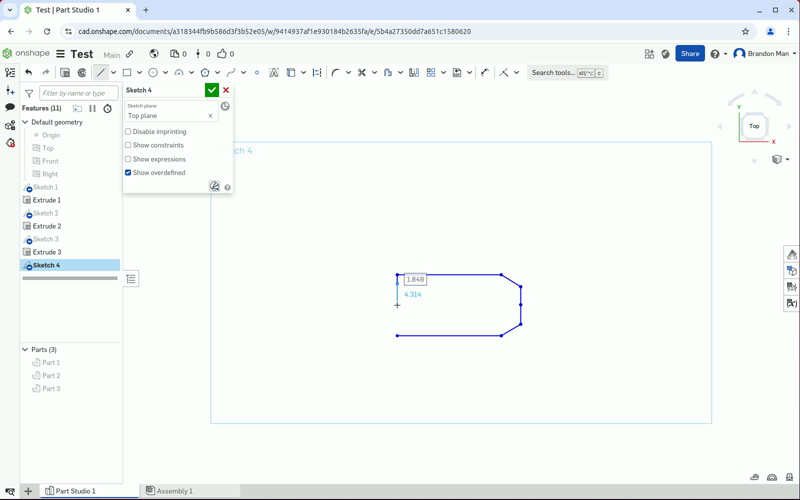
key_down(shift)
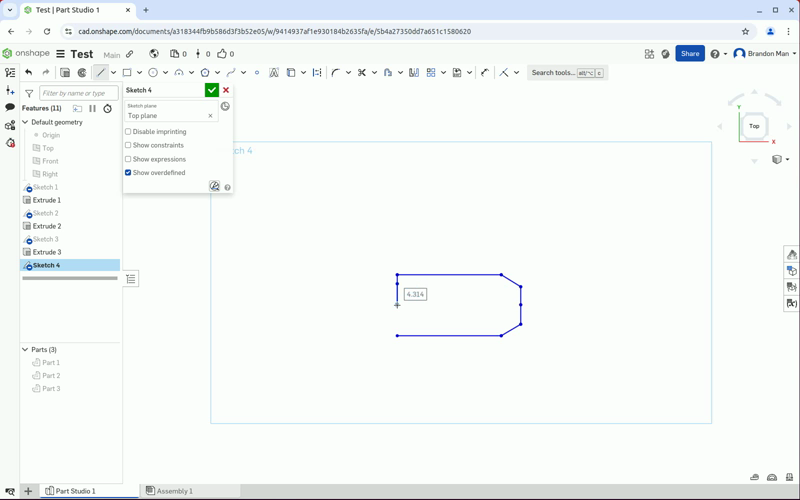
mouse_move(427, 304)
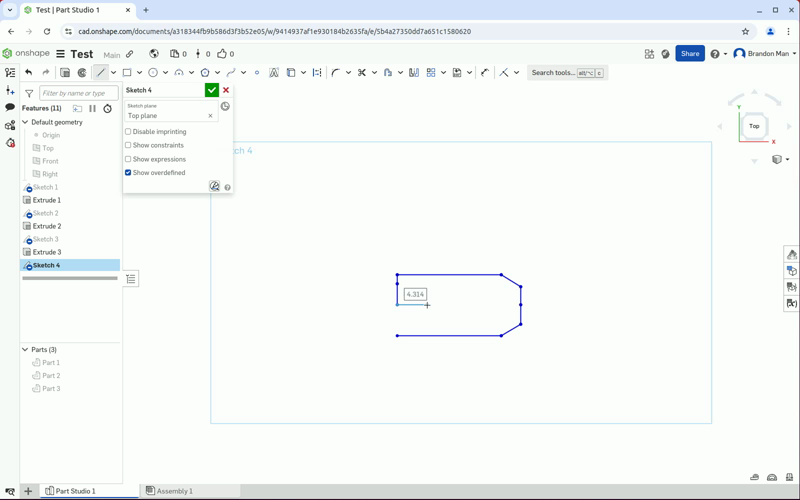
mouse_move(397, 326)
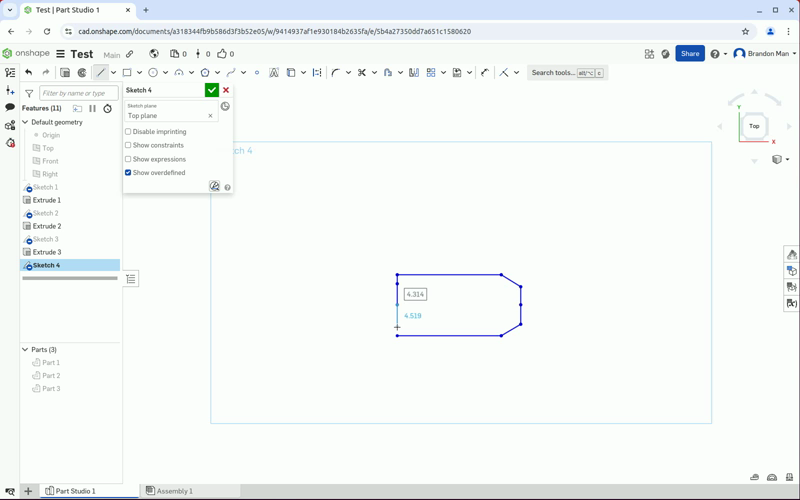
click(397, 326)
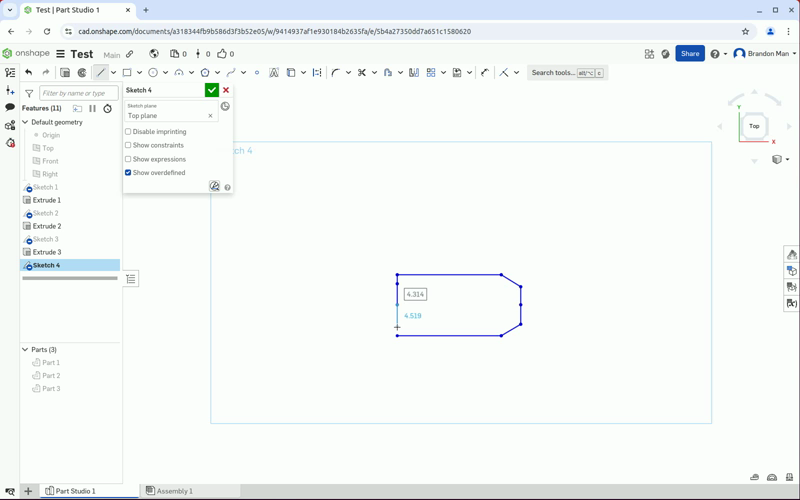
key_up(shift)
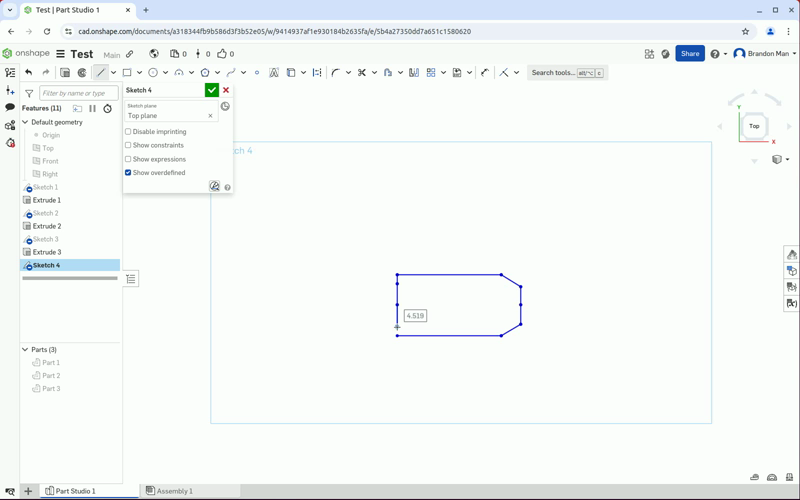
mouse_move(427, 326)
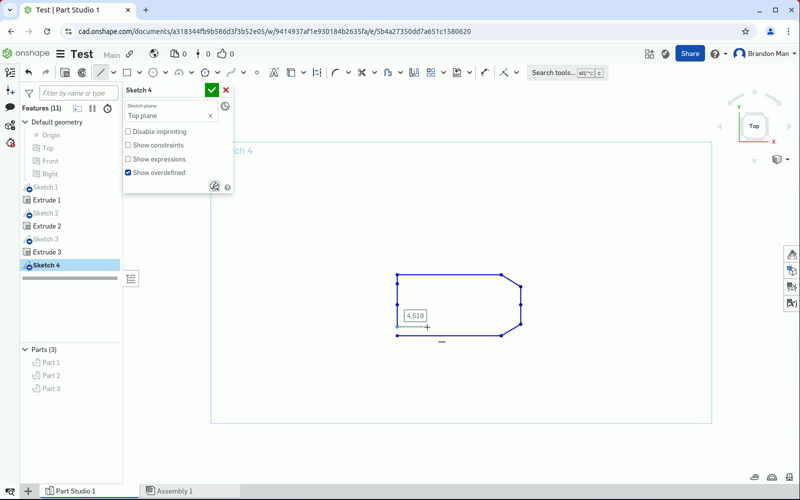
key_down(shift)
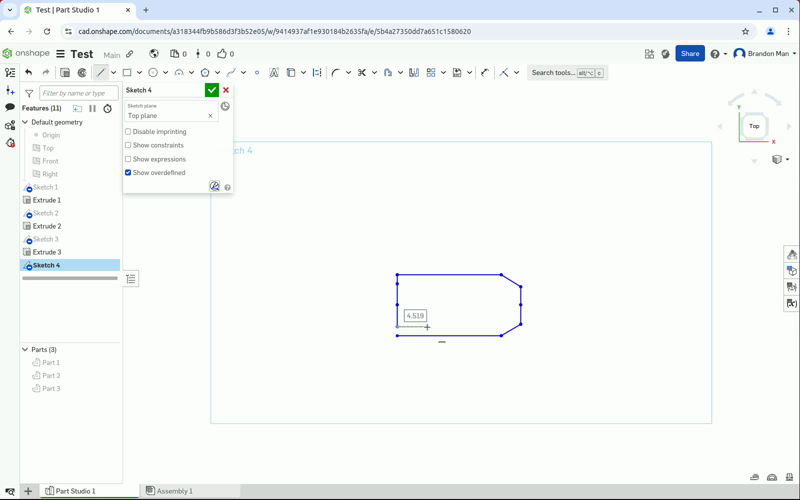
mouse_move(397, 335)
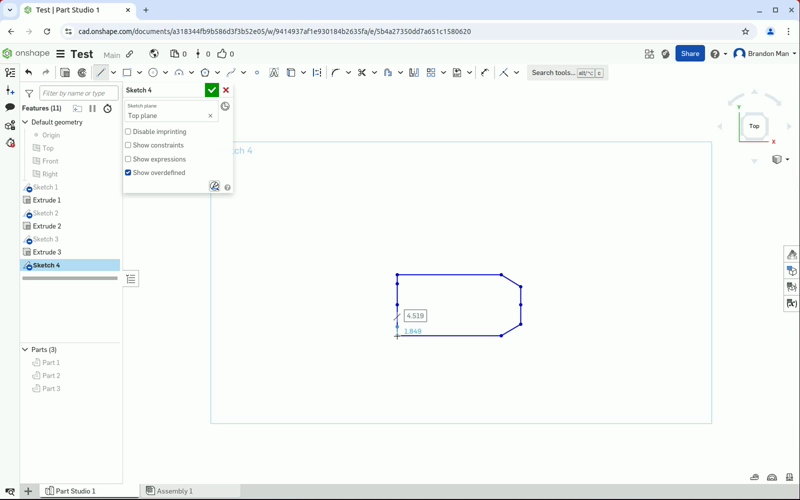
key_up(shift)
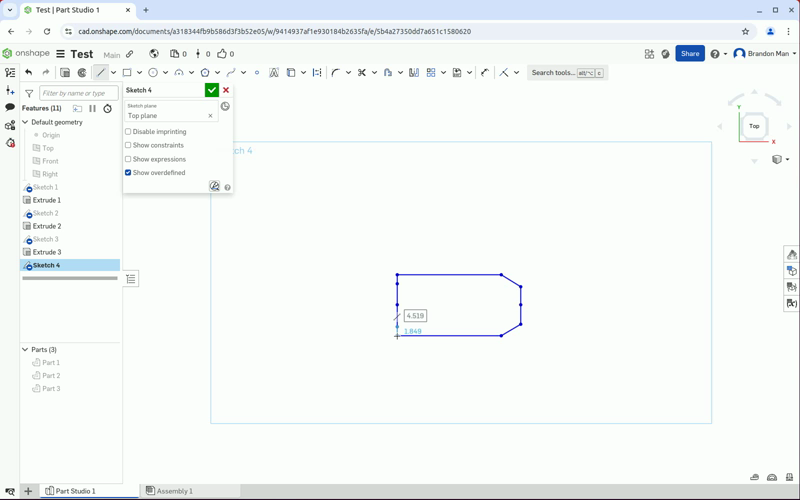
click(397, 335)
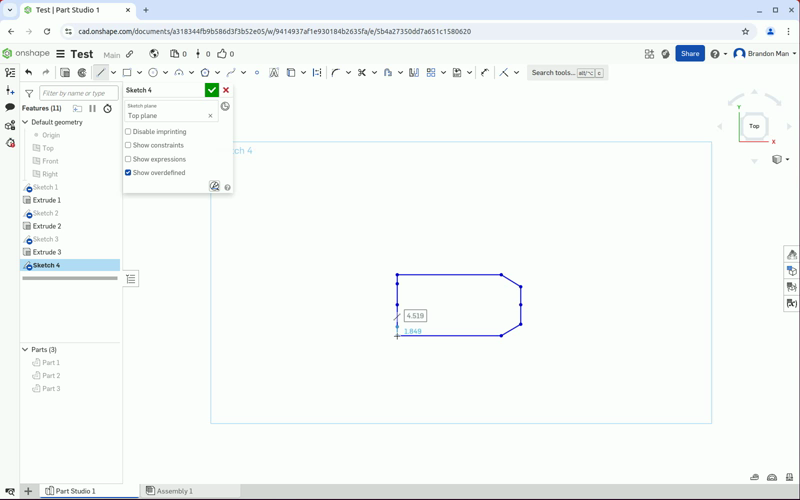
key(esc)
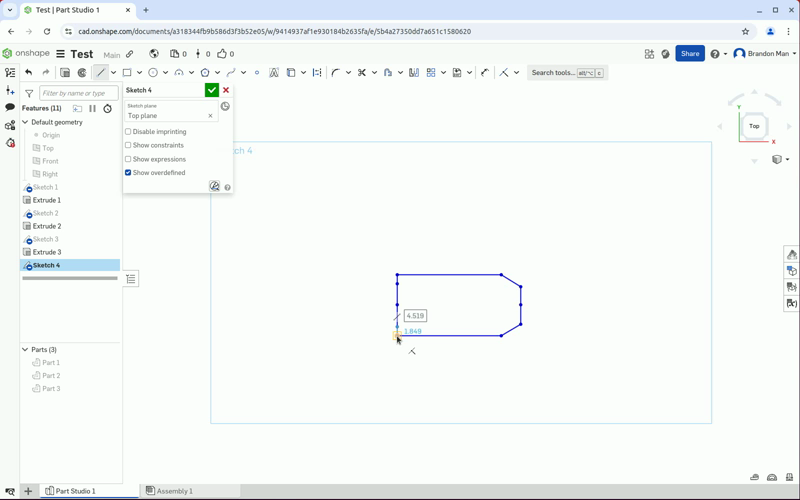
mouse_move(435, 312)
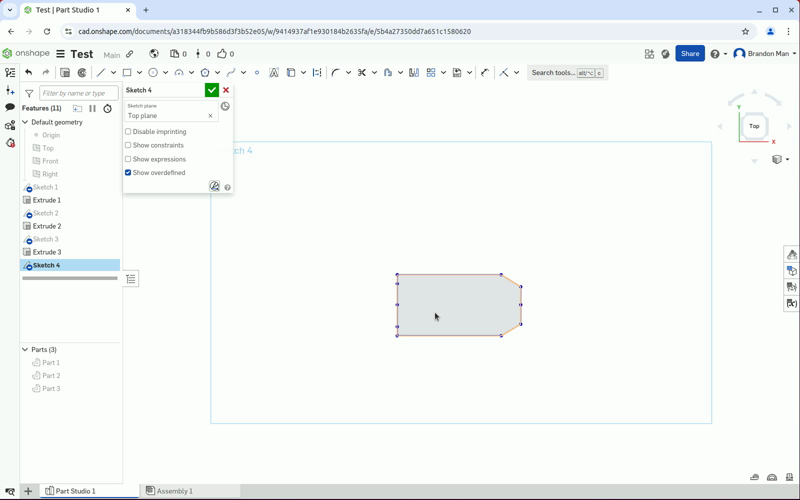
click(435, 312)
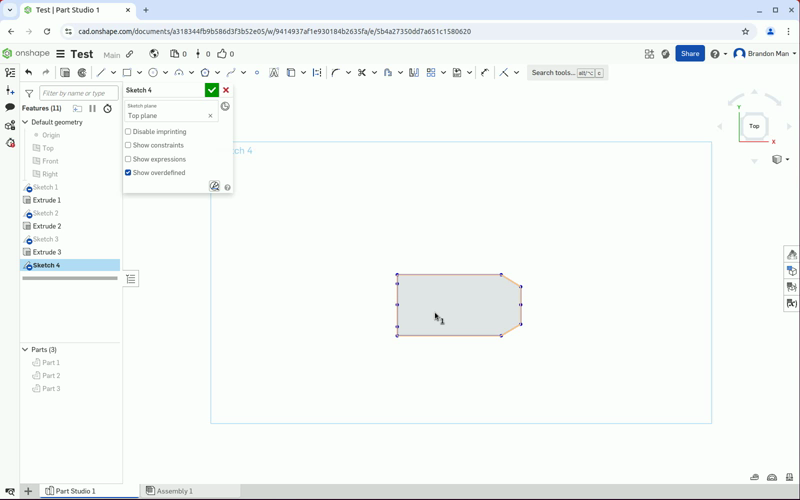
mouse_move(73, 352)
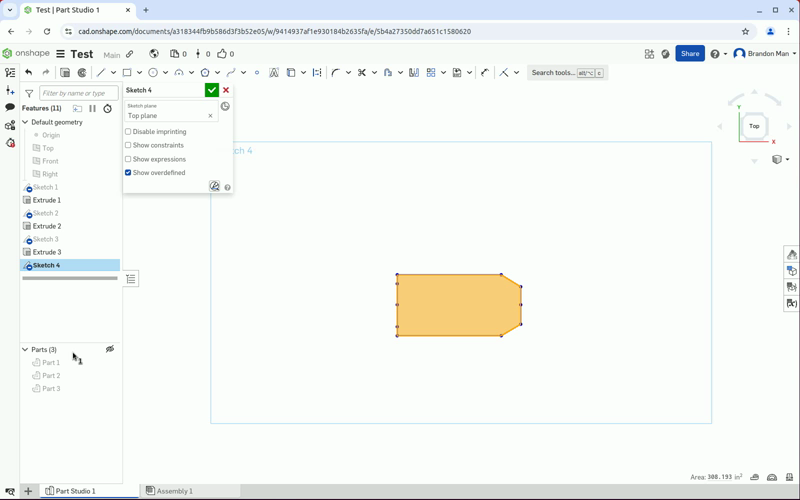
key(shift+y)
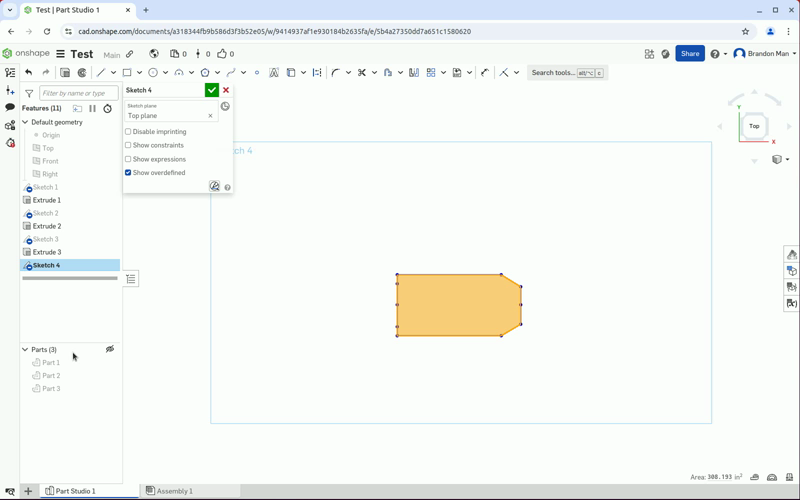
key(shift+e)
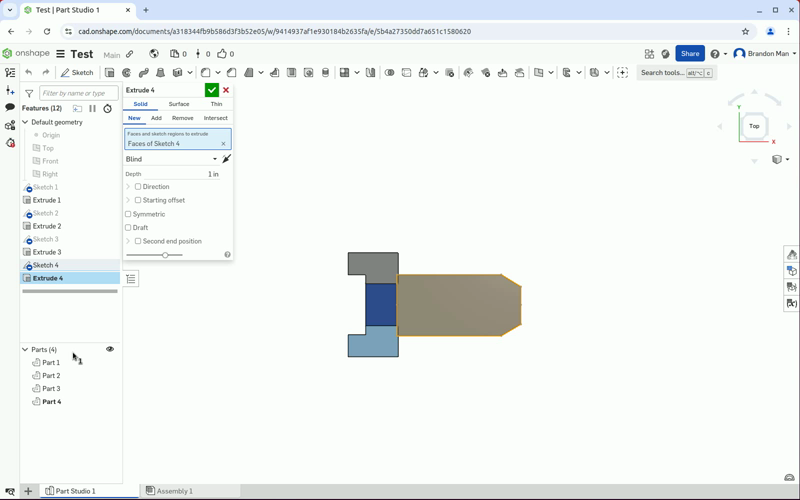
mouse_move(143, 106)
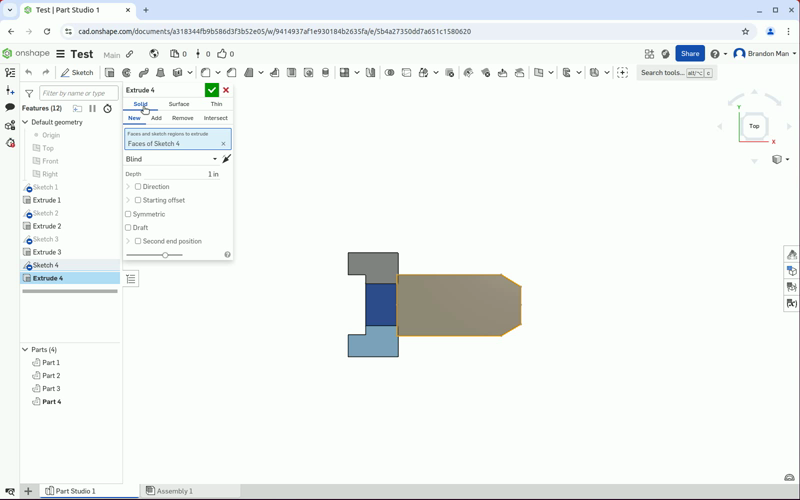
click(143, 106)
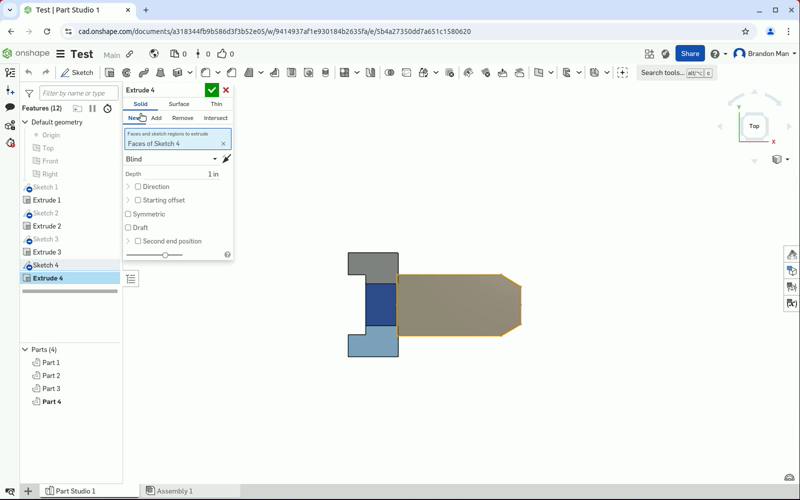
mouse_move(137, 120)
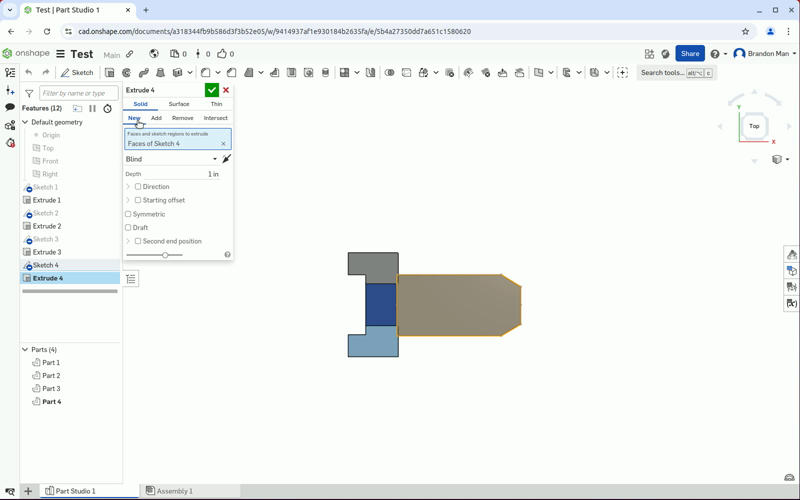
click(137, 120)
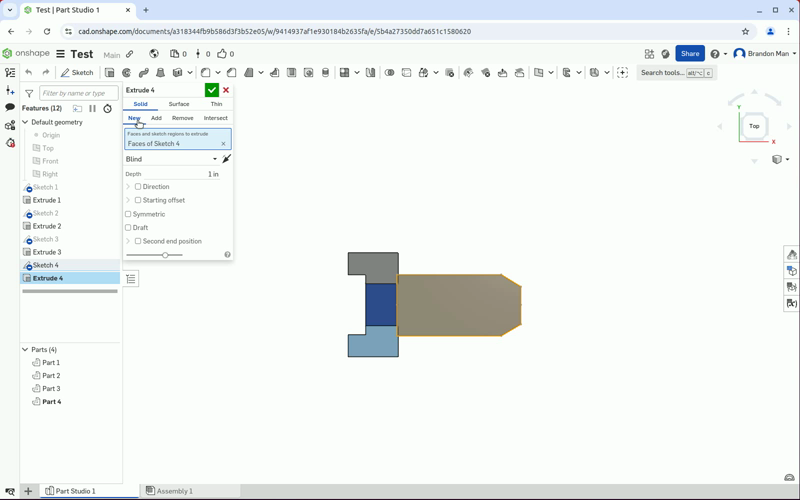
key(tab, 4)
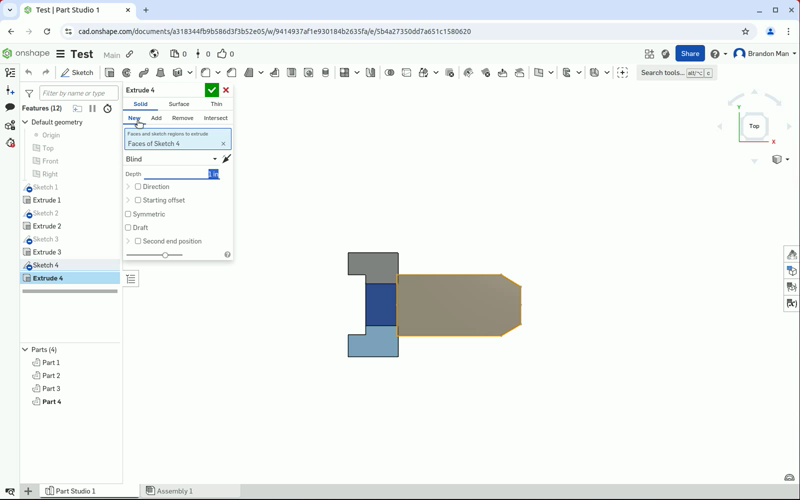
text(10.11)
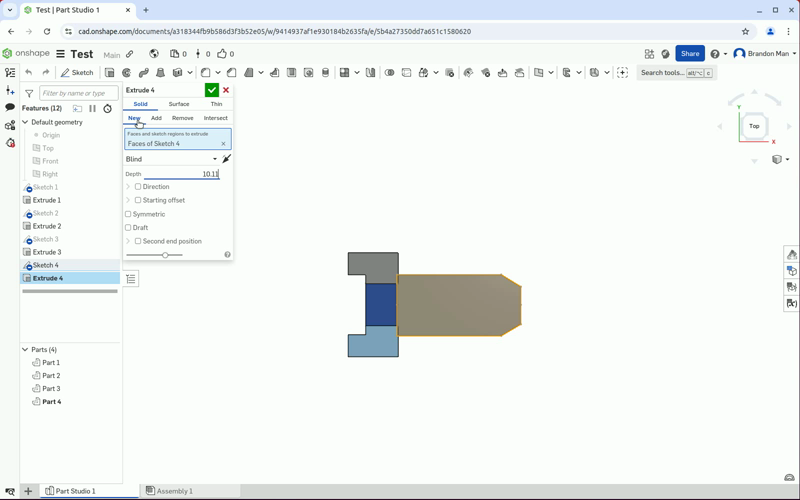
key(enter)
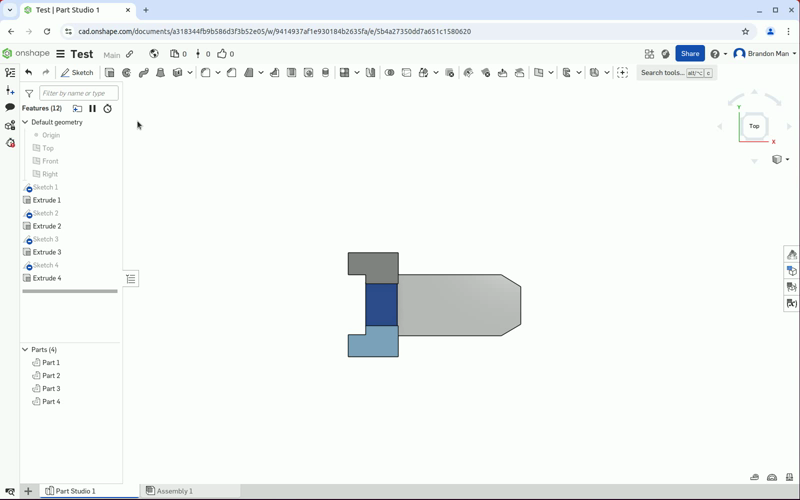
key(shift+h)
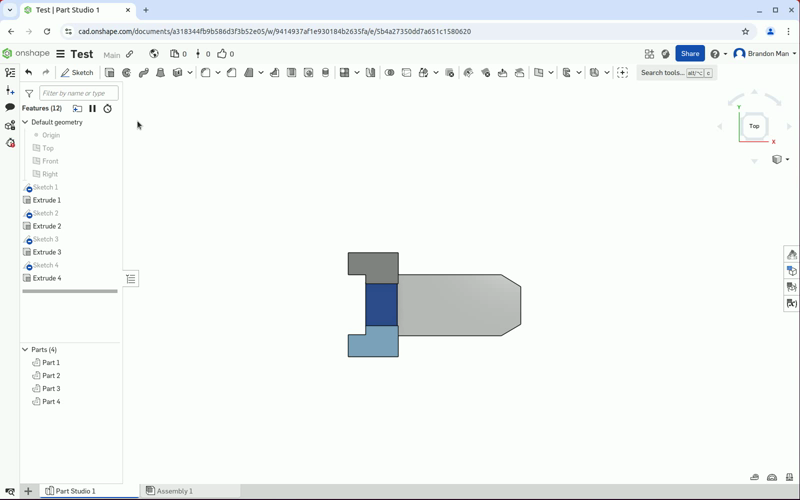
key(shift+h)
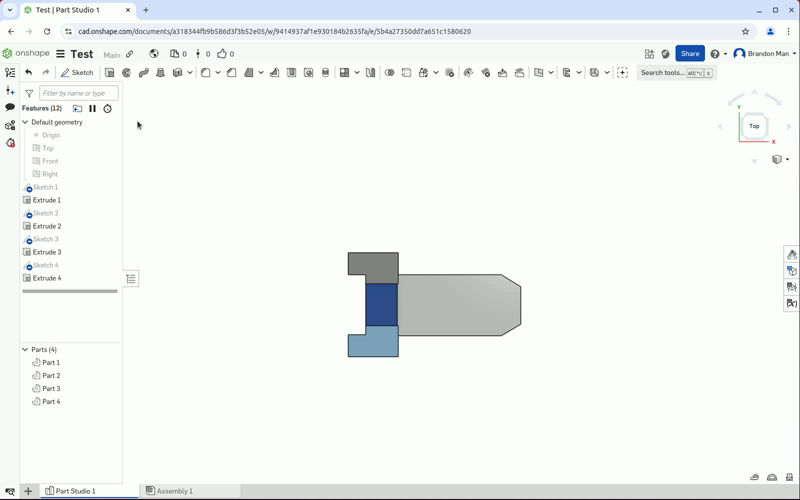
mouse_move(73, 189)
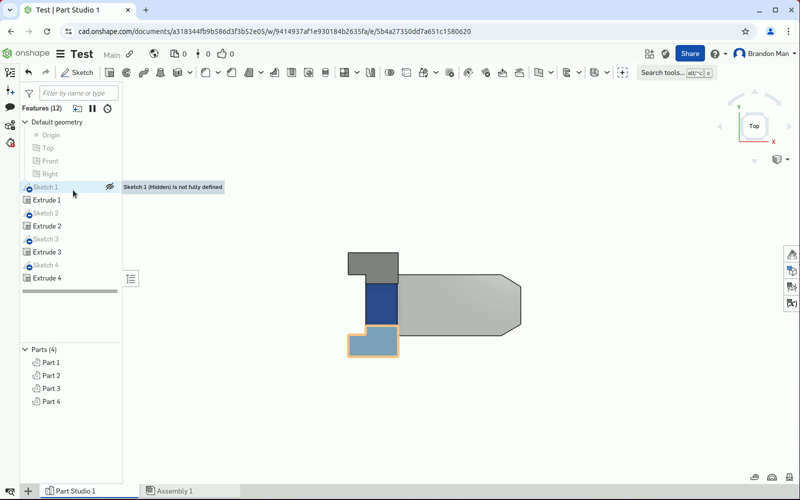
click(73, 189)
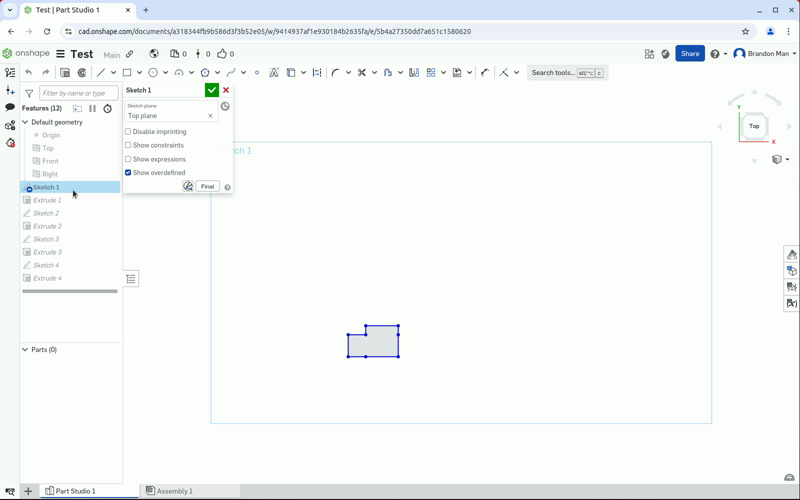
mouse_move(229, 92)
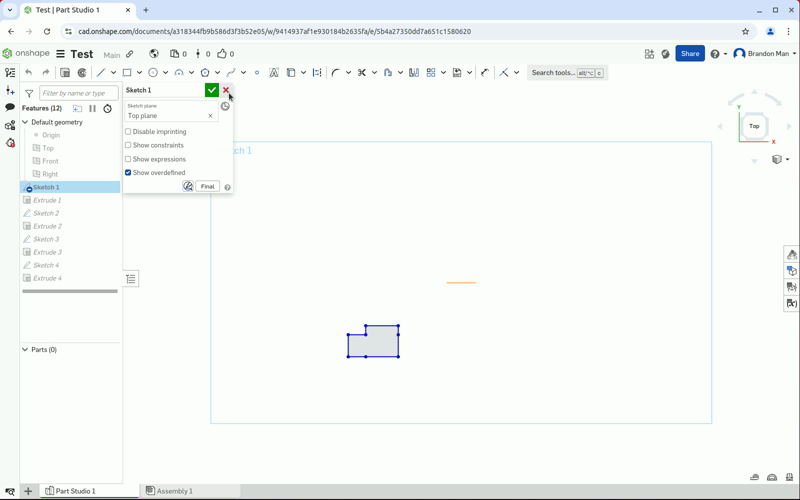
click(229, 92)
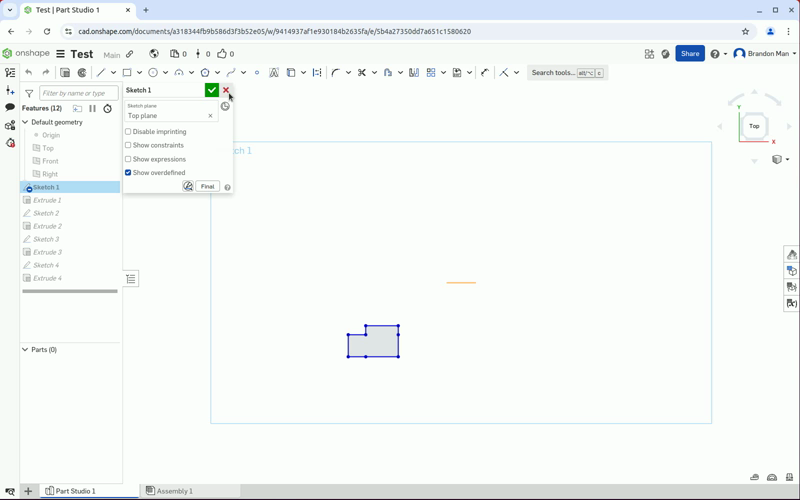
key(shift+s)
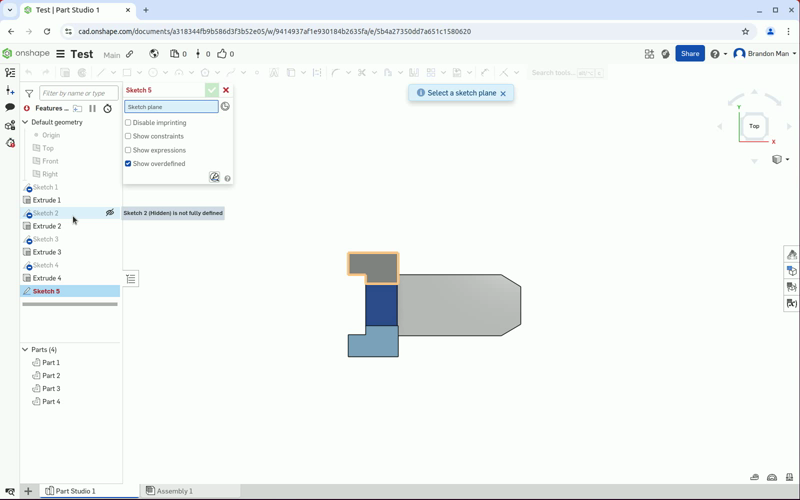
scroll(3)
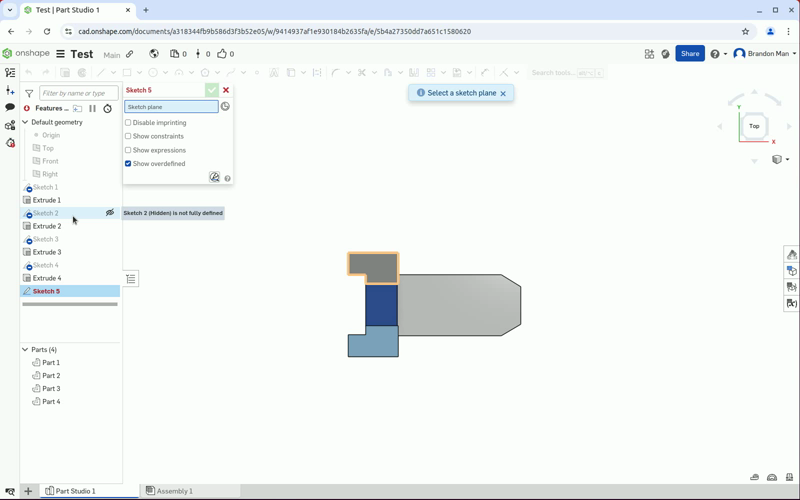
mouse_move(73, 150)
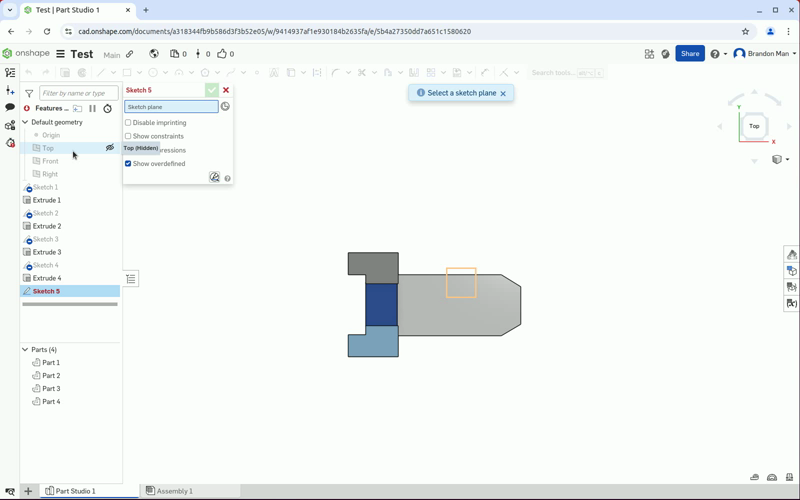
click(73, 150)
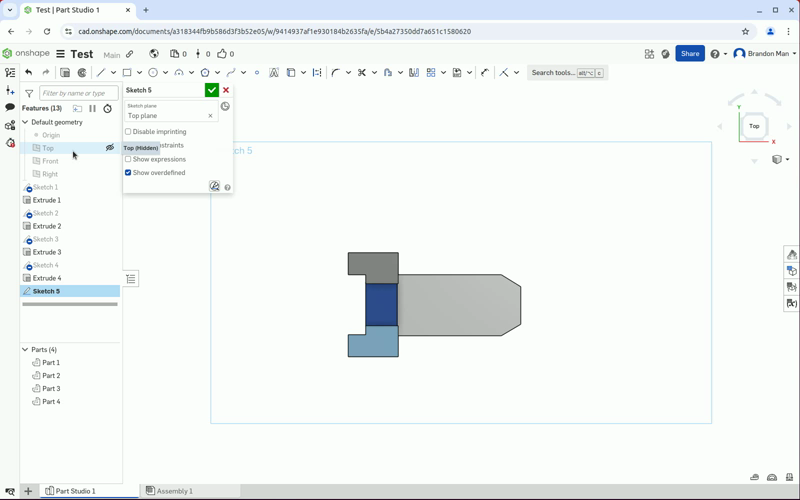
mouse_move(73, 352)
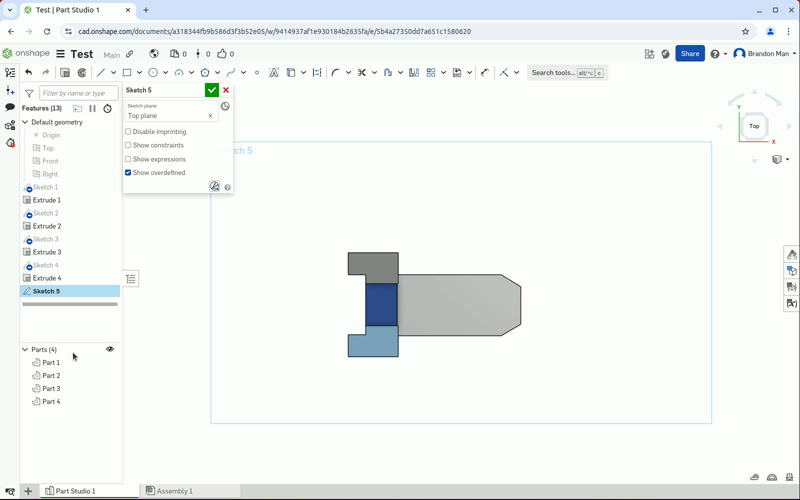
key(y)
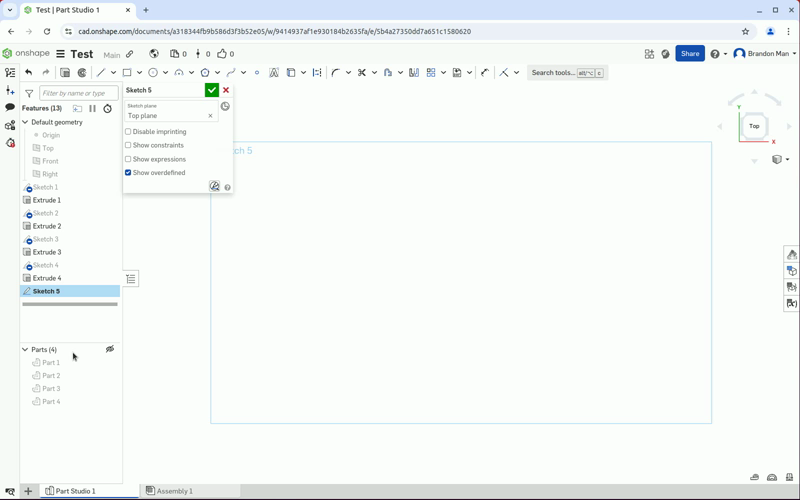
key(l)
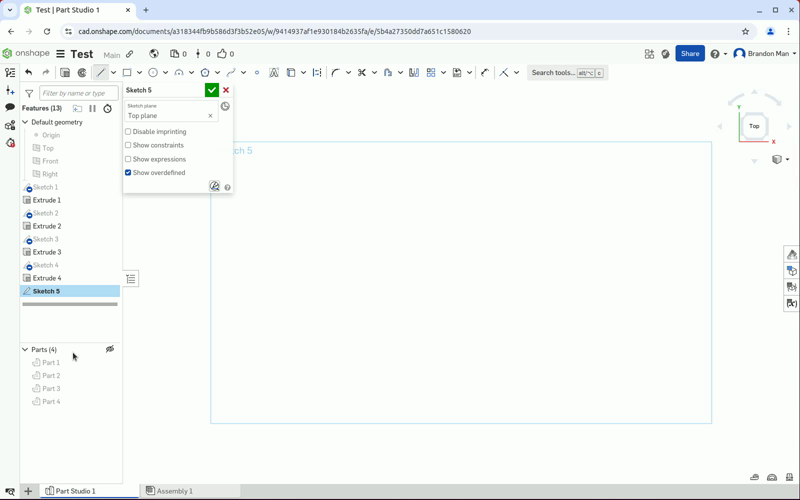
key_down(shift)
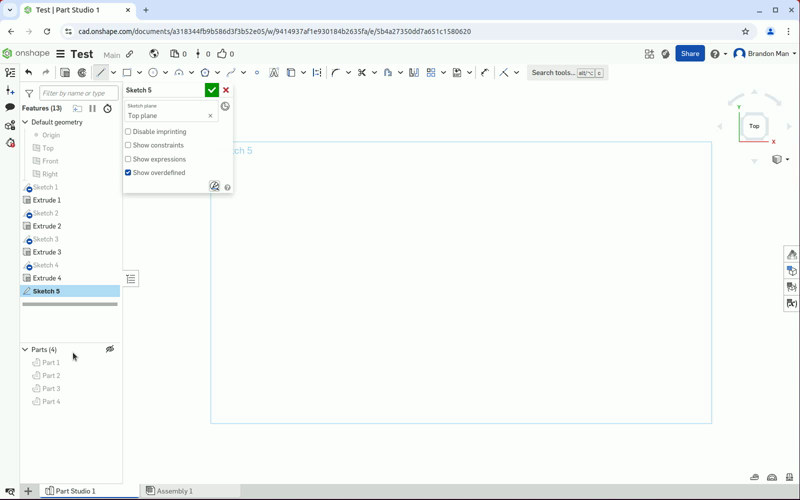
mouse_move(519, 324)
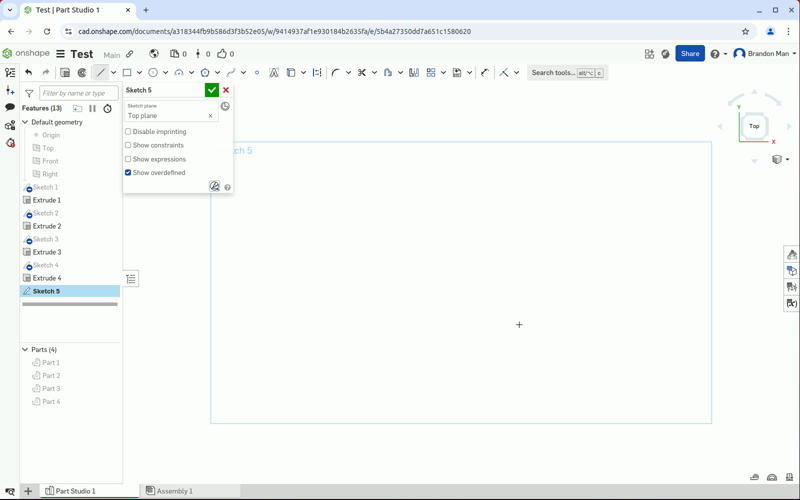
click(519, 324)
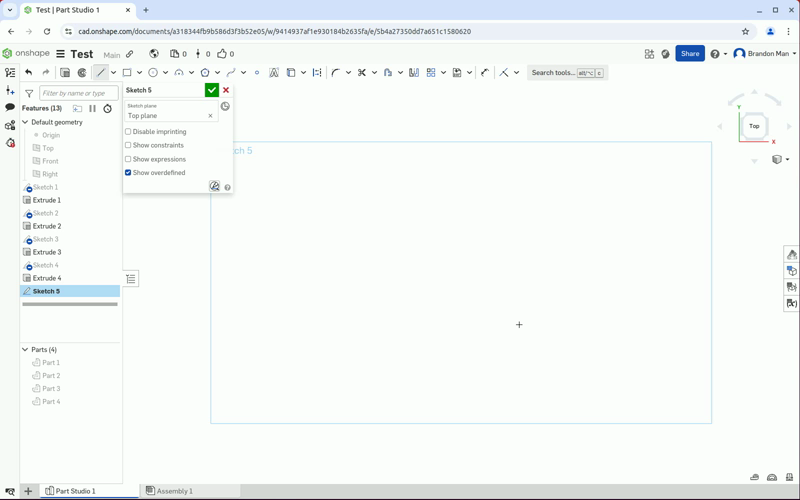
key_up(shift)
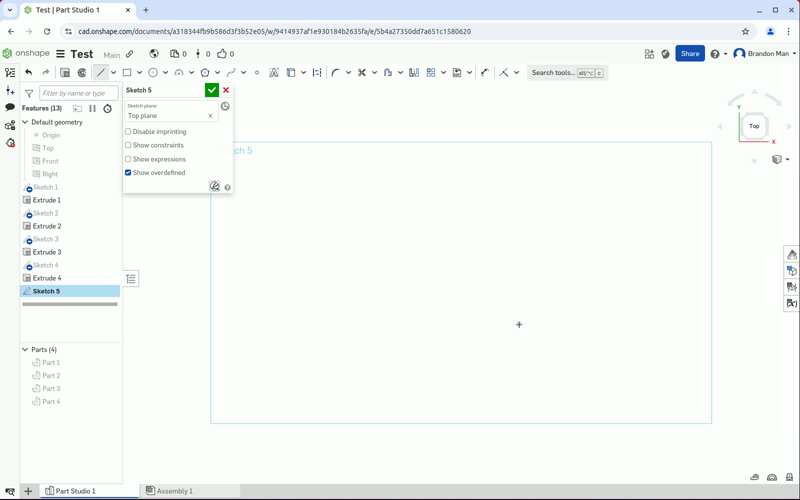
key_down(shift)
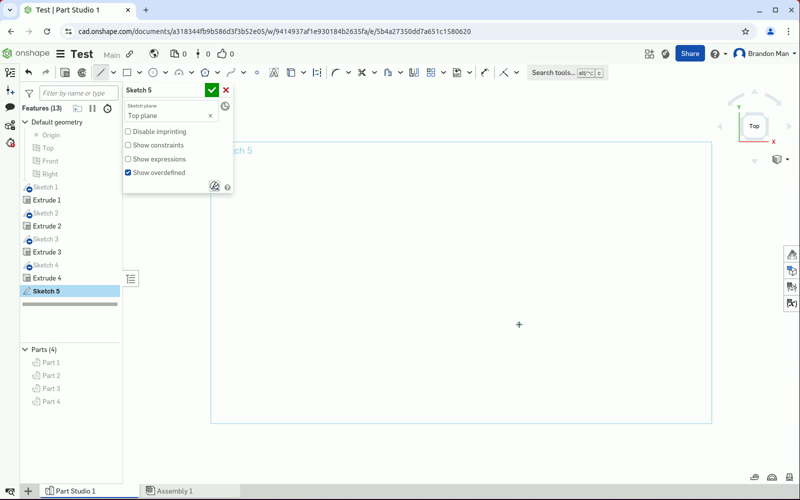
mouse_move(549, 324)
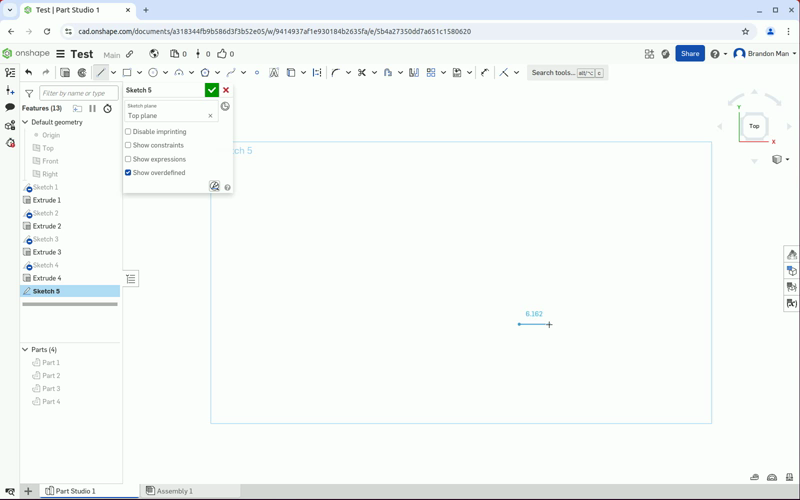
mouse_move(553, 303)
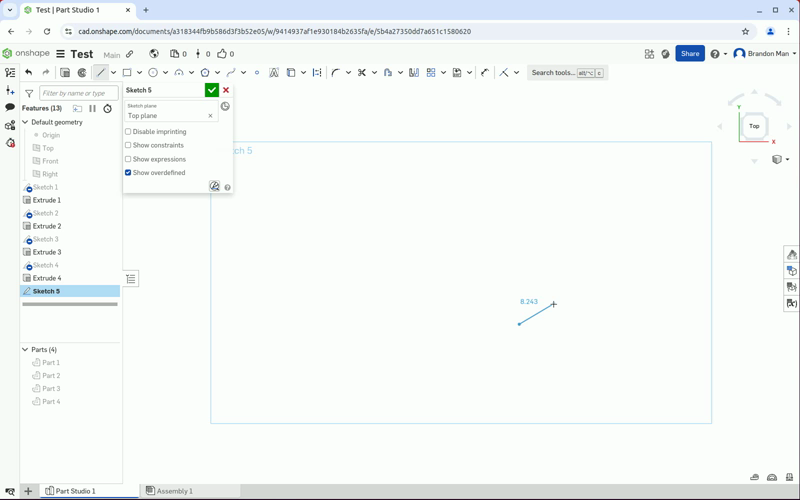
click(553, 303)
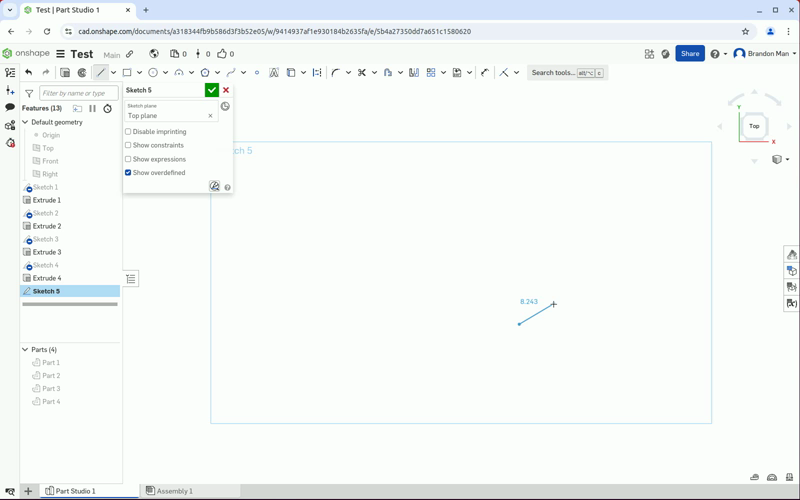
key_up(shift)
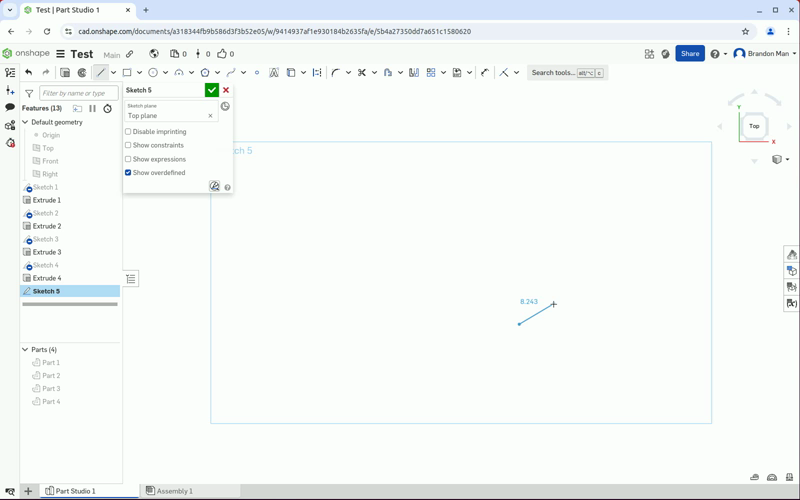
key_down(shift)
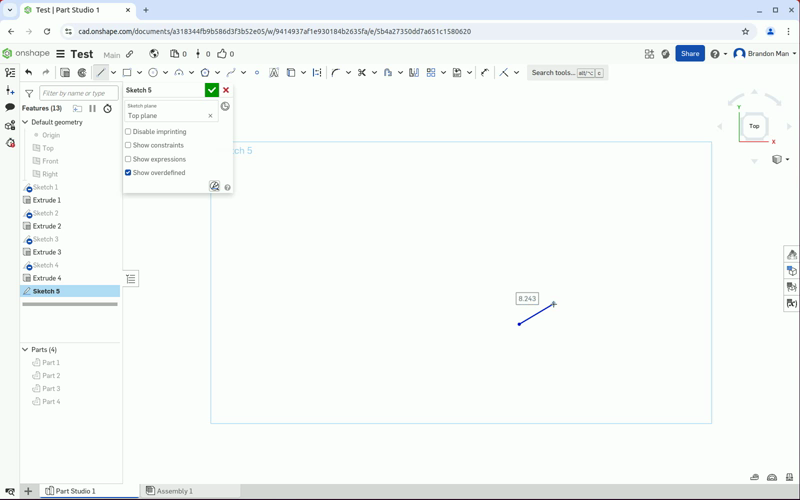
mouse_move(583, 303)
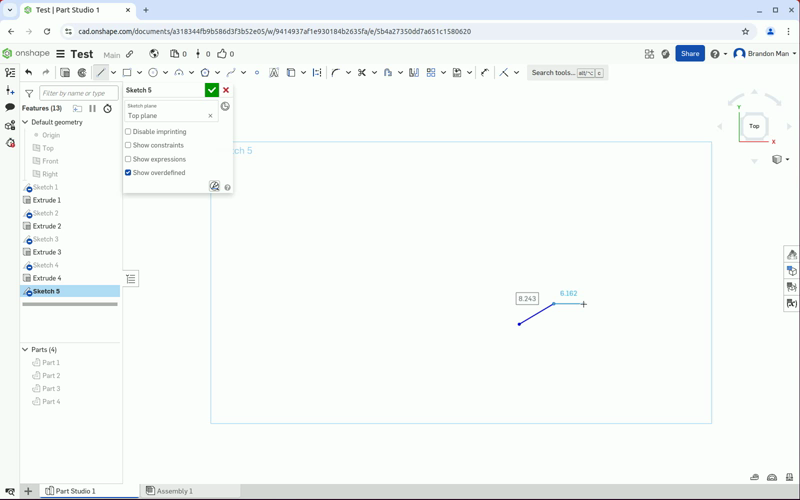
mouse_move(519, 284)
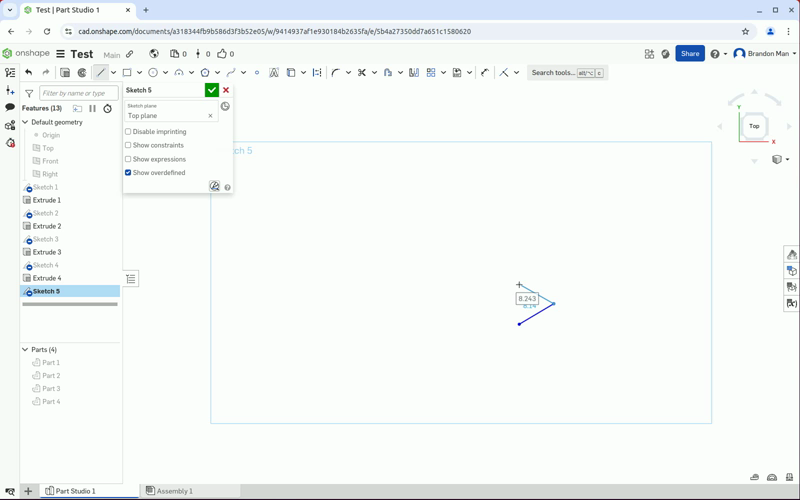
click(519, 284)
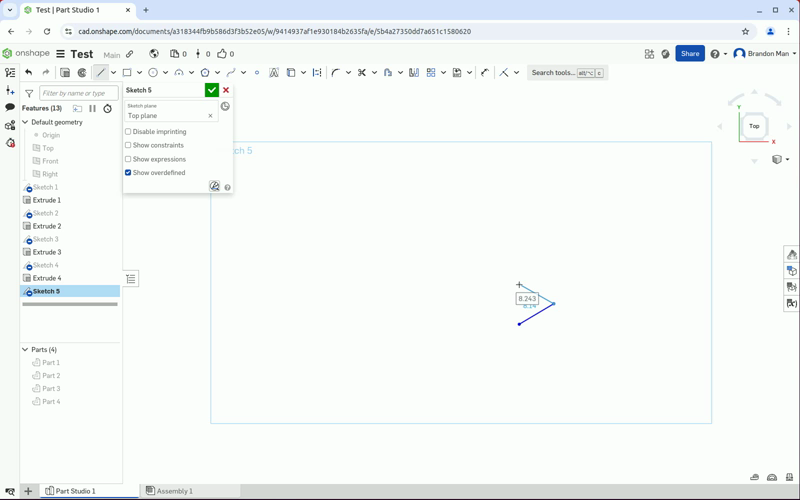
key_up(shift)
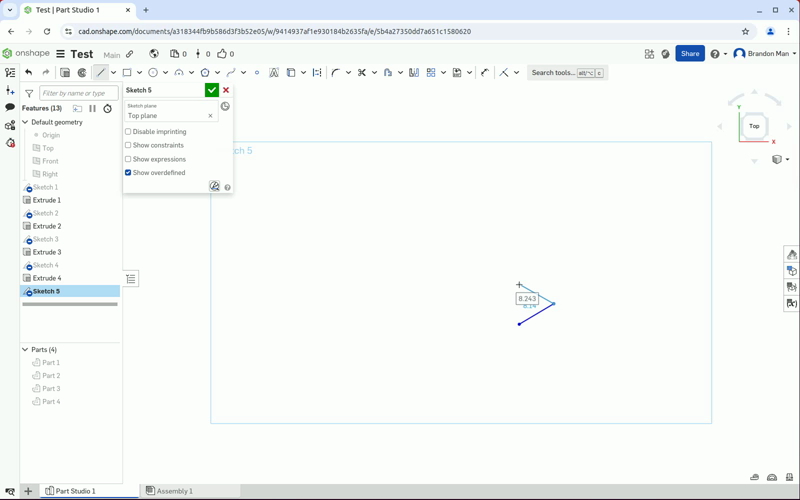
key_down(shift)
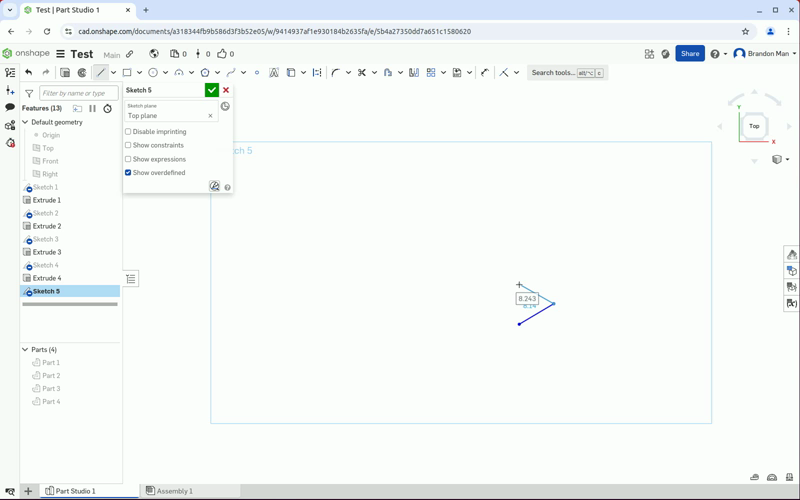
mouse_move(549, 284)
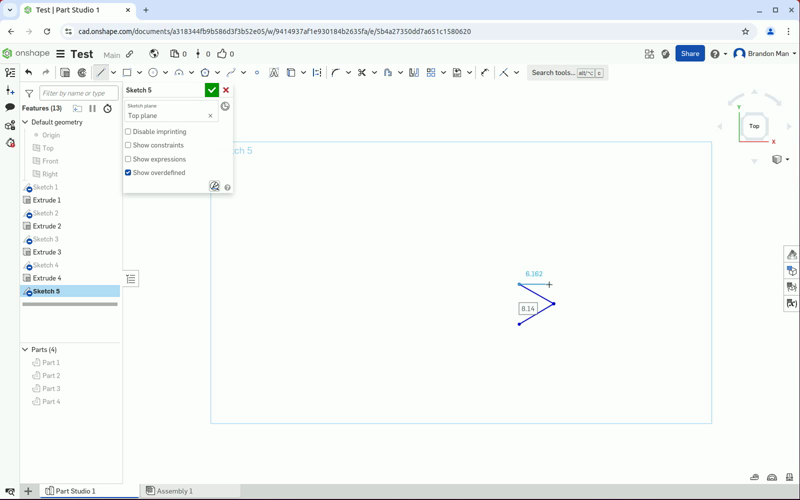
mouse_move(519, 303)
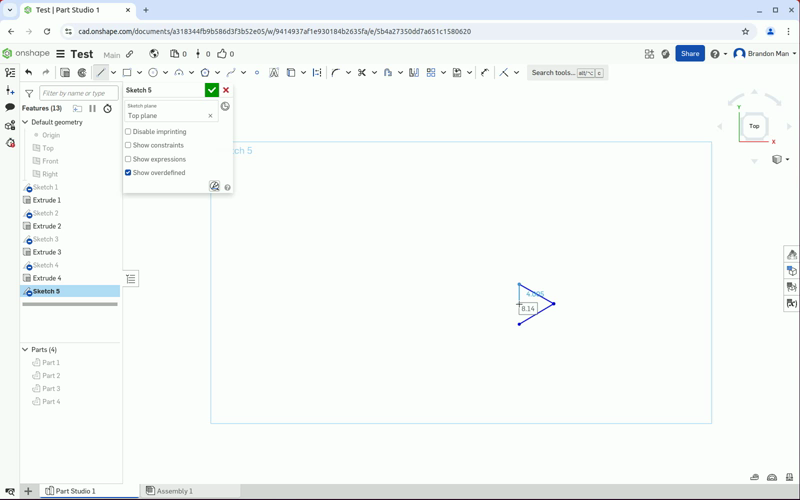
click(519, 303)
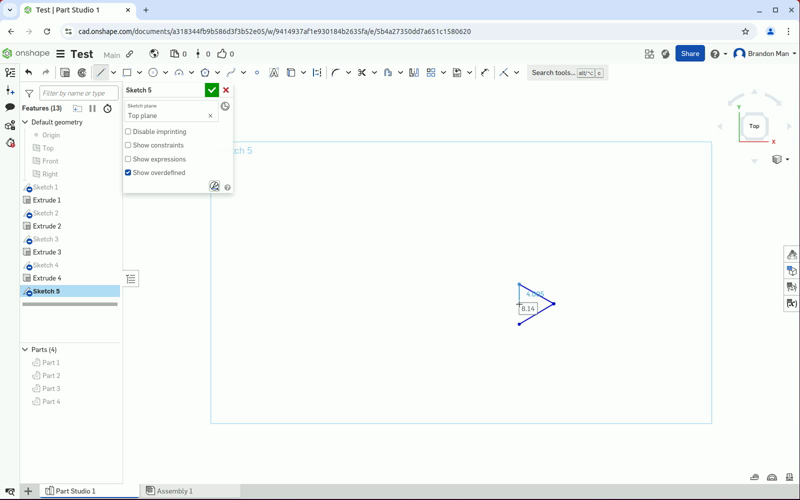
key_up(shift)
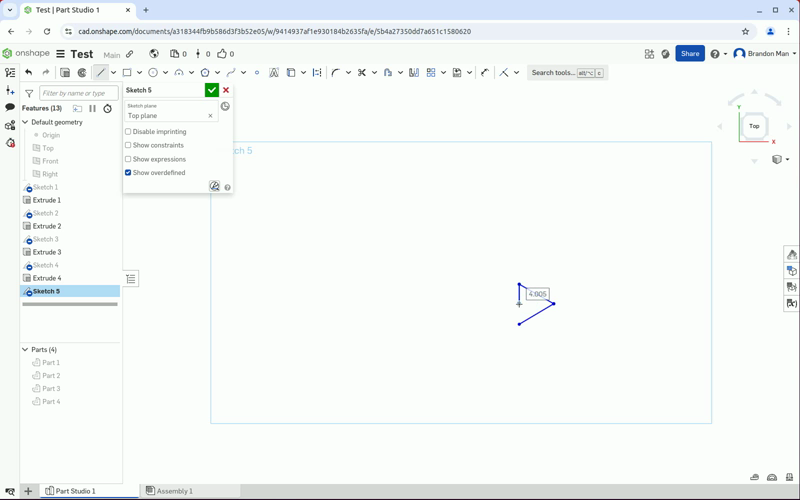
mouse_move(549, 303)
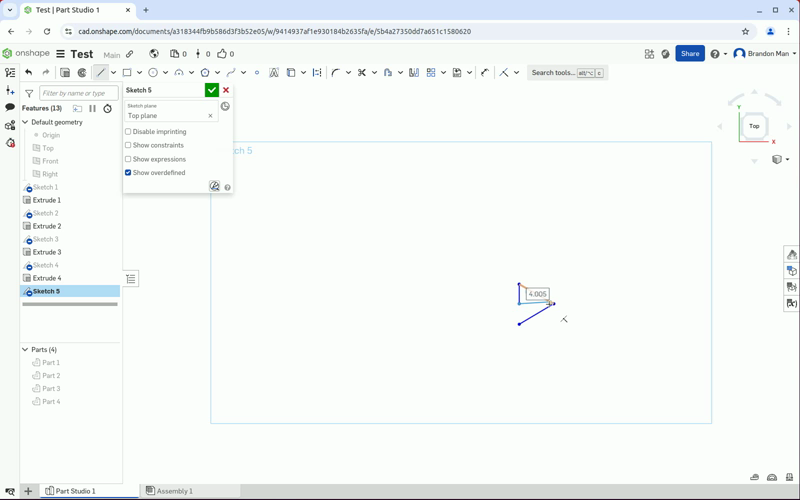
key_down(shift)
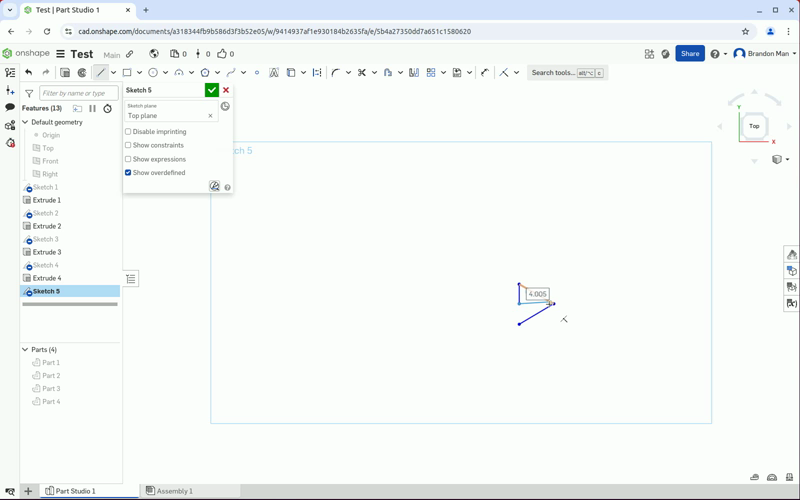
mouse_move(519, 324)
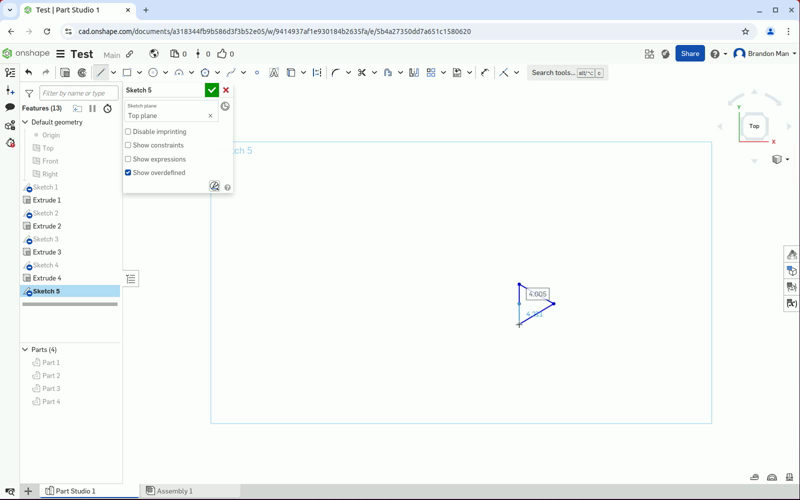
key_up(shift)
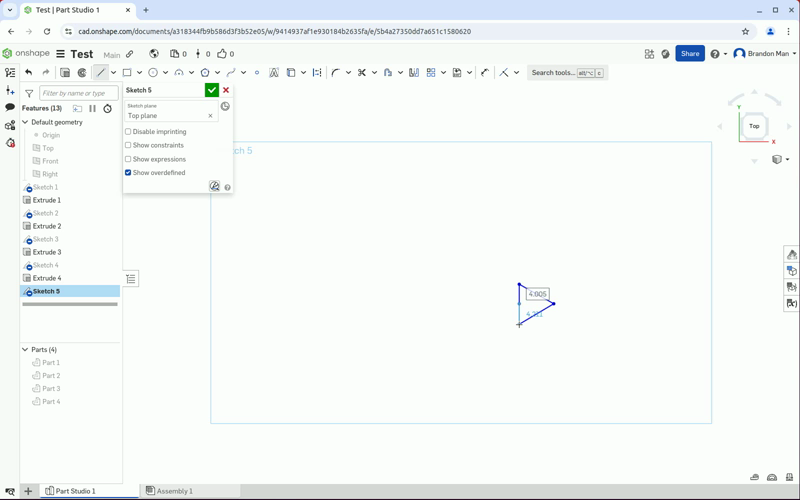
click(519, 324)
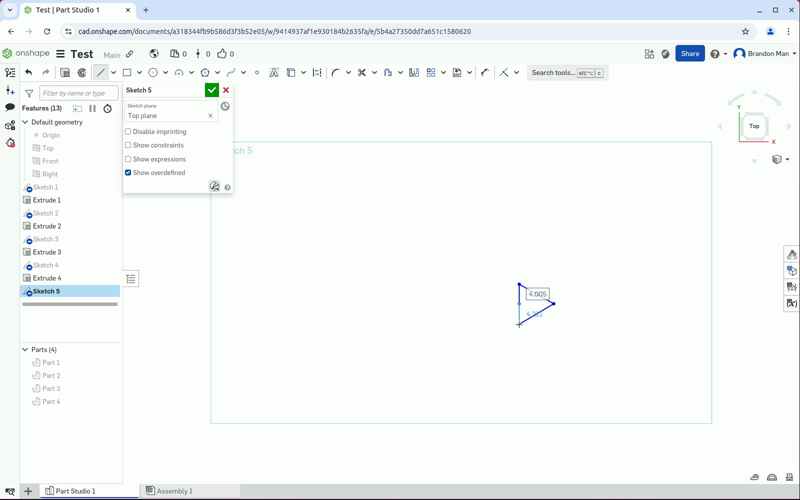
key(esc)
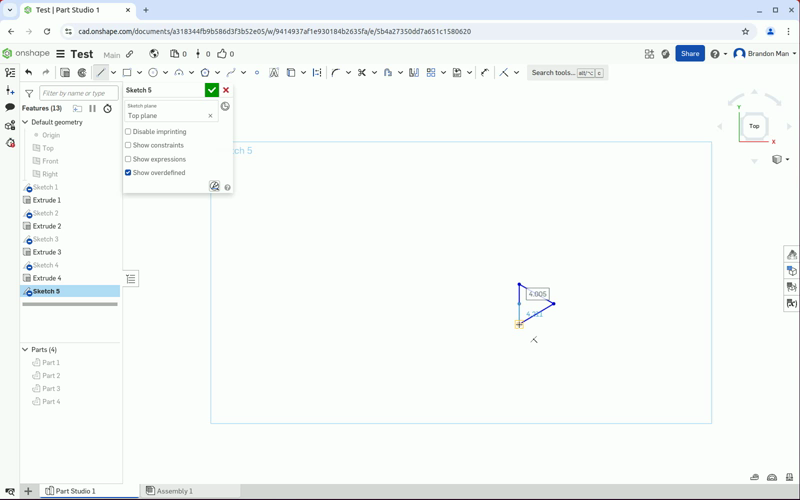
mouse_move(529, 295)
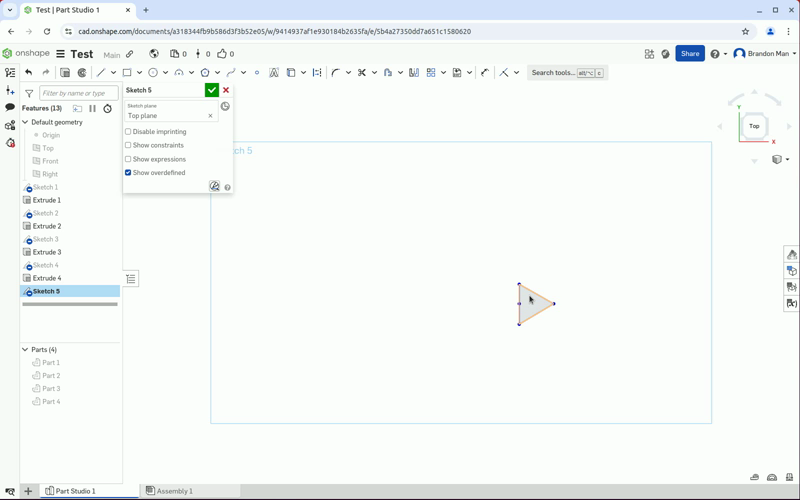
scroll(6)
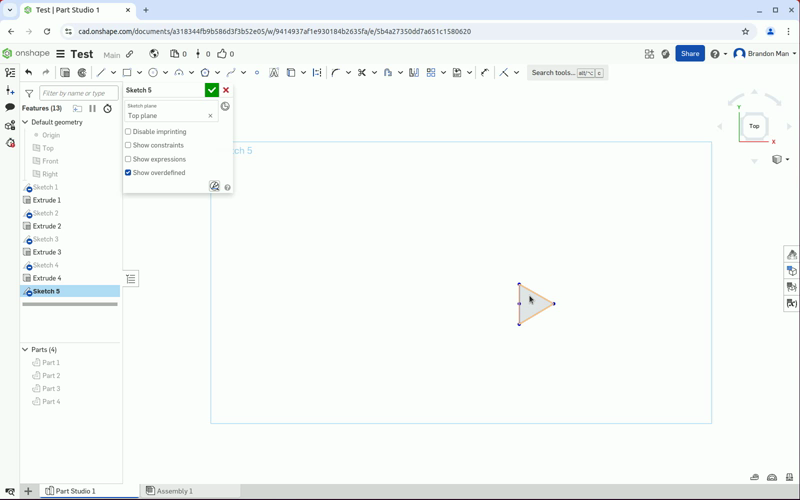
scroll(6)
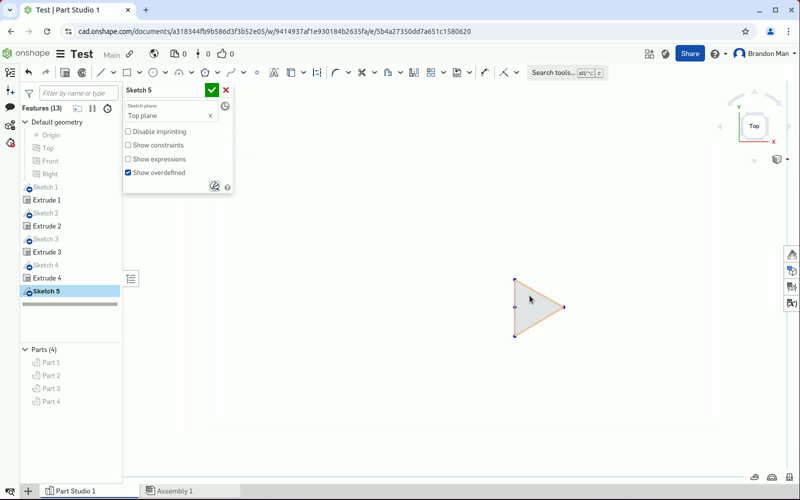
scroll(6)
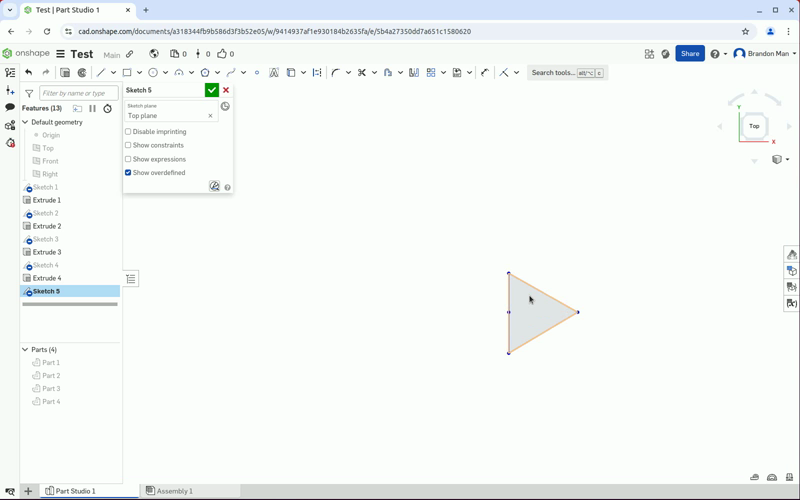
scroll(6)
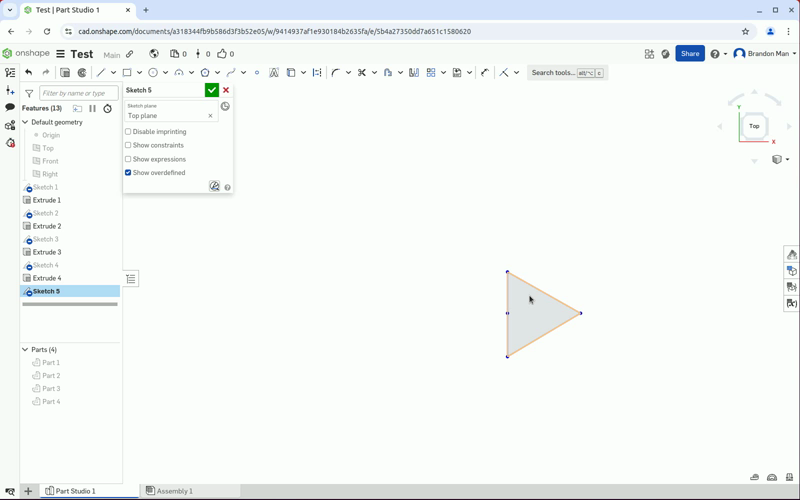
scroll(6)
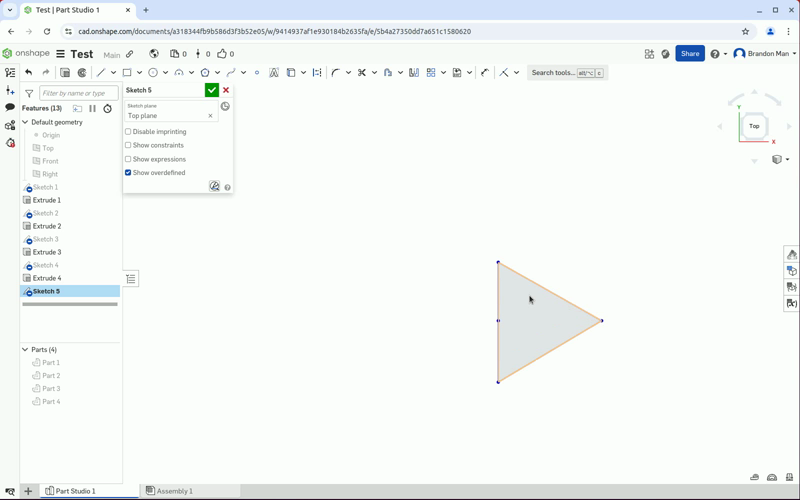
scroll(6)
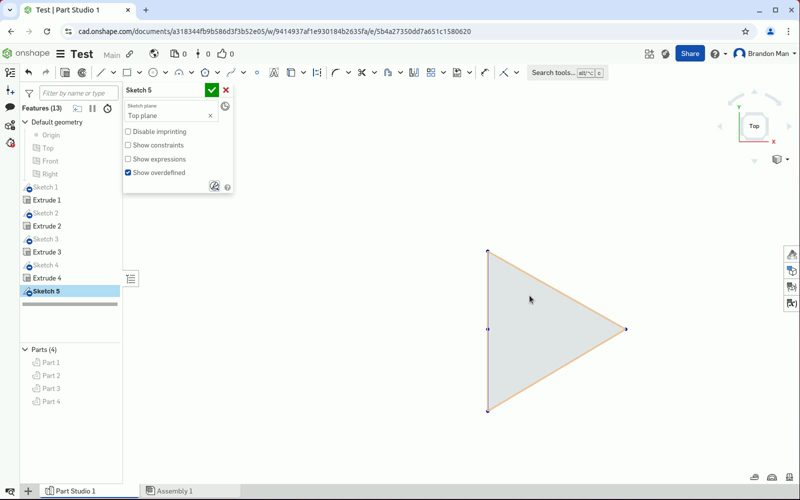
scroll(6)
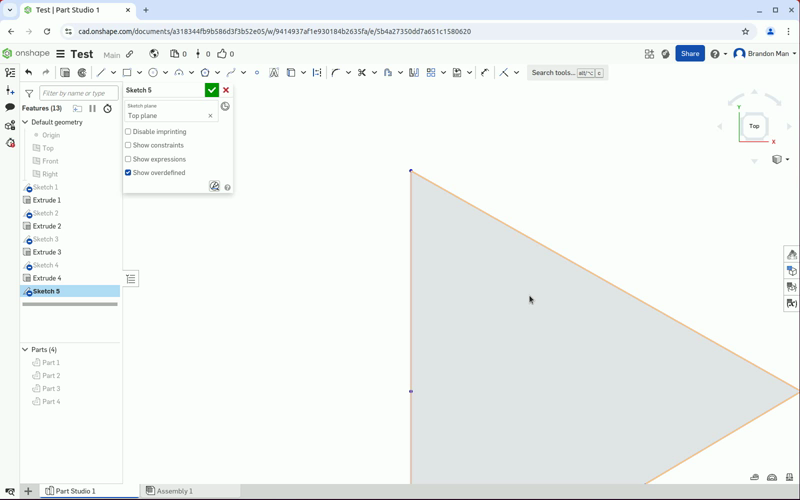
click(529, 295)
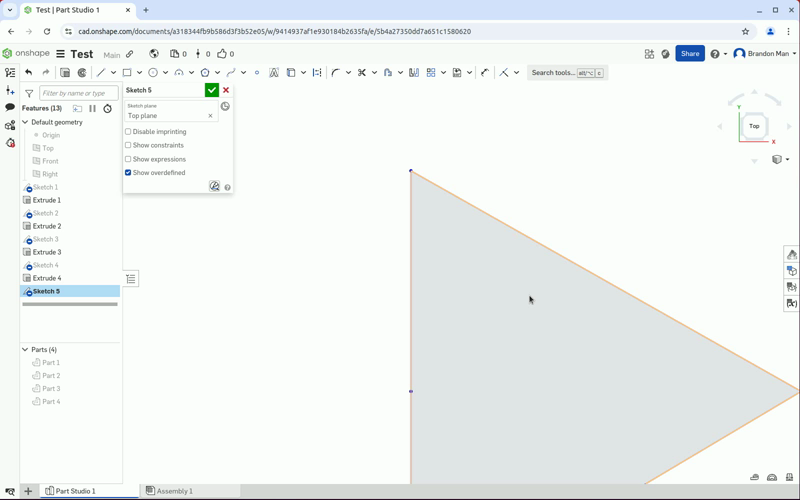
scroll(-6)
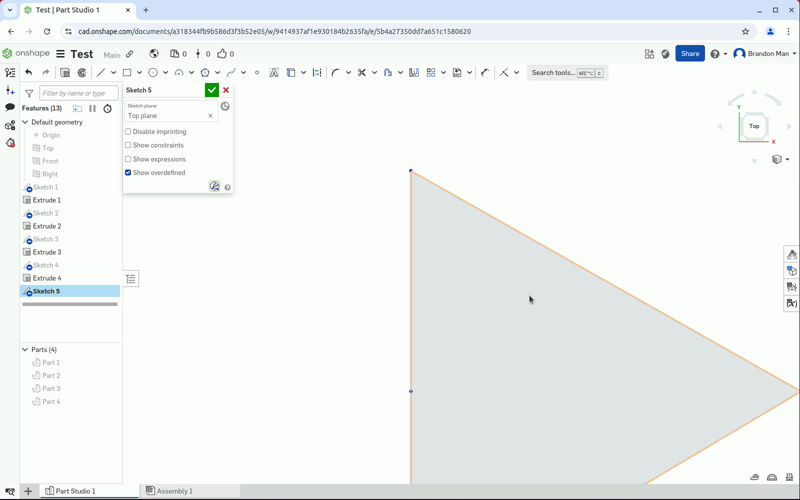
scroll(-6)
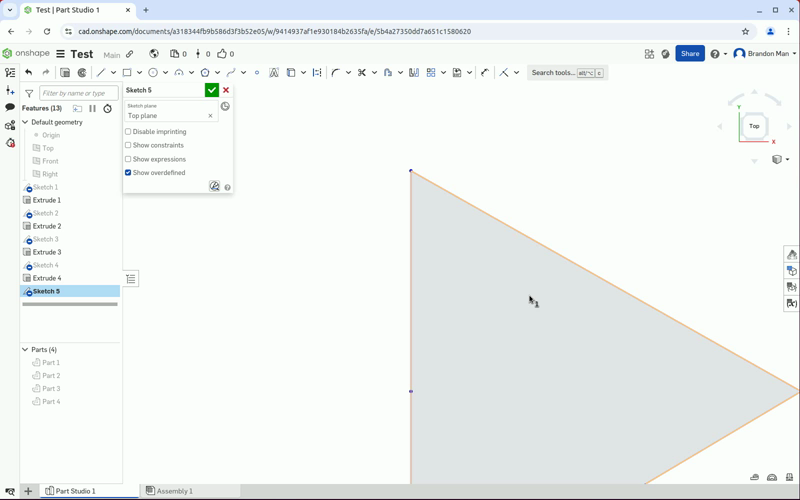
scroll(-6)
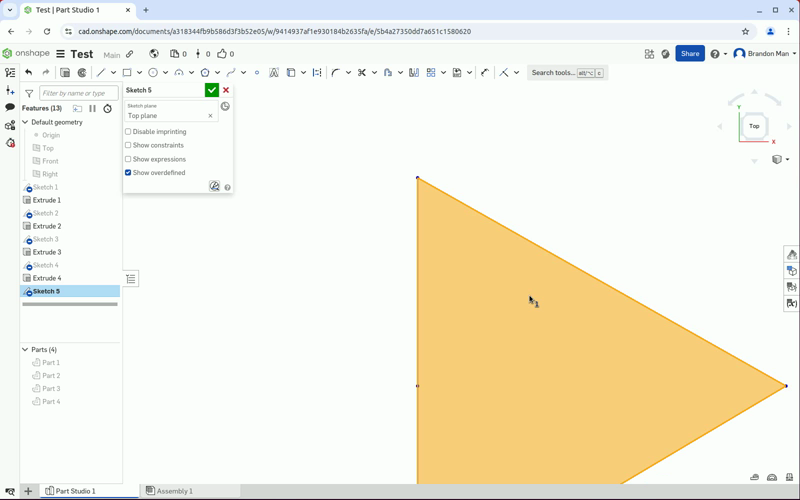
scroll(-6)
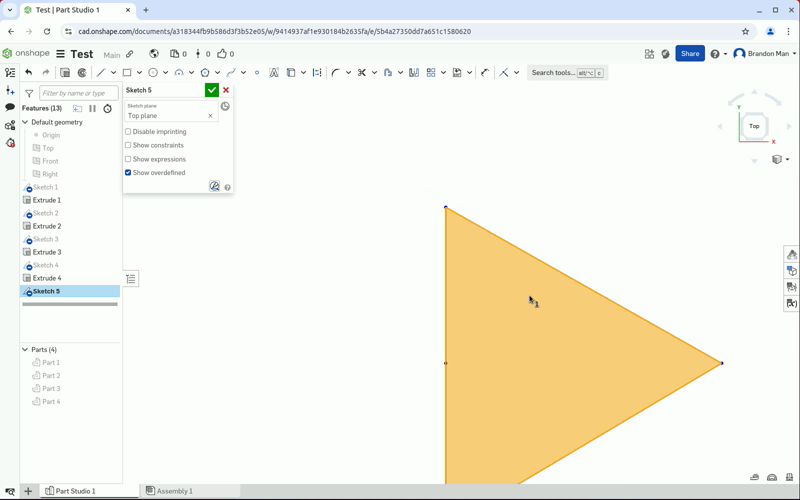
scroll(-6)
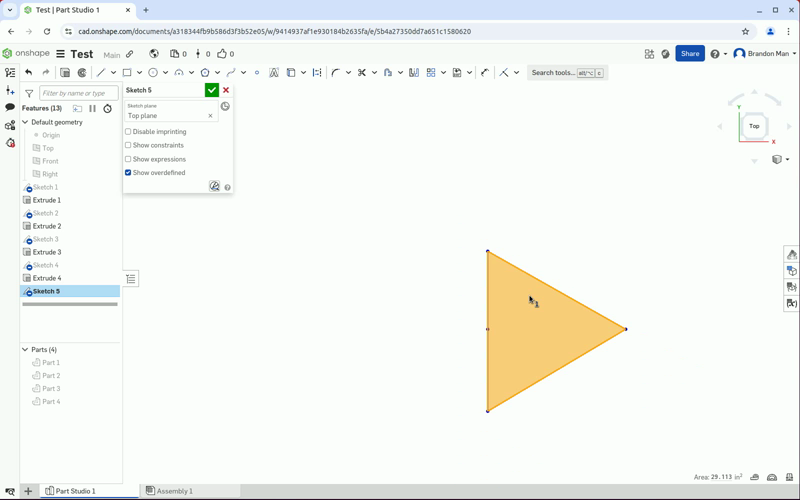
scroll(-6)
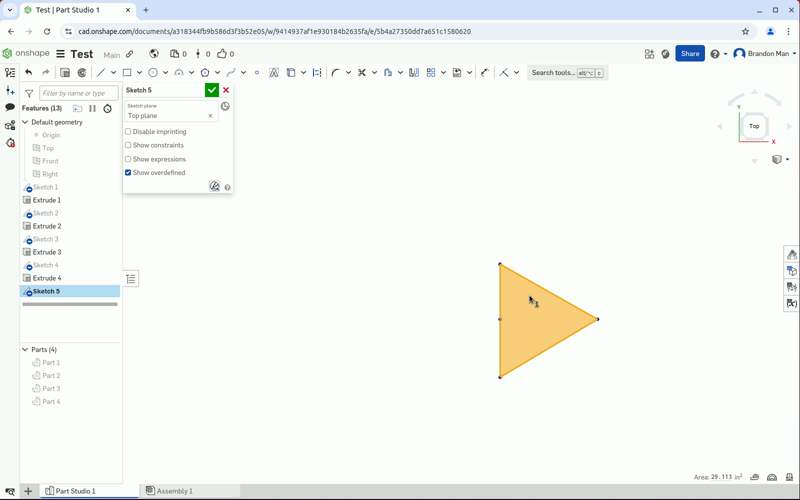
scroll(-6)
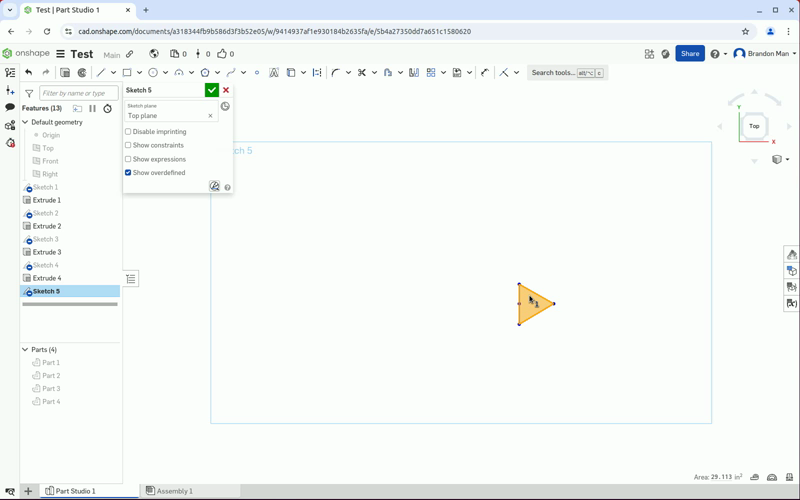
mouse_move(73, 352)
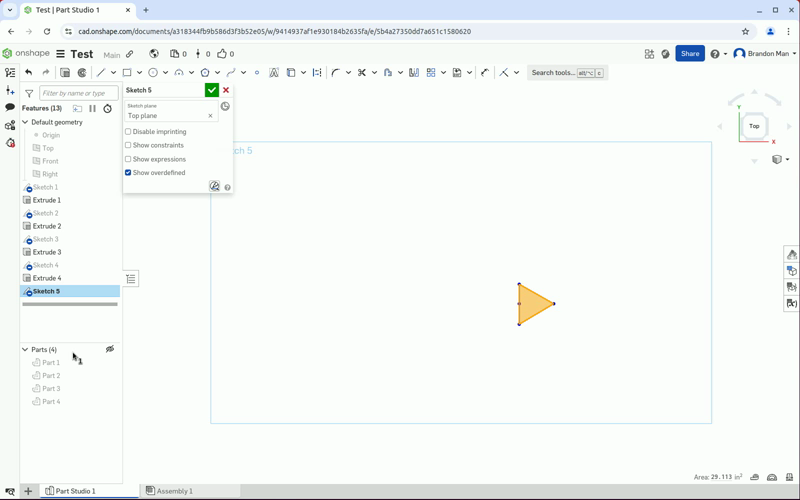
key(shift+y)
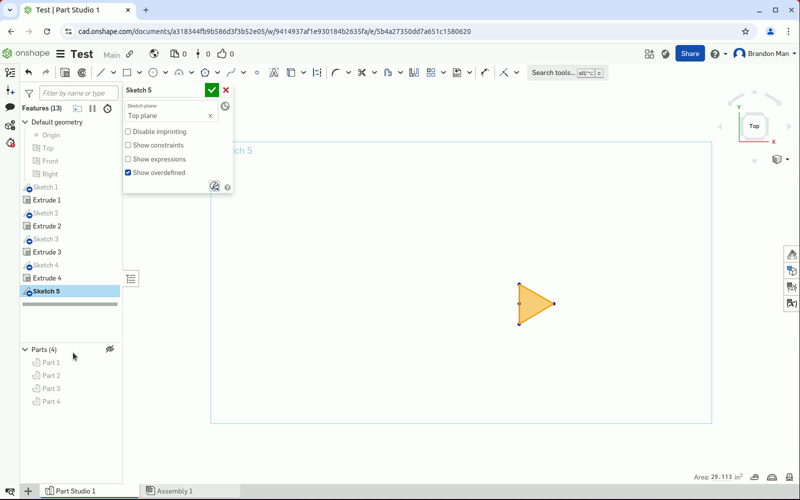
key(shift+e)
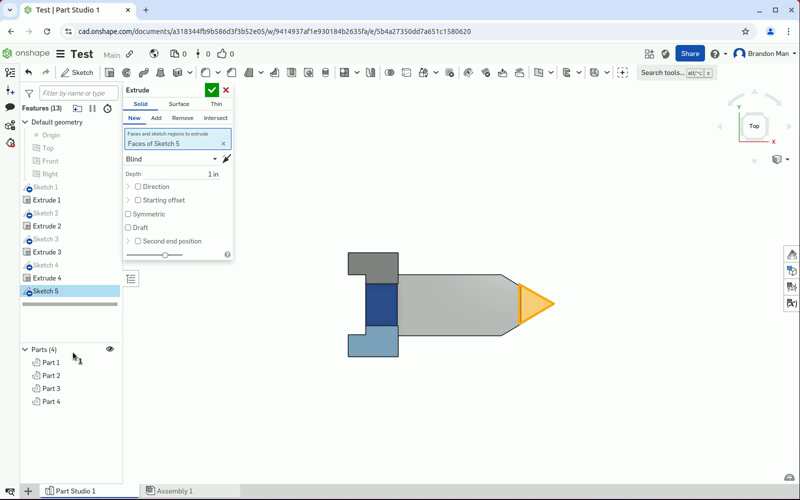
mouse_move(143, 106)
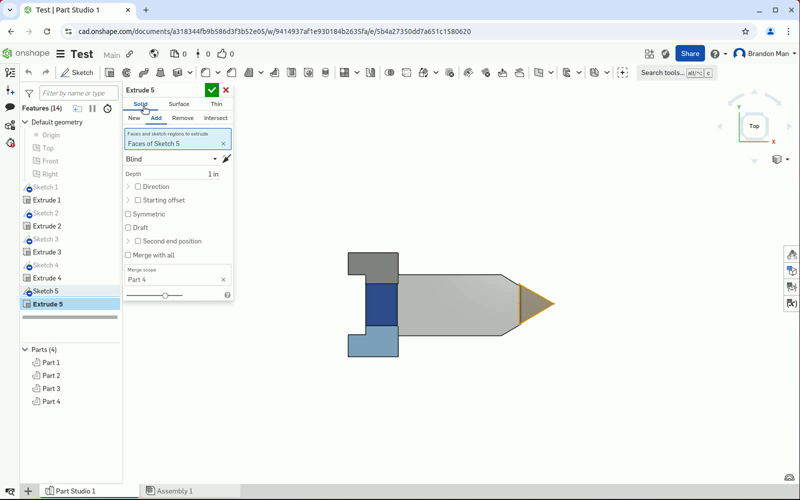
click(143, 106)
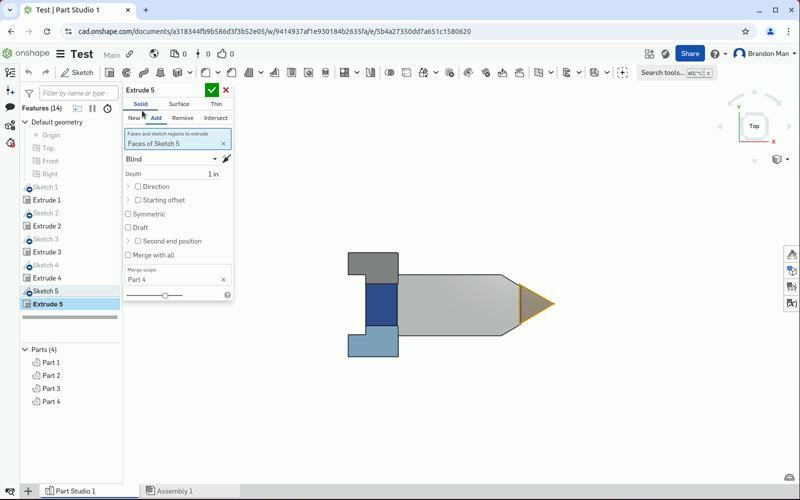
mouse_move(137, 120)
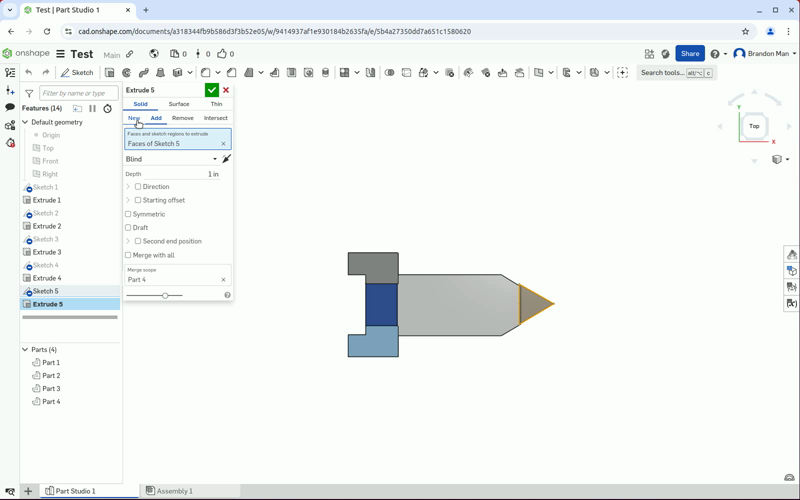
click(137, 120)
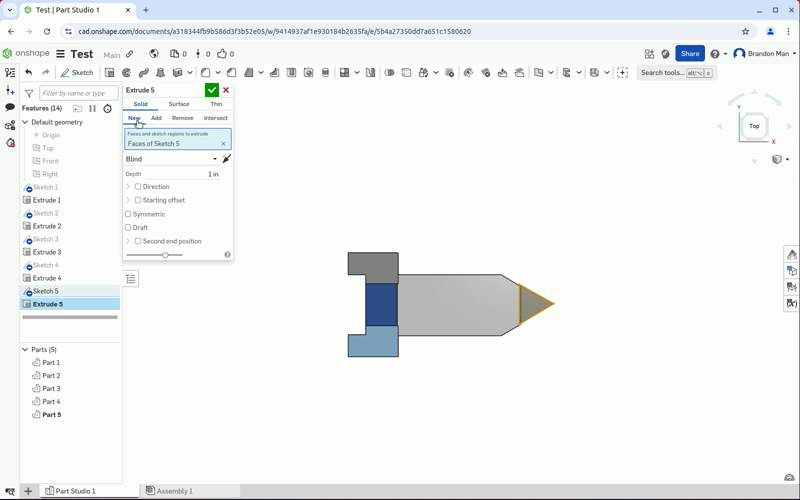
key(tab, 4)
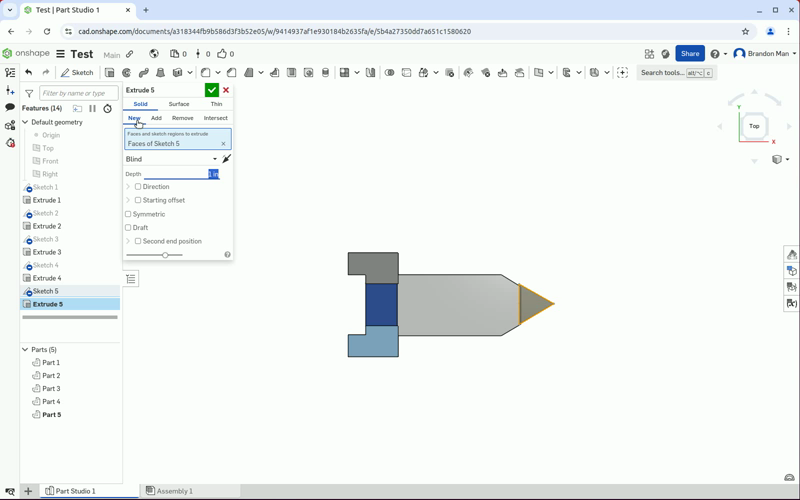
text(6.018)
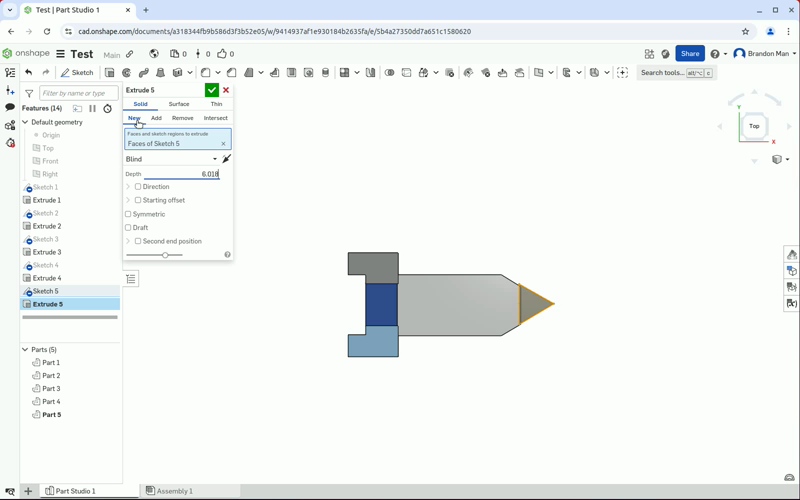
key(enter)
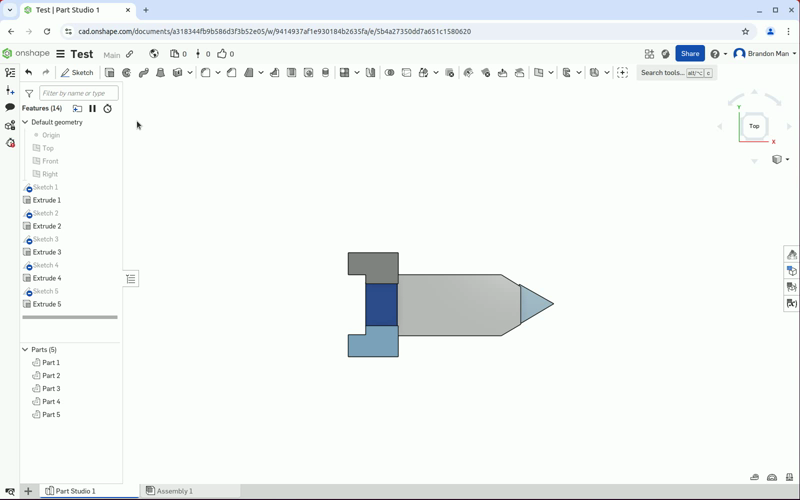
key(shift+h)
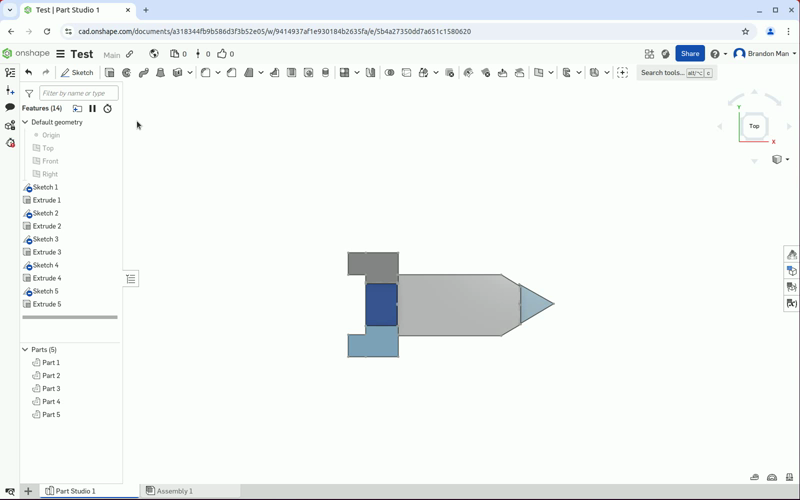
key(shift+h)
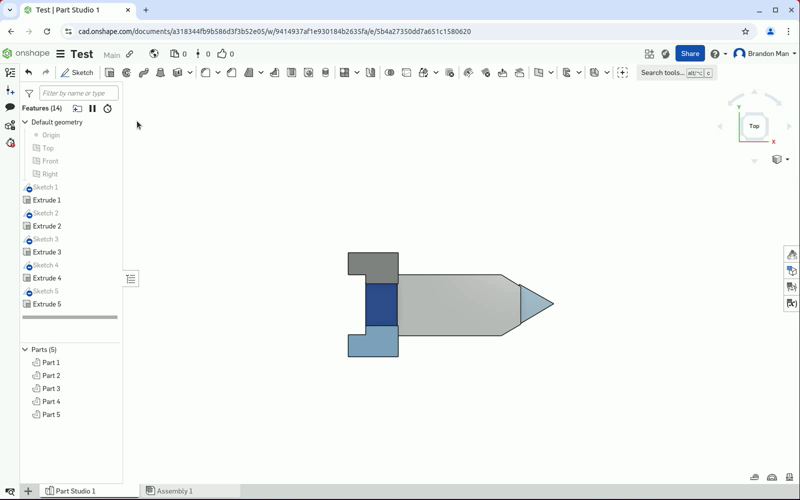
mouse_move(73, 189)
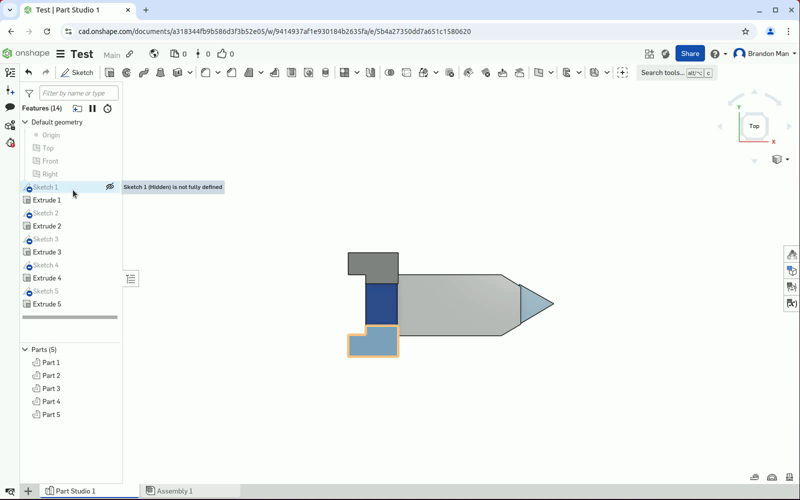
click(73, 189)
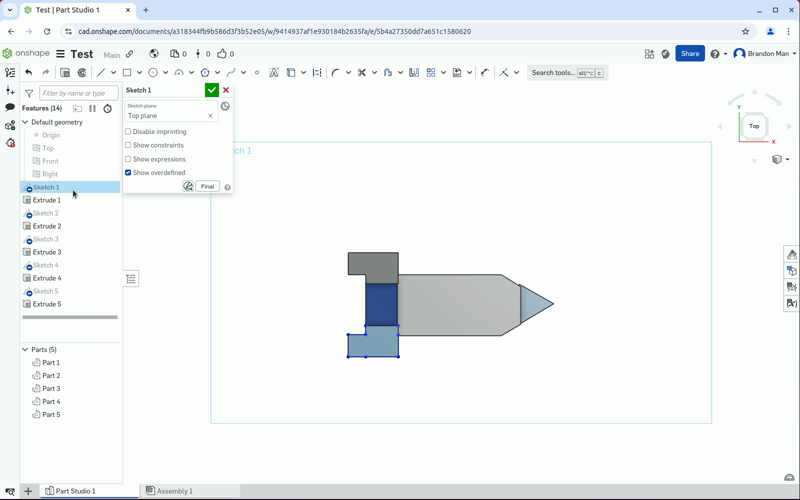
mouse_move(229, 92)
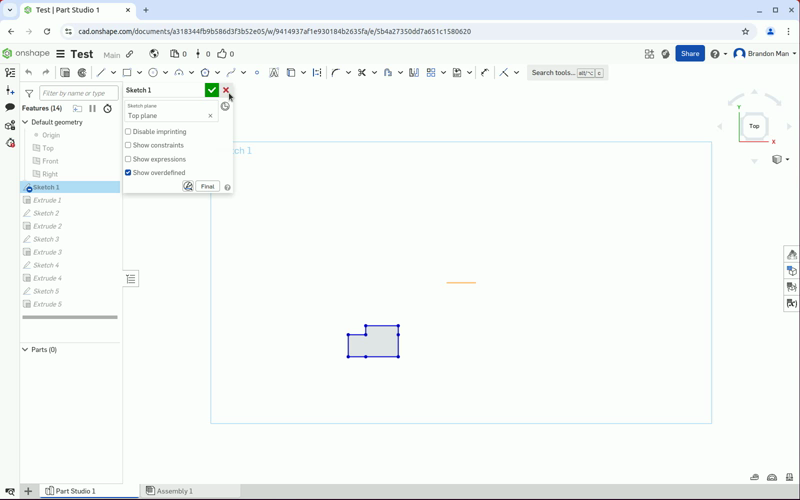
click(229, 92)
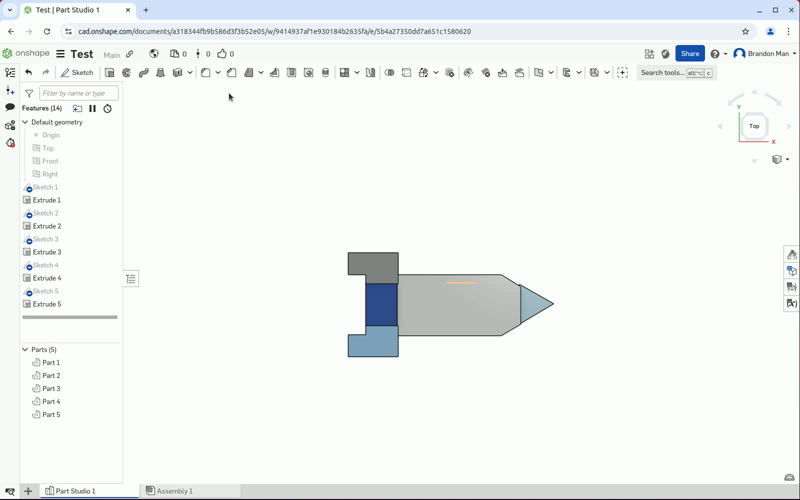
mouse_move(73, 352)
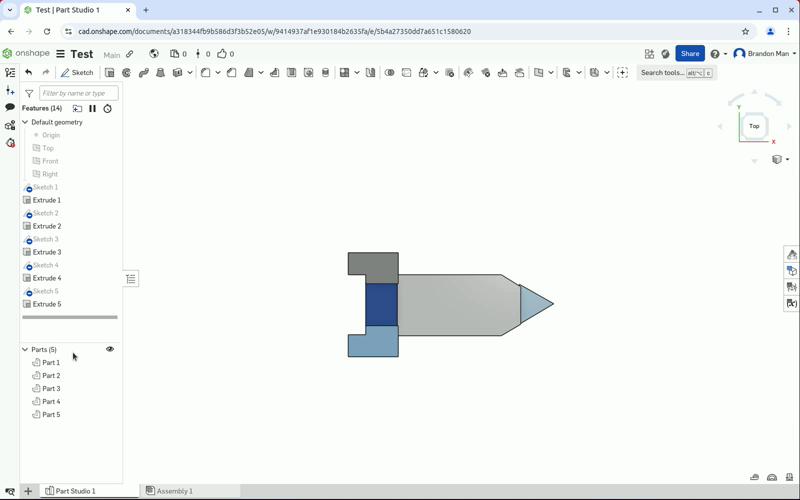
key(y)
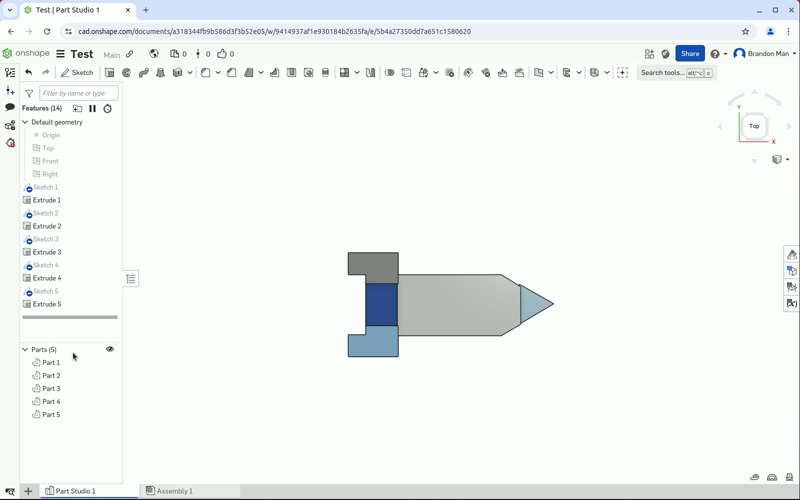
key(shift+p)
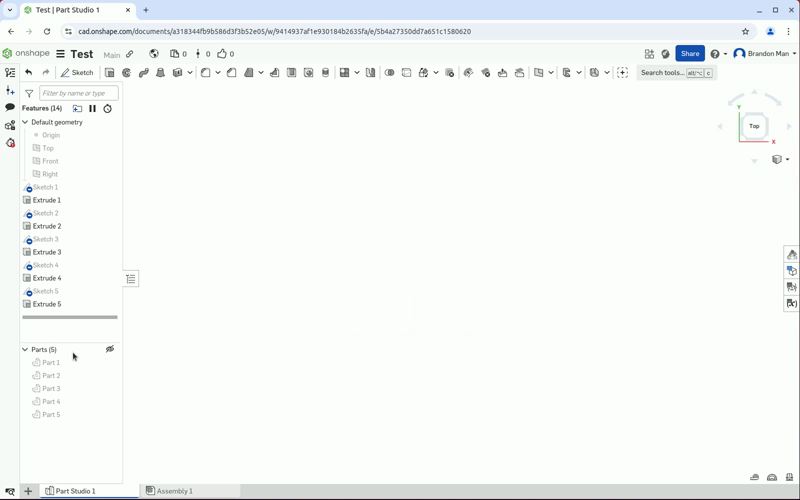
key(space)
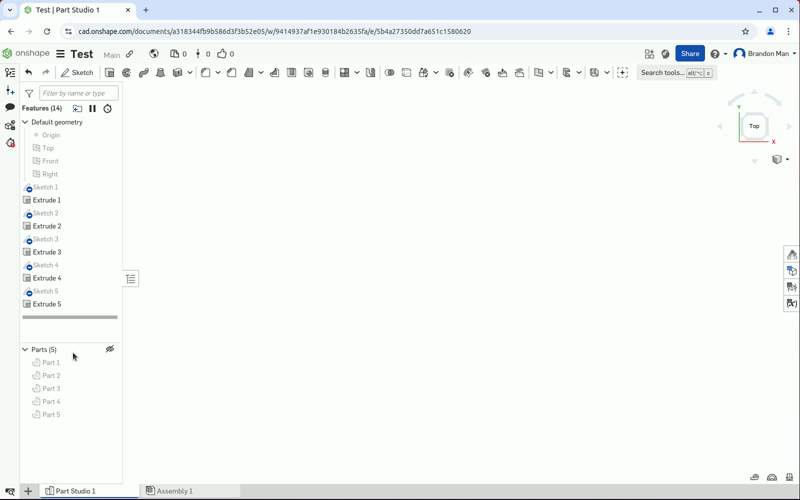
key_down(shift)
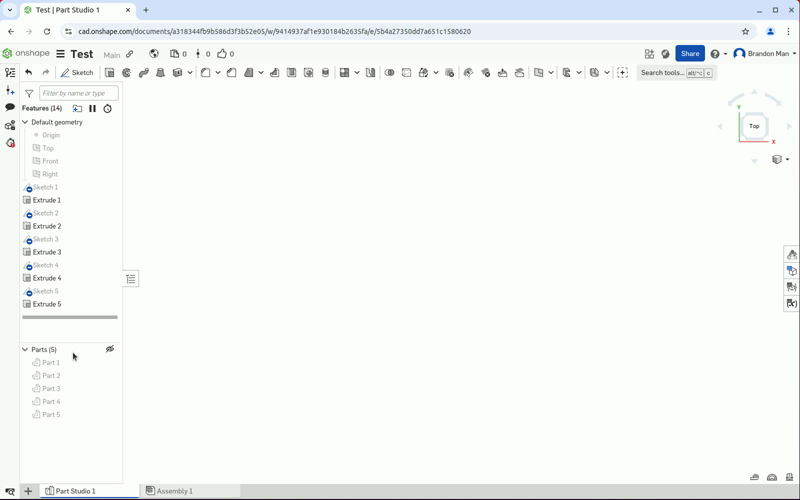
key(up)
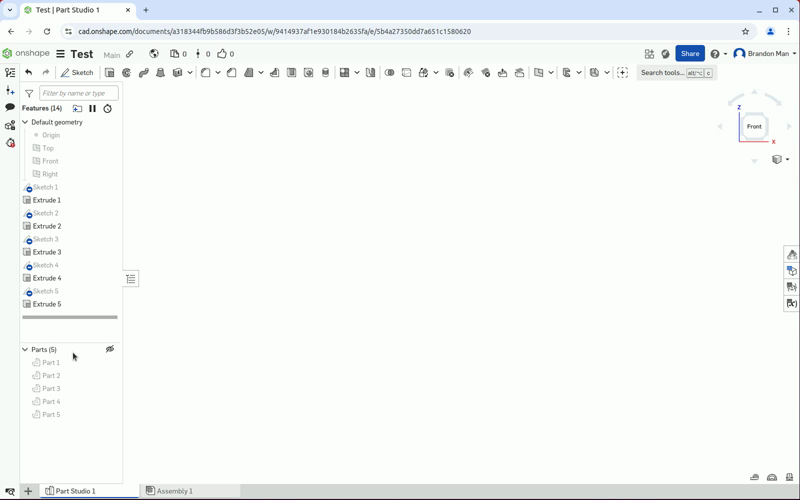
key_up(shift)
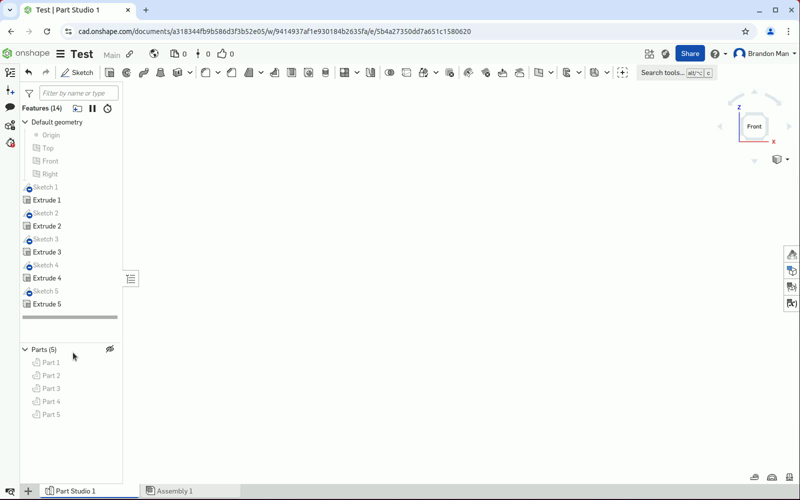
mouse_move(73, 352)
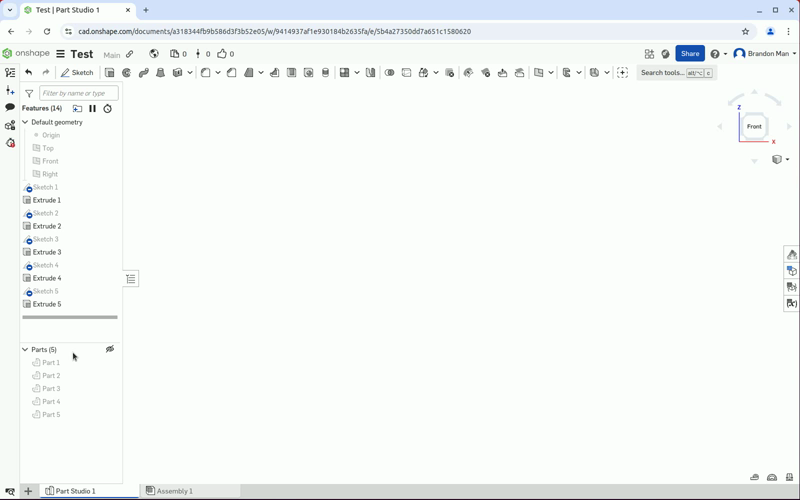
key(shift+y)
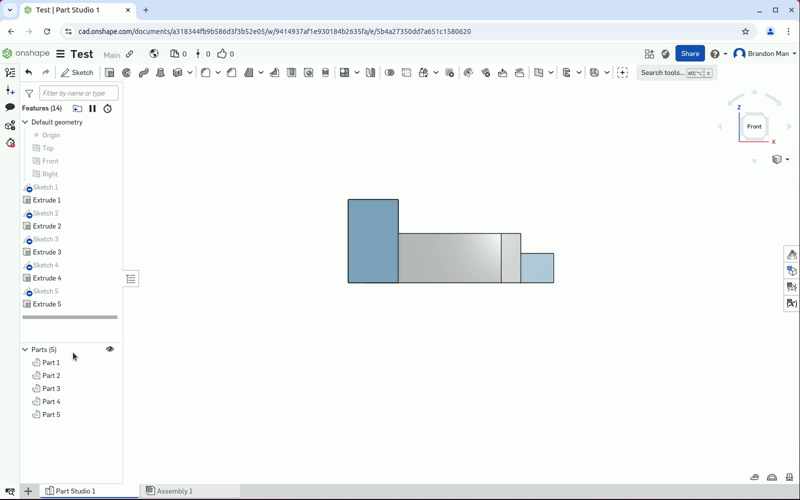
mouse_move(541, 75)
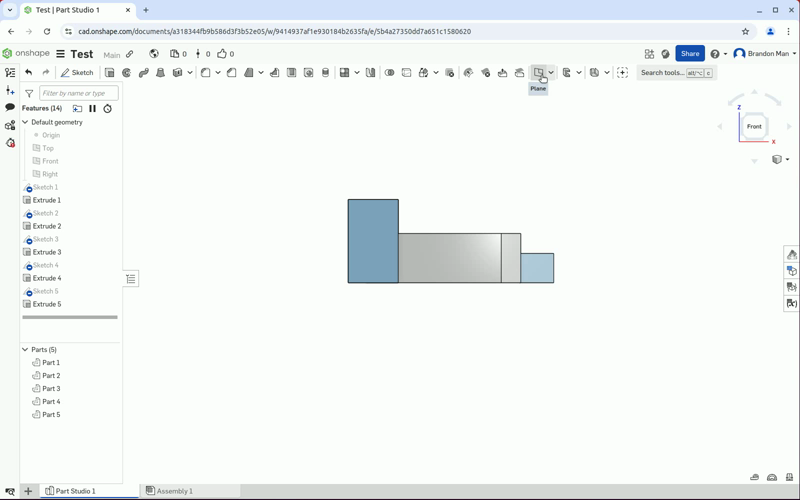
click(541, 75)
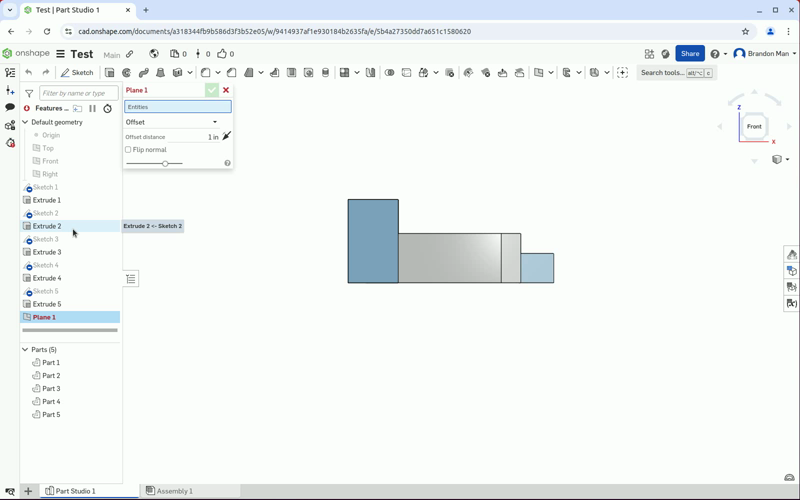
scroll(3)
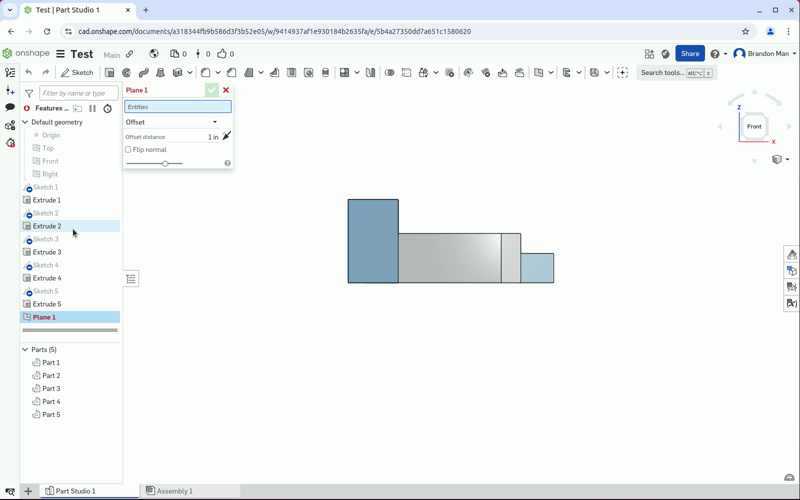
mouse_move(73, 163)
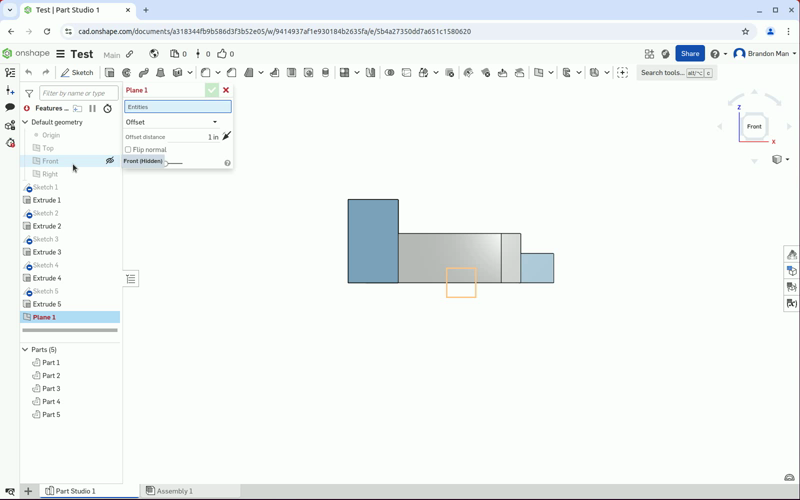
click(73, 163)
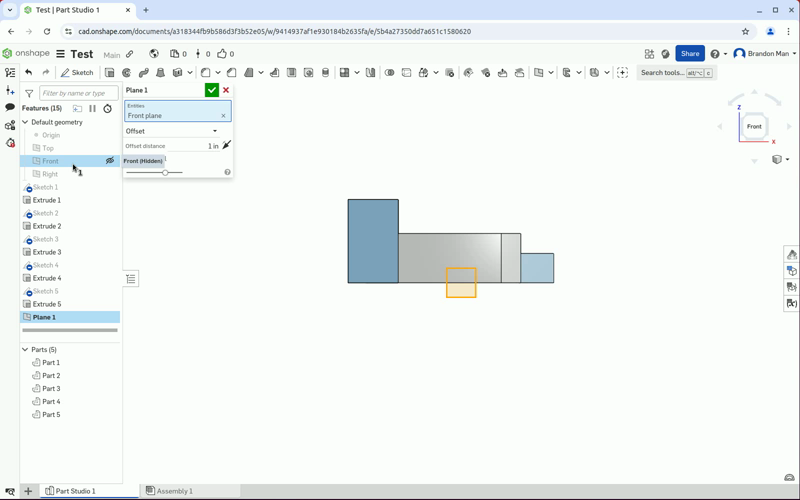
key(tab, 2)
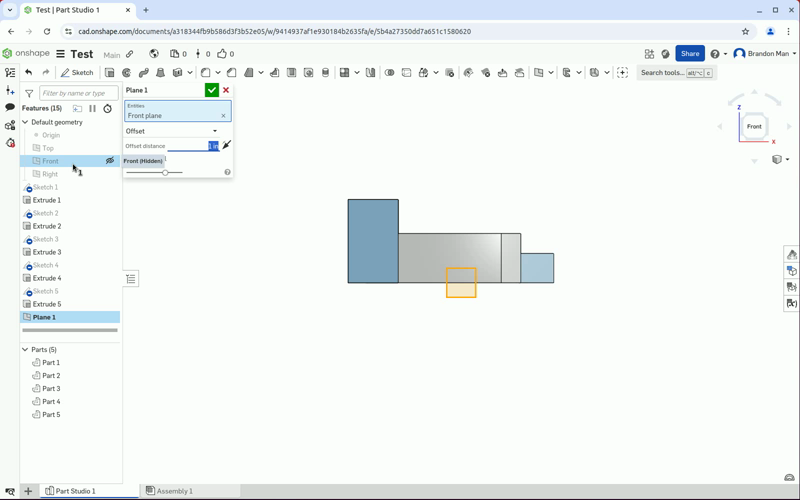
text(10.845)
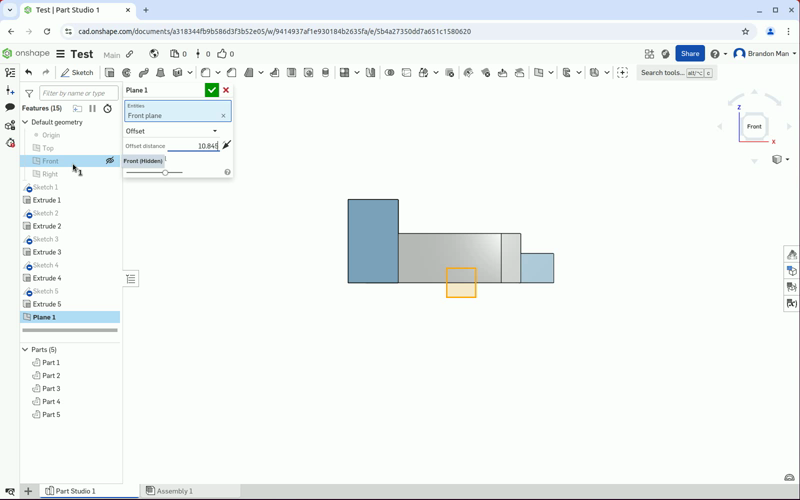
key(enter, 2)
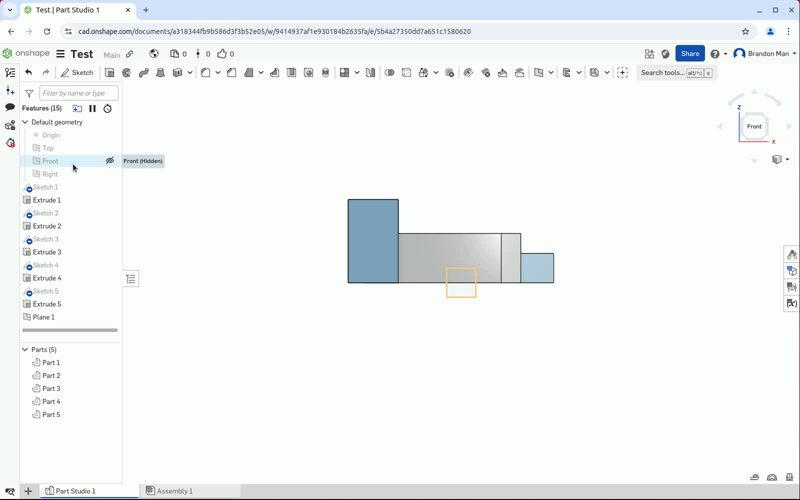
key(shift+s)
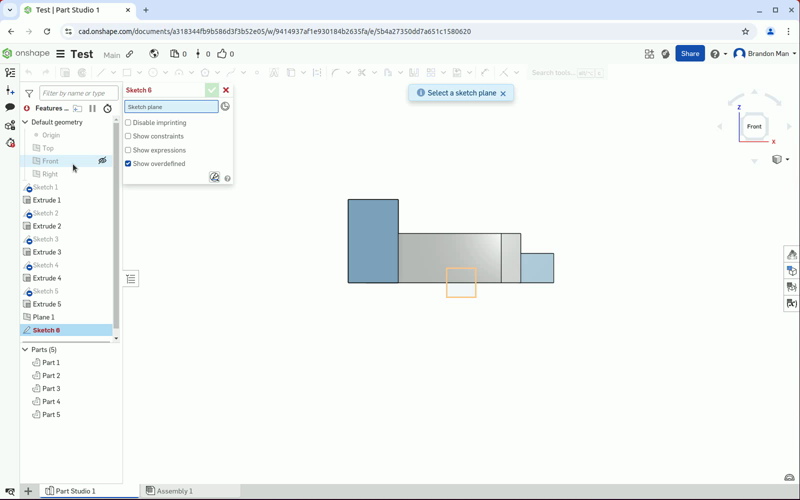
mouse_move(69, 319)
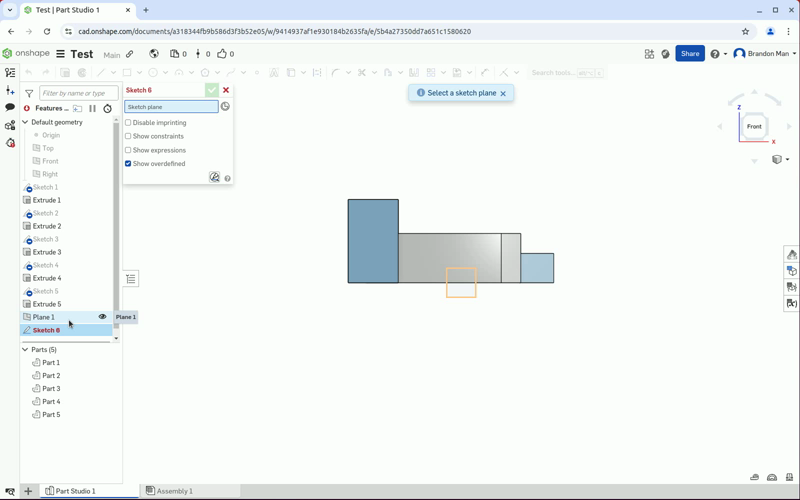
click(69, 319)
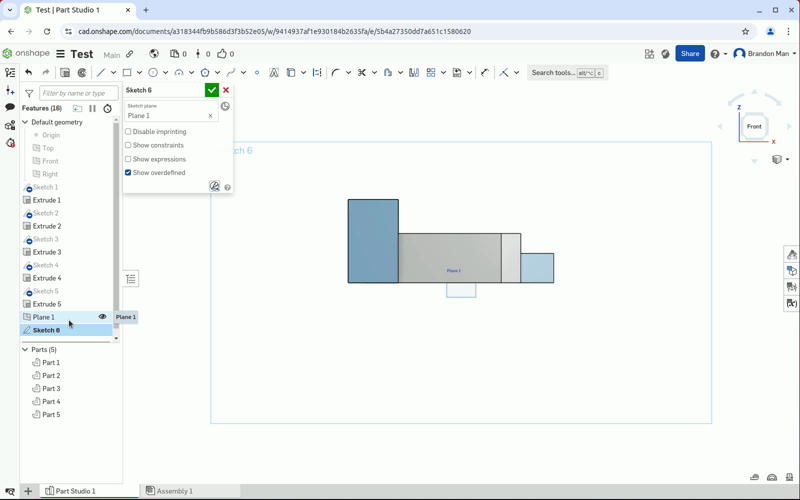
mouse_move(73, 352)
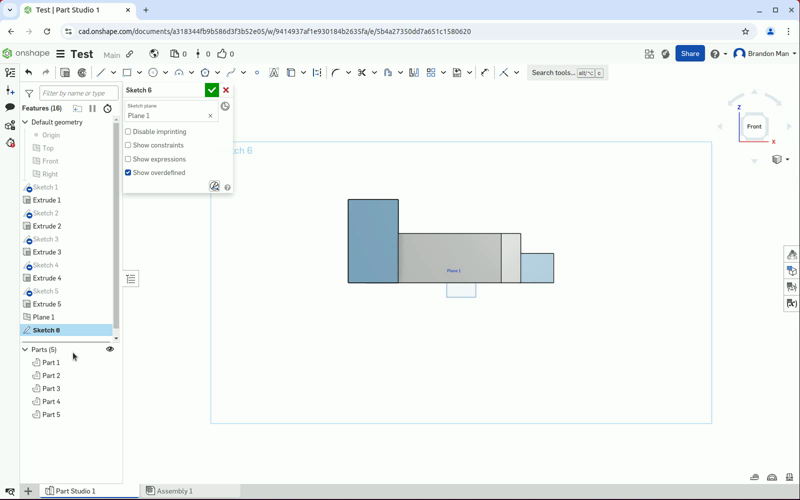
key(y)
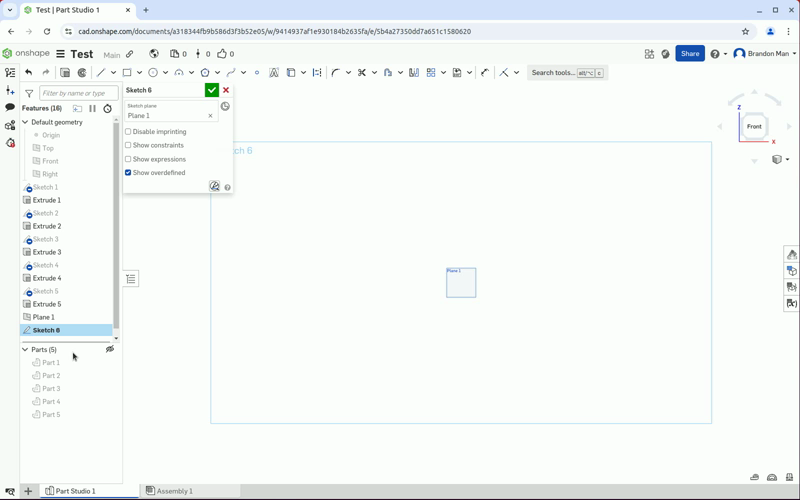
key(c)
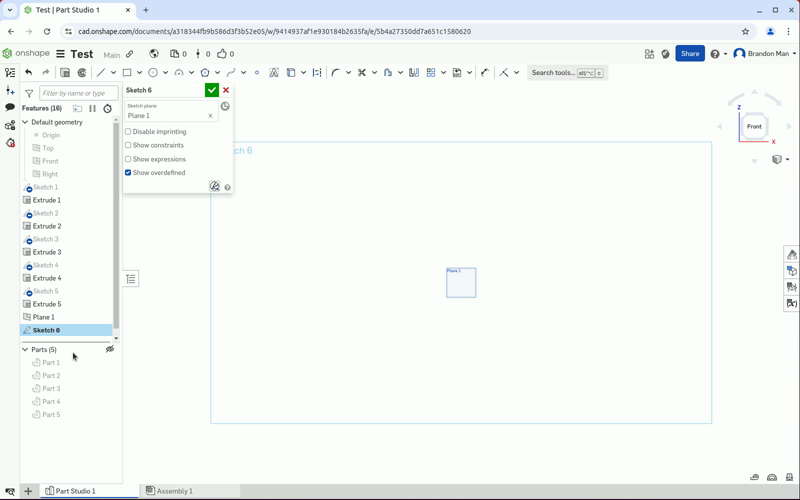
key_down(shift)
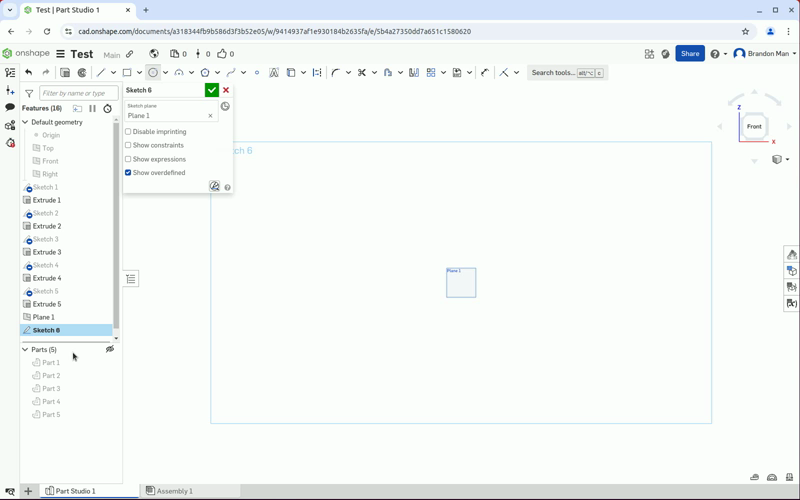
mouse_move(458, 258)
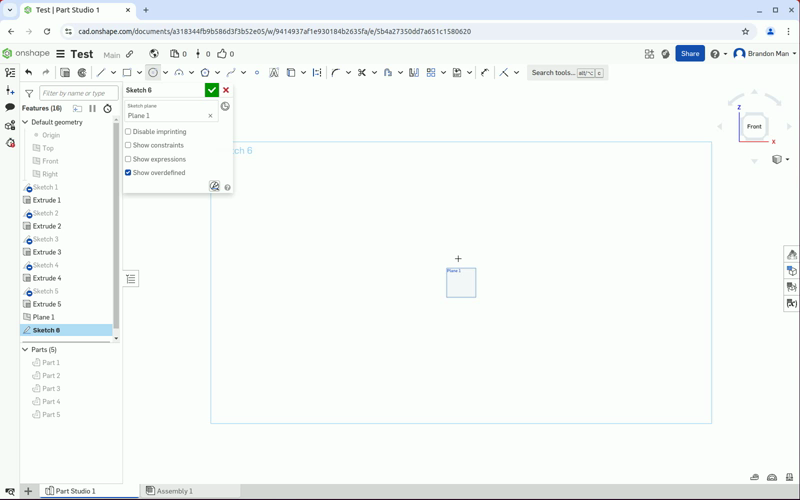
click(458, 258)
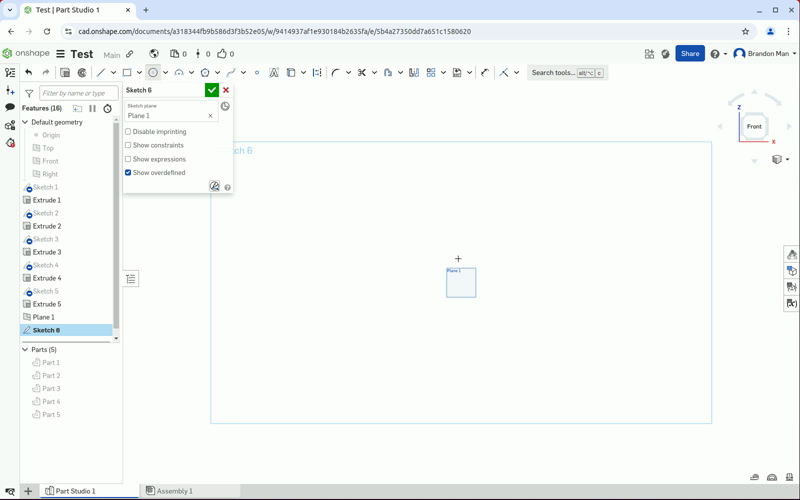
key_up(shift)
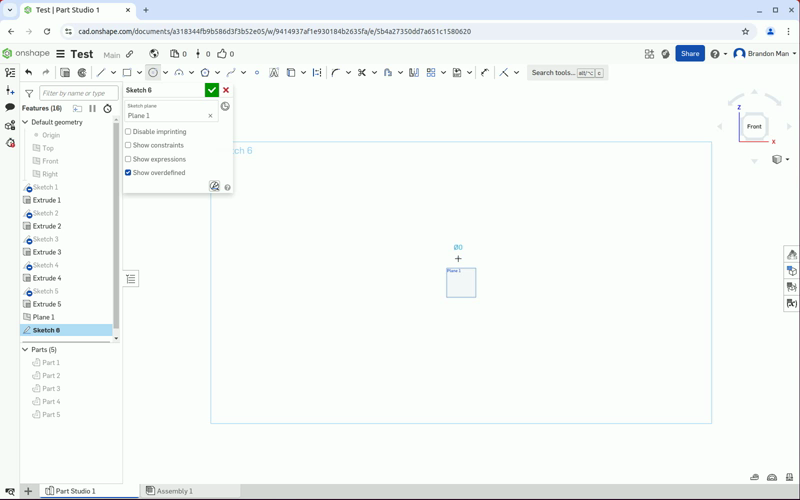
mouse_move(470, 258)
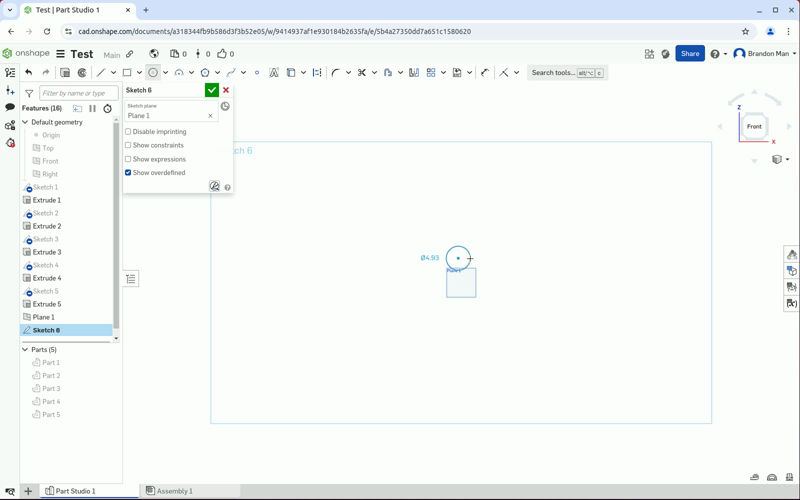
click(470, 258)
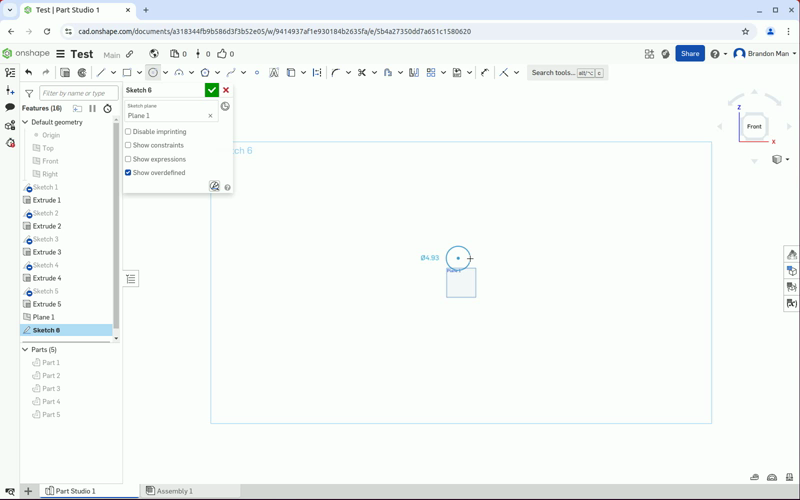
key(esc)
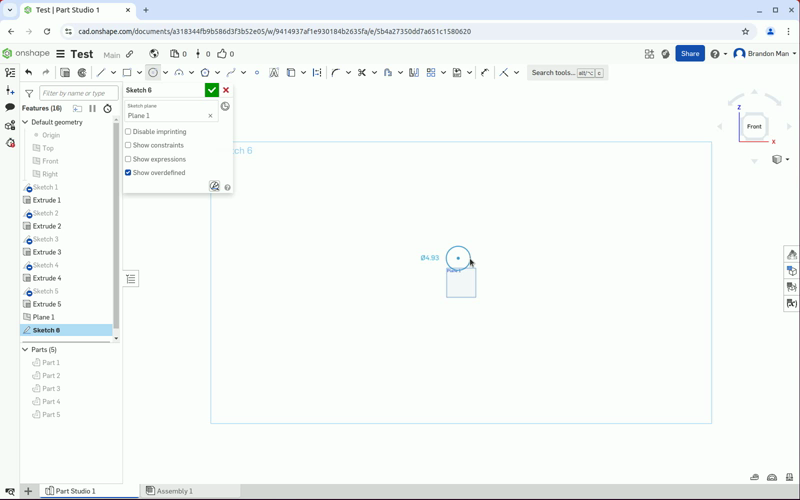
mouse_move(449, 262)
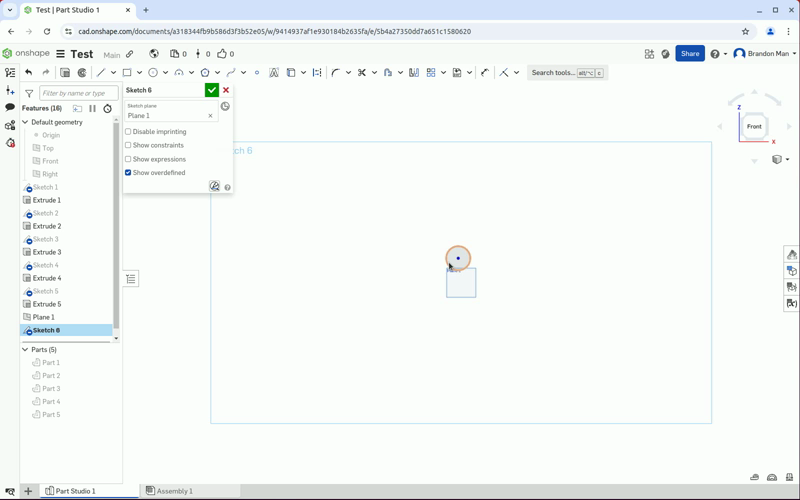
scroll(6)
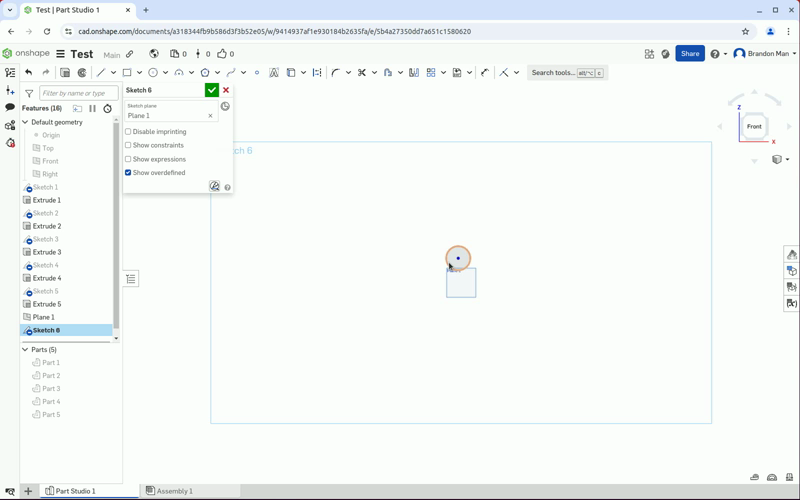
scroll(6)
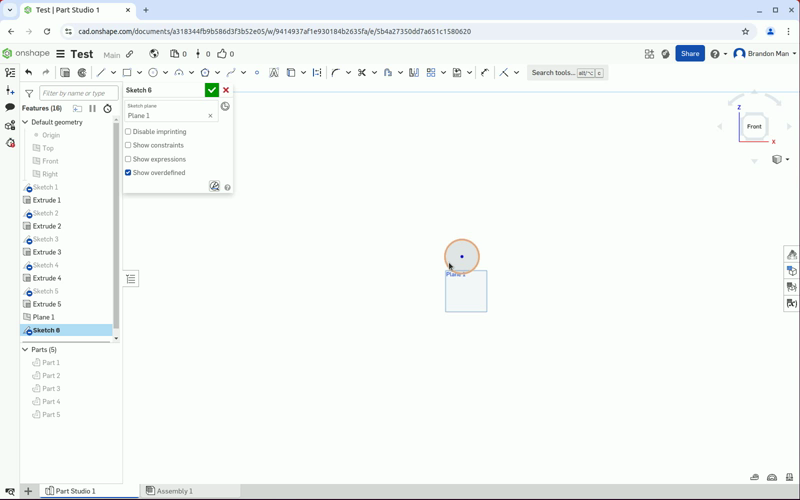
scroll(6)
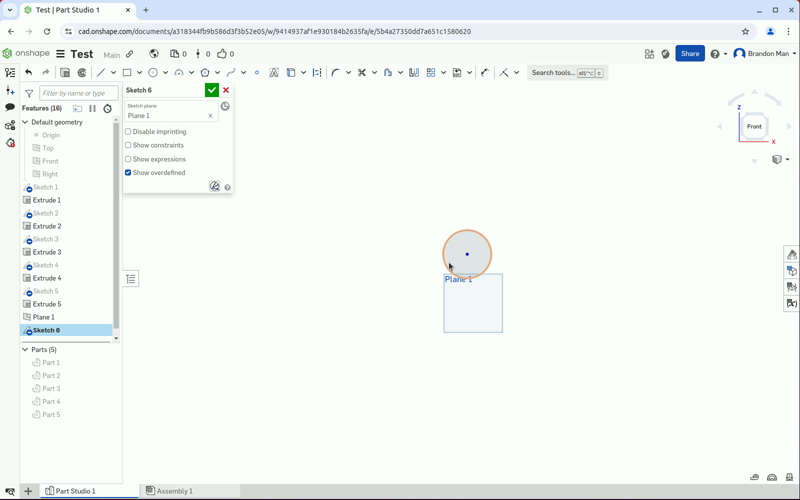
scroll(6)
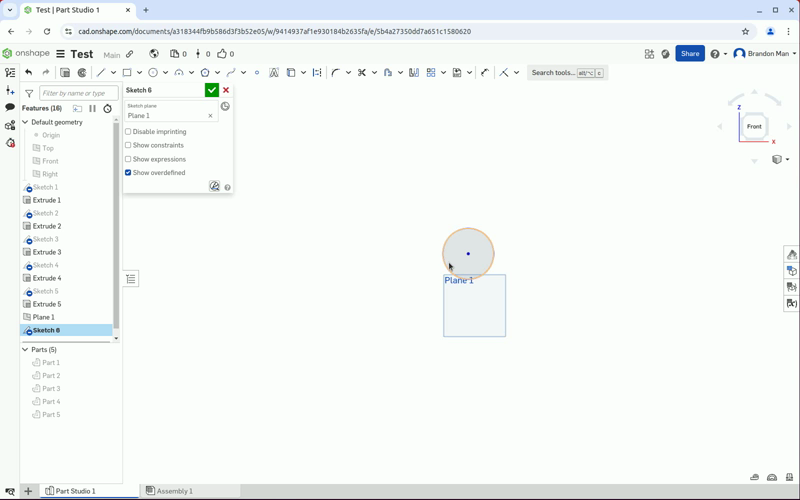
scroll(6)
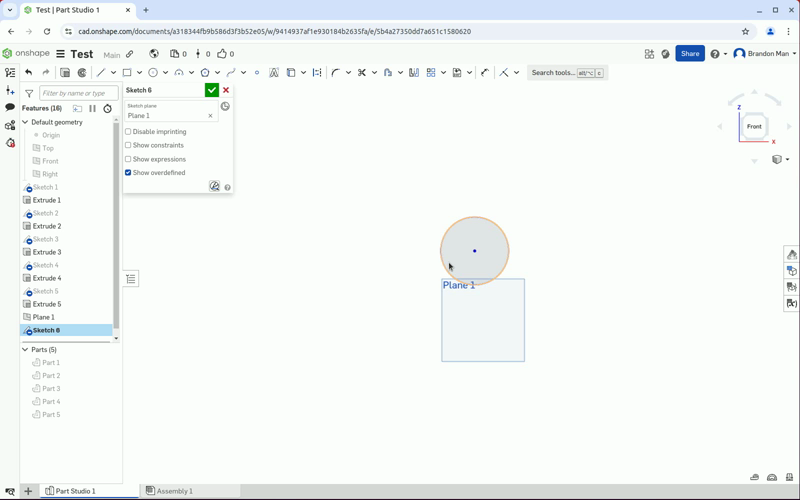
scroll(6)
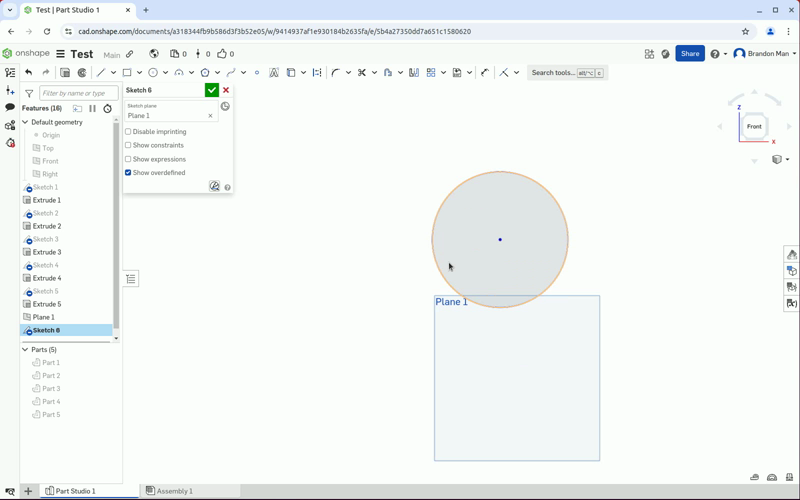
scroll(6)
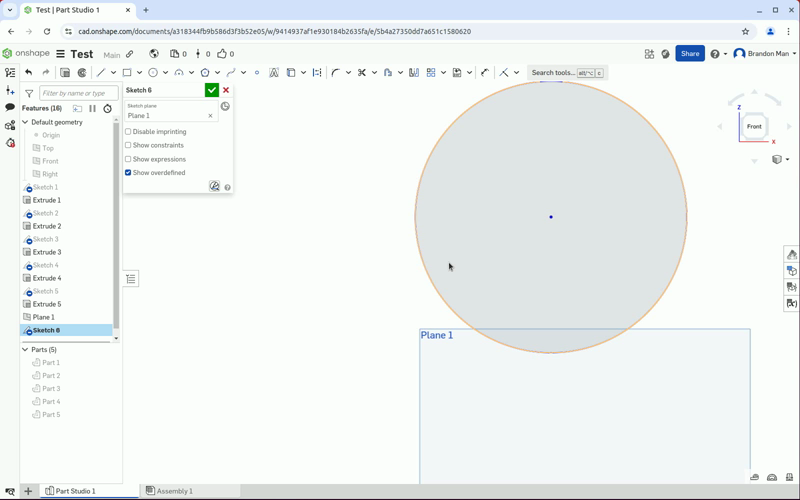
click(449, 262)
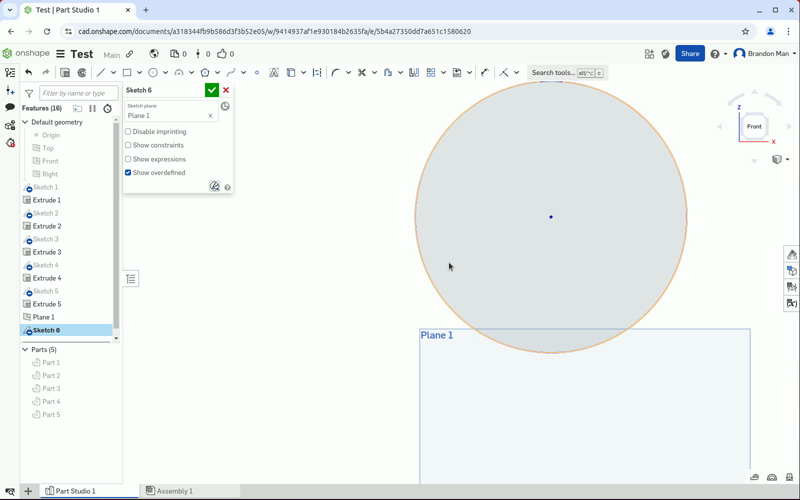
scroll(-6)
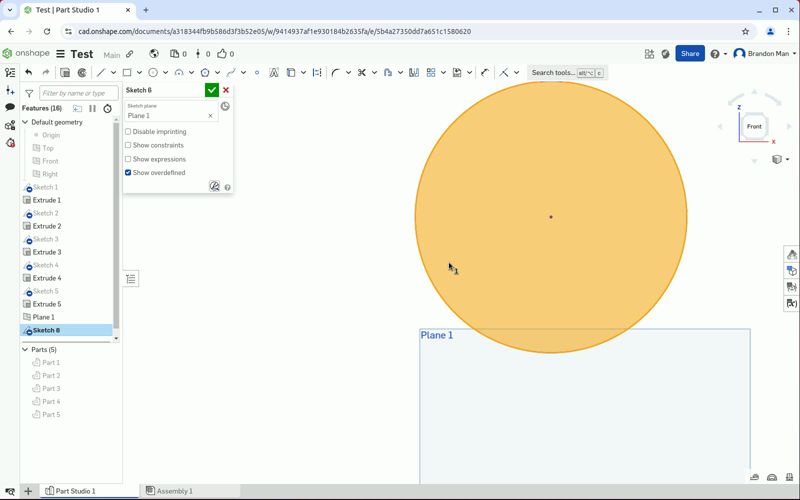
scroll(-6)
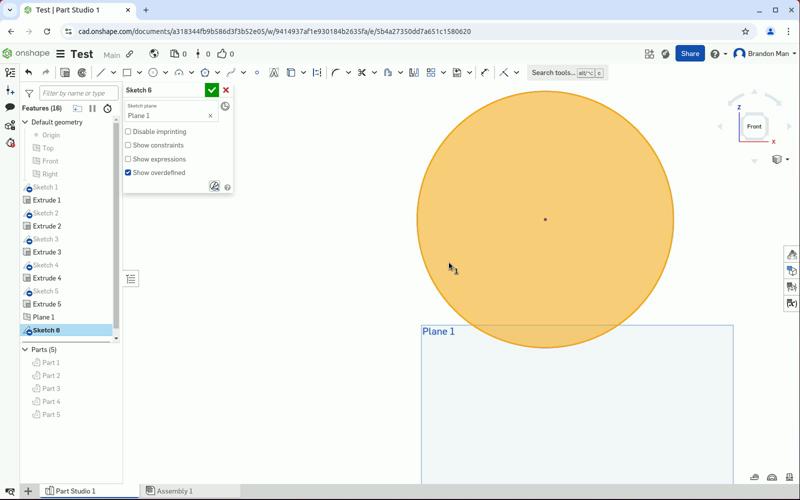
scroll(-6)
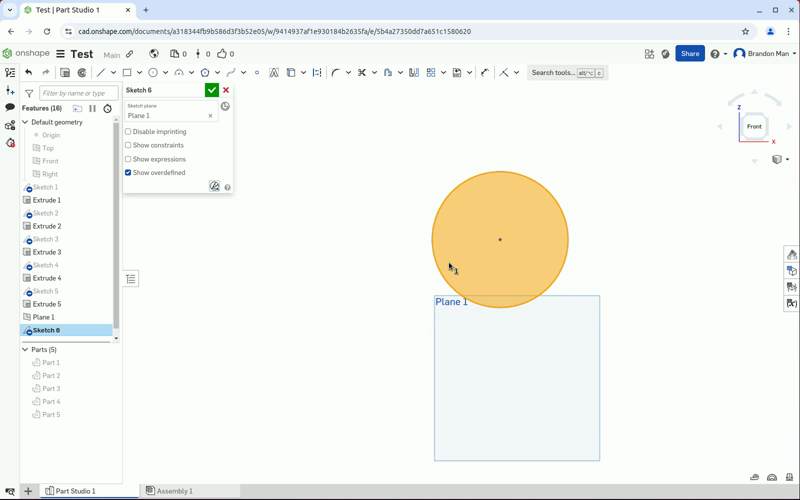
scroll(-6)
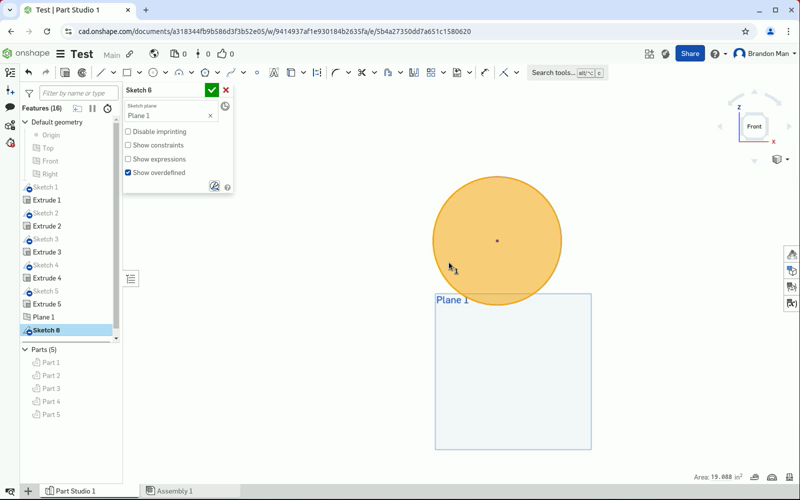
scroll(-6)
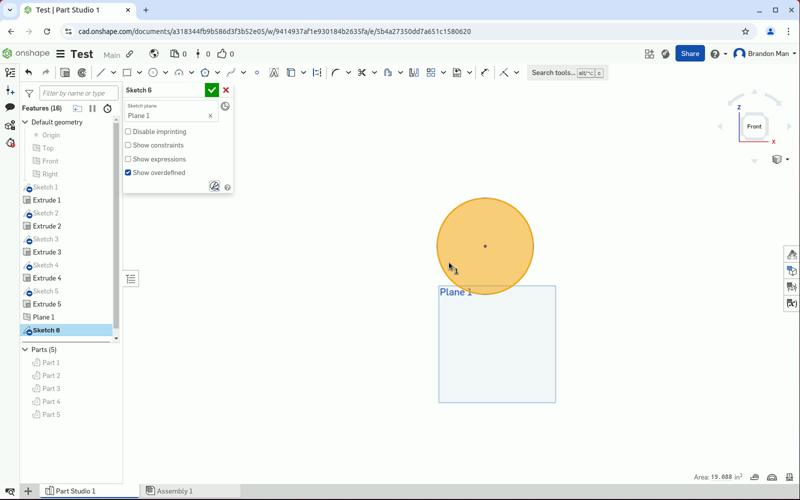
scroll(-6)
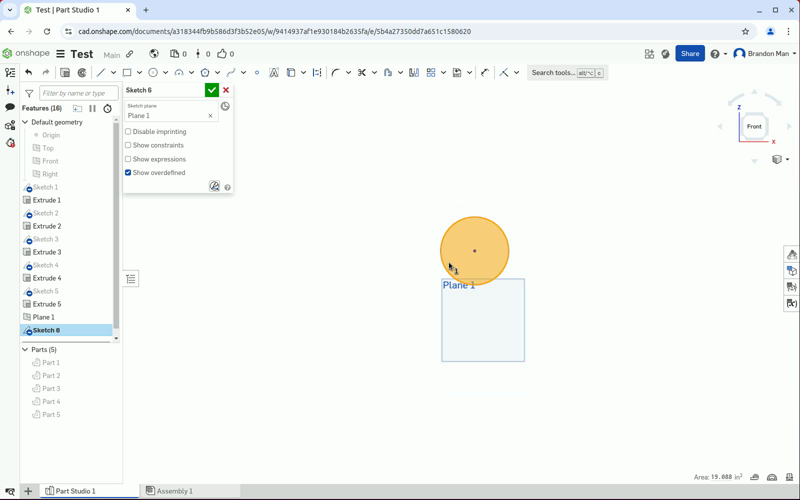
scroll(-6)
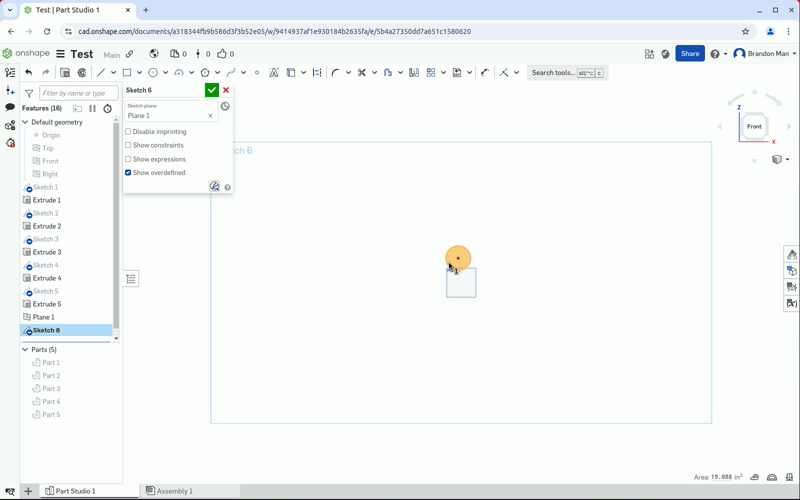
mouse_move(73, 352)
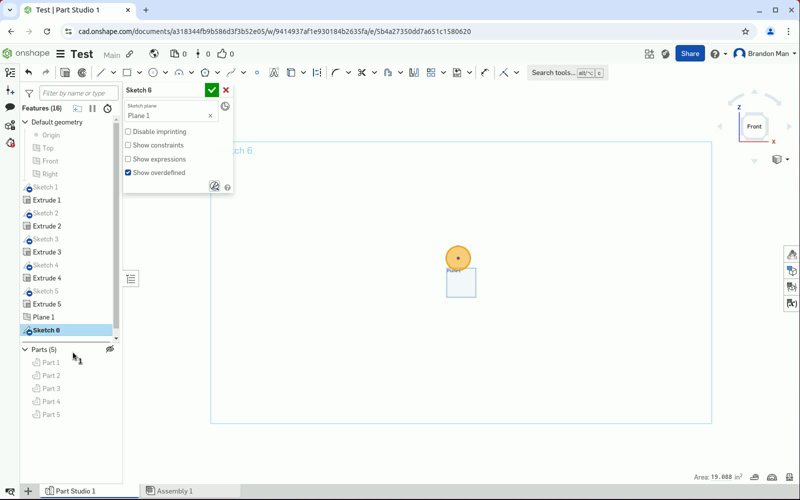
key(shift+y)
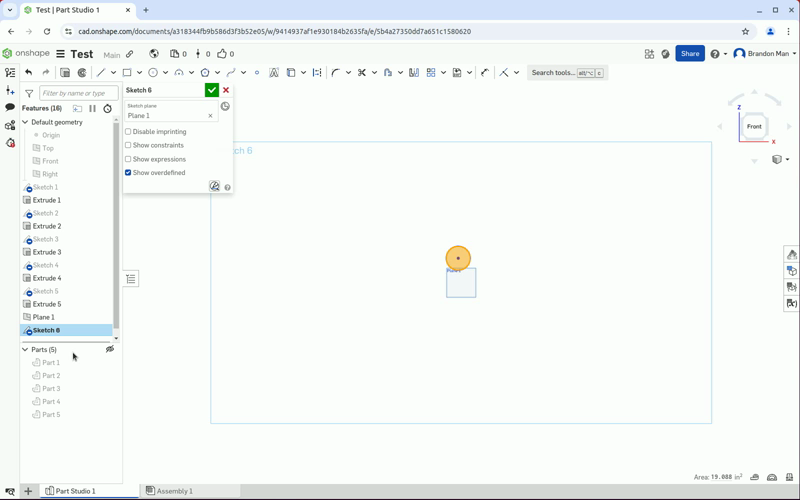
key(shift+e)
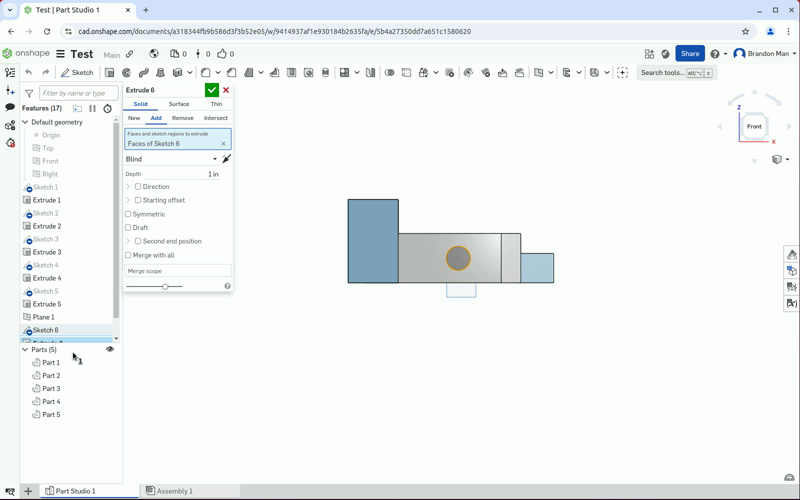
mouse_move(143, 106)
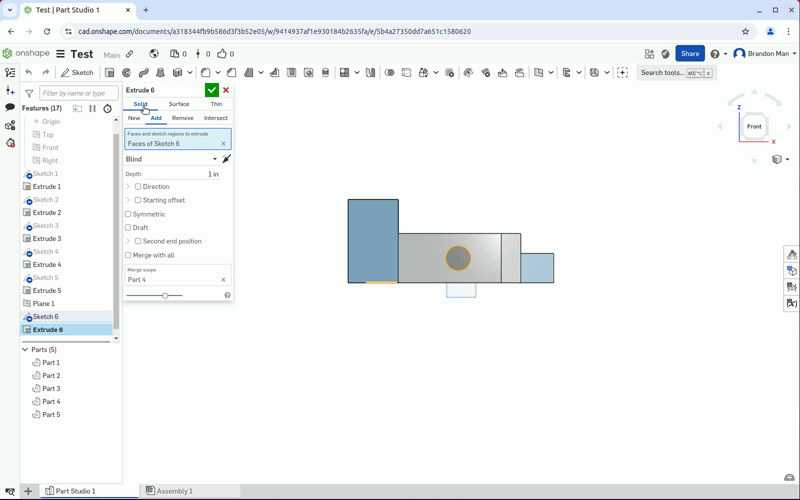
click(143, 106)
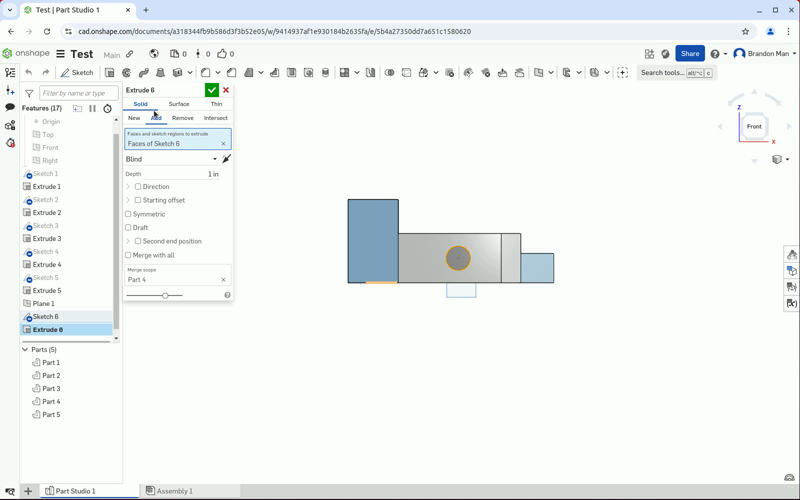
mouse_move(186, 120)
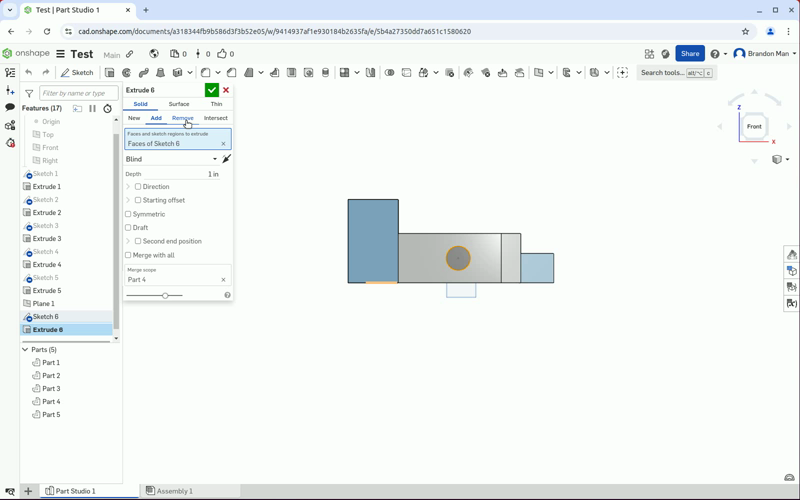
click(186, 120)
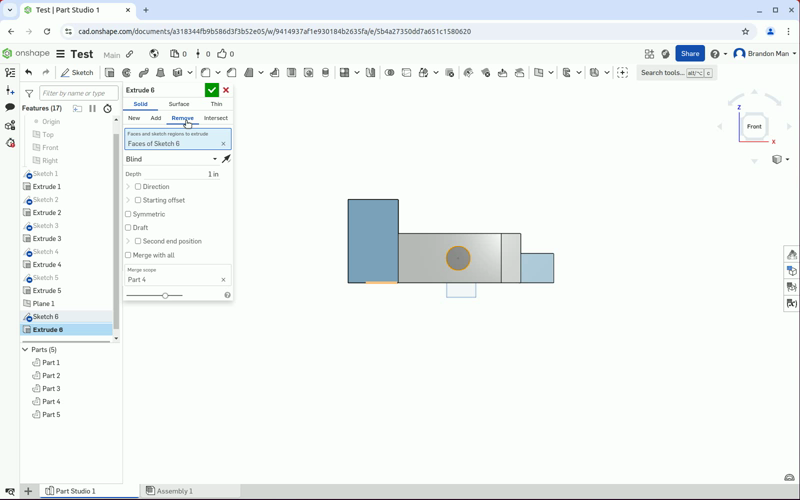
key(tab, 4)
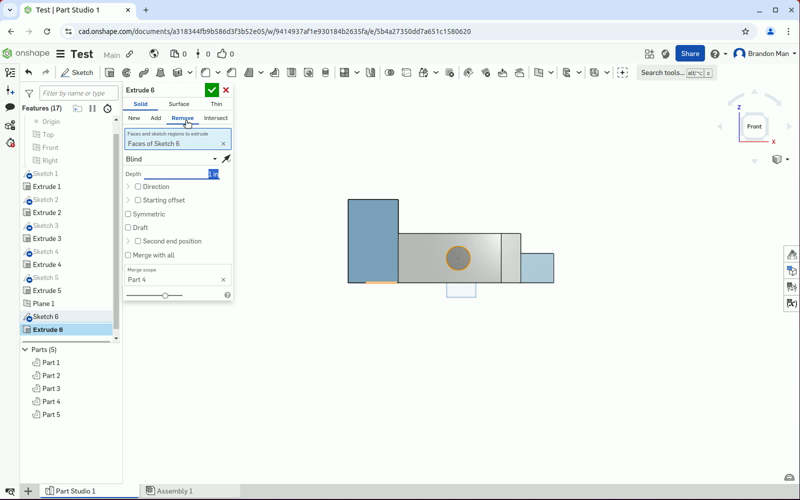
text(25.034)
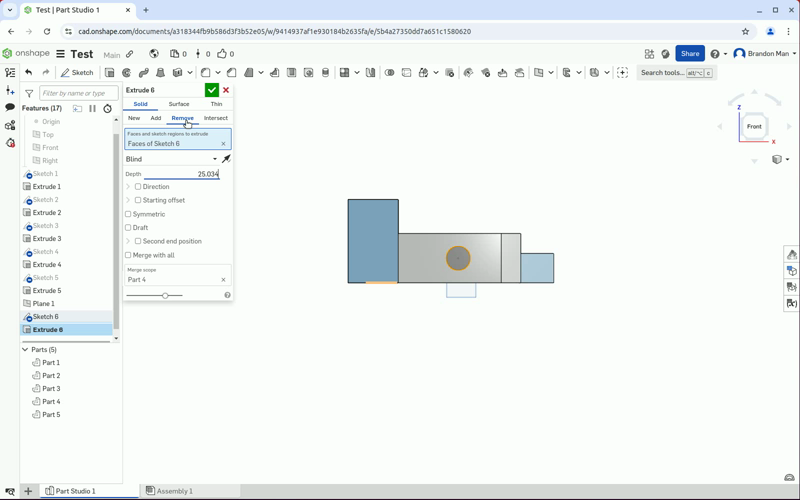
key(tab, 6)
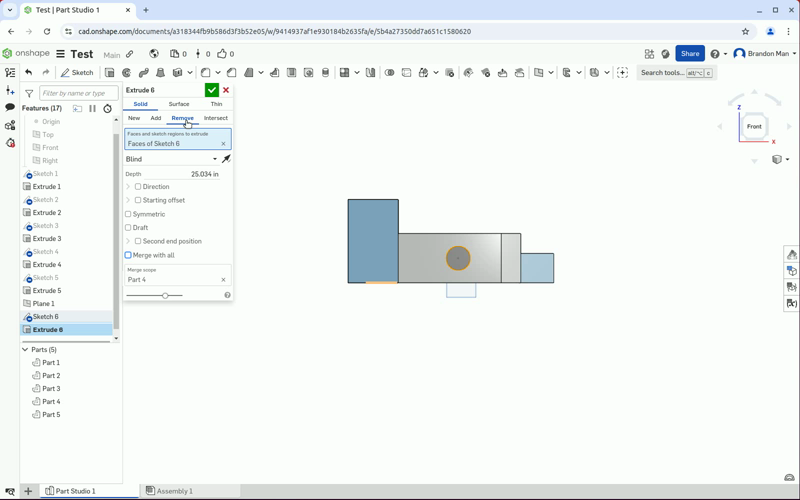
key(space)
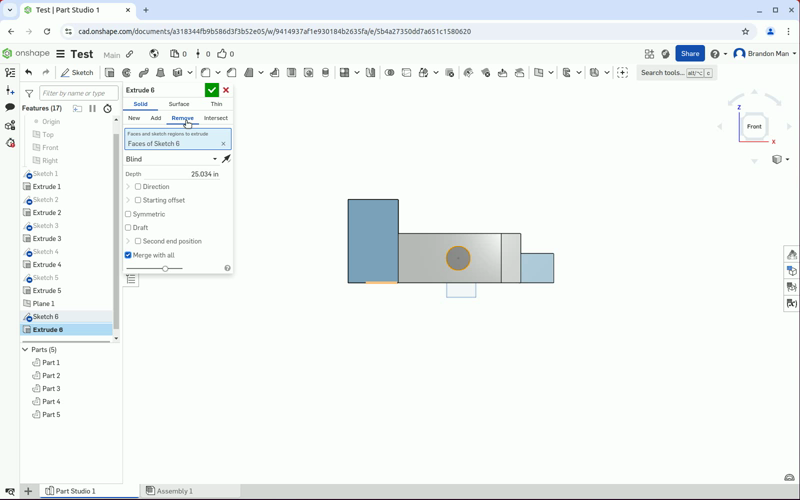
key(enter)
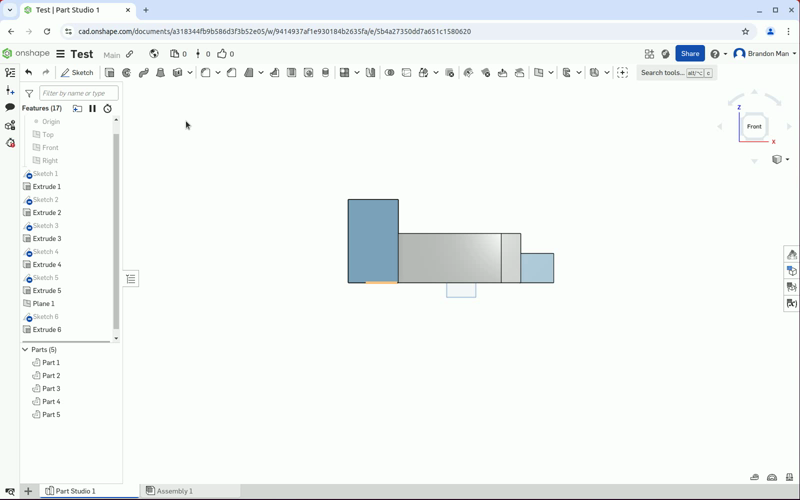
key(shift+h)
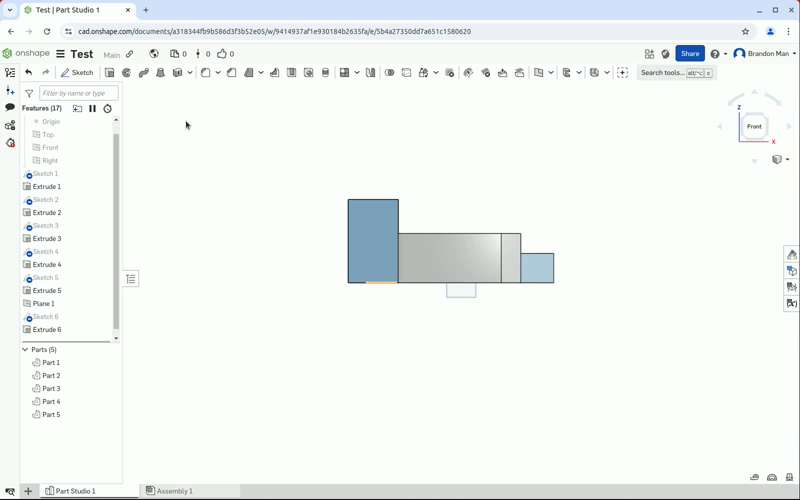
key(shift+h)
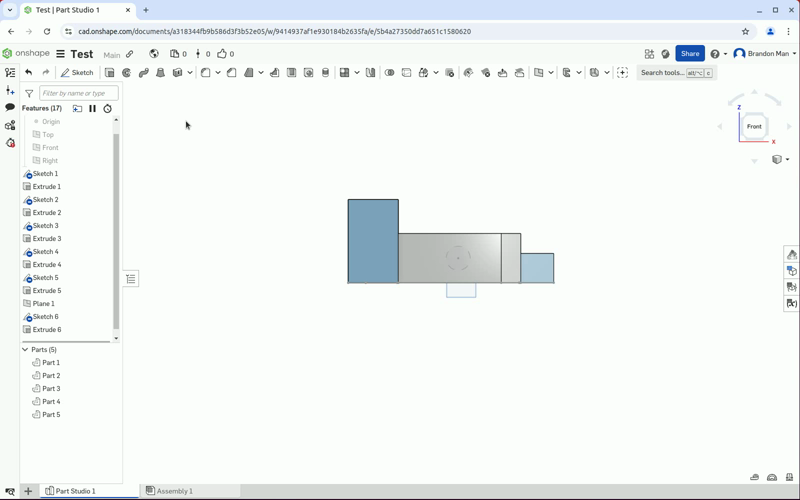
key(shift+7)
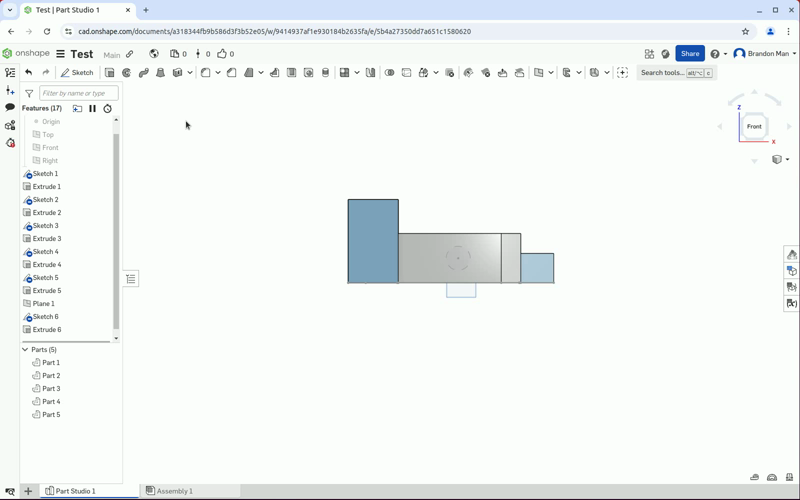
key(left, 2)
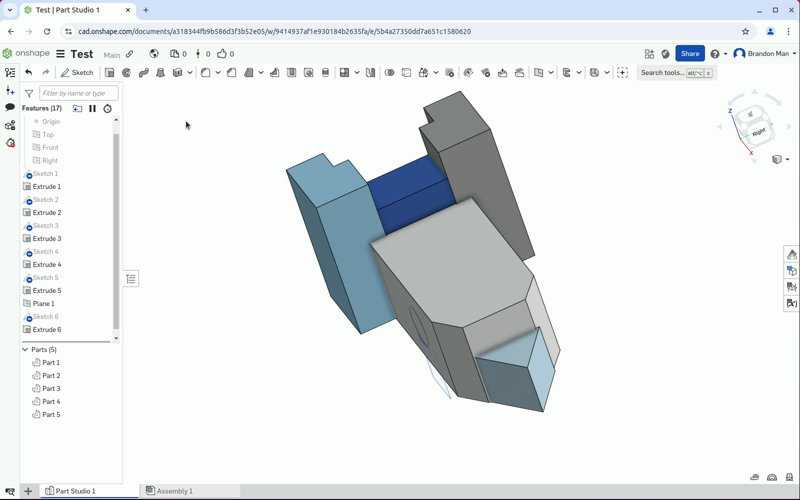
key(down, 2)
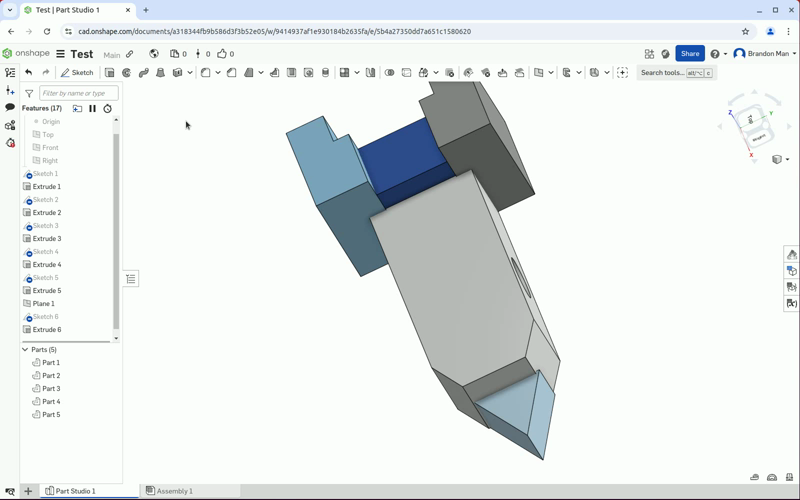
key(up, 2)
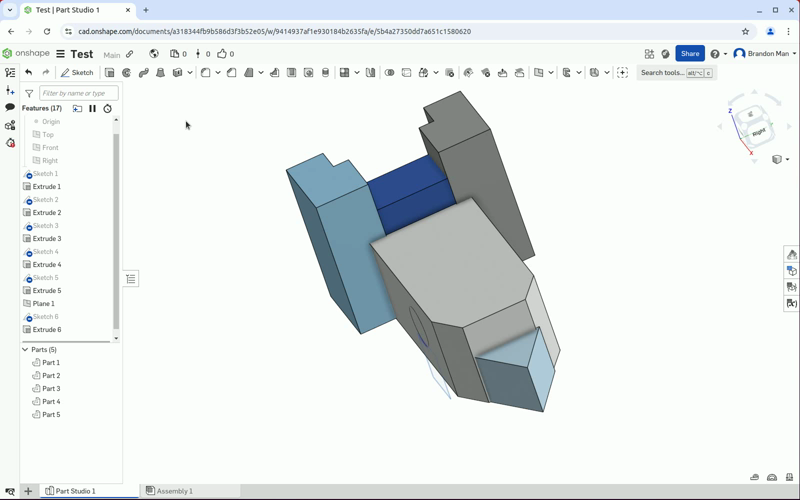
key(right, 2)
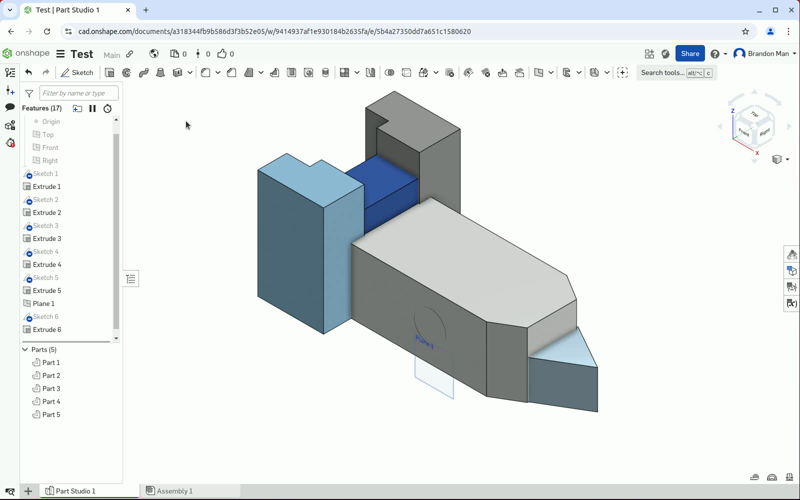
mouse_move(69, 176)
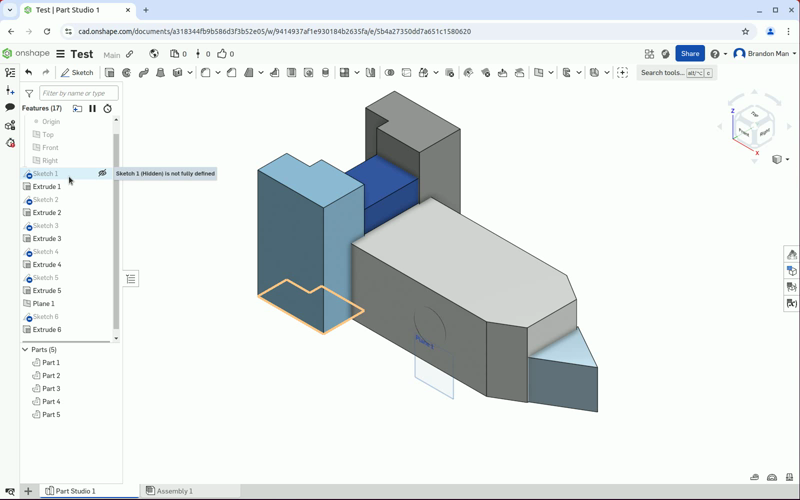
click(69, 176)